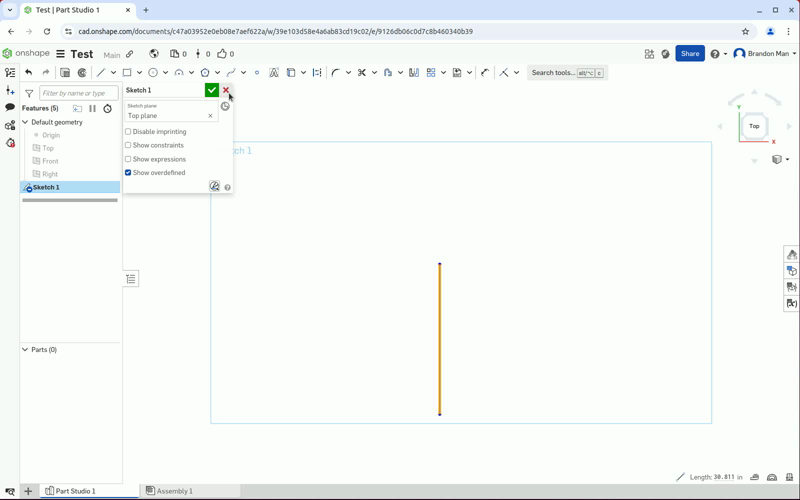
key(shift+h)
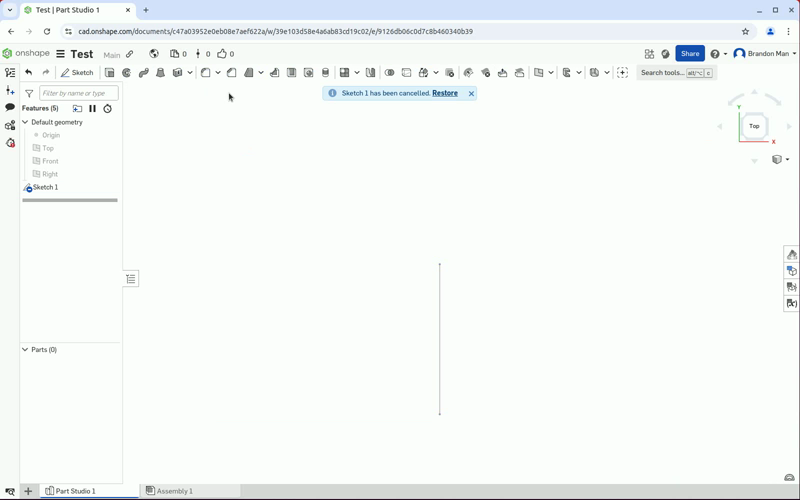
key(shift+s)
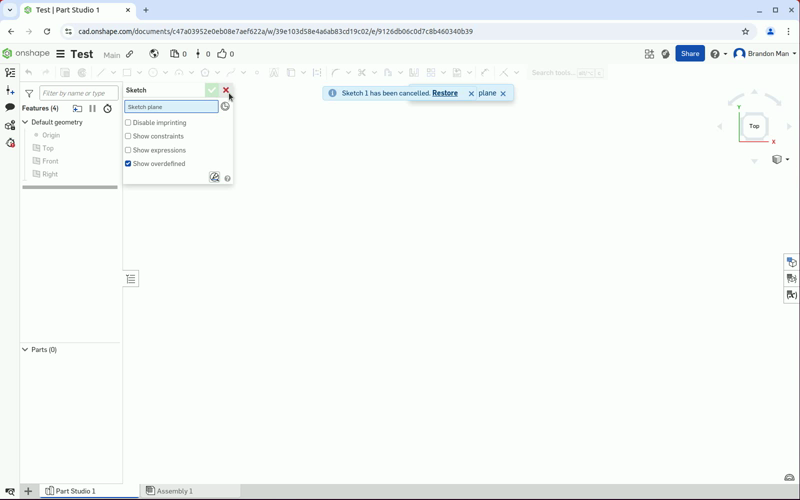
mouse_move(73, 150)
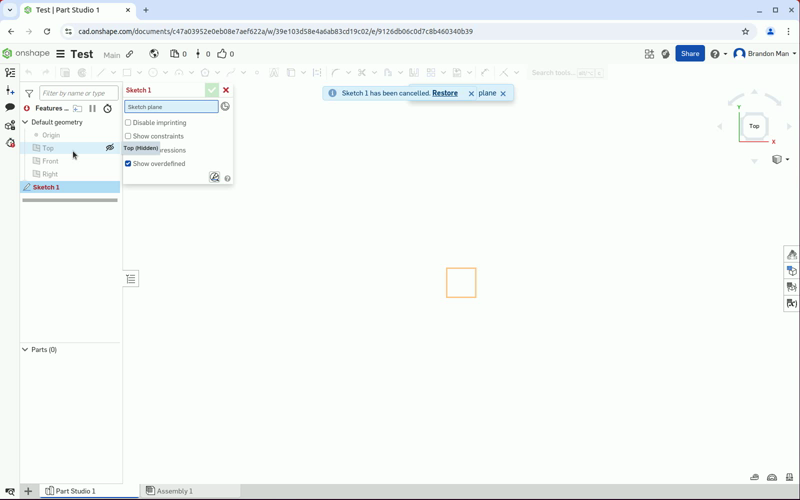
click(73, 150)
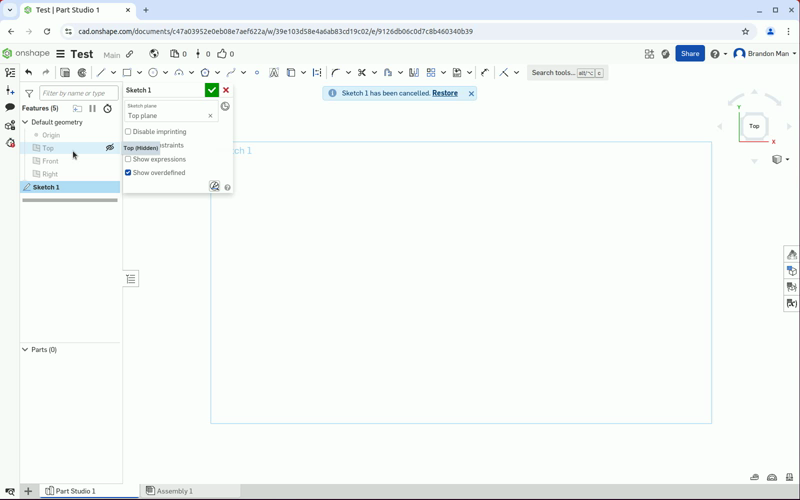
mouse_move(73, 352)
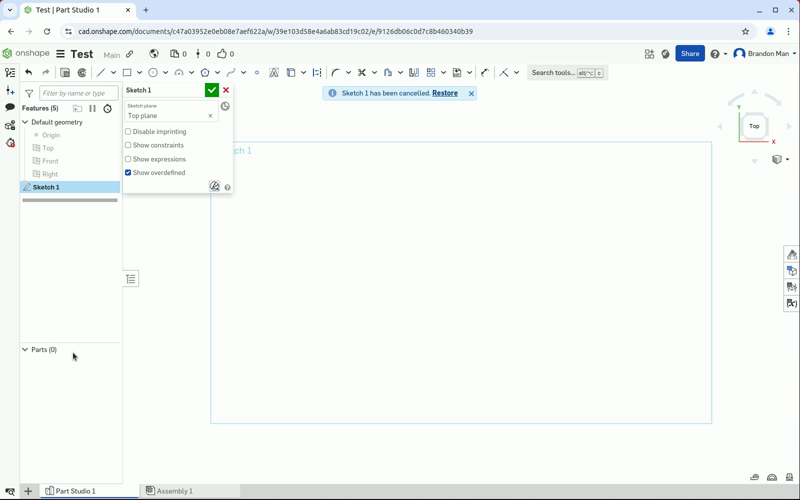
key(y)
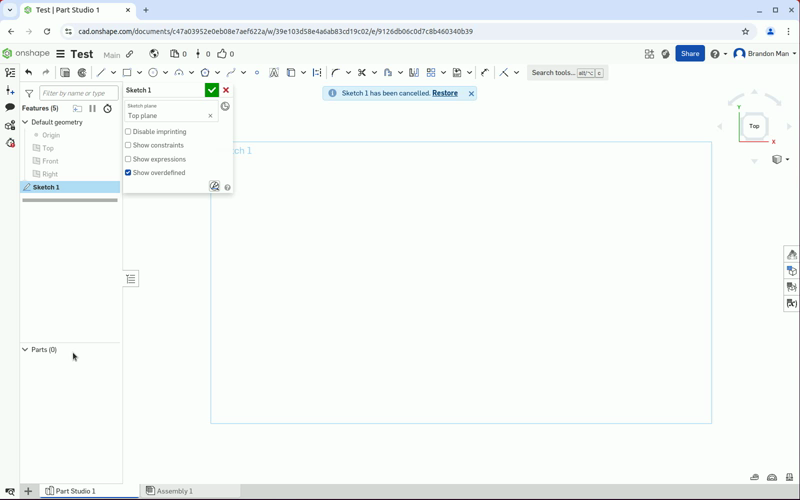
key(l)
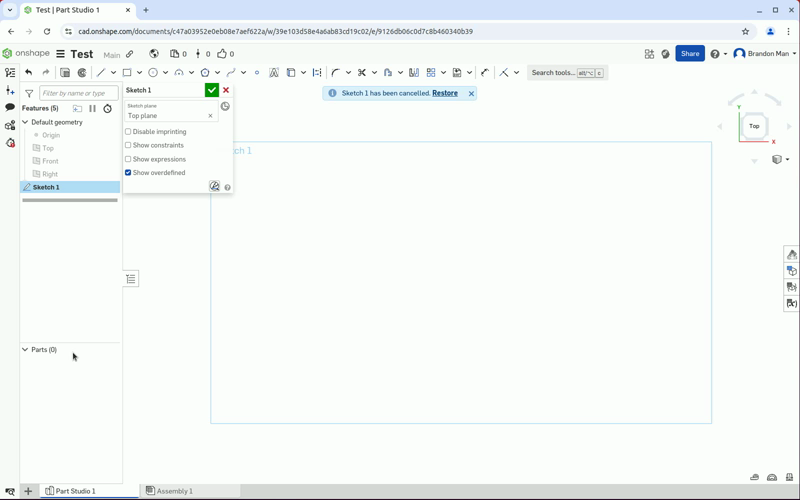
key_down(shift)
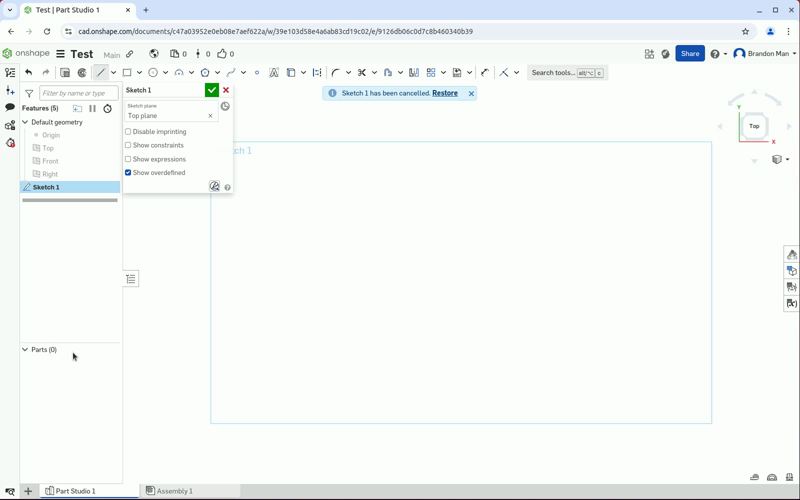
mouse_move(385, 322)
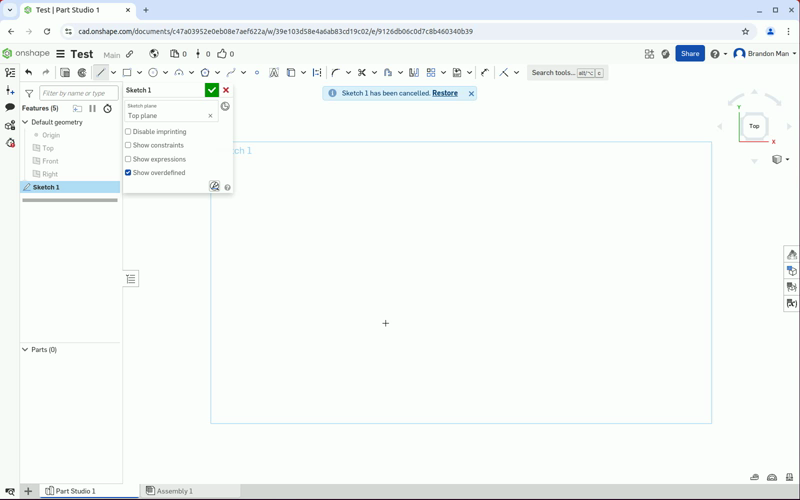
click(385, 322)
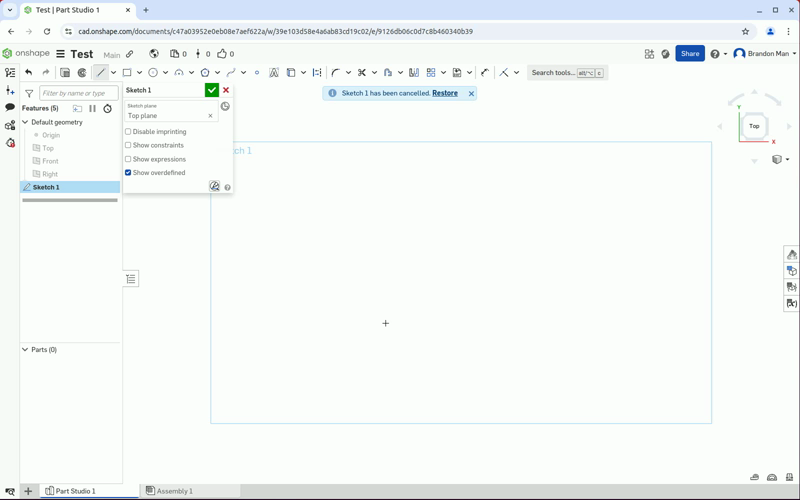
key_up(shift)
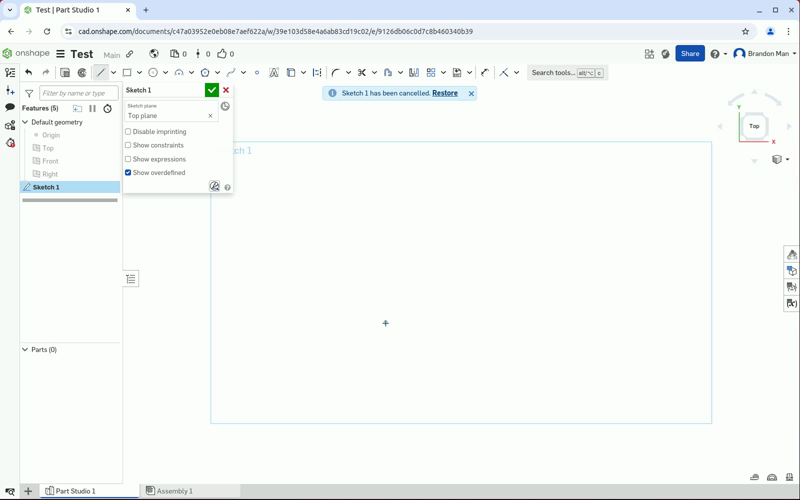
key_down(shift)
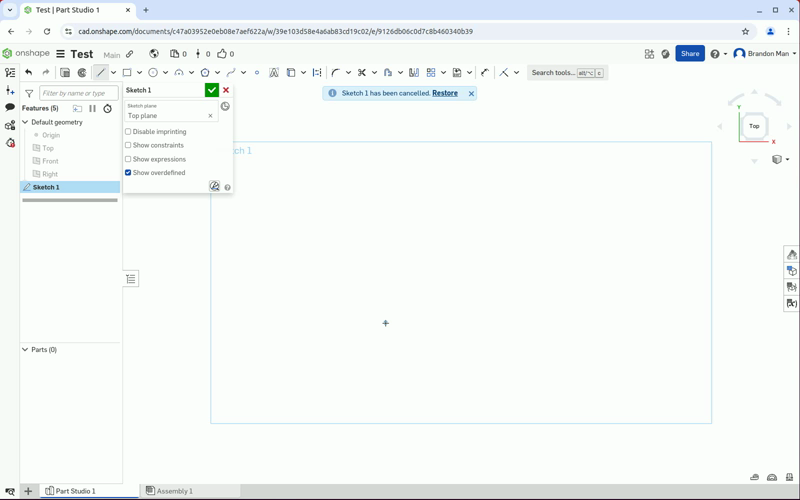
mouse_move(534, 322)
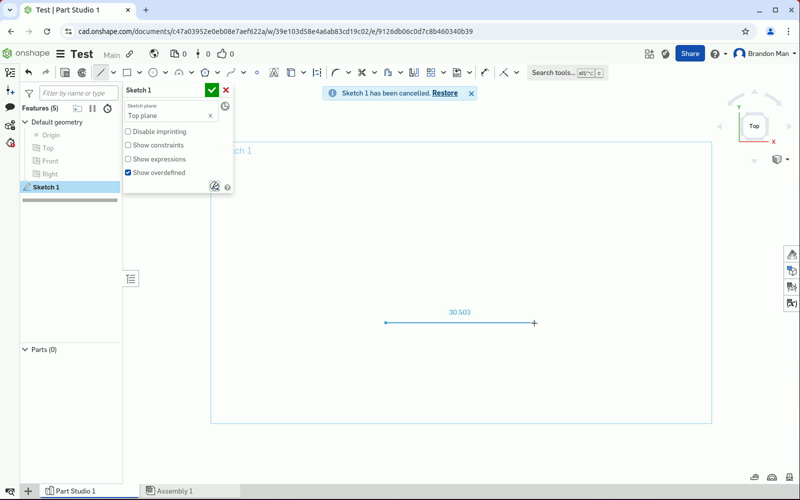
click(534, 322)
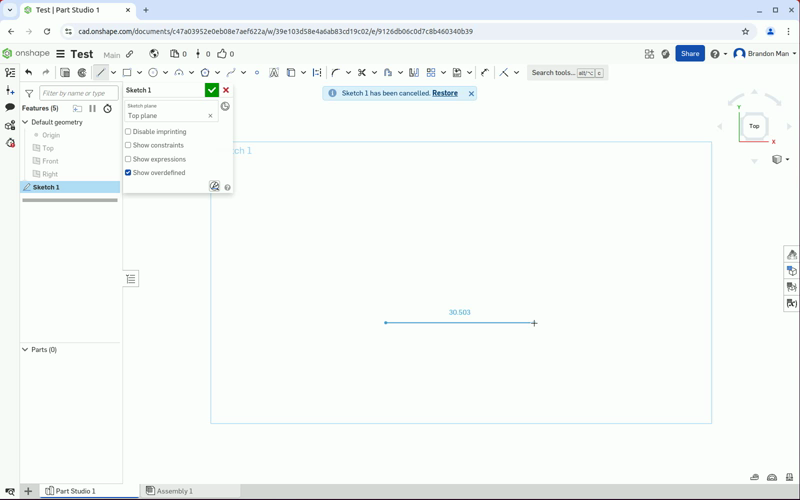
key_up(shift)
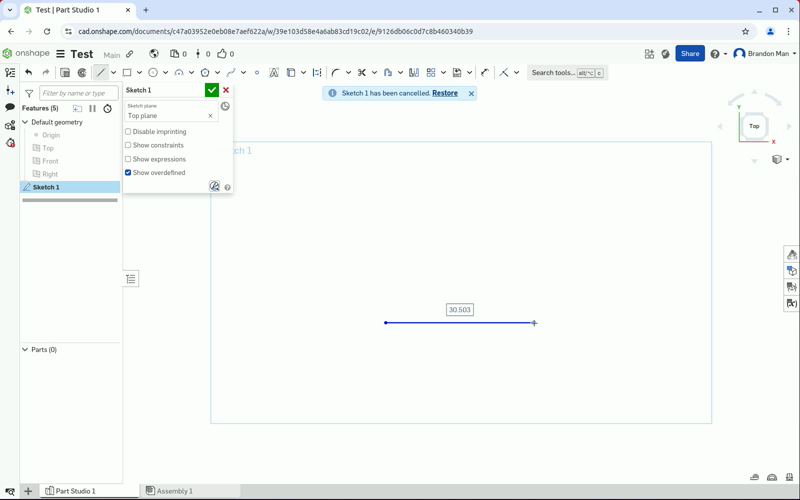
key_down(shift)
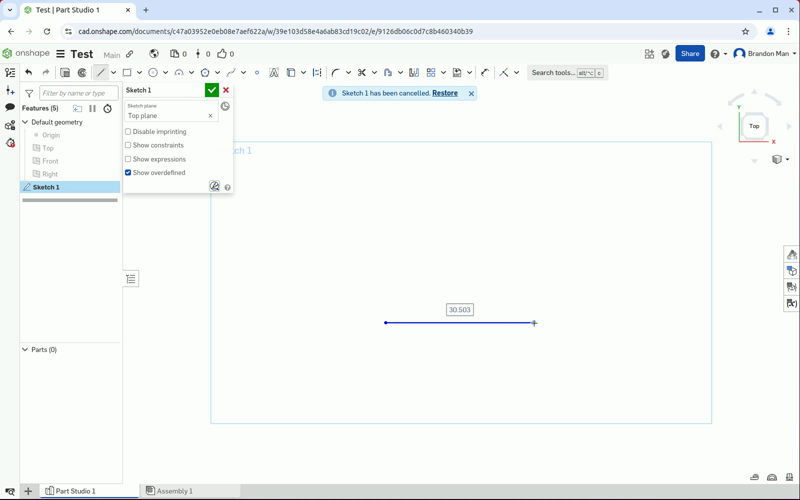
mouse_move(534, 243)
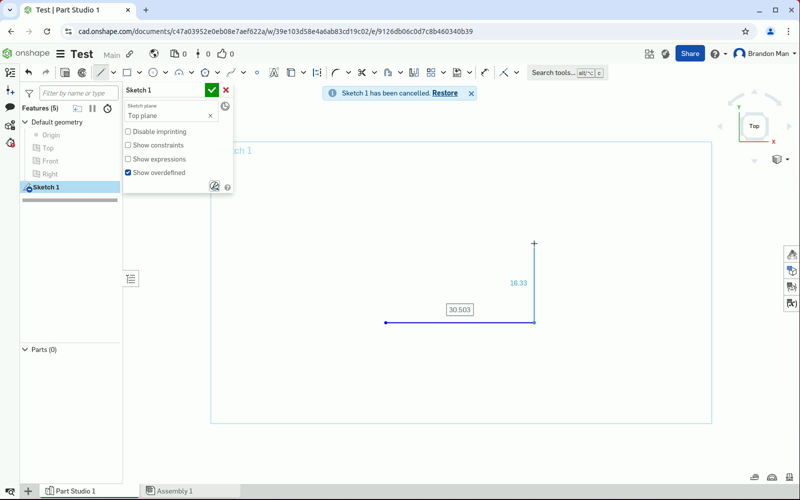
click(534, 243)
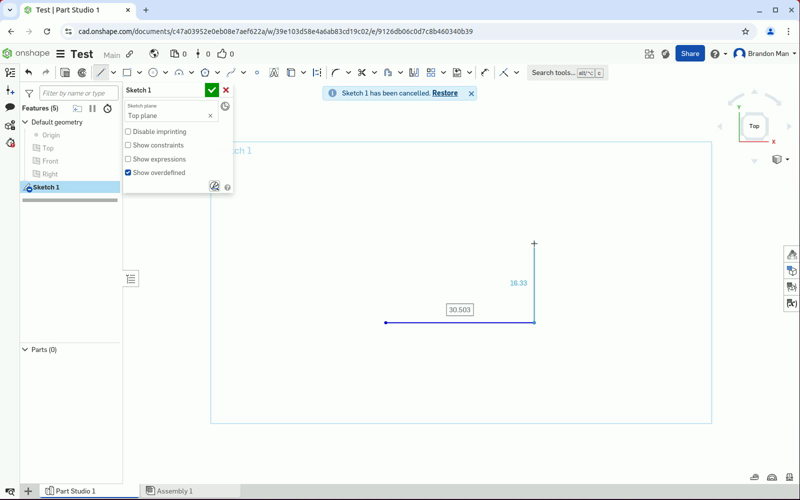
key_up(shift)
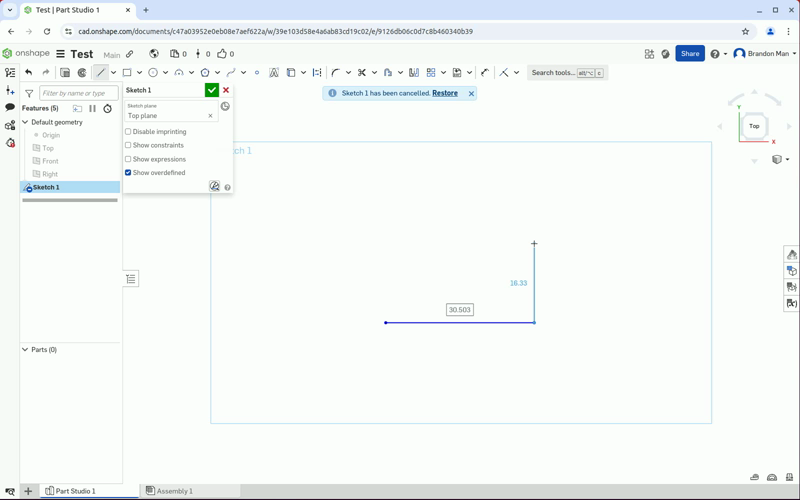
key_down(shift)
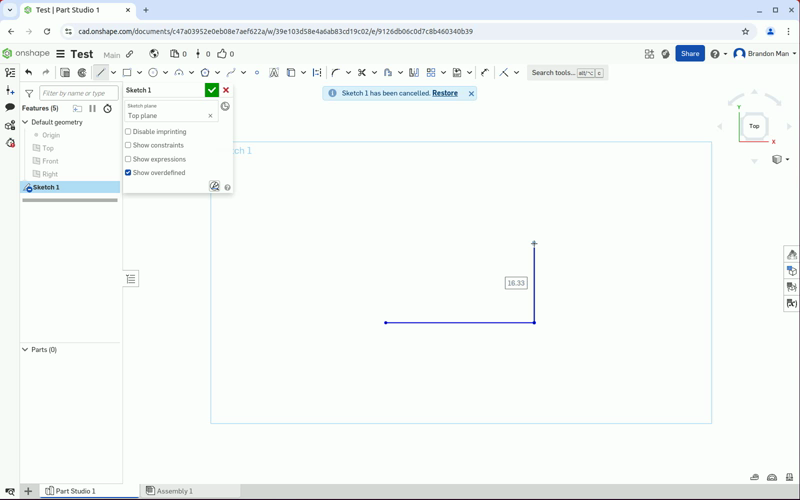
mouse_move(385, 243)
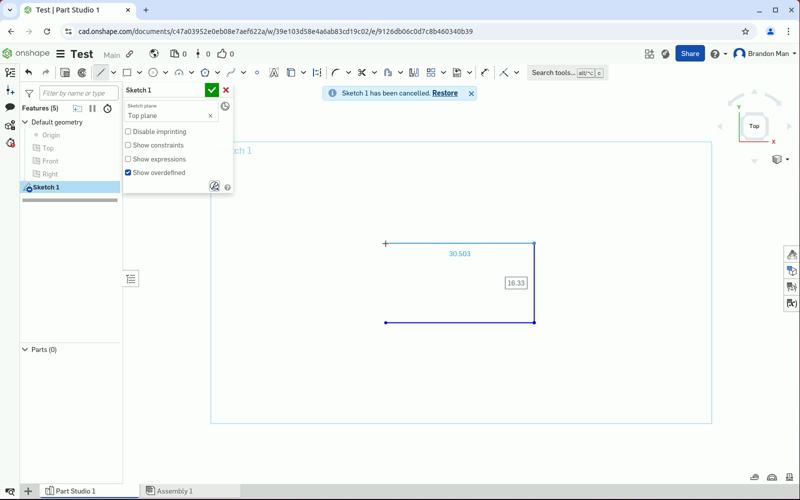
click(385, 243)
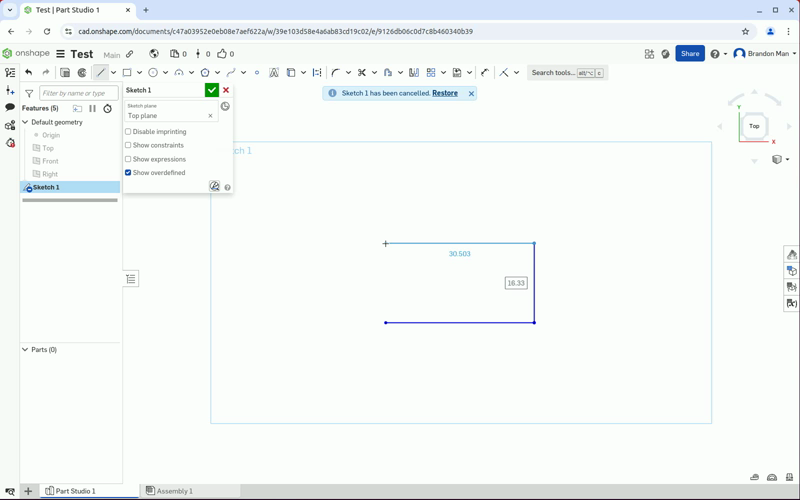
key_up(shift)
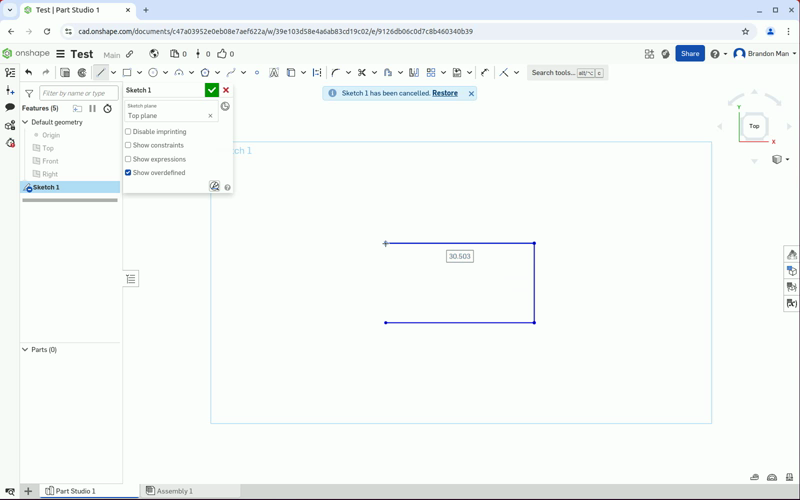
key_down(shift)
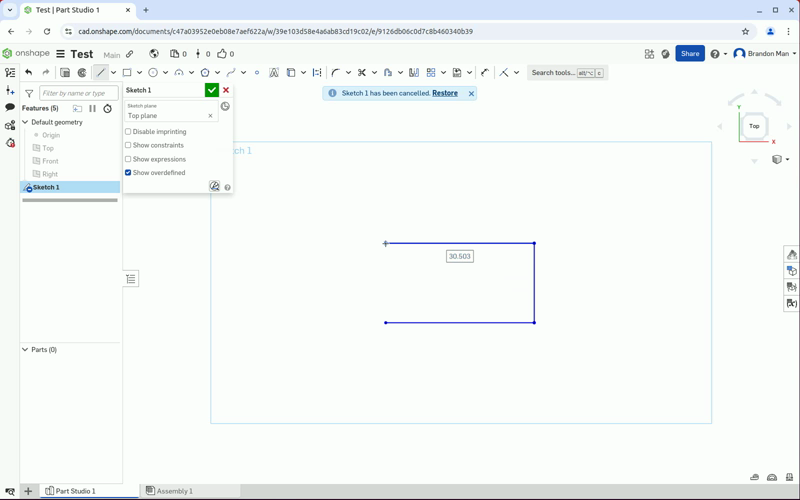
mouse_move(385, 322)
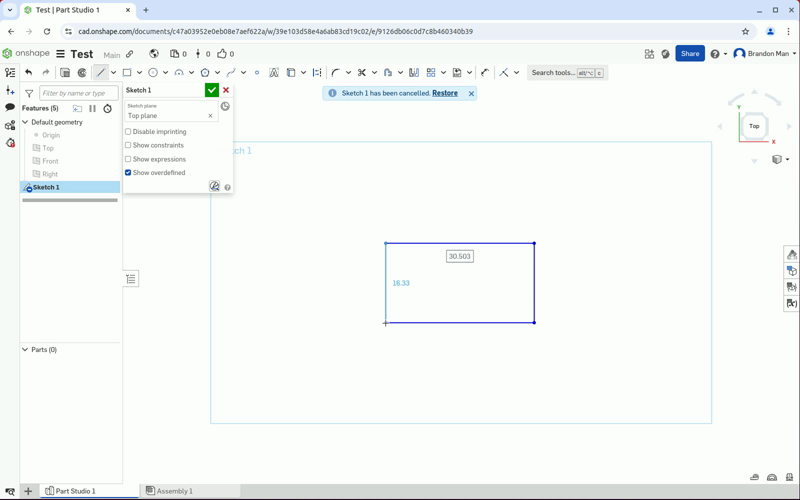
key_up(shift)
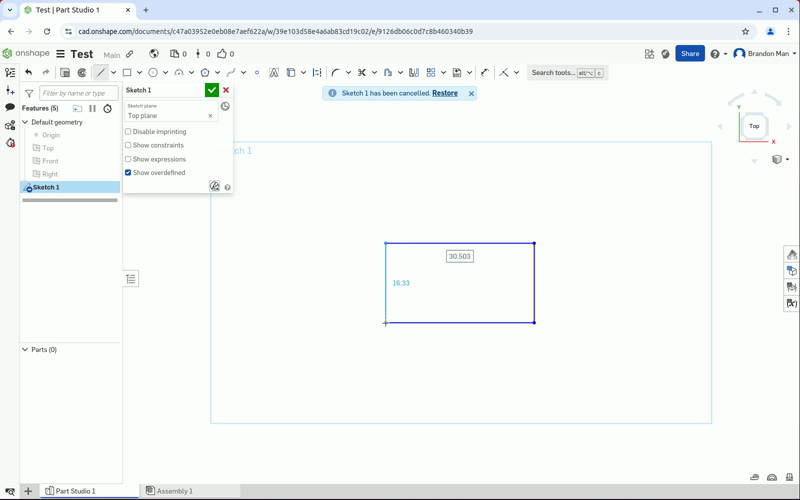
click(385, 322)
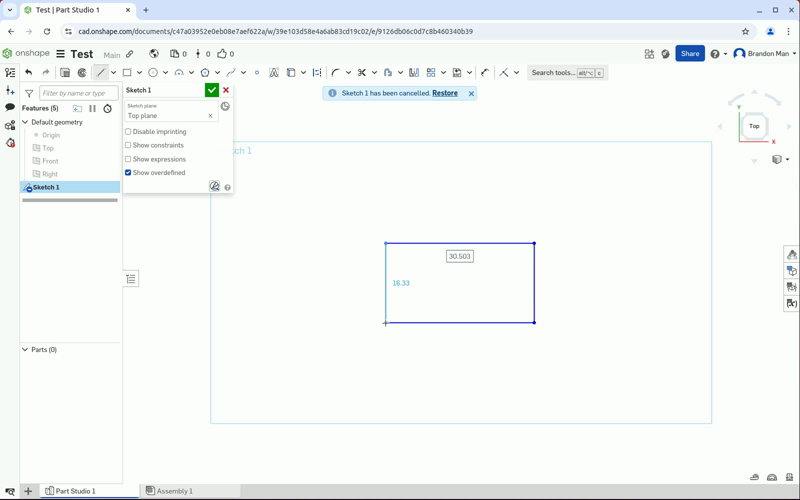
key(esc)
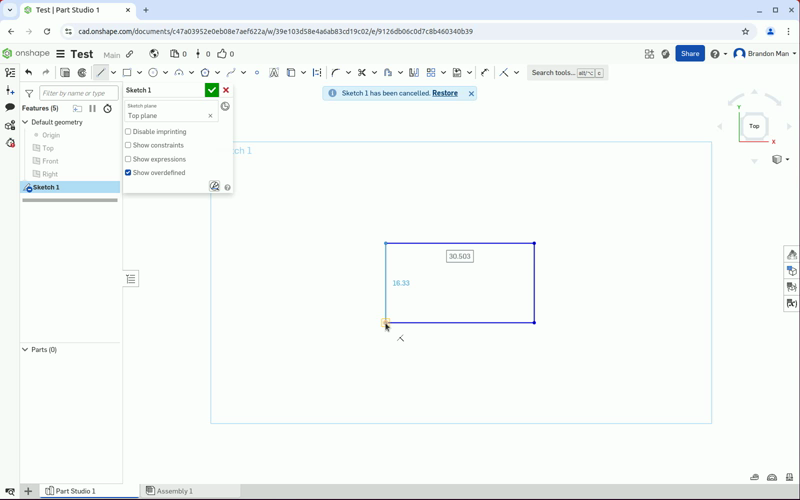
key(c)
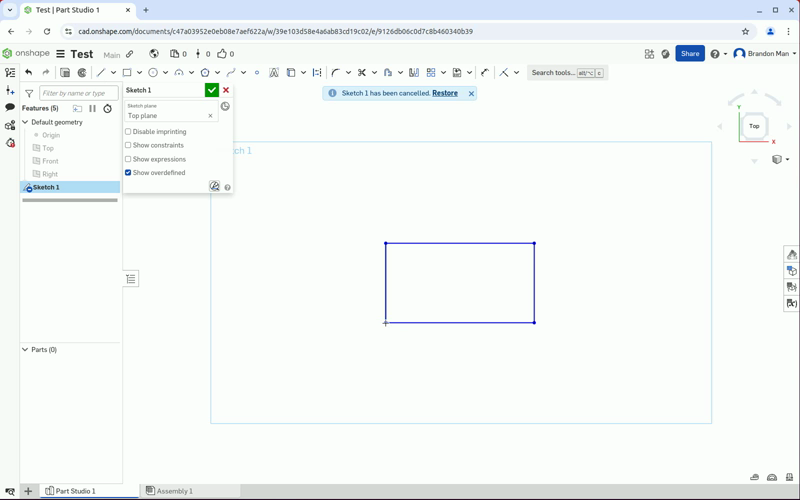
key_down(shift)
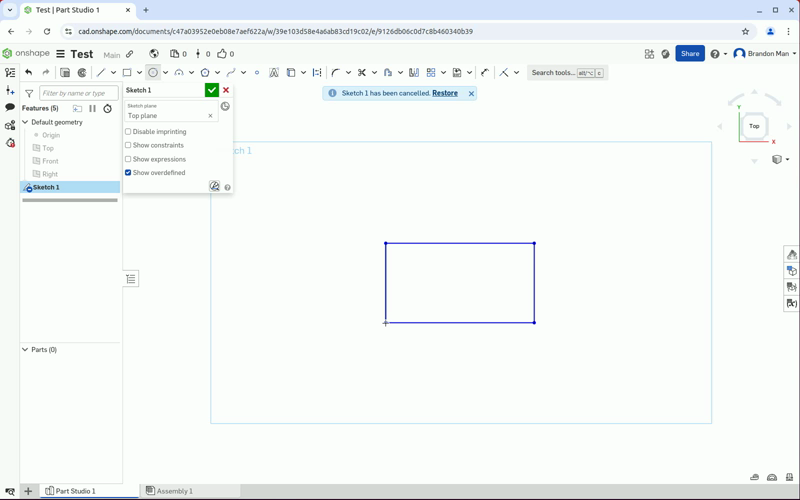
mouse_move(460, 283)
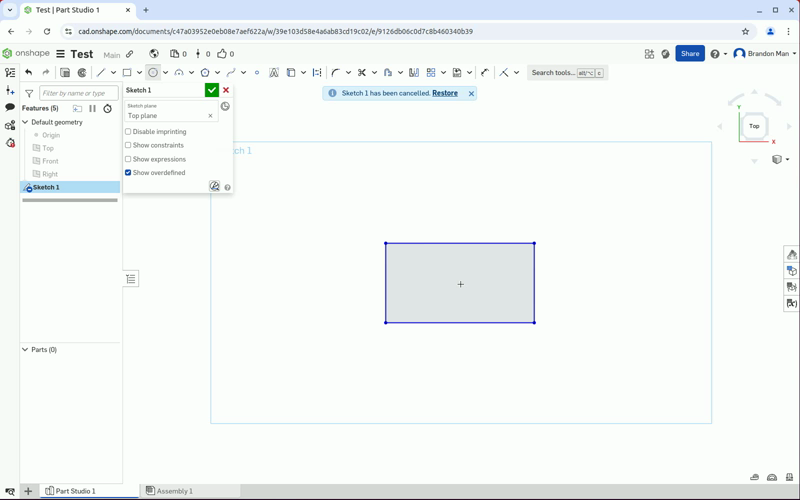
click(460, 283)
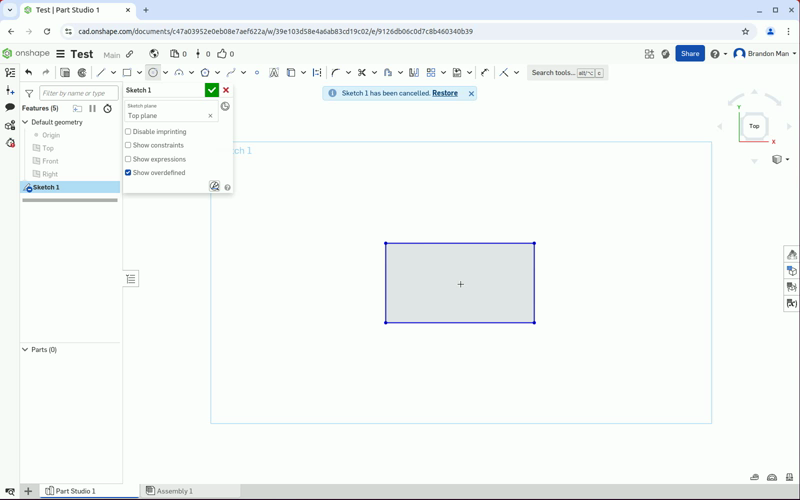
key_up(shift)
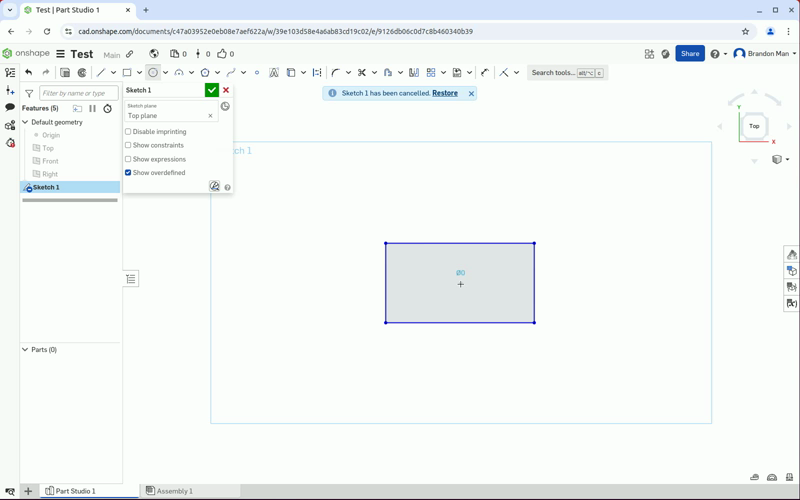
mouse_move(479, 283)
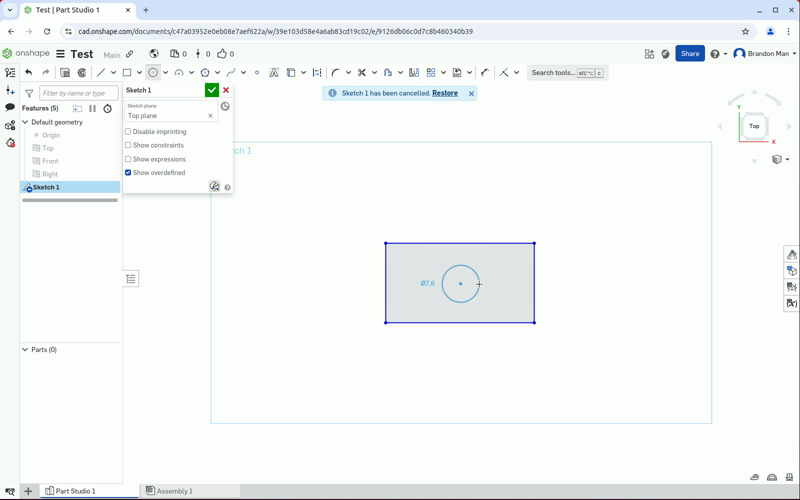
click(479, 283)
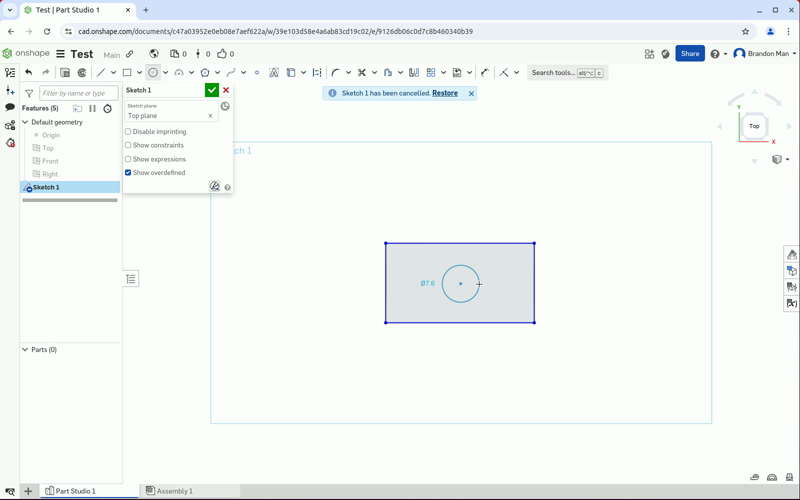
key(esc)
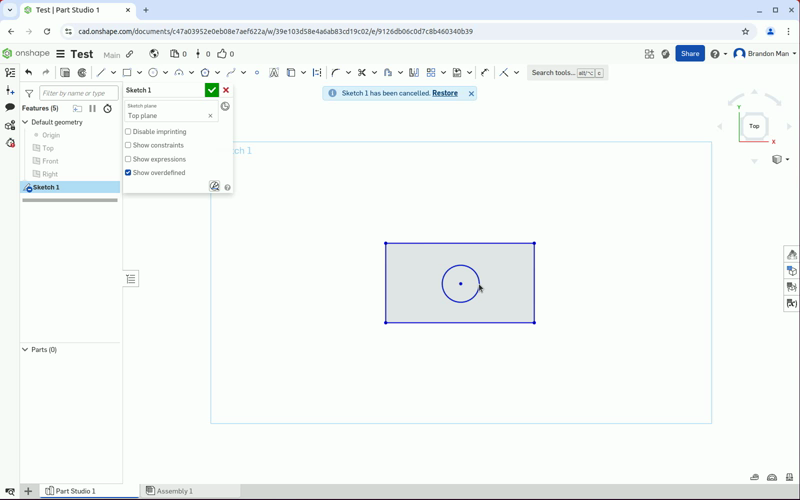
mouse_move(489, 291)
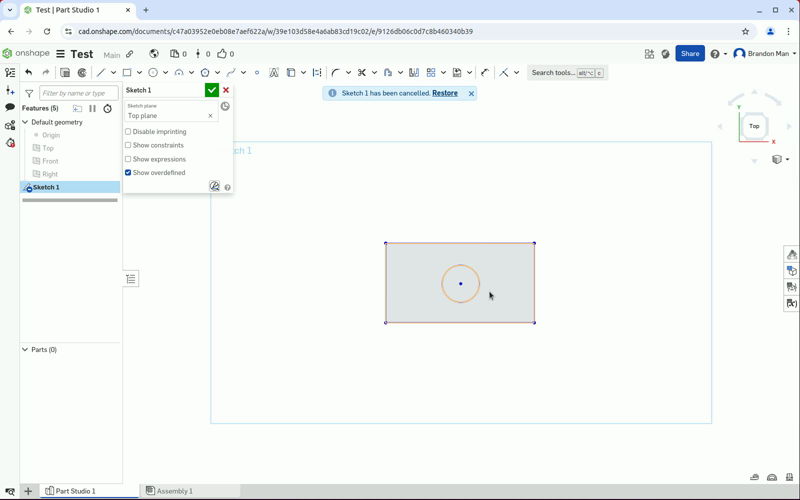
click(489, 291)
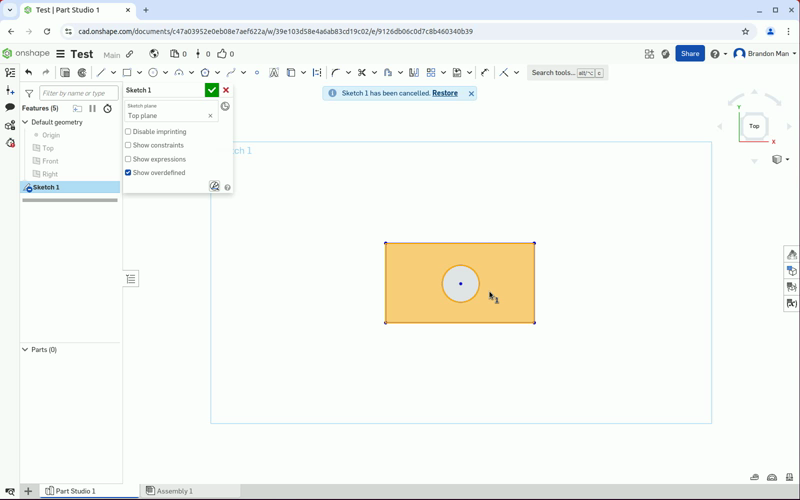
mouse_move(73, 352)
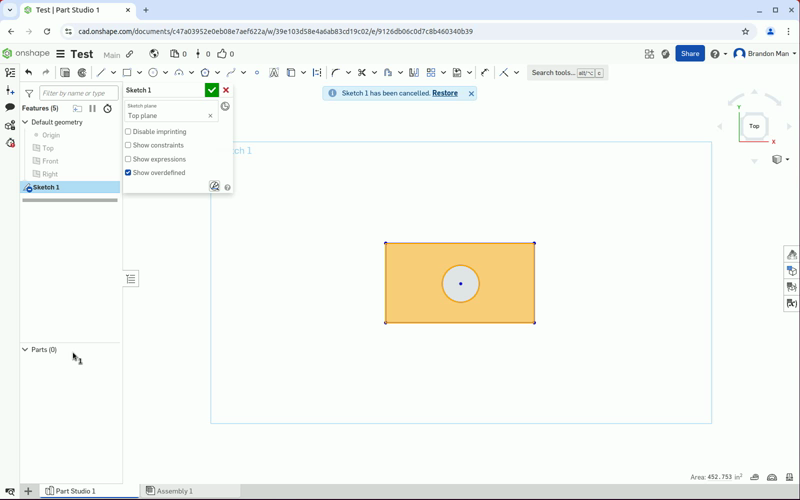
key(shift+y)
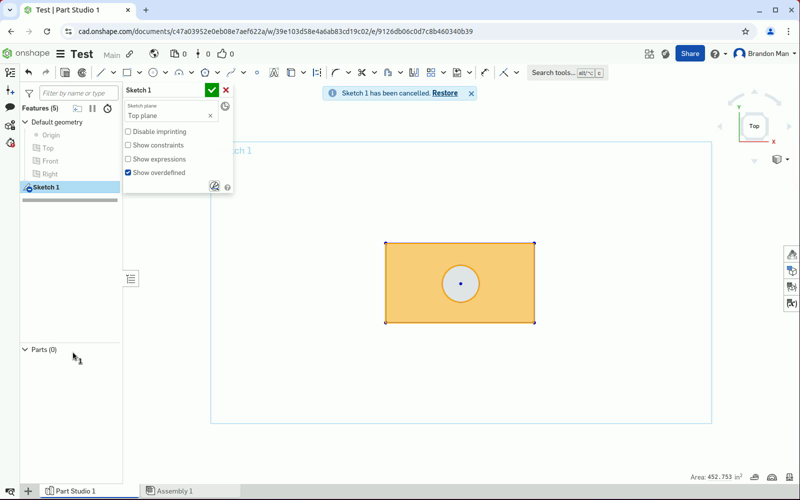
key(shift+e)
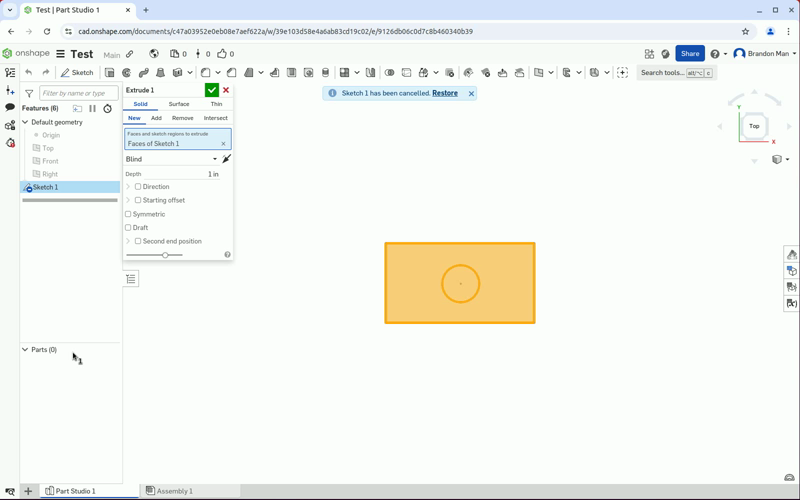
mouse_move(143, 106)
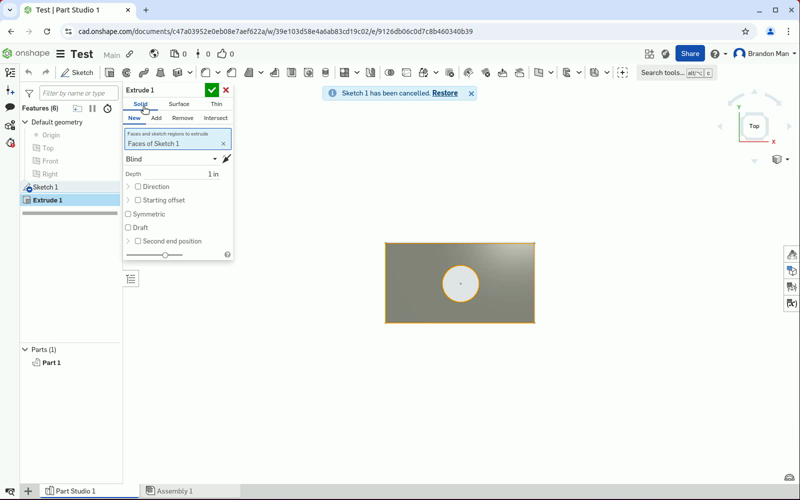
click(143, 106)
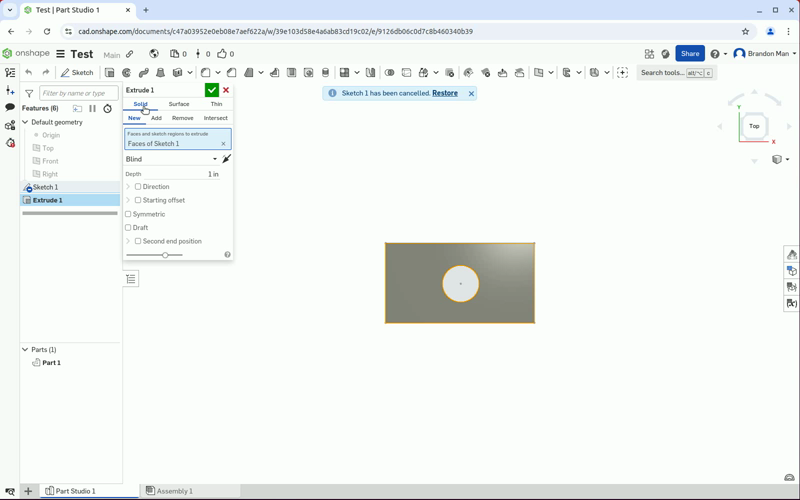
mouse_move(137, 120)
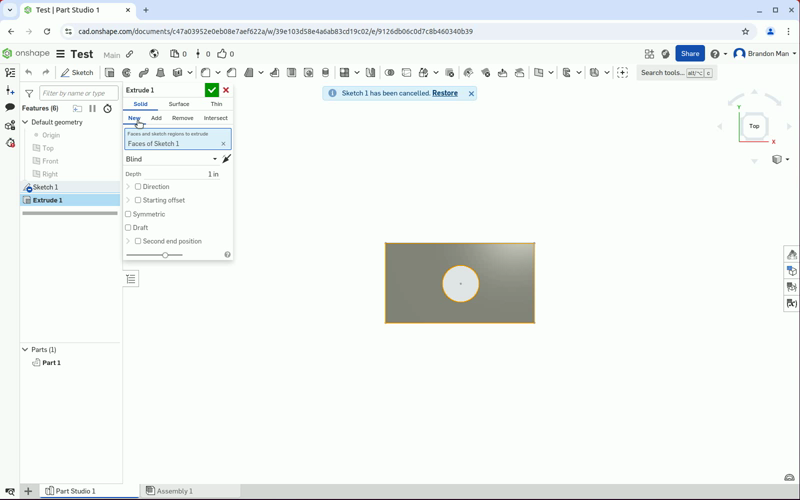
click(137, 120)
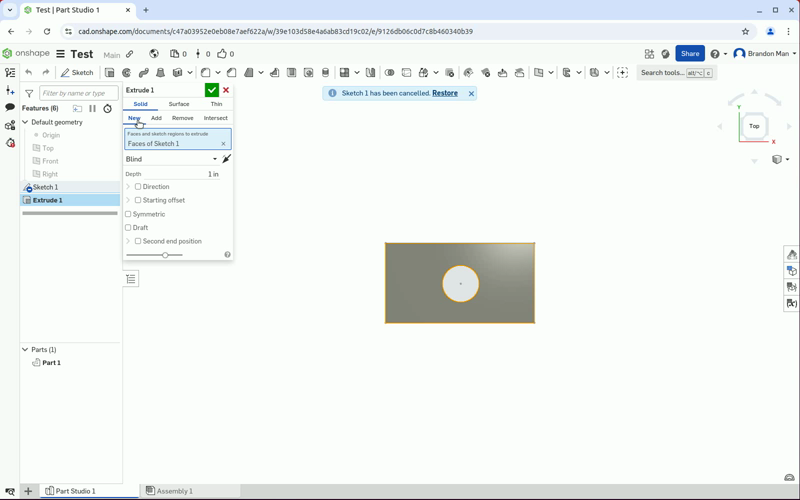
key(tab, 4)
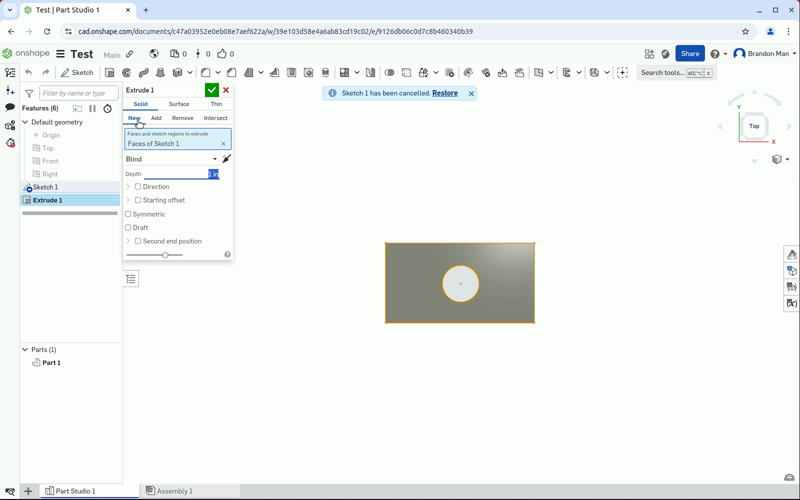
text(7.703)
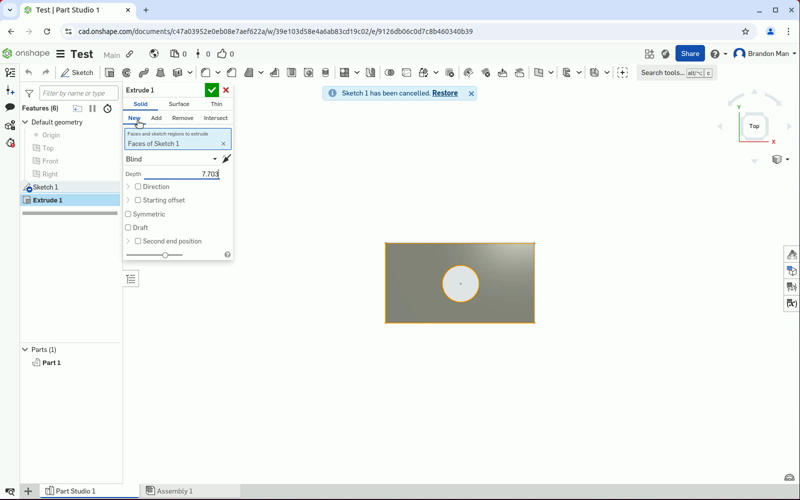
key(enter)
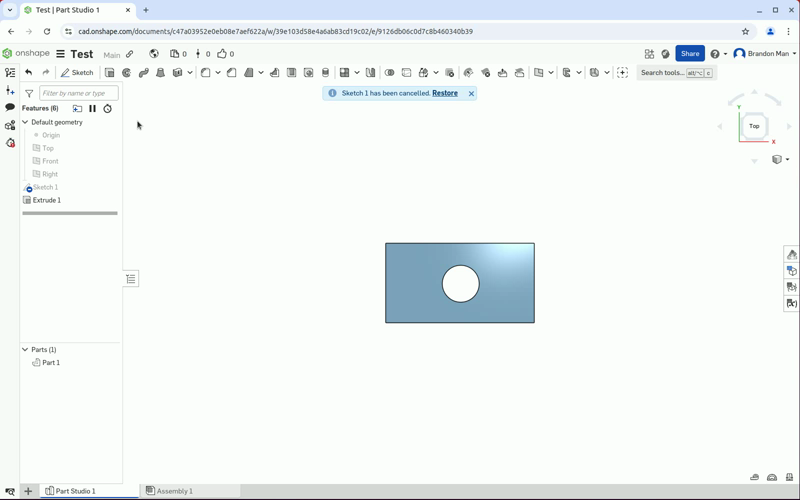
key(shift+h)
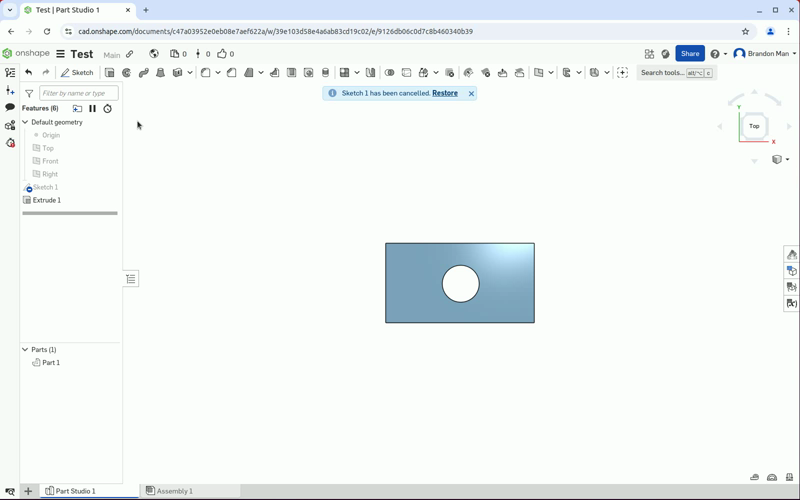
key(shift+h)
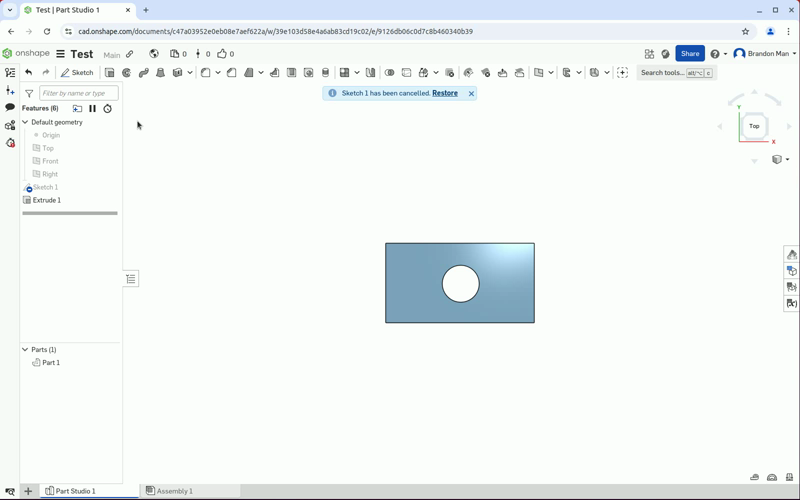
mouse_move(73, 189)
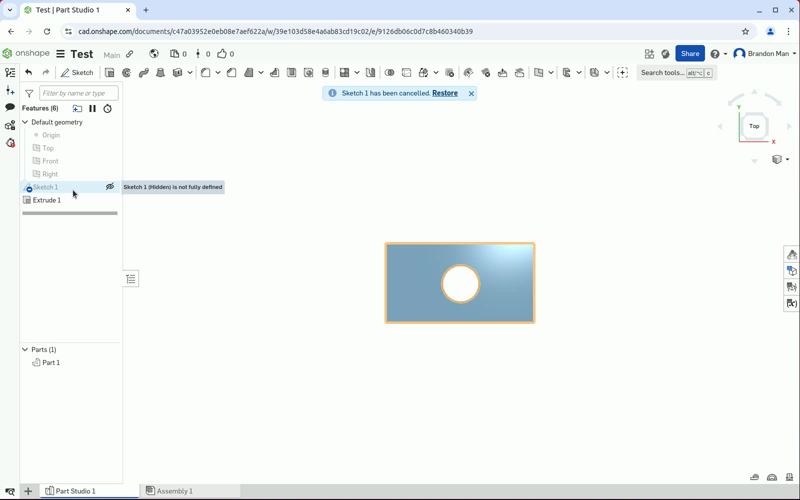
click(73, 189)
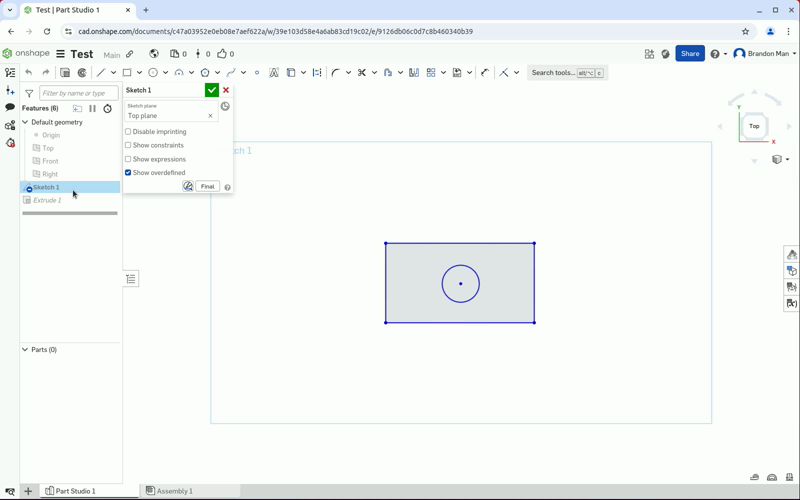
mouse_move(229, 92)
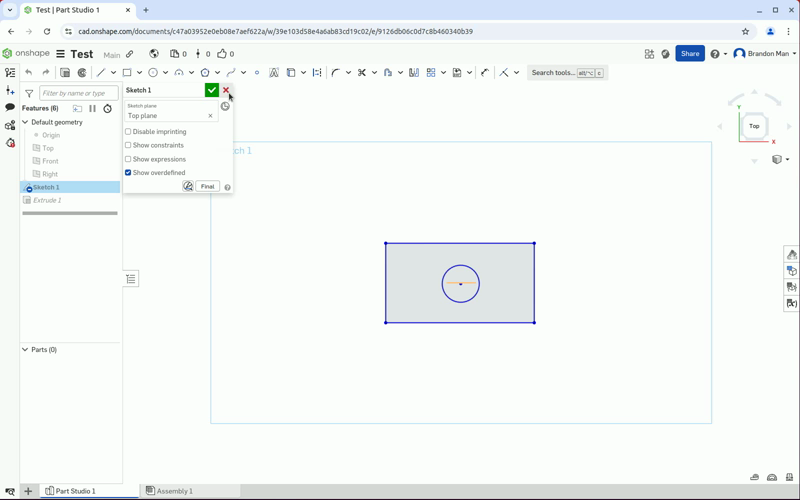
click(229, 92)
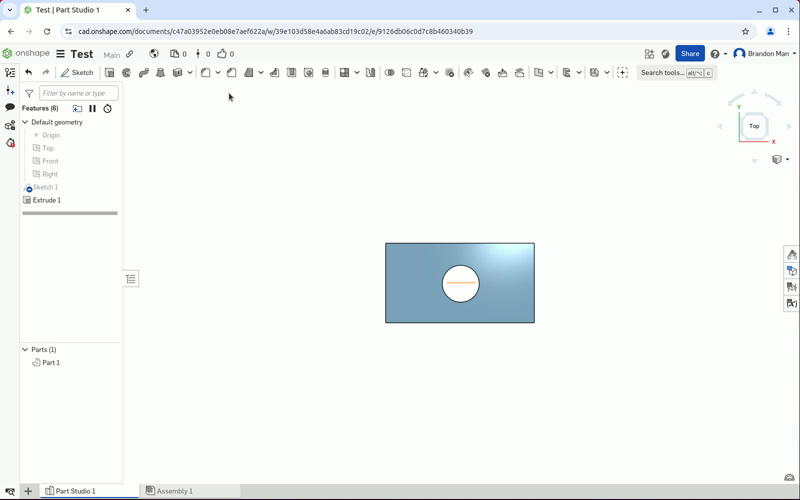
mouse_move(541, 75)
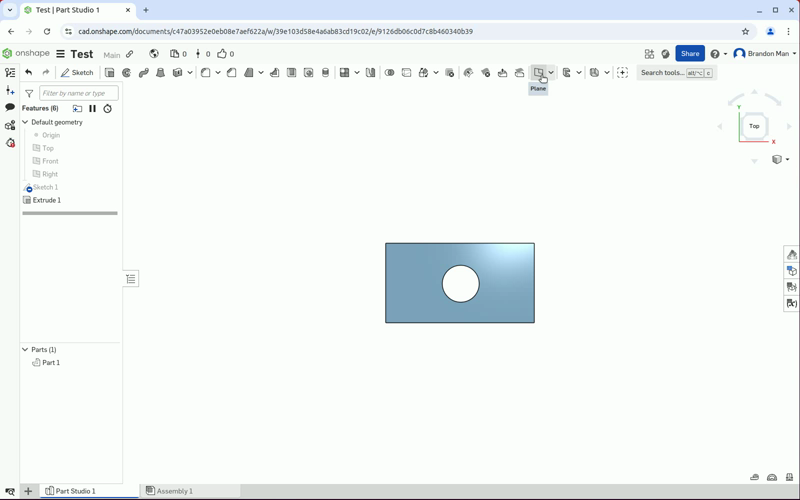
click(541, 75)
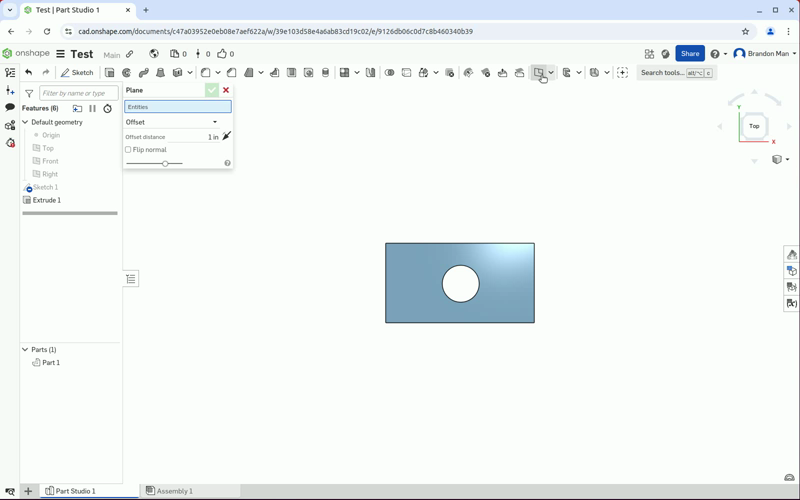
mouse_move(73, 150)
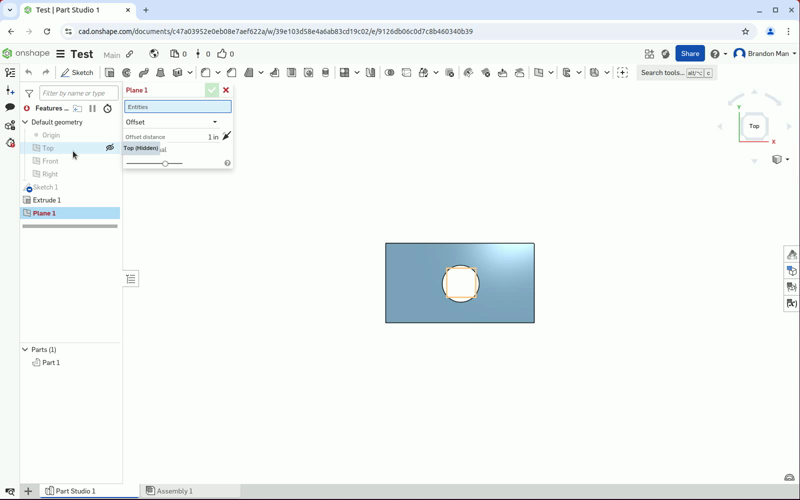
click(73, 150)
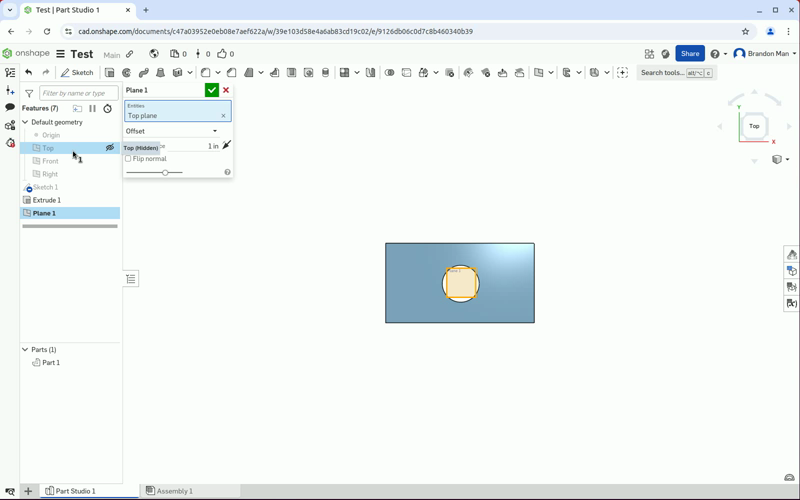
key(tab, 2)
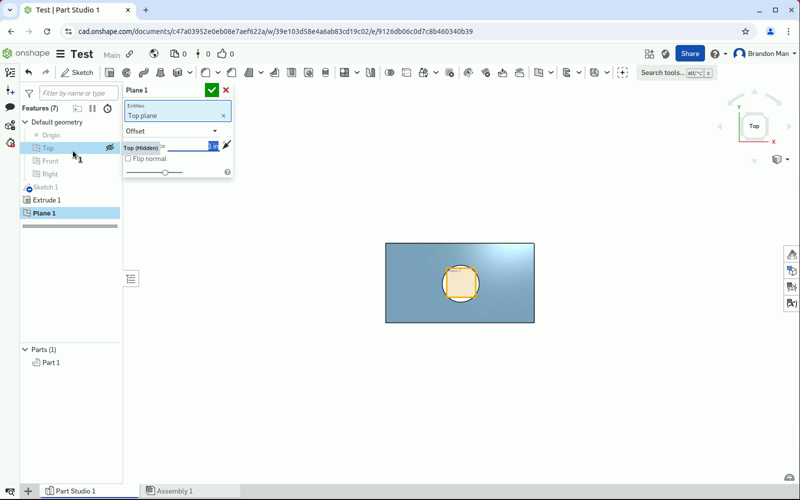
text(7.703)
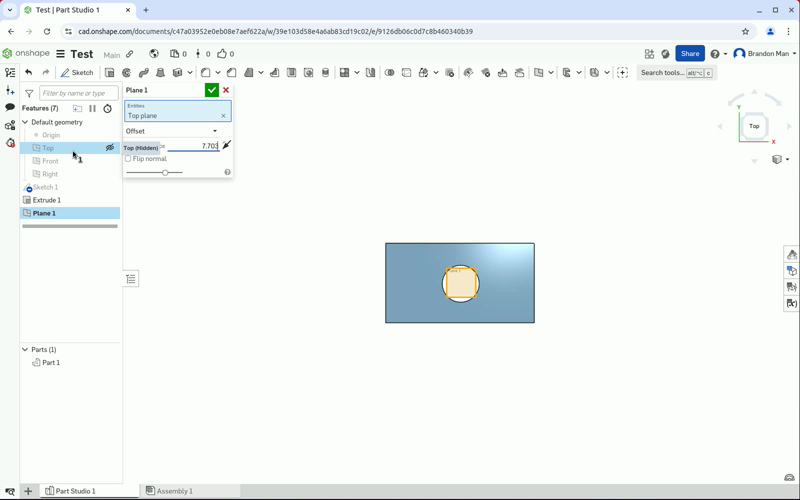
key(enter, 2)
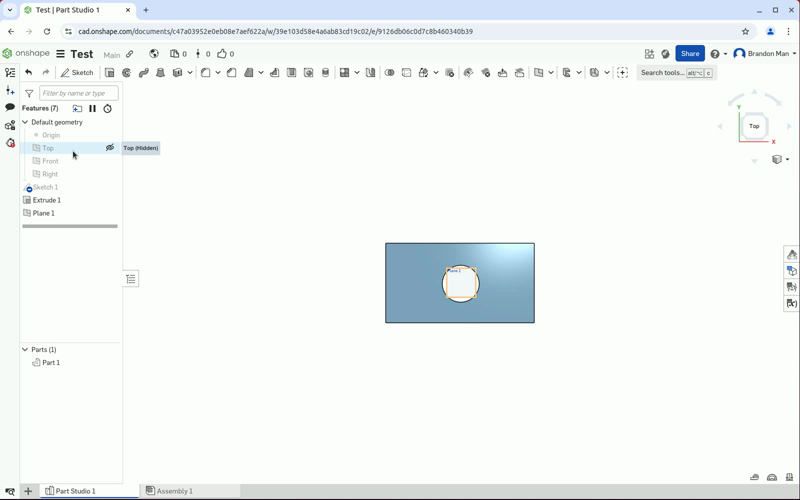
key(shift+s)
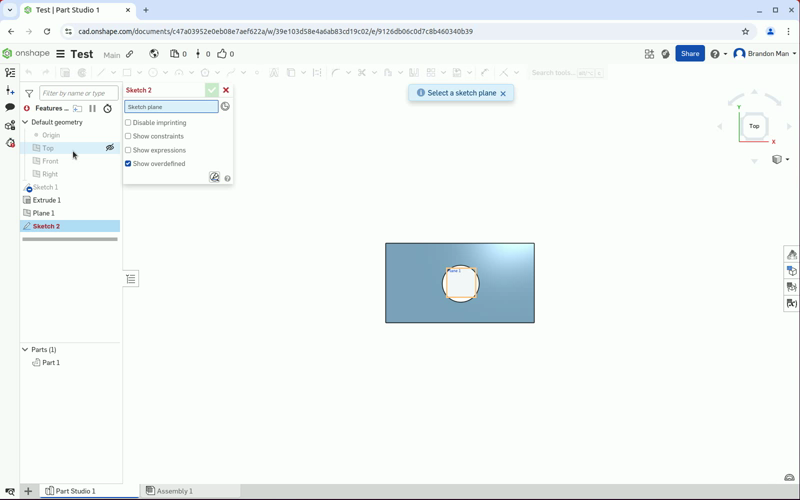
mouse_move(73, 215)
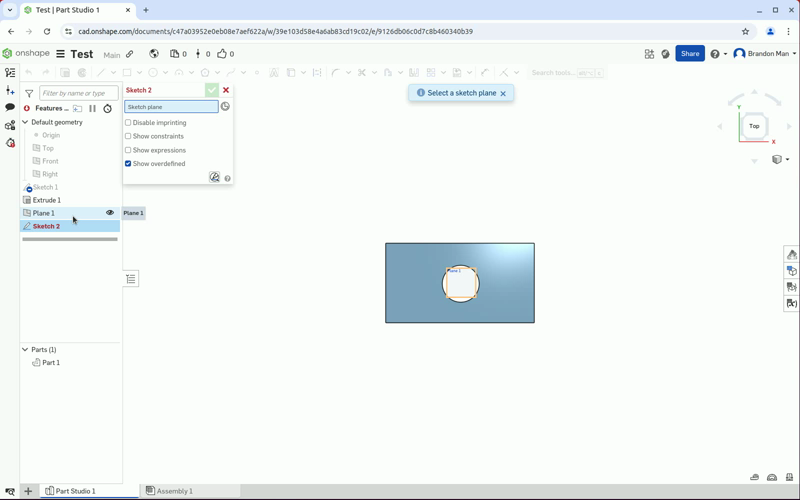
click(73, 215)
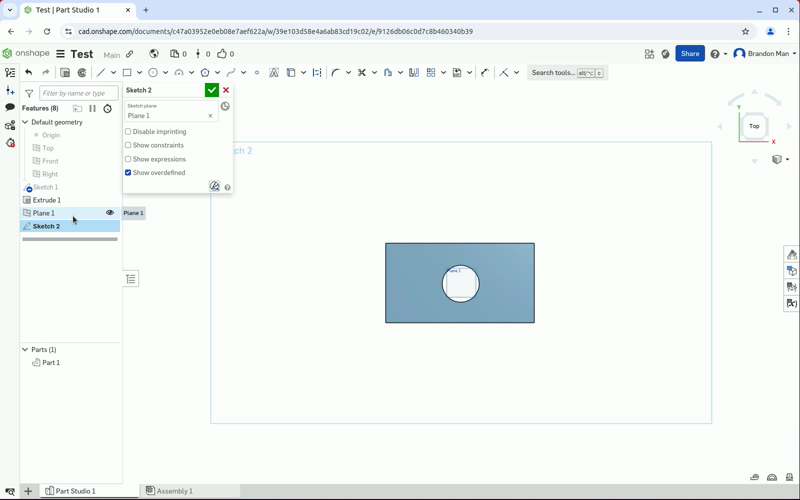
mouse_move(73, 352)
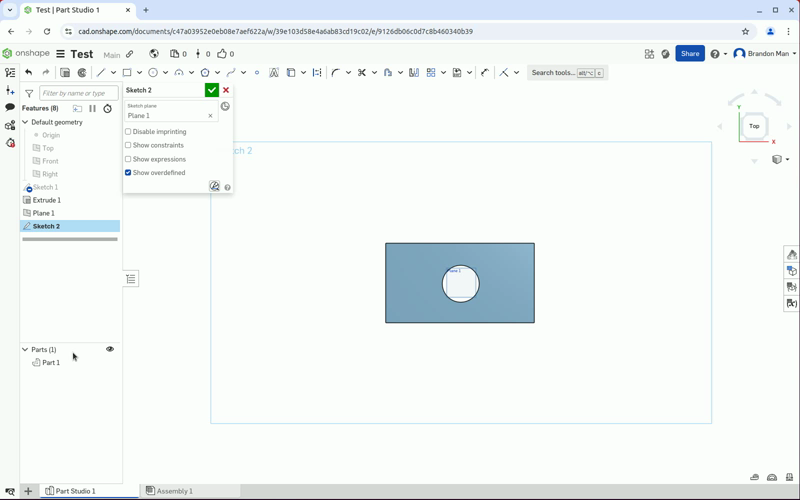
key(y)
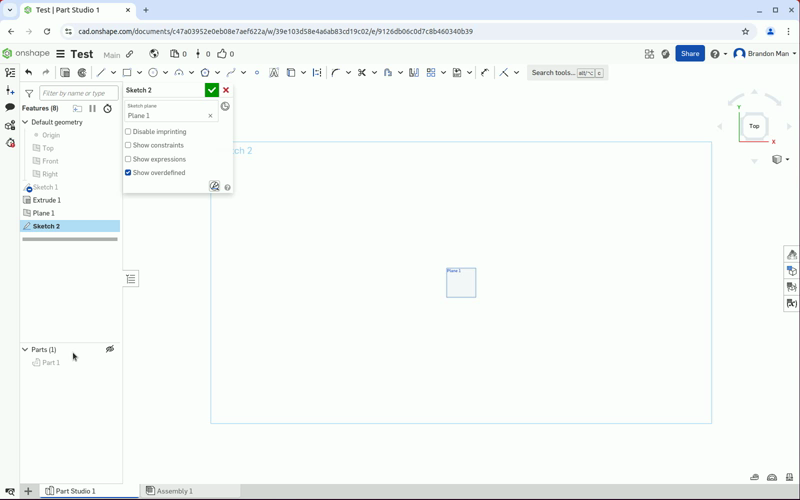
key(l)
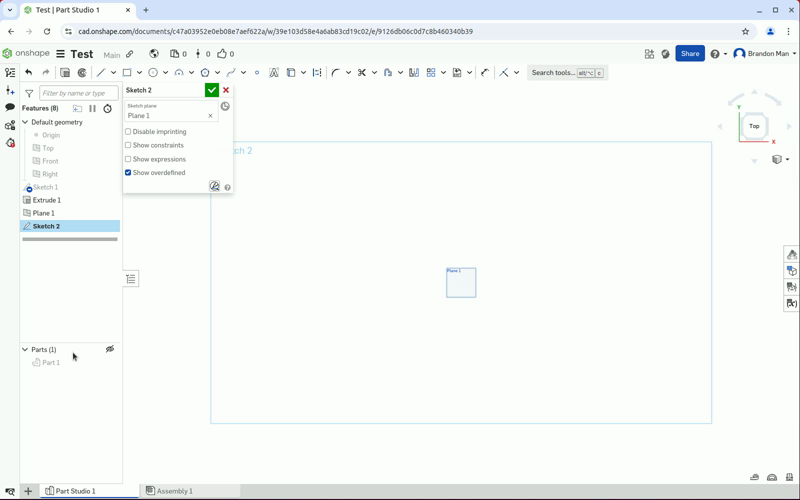
key_down(shift)
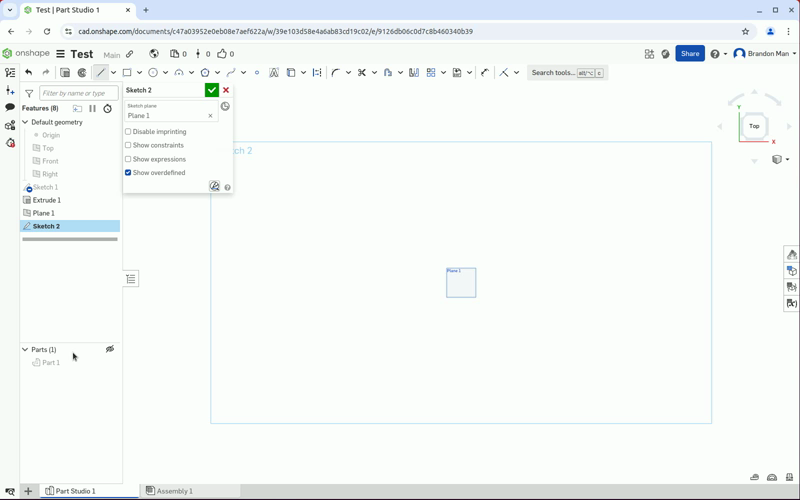
mouse_move(393, 322)
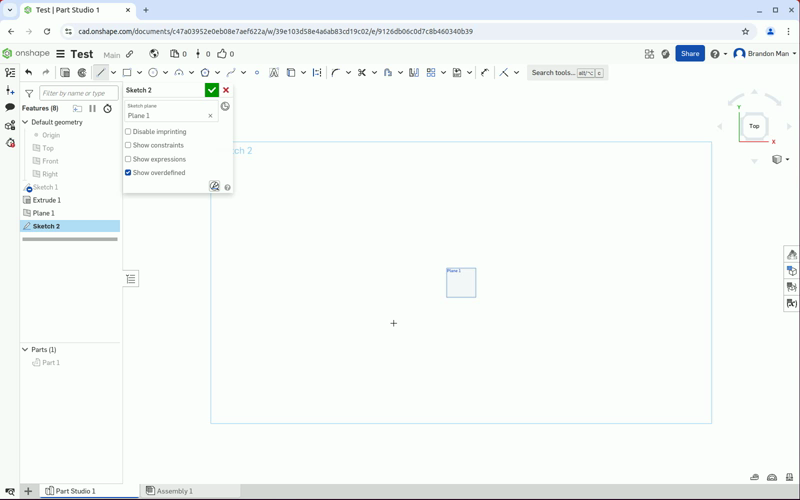
click(393, 322)
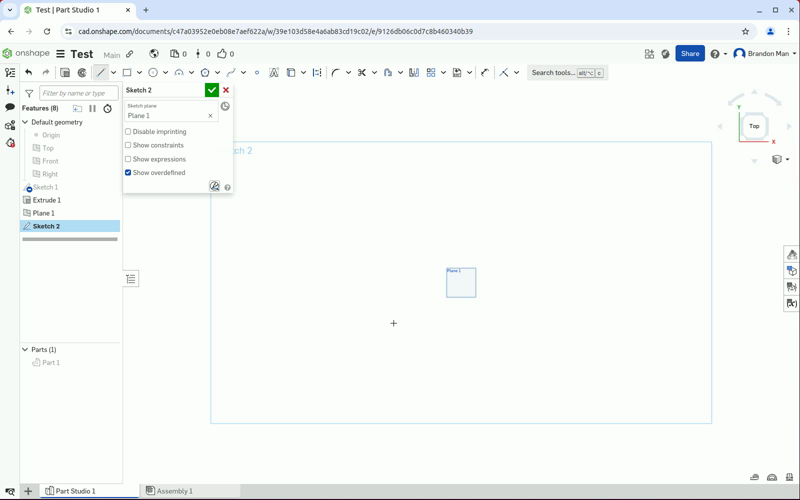
key_up(shift)
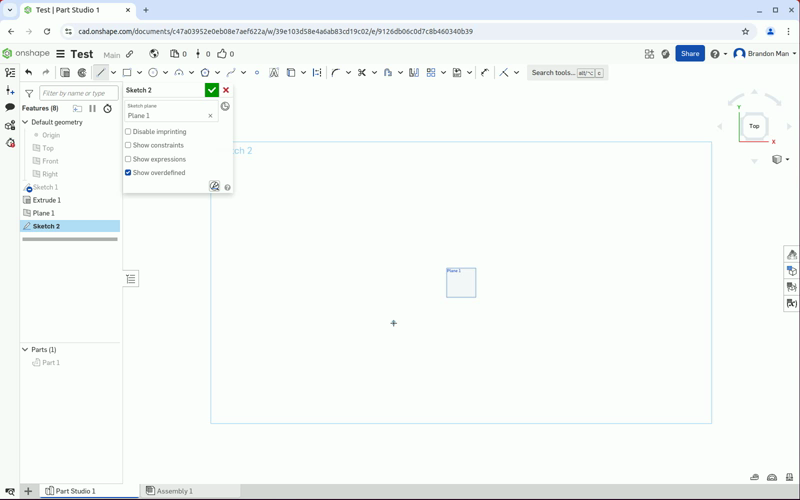
key_down(shift)
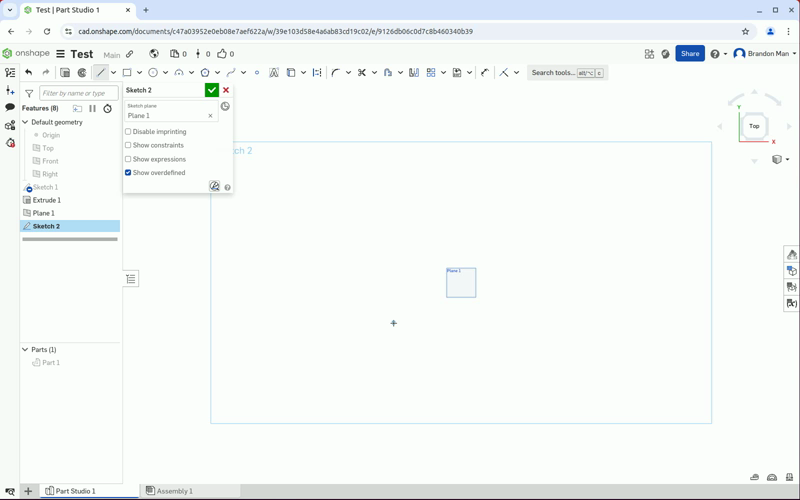
mouse_move(423, 322)
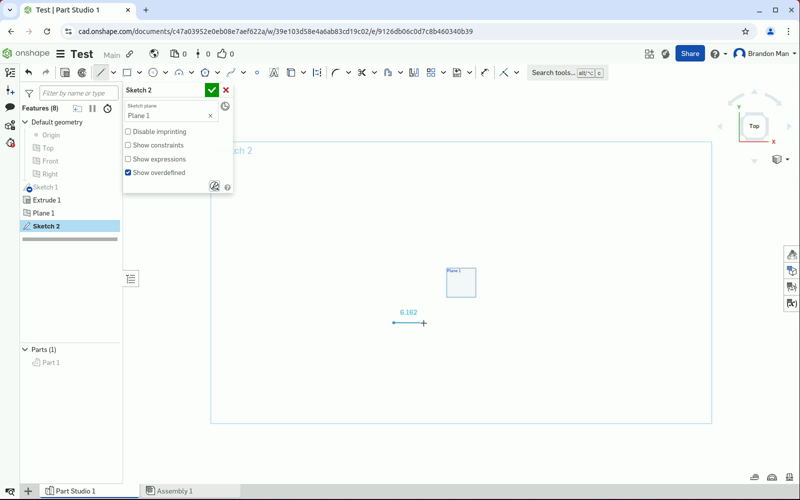
mouse_move(404, 322)
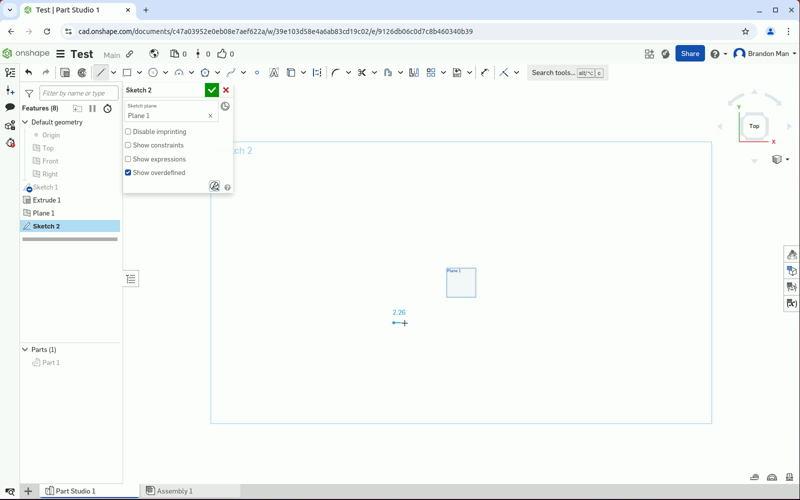
click(404, 322)
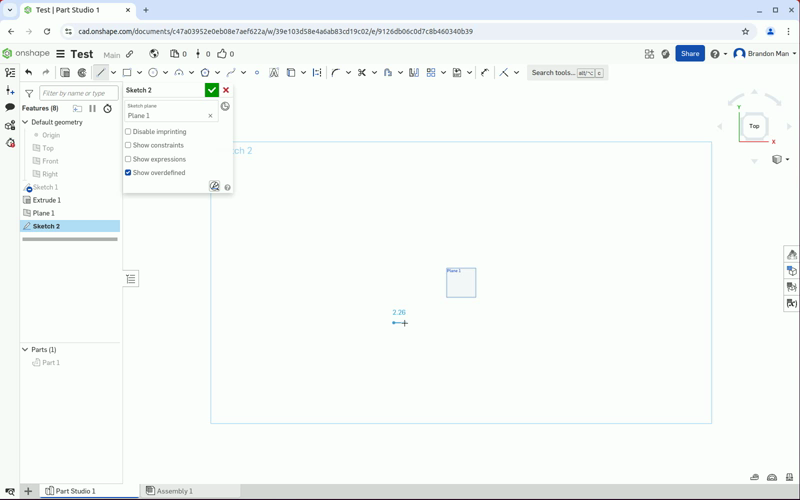
key_up(shift)
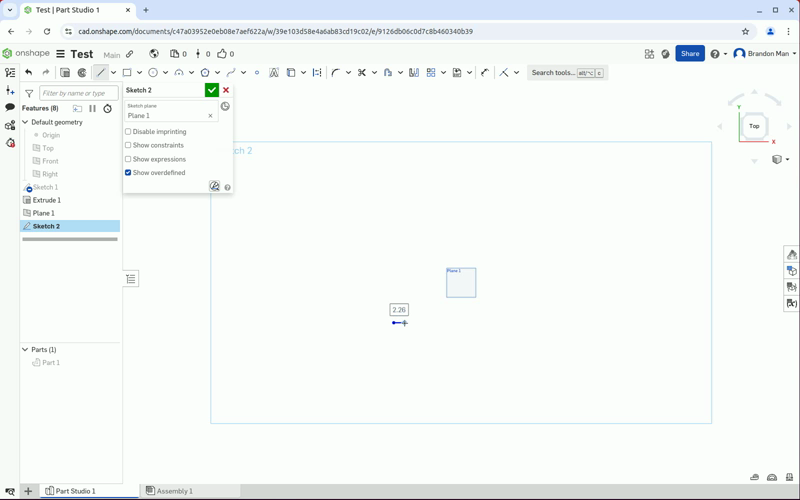
key_down(shift)
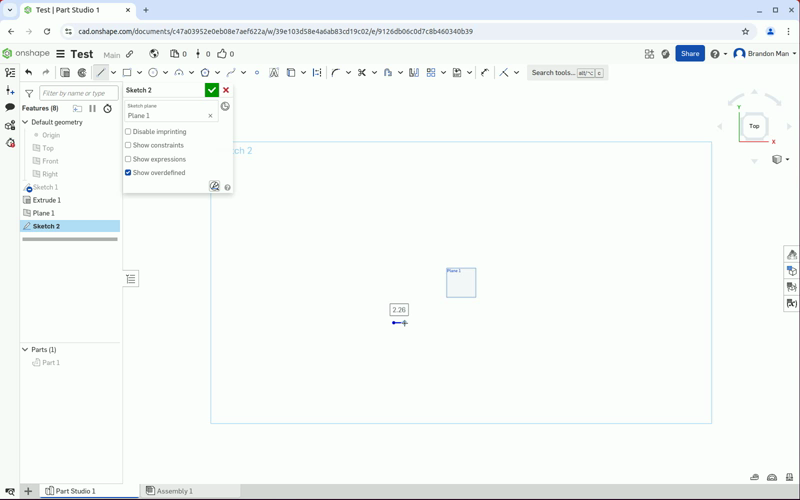
mouse_move(404, 242)
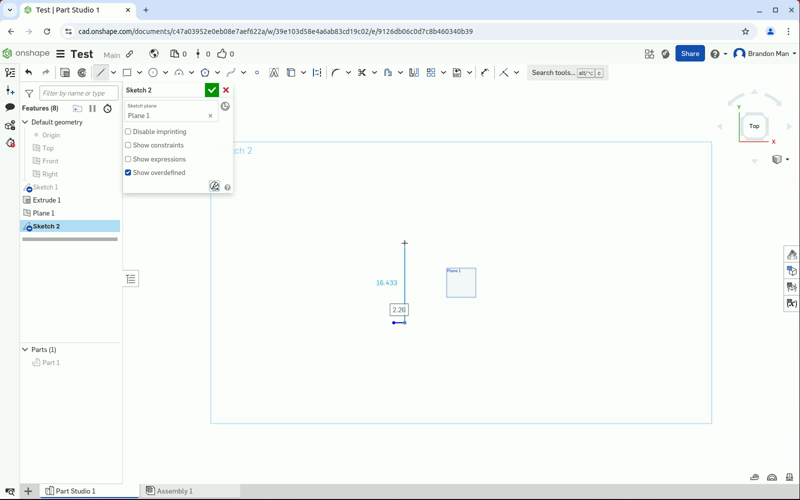
click(404, 242)
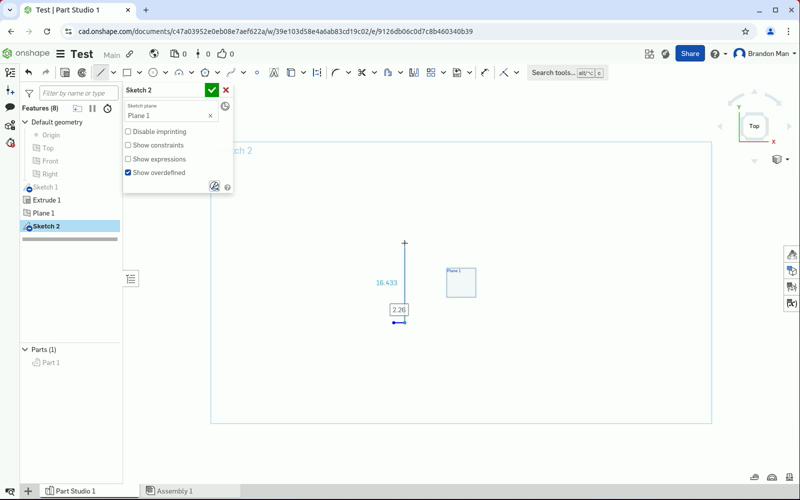
key_up(shift)
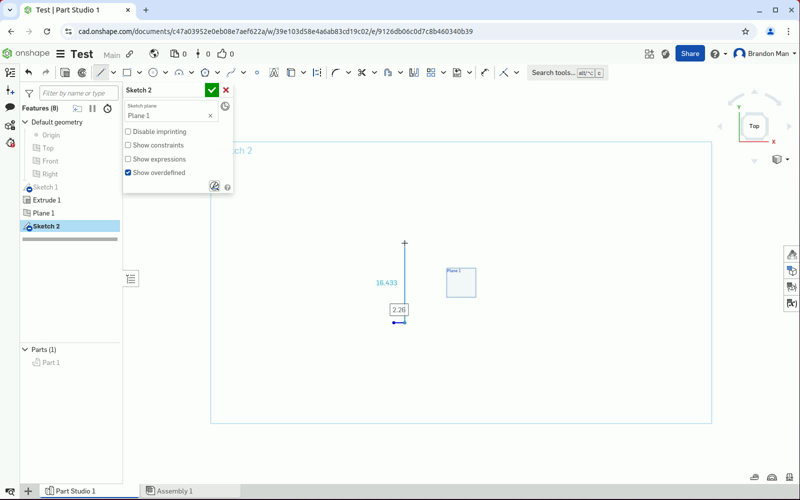
key_down(shift)
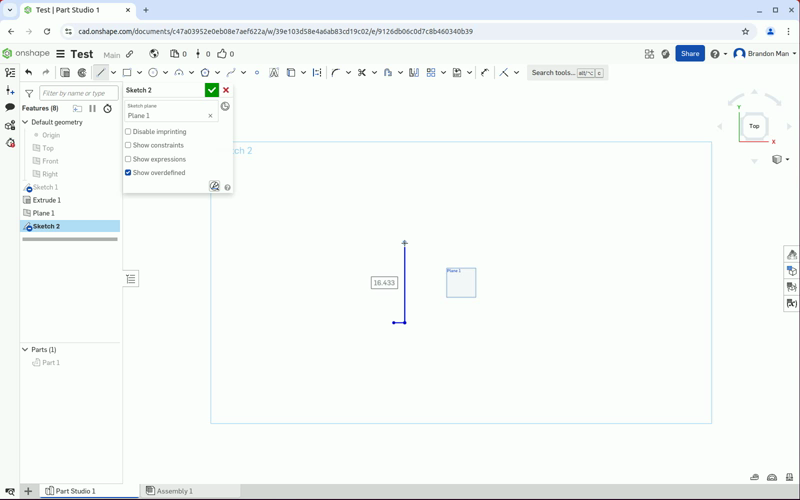
mouse_move(434, 242)
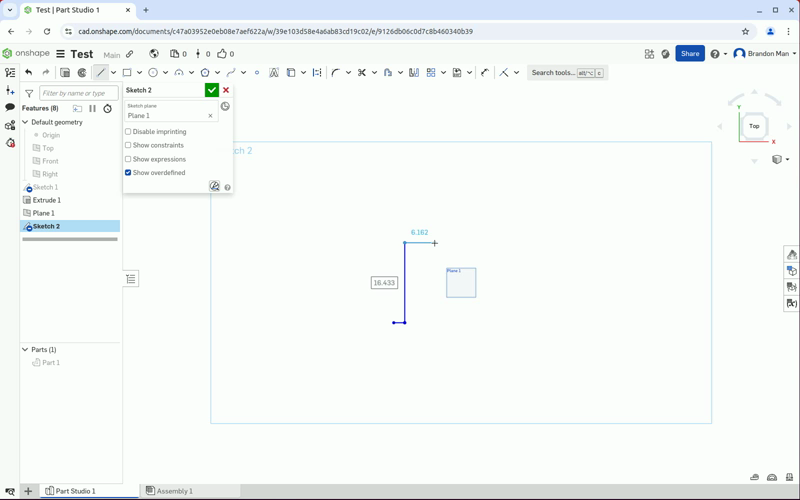
mouse_move(393, 242)
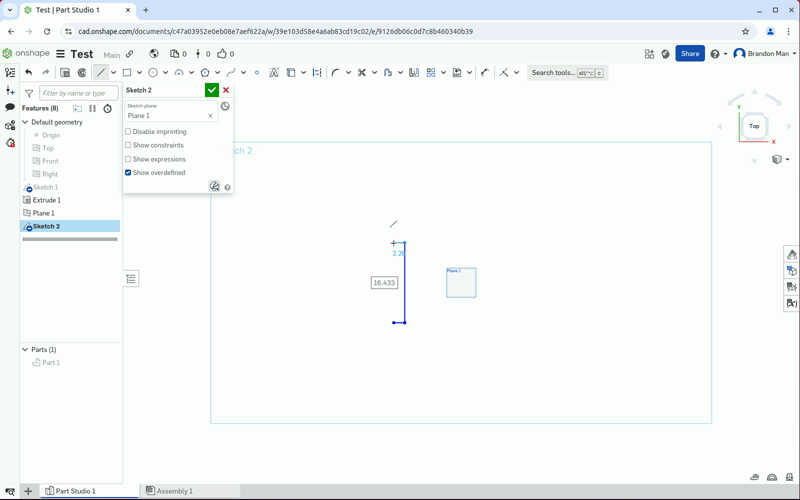
click(393, 242)
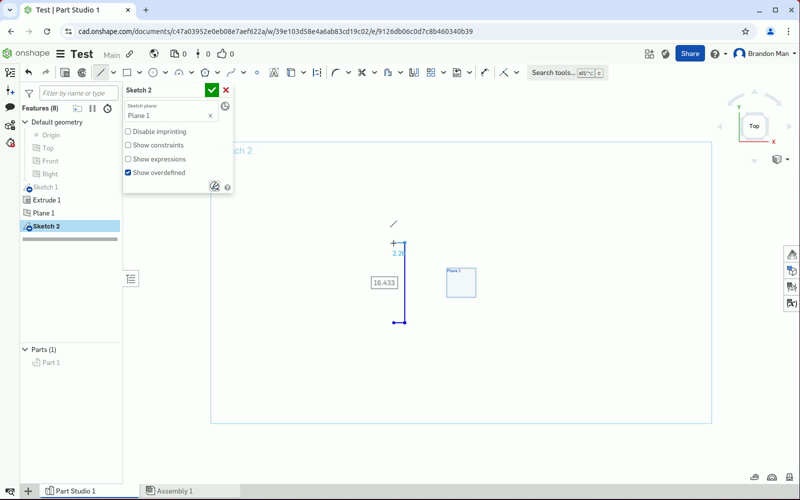
key_up(shift)
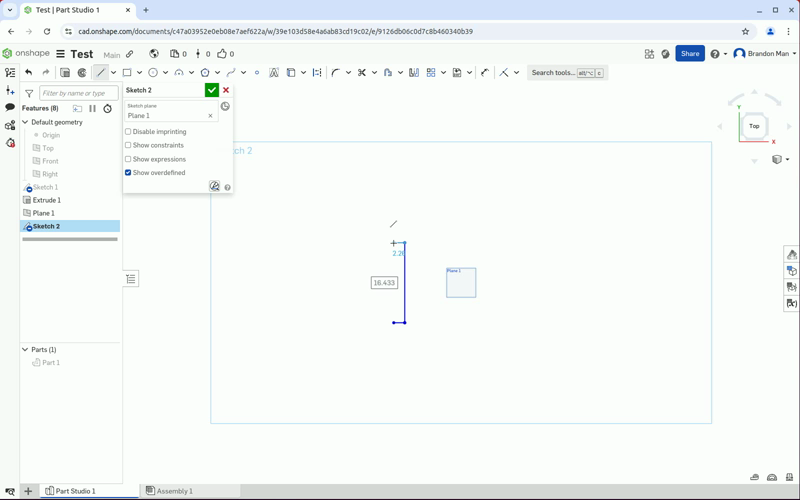
key_down(shift)
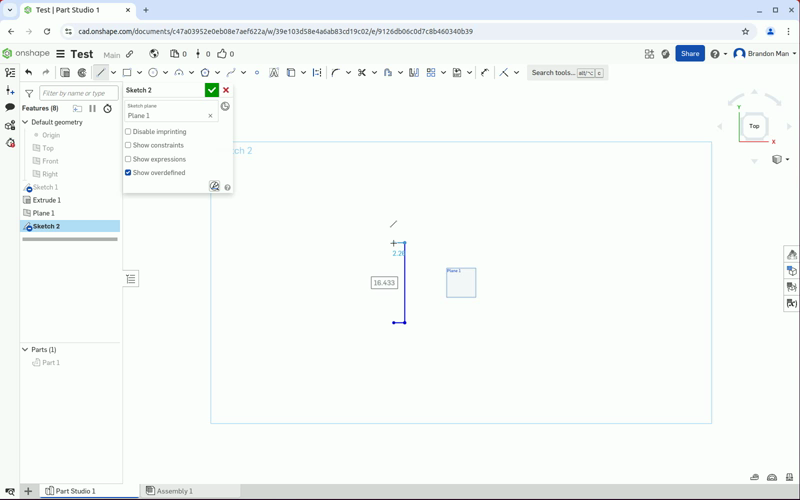
mouse_move(393, 322)
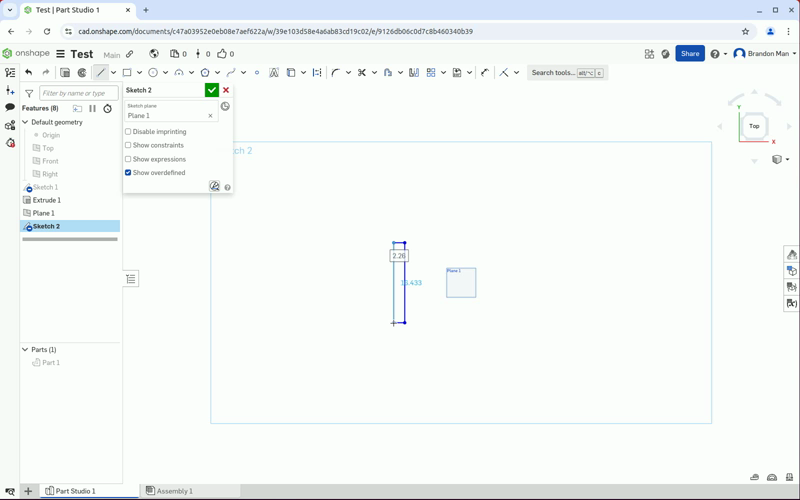
key_up(shift)
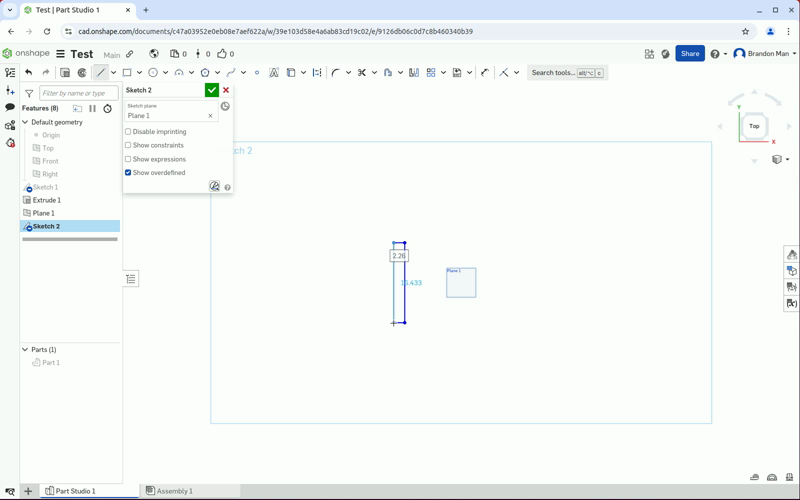
click(393, 322)
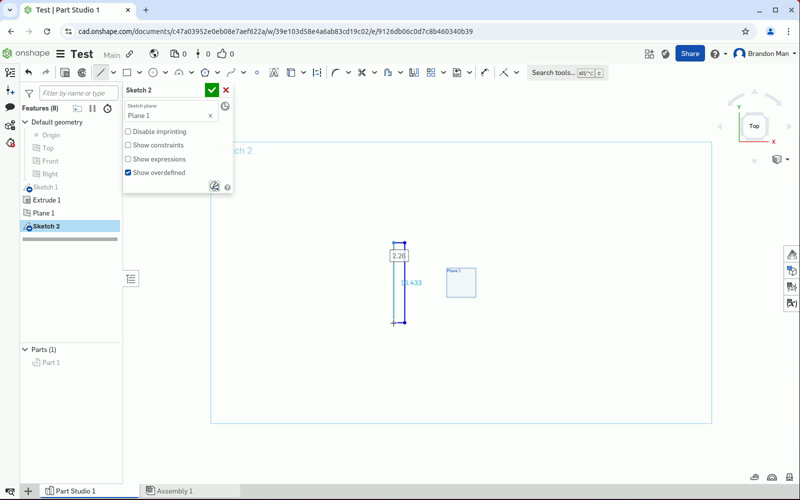
key(esc)
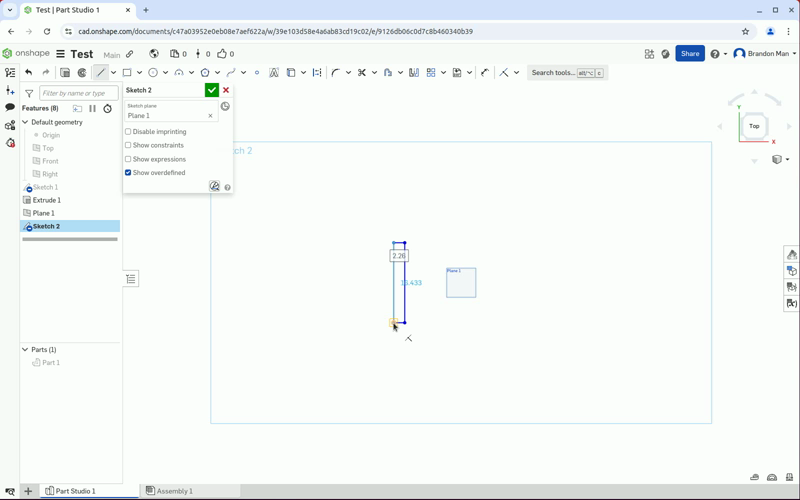
mouse_move(396, 318)
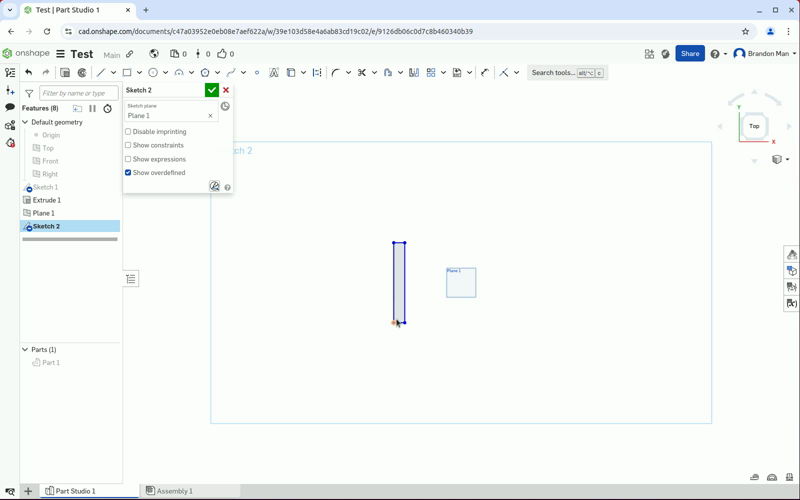
scroll(6)
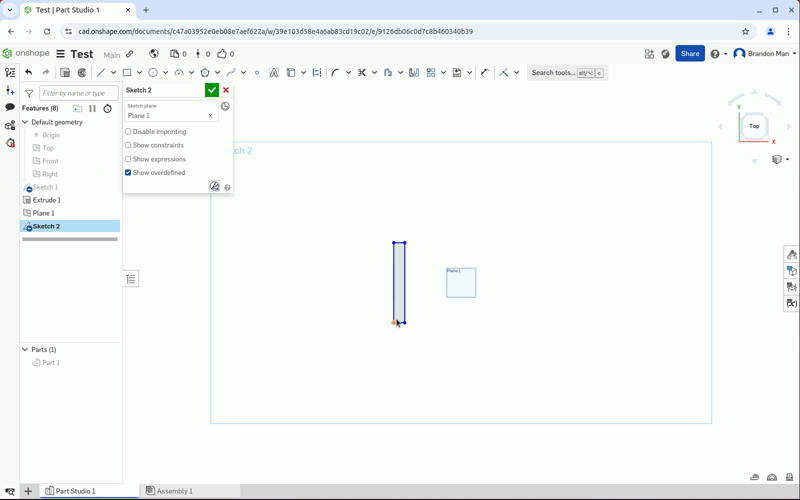
scroll(6)
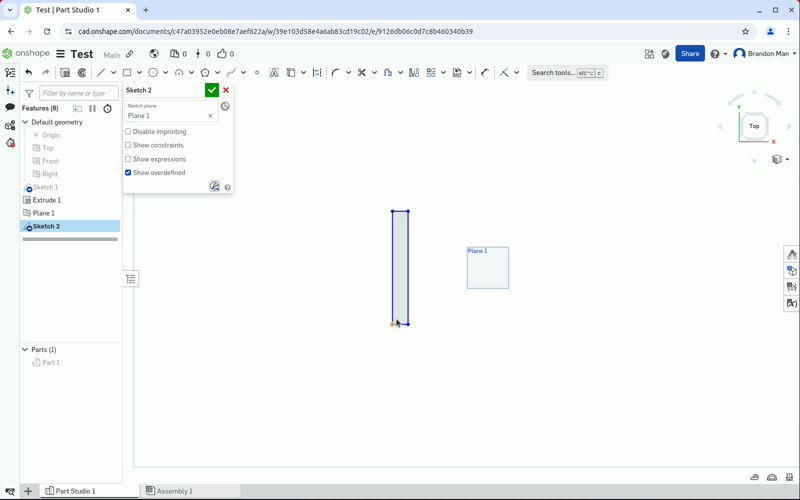
scroll(6)
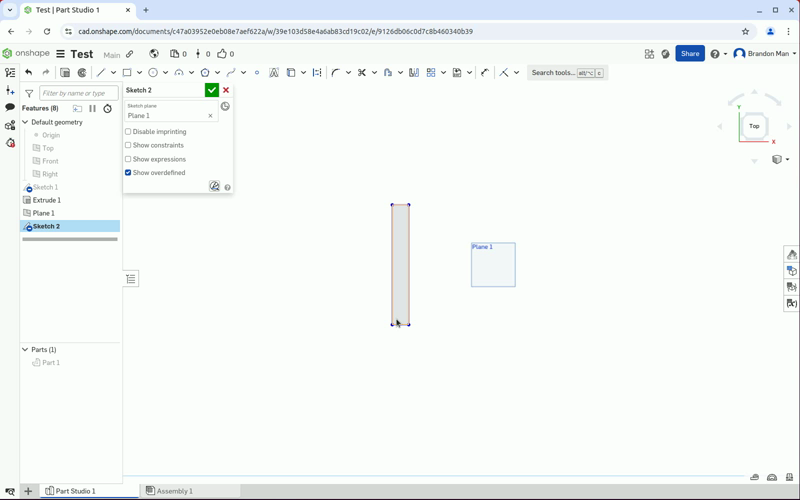
scroll(6)
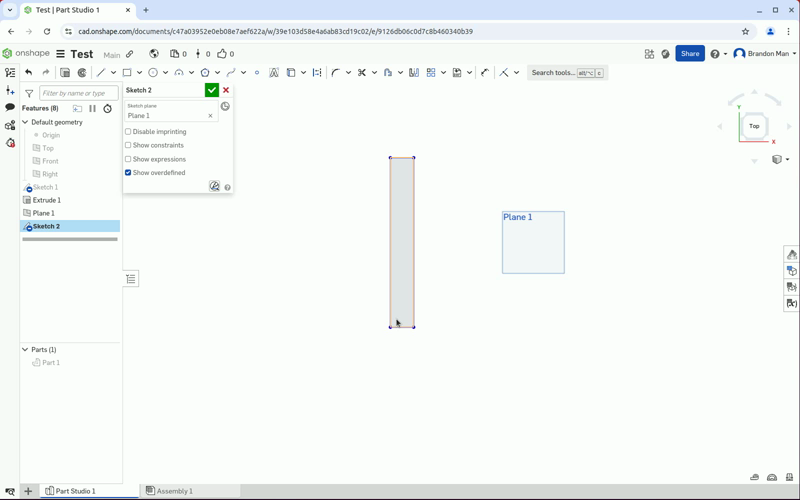
scroll(6)
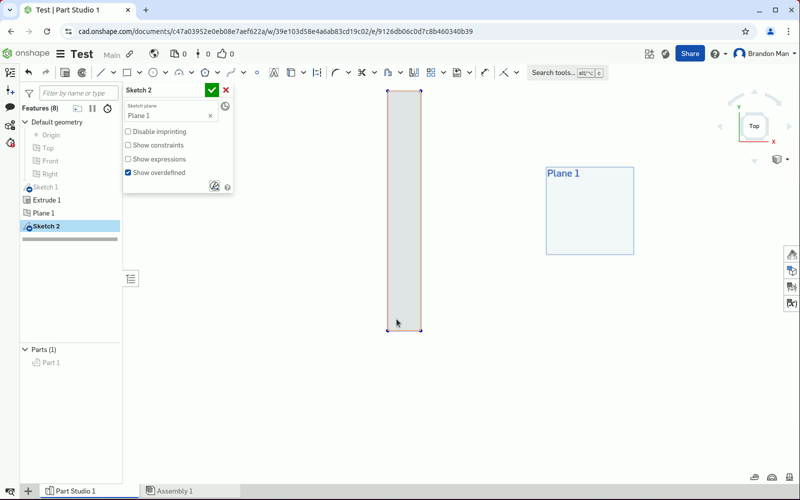
scroll(6)
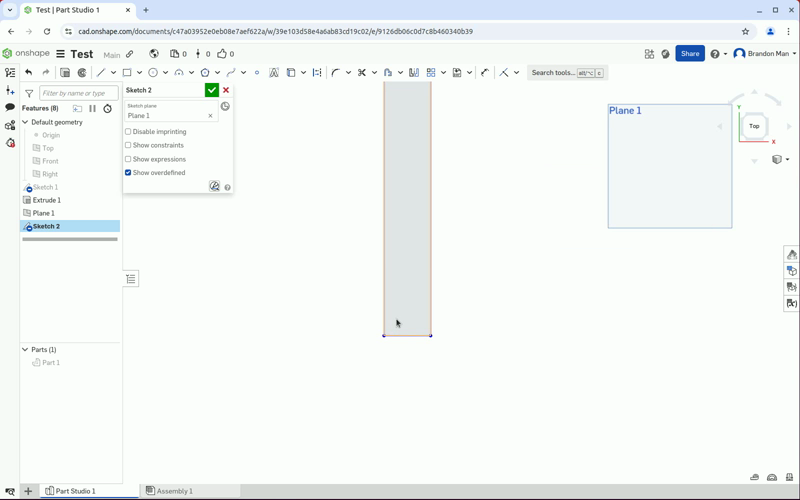
scroll(6)
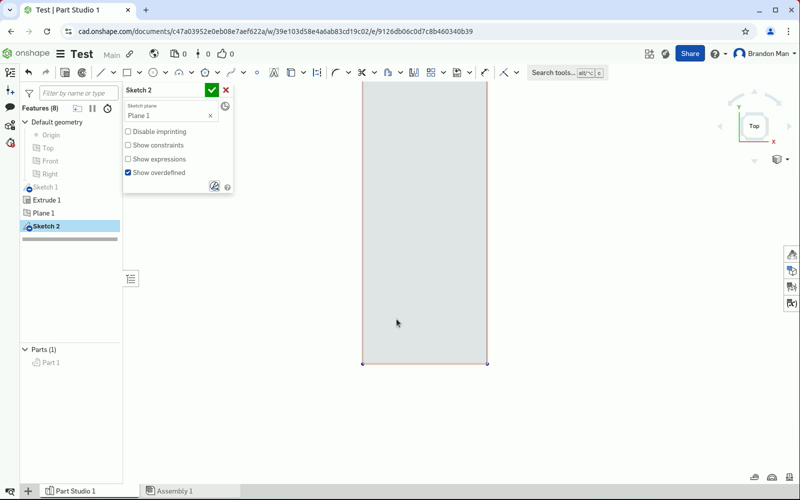
click(396, 318)
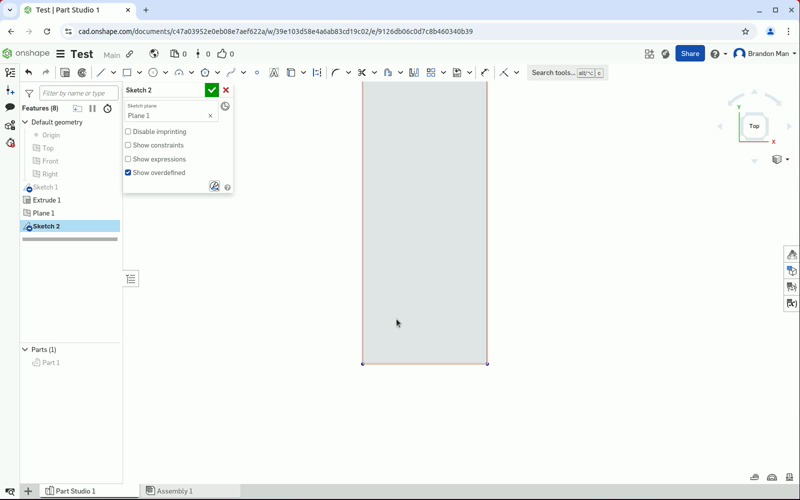
scroll(-6)
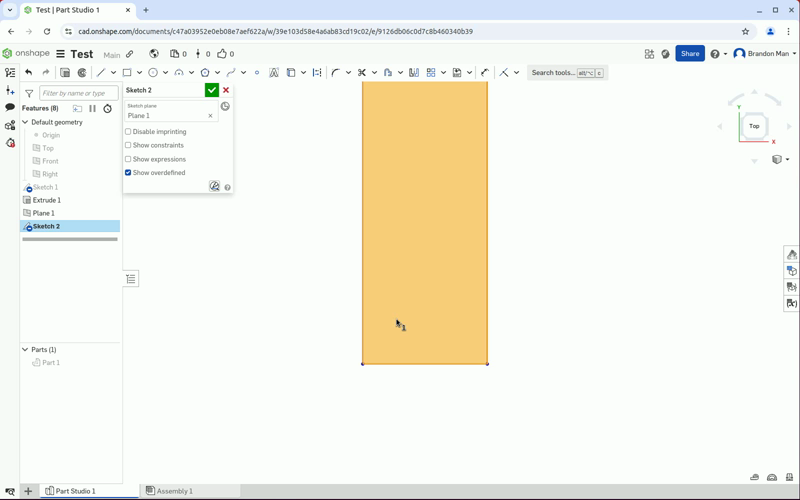
scroll(-6)
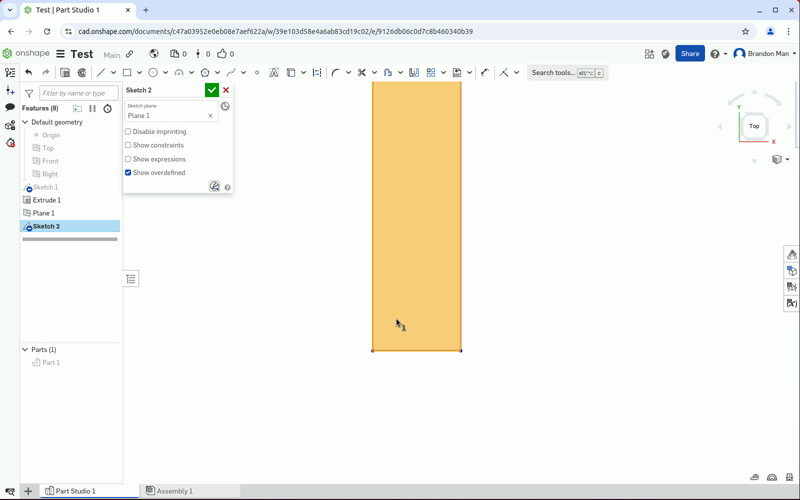
scroll(-6)
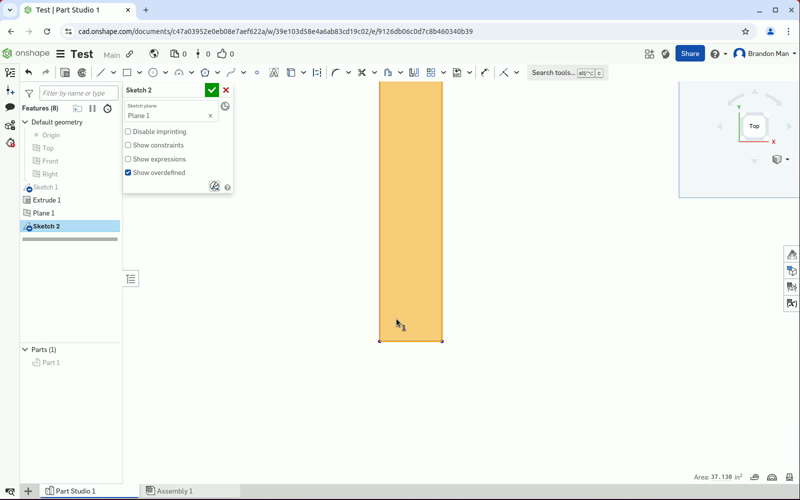
scroll(-6)
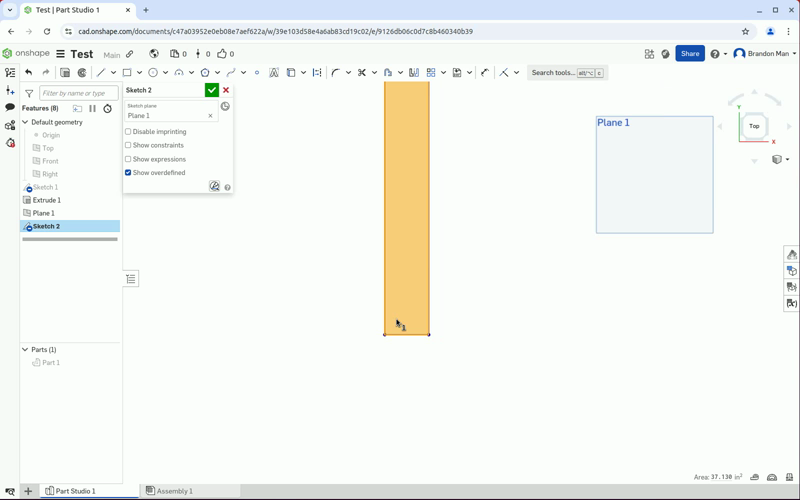
scroll(-6)
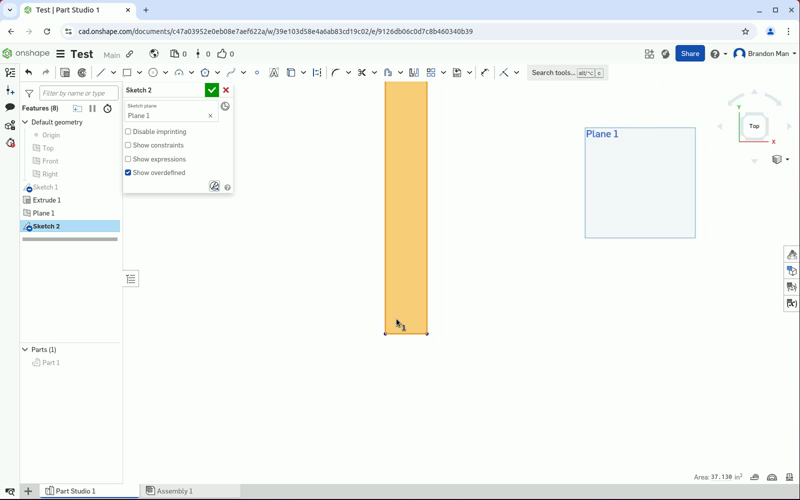
scroll(-6)
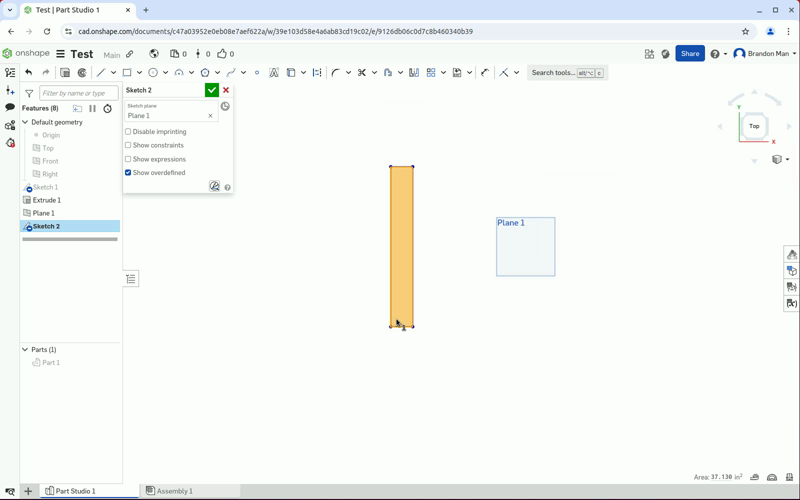
scroll(-6)
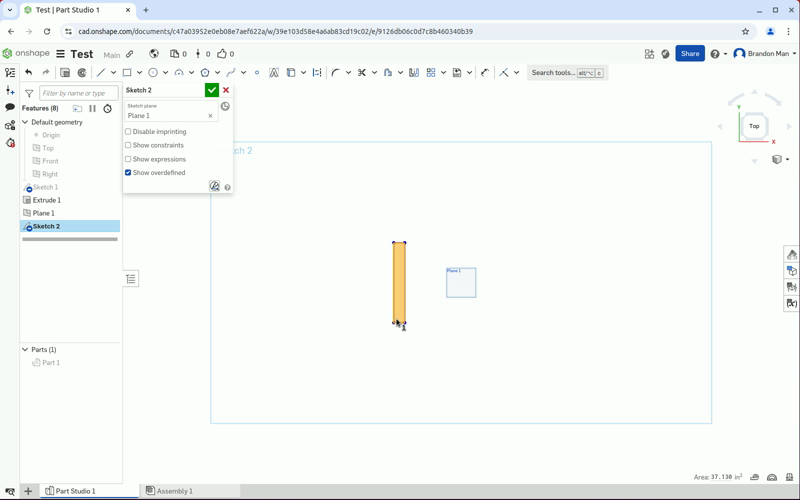
mouse_move(73, 352)
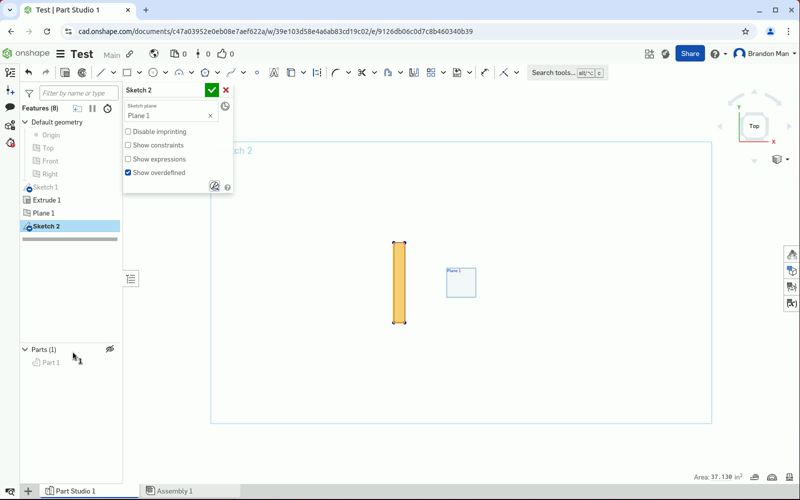
key(shift+y)
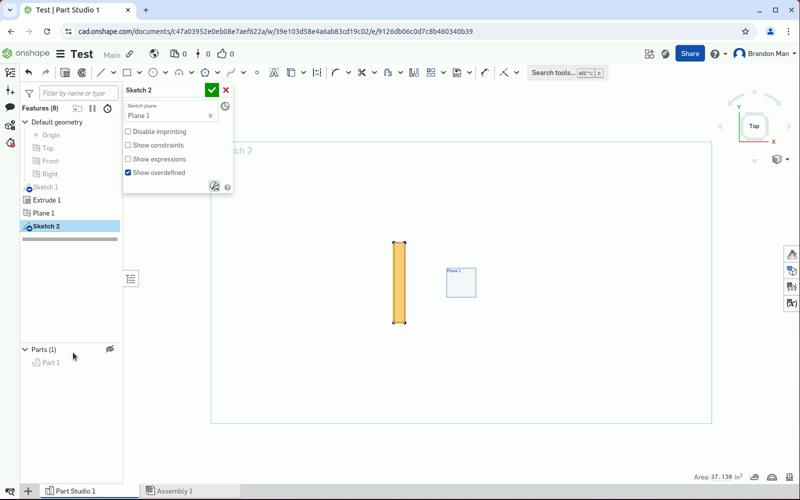
key(shift+e)
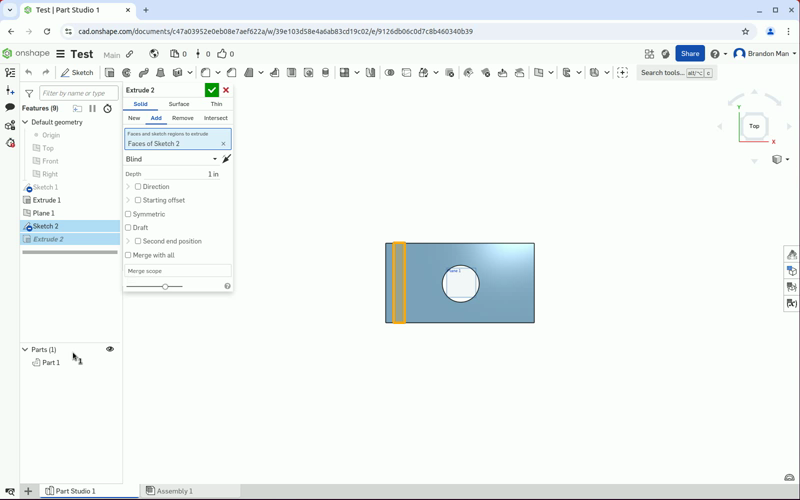
mouse_move(143, 106)
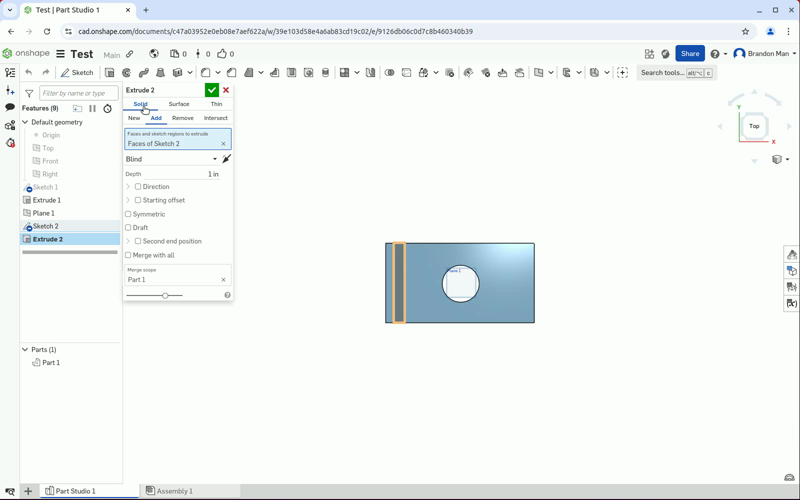
click(143, 106)
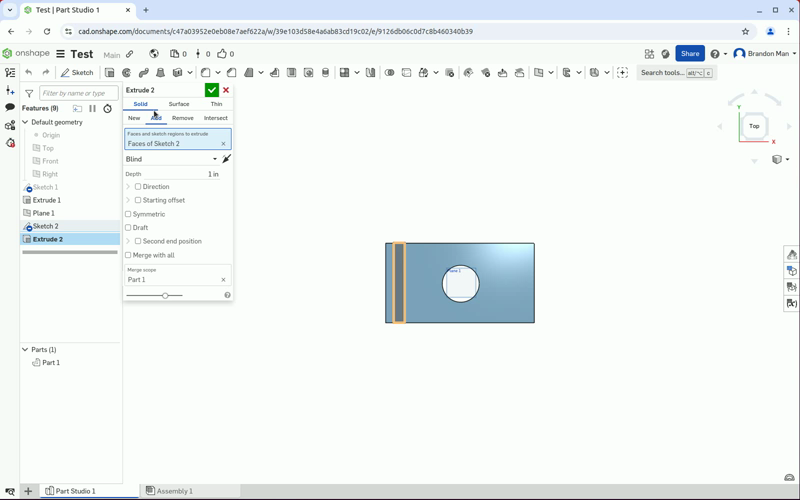
mouse_move(186, 120)
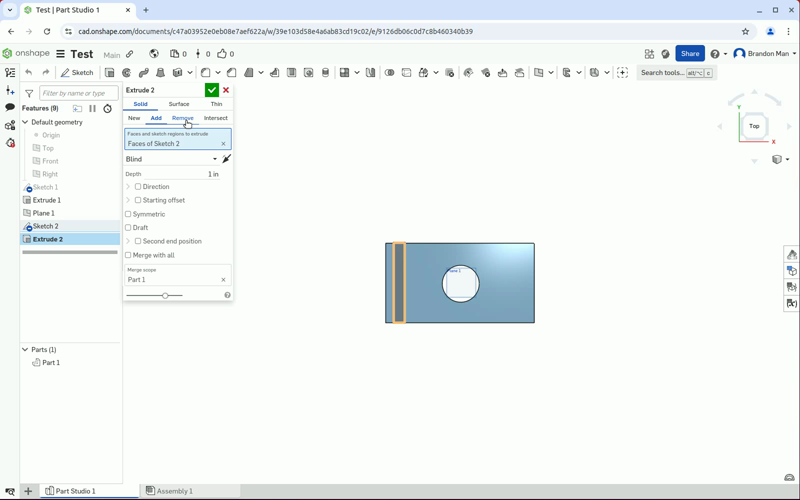
click(186, 120)
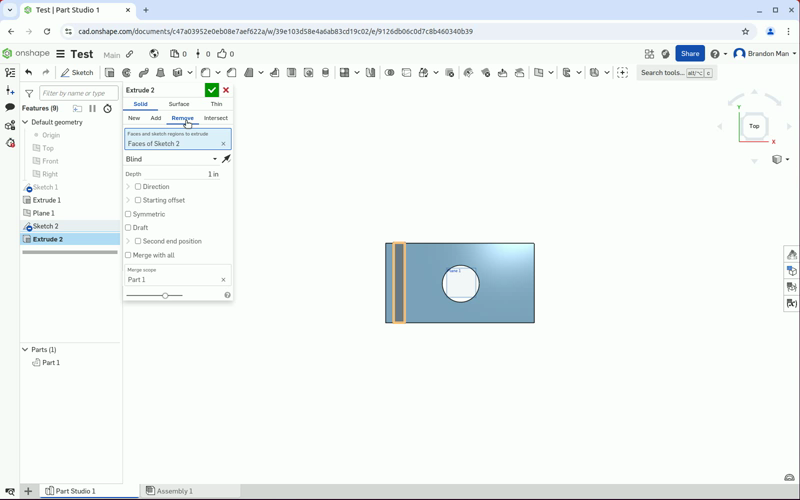
key(tab, 4)
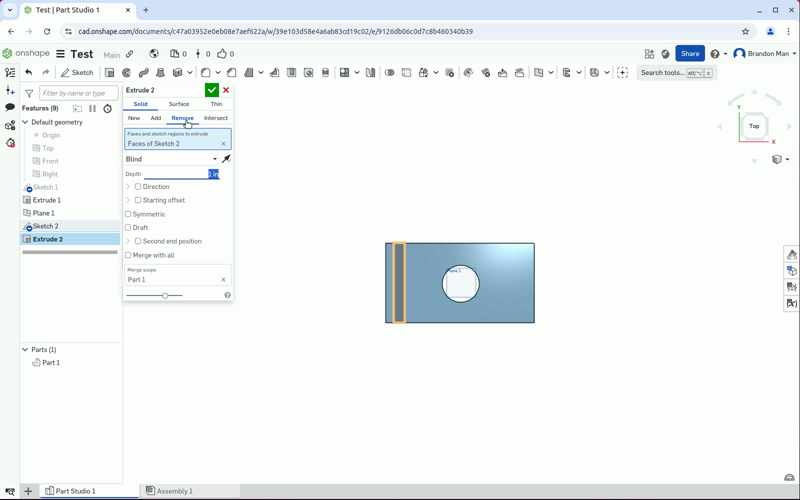
text(2.648)
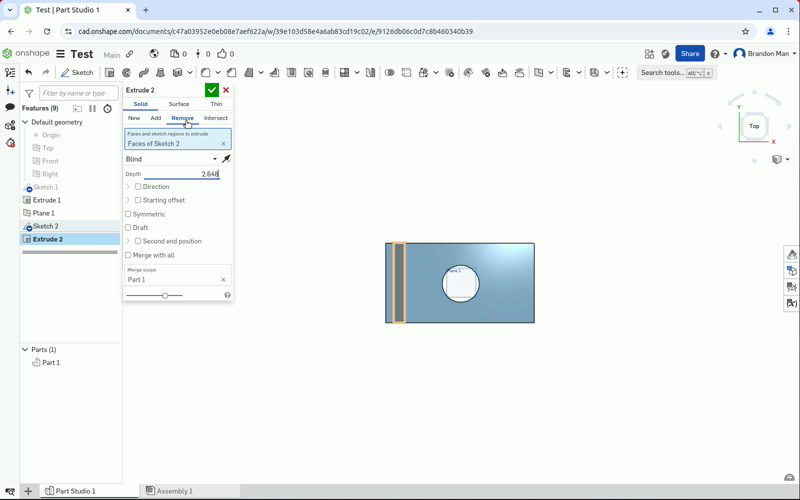
key(tab, 6)
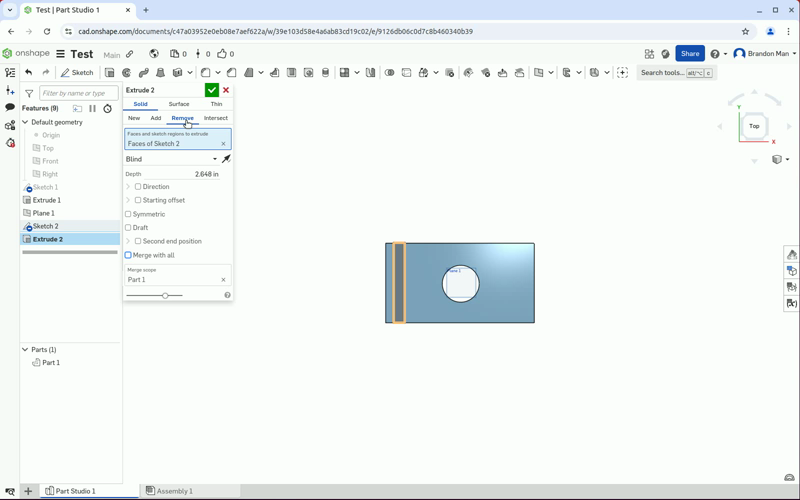
key(space)
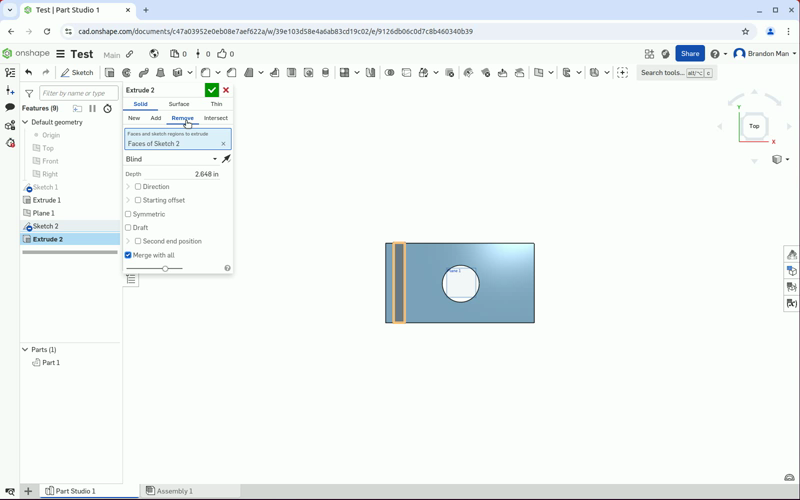
key(enter)
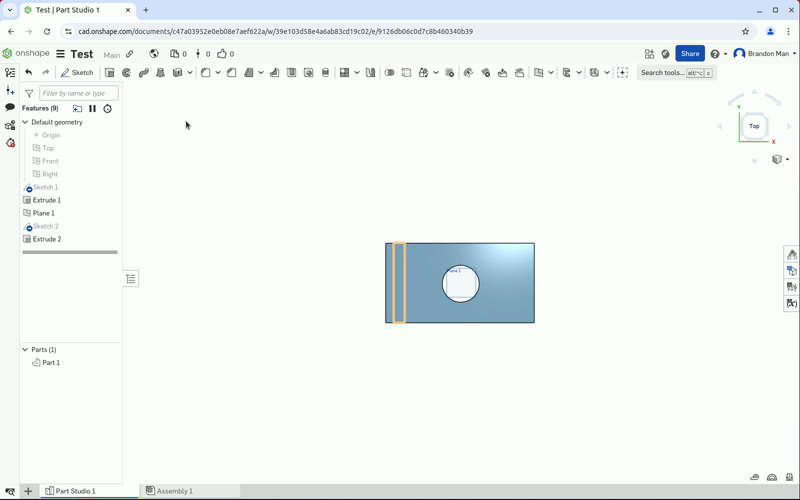
key(shift+h)
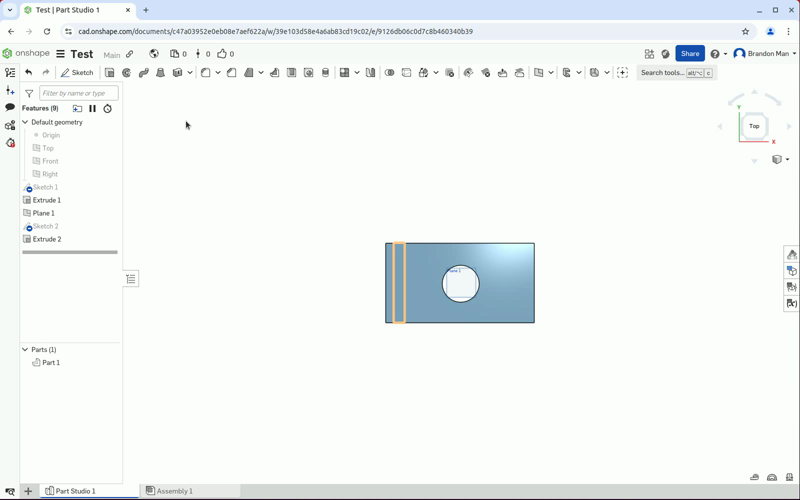
key(shift+h)
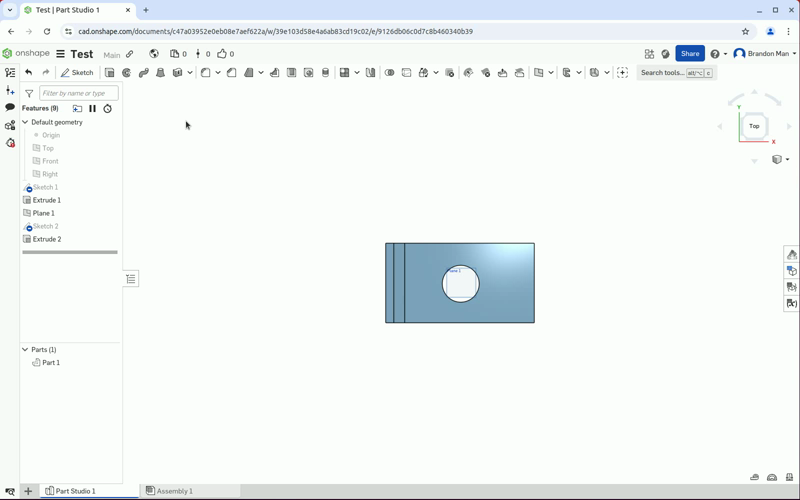
mouse_move(73, 189)
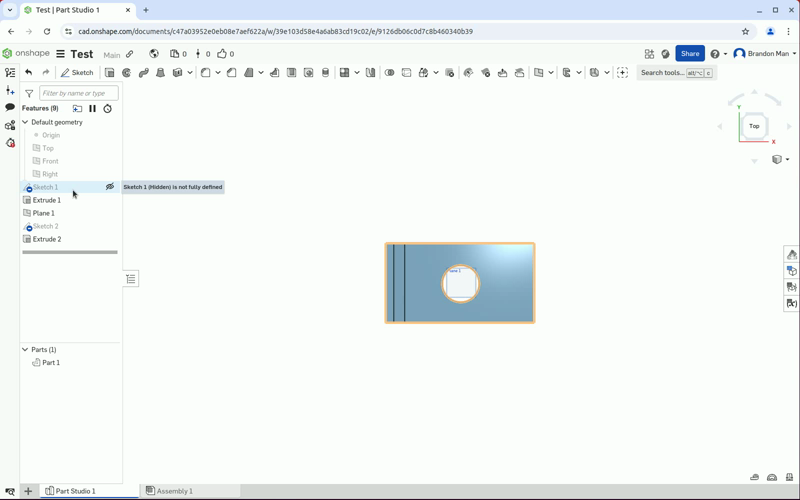
click(73, 189)
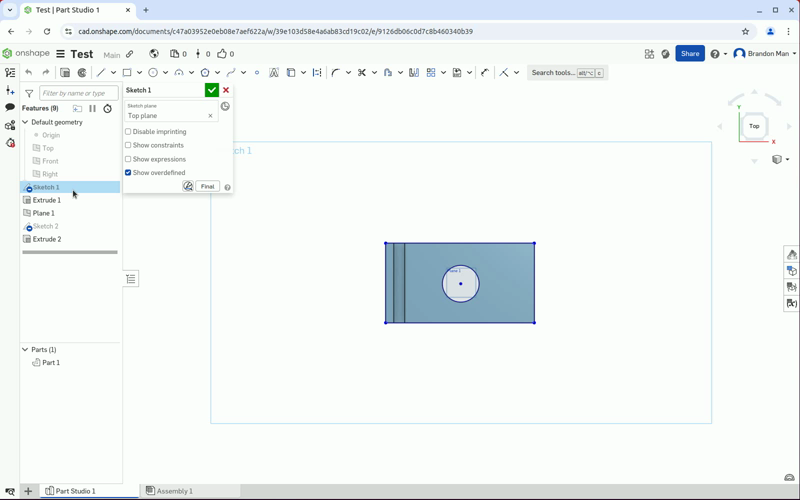
mouse_move(229, 92)
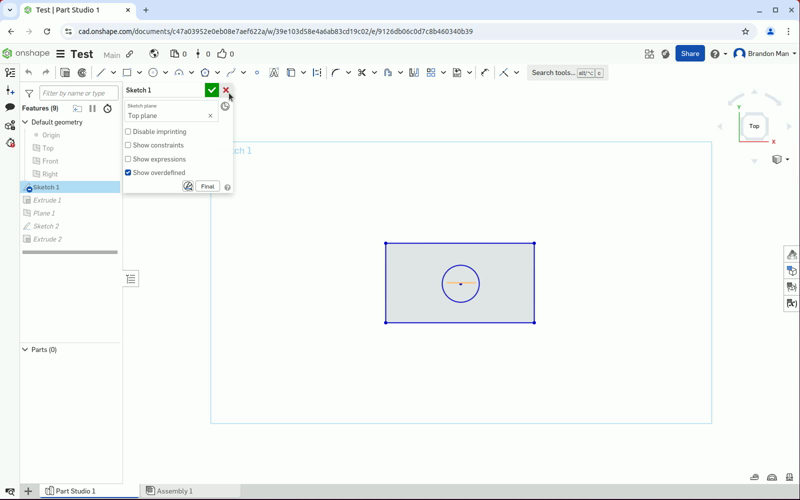
click(229, 92)
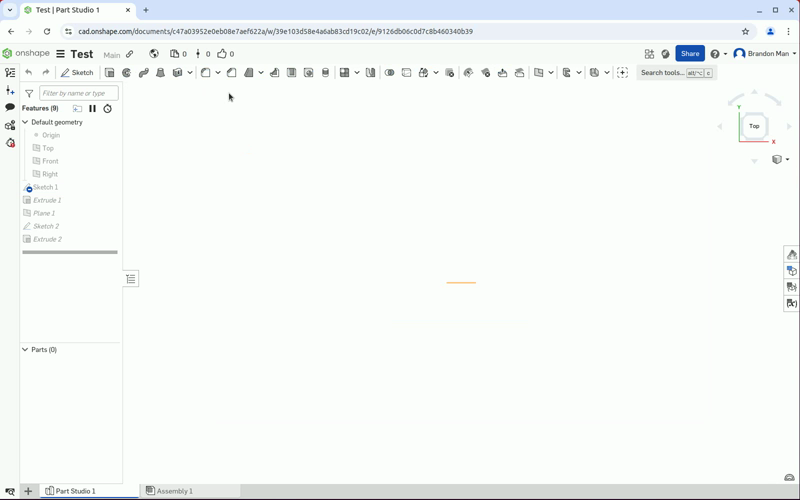
key(shift+s)
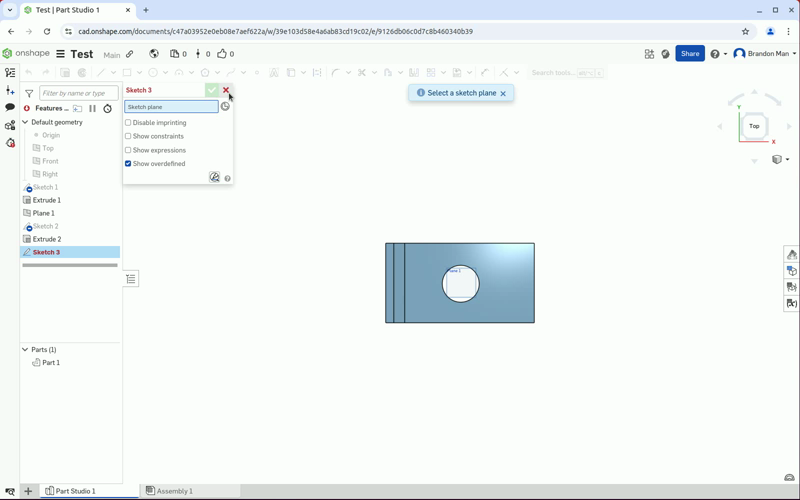
mouse_move(73, 215)
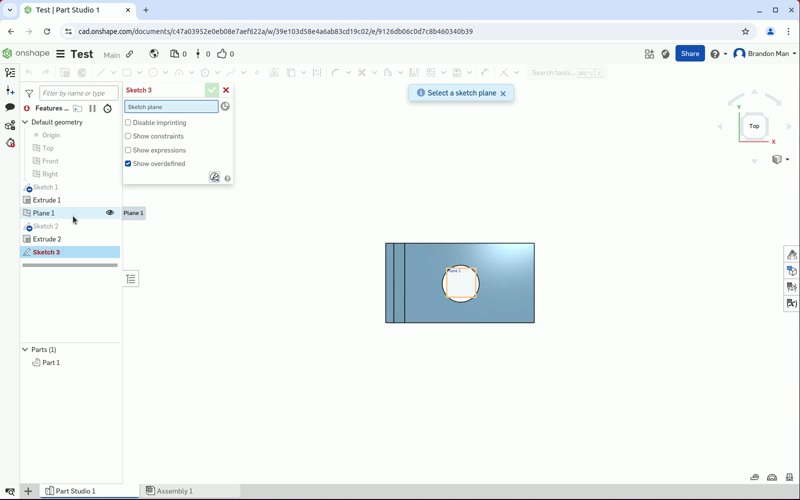
click(73, 215)
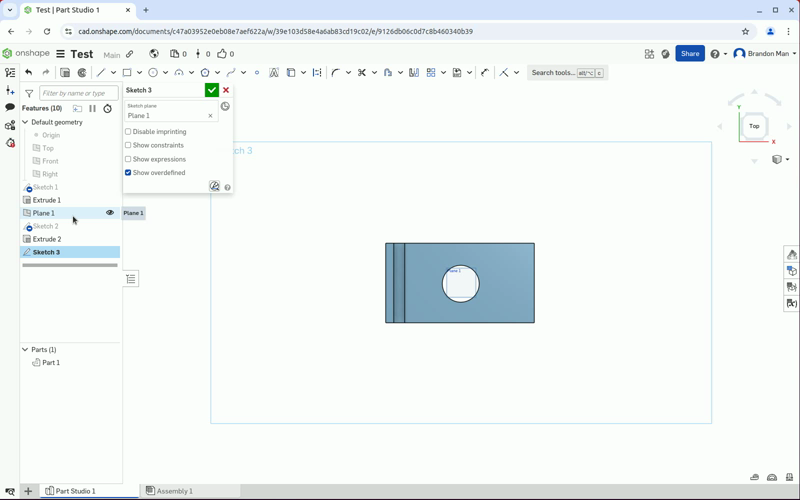
mouse_move(73, 352)
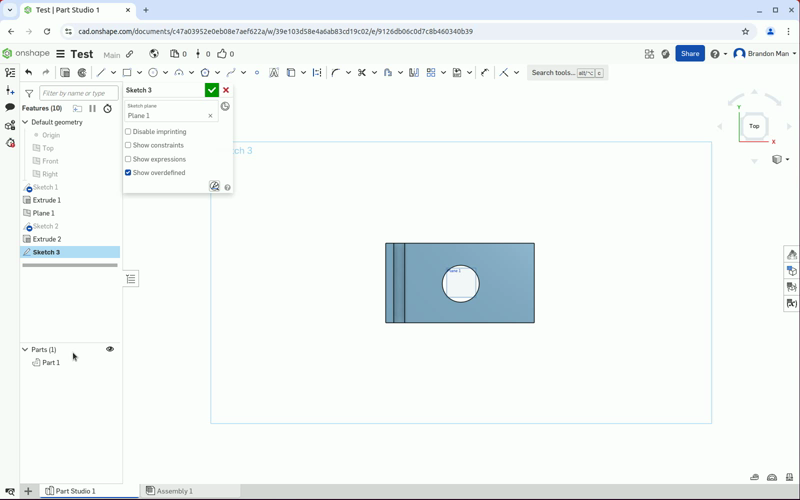
key(y)
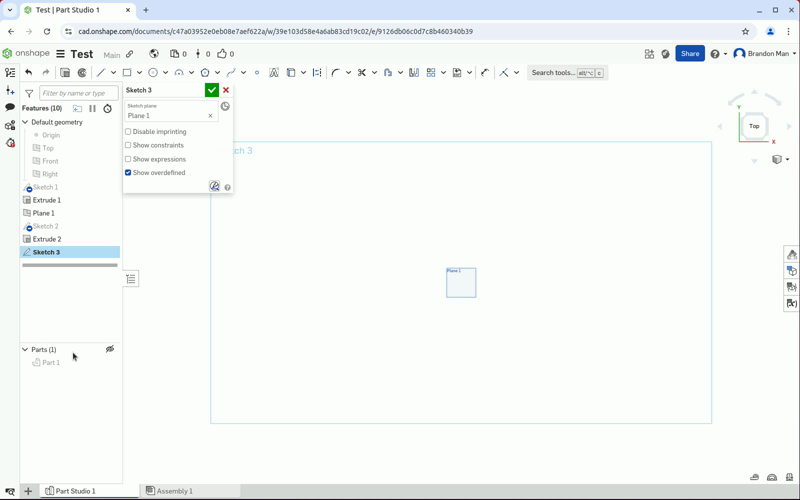
key(a)
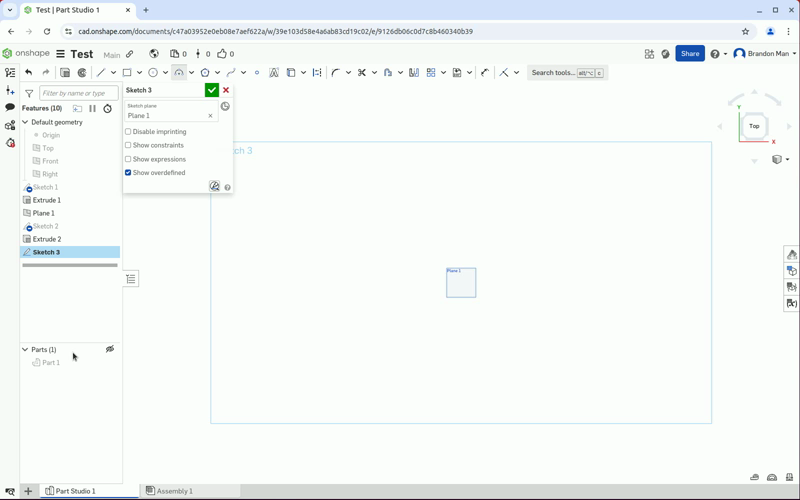
key_down(shift)
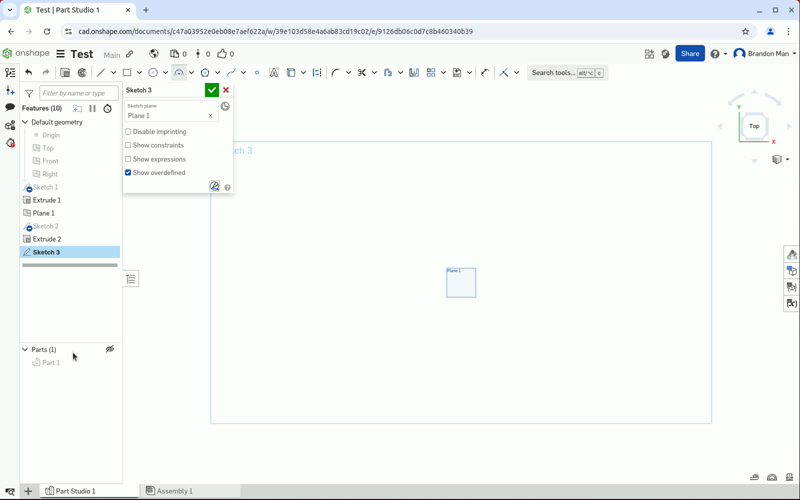
mouse_move(447, 268)
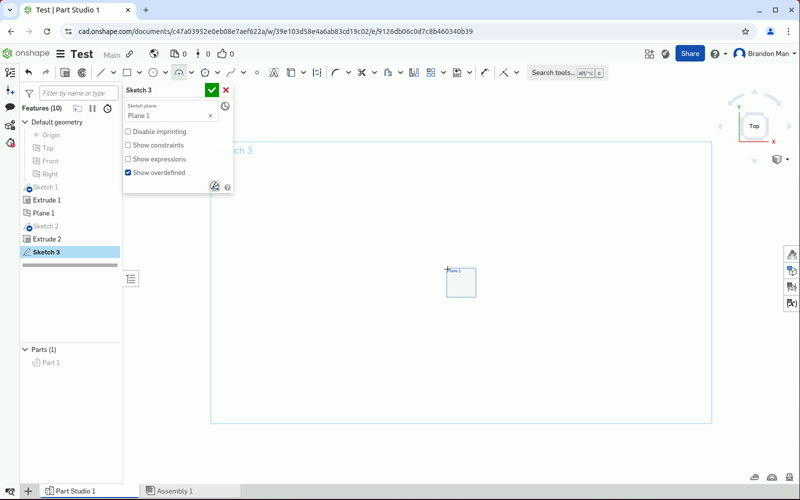
click(447, 268)
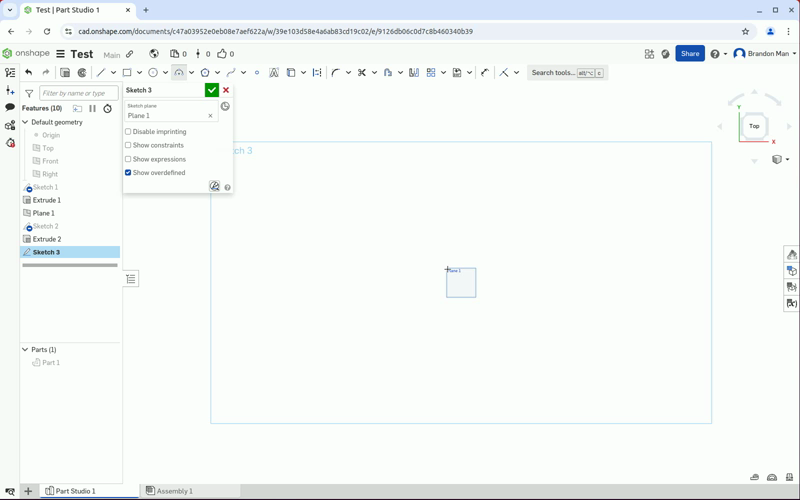
key_up(shift)
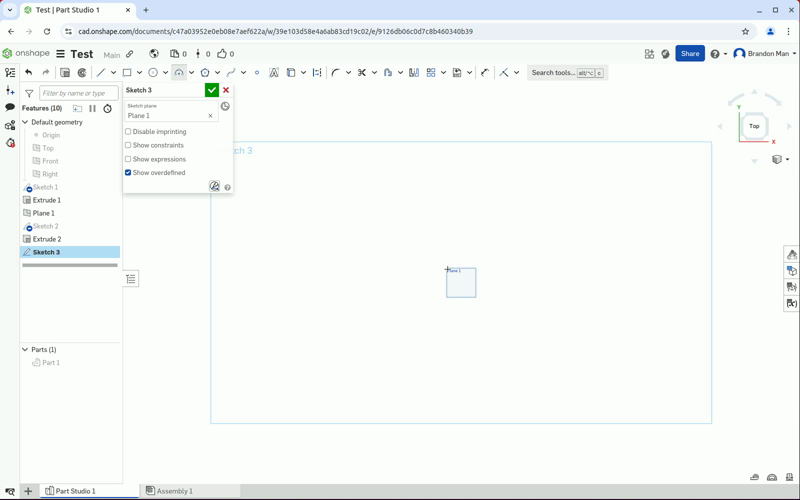
key_down(shift)
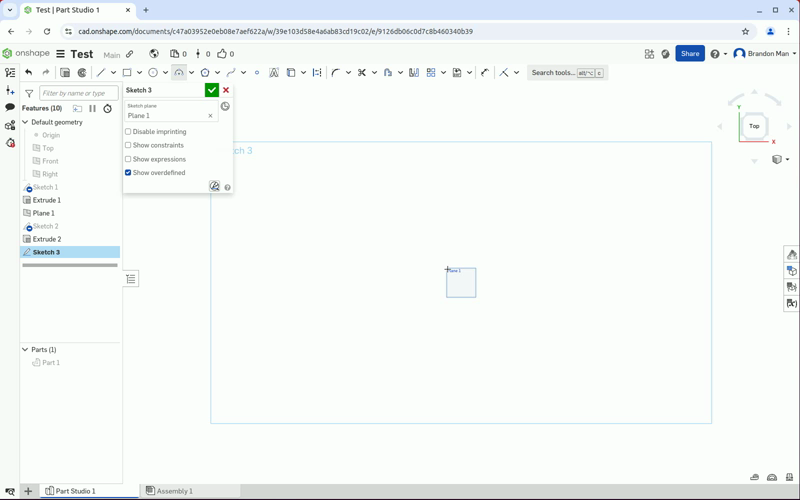
mouse_move(474, 268)
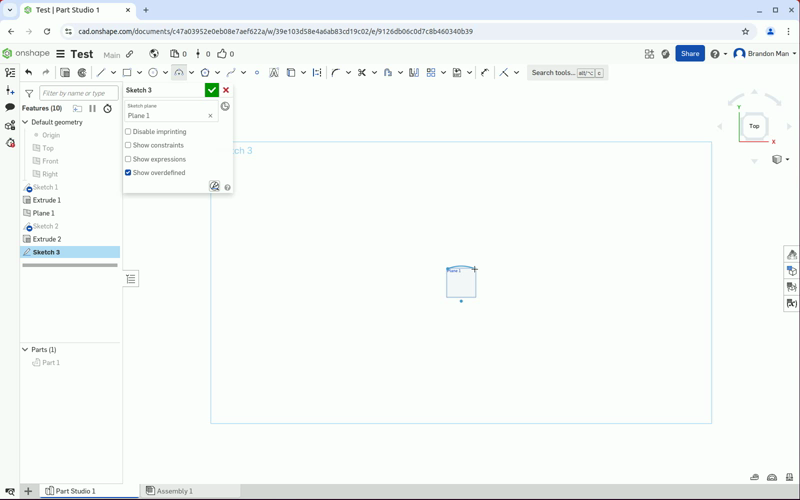
click(474, 268)
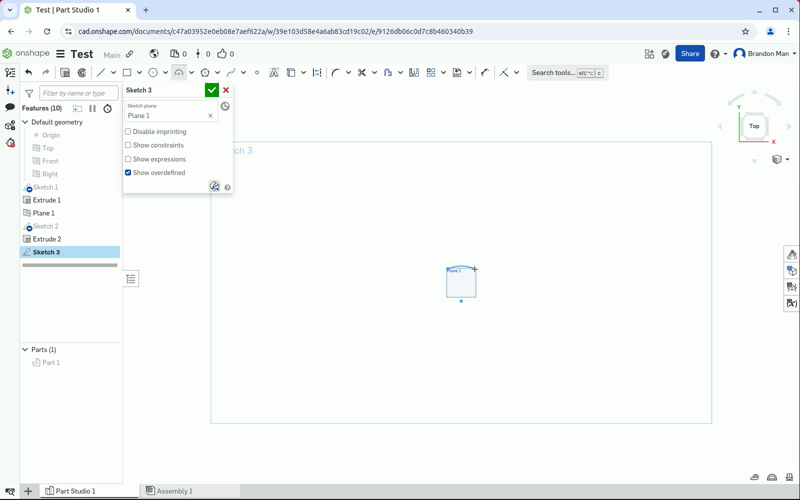
mouse_move(461, 263)
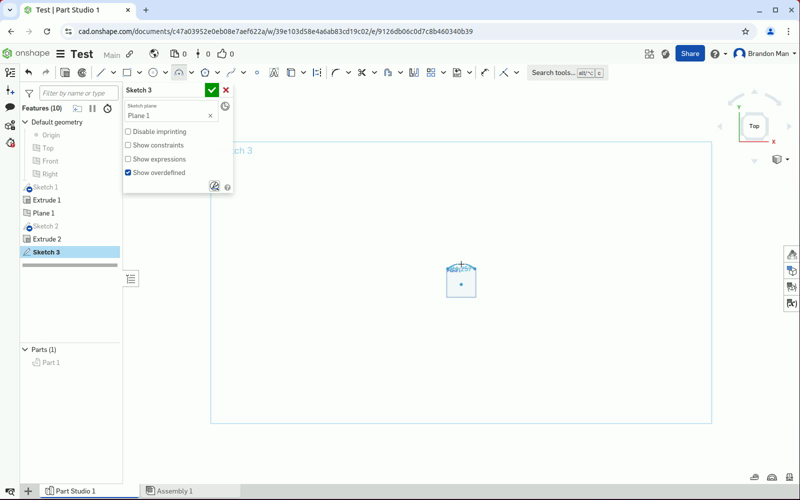
click(461, 263)
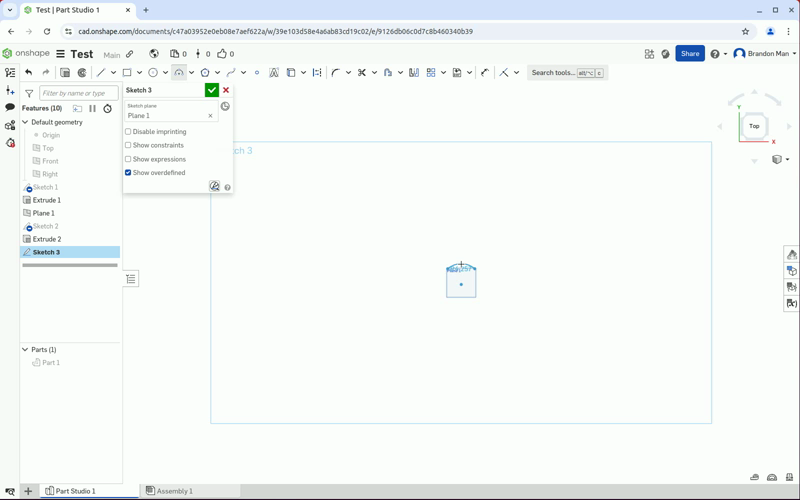
key_up(shift)
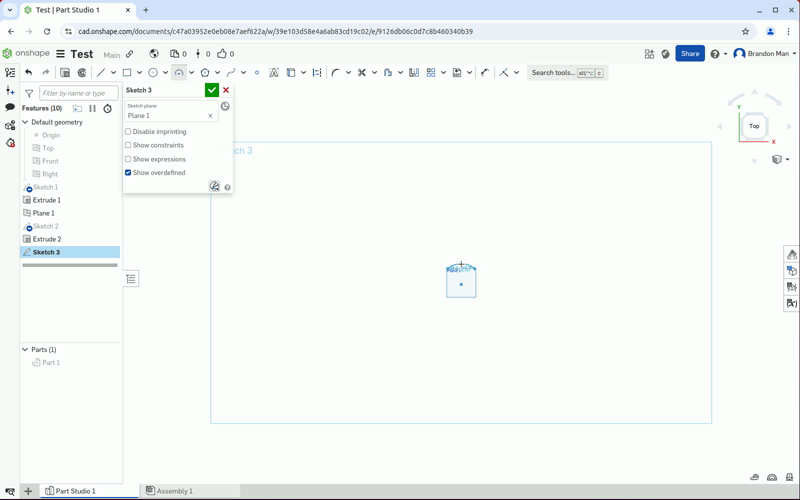
key(esc)
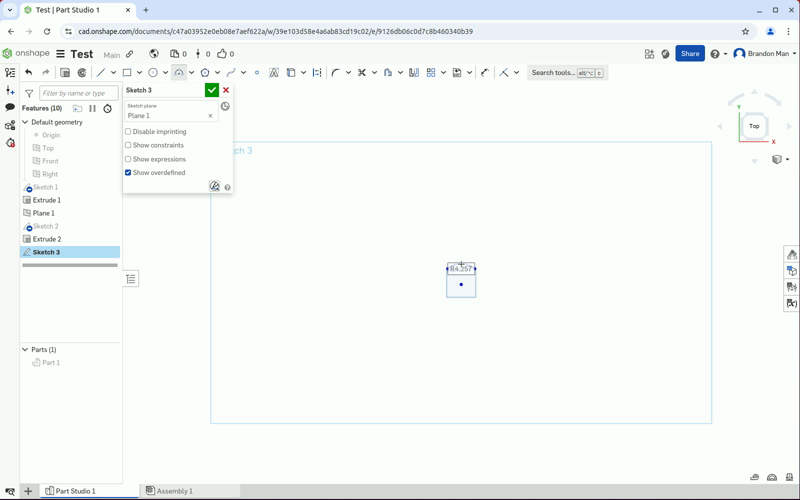
key(l)
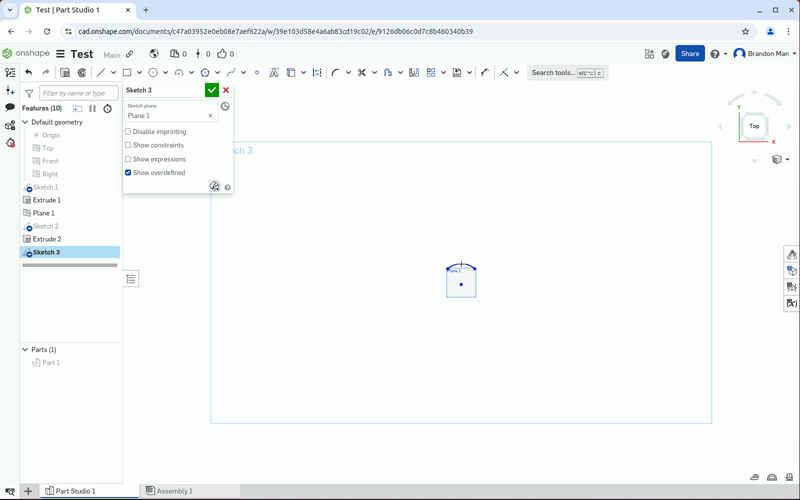
mouse_move(474, 268)
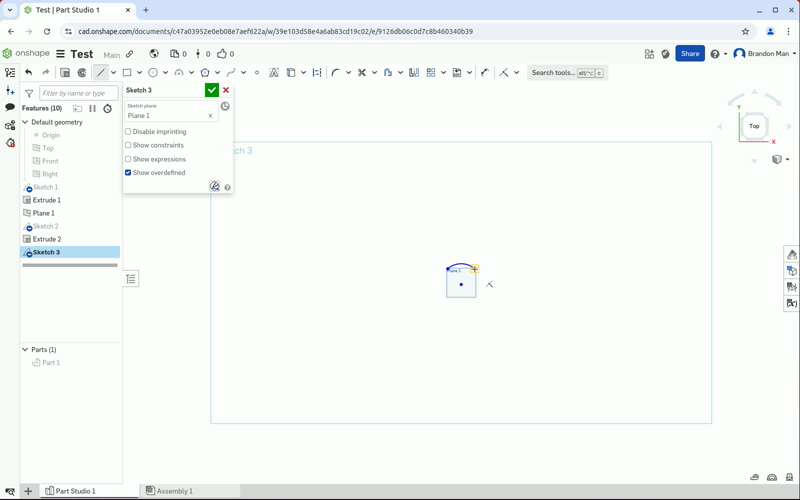
click(474, 268)
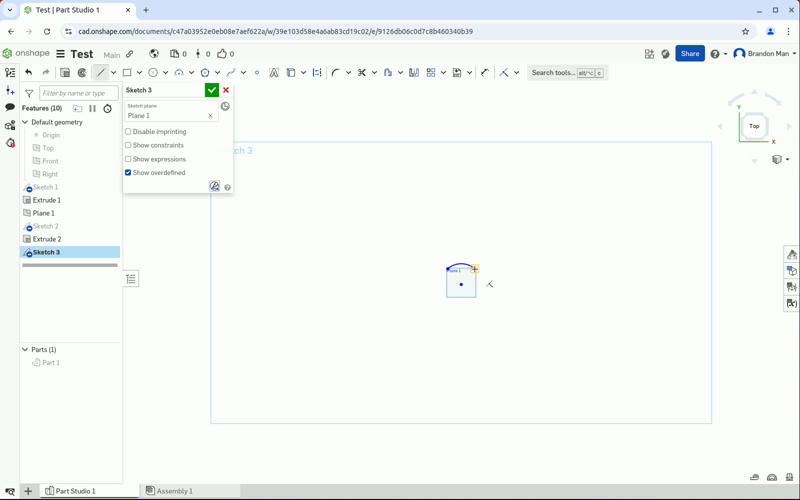
key_down(shift)
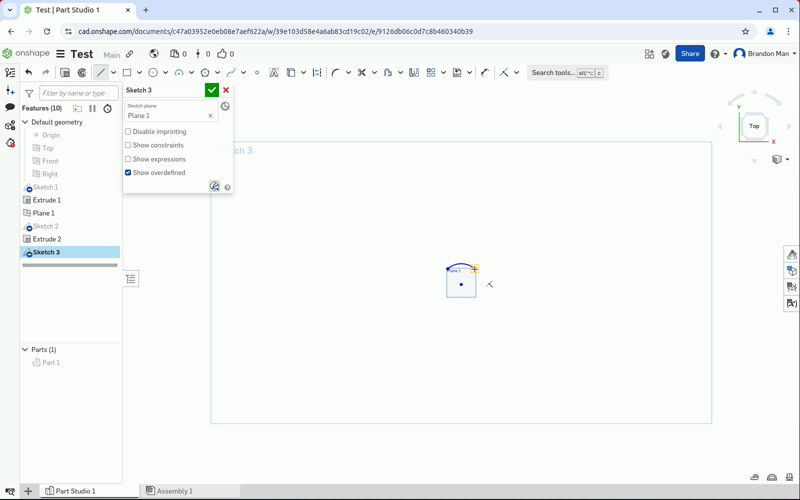
mouse_move(504, 268)
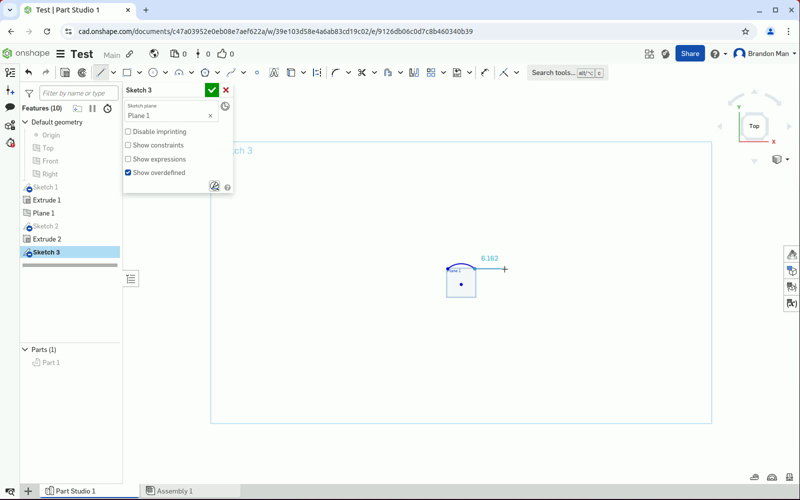
mouse_move(474, 242)
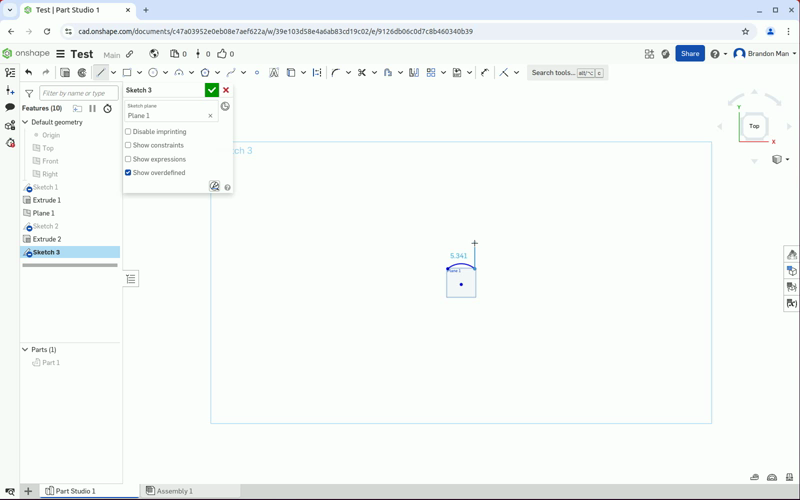
click(474, 242)
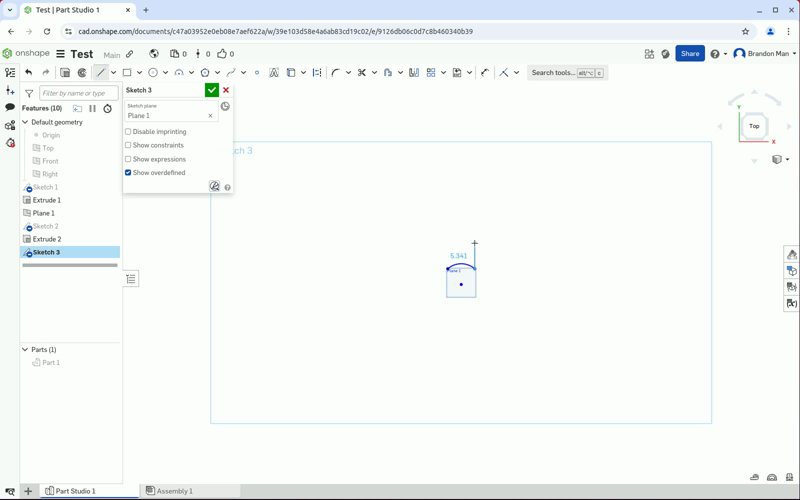
key_up(shift)
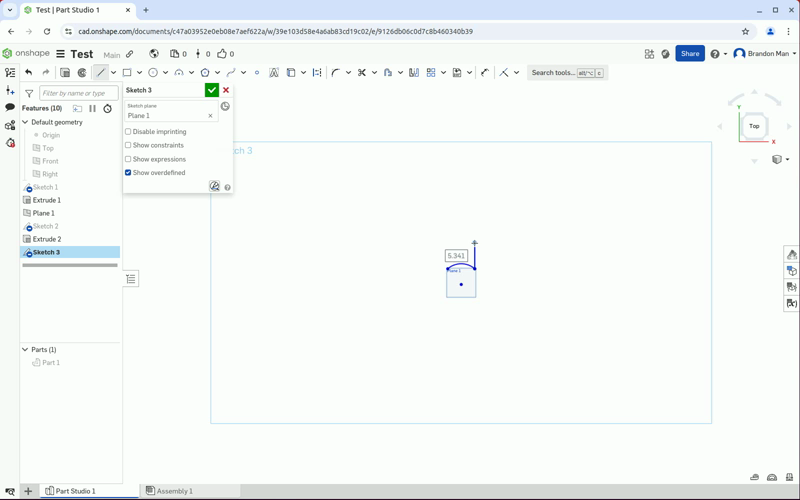
key_down(shift)
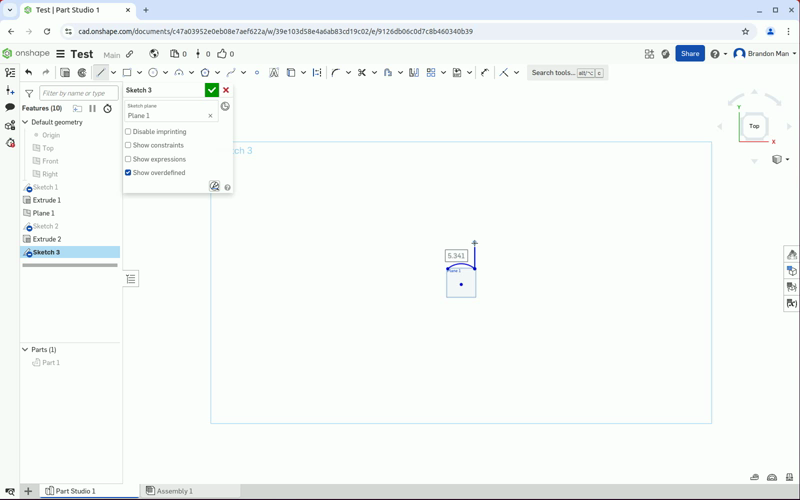
mouse_move(504, 242)
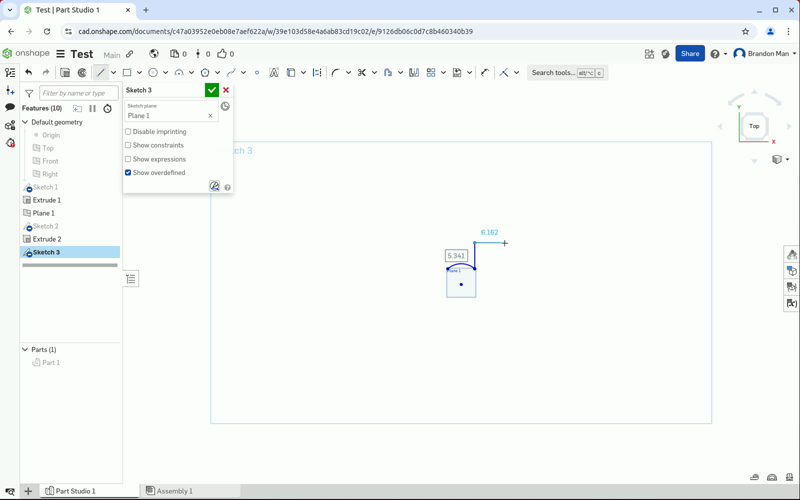
mouse_move(447, 242)
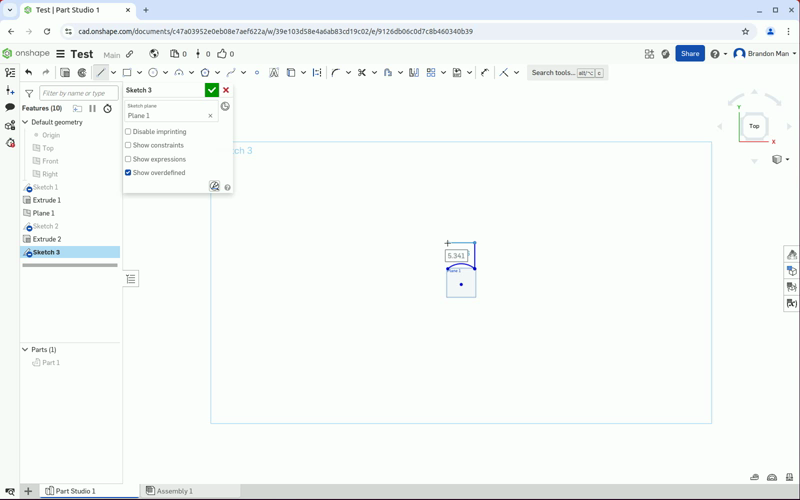
click(447, 242)
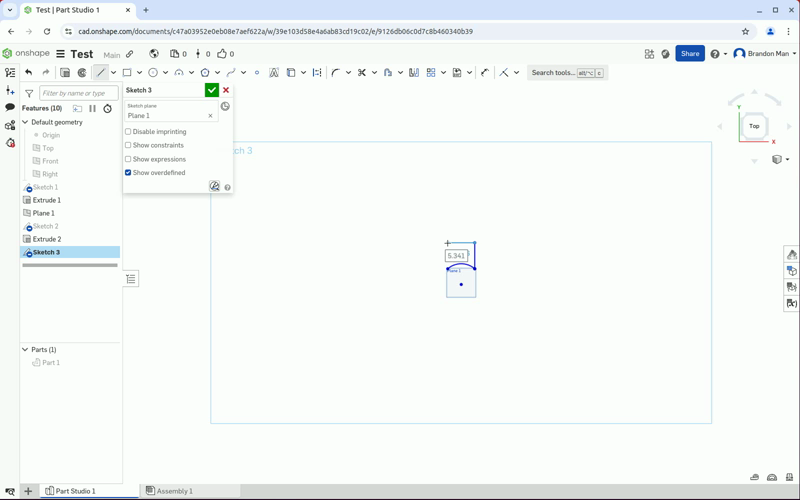
key_up(shift)
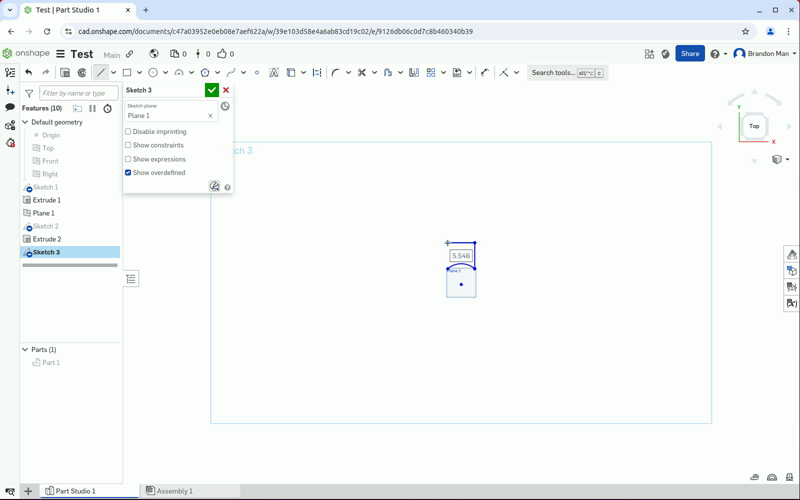
mouse_move(477, 242)
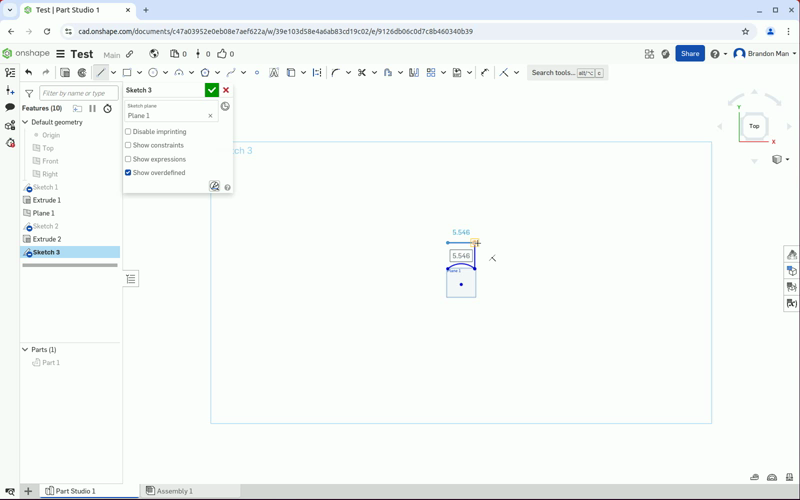
key_down(shift)
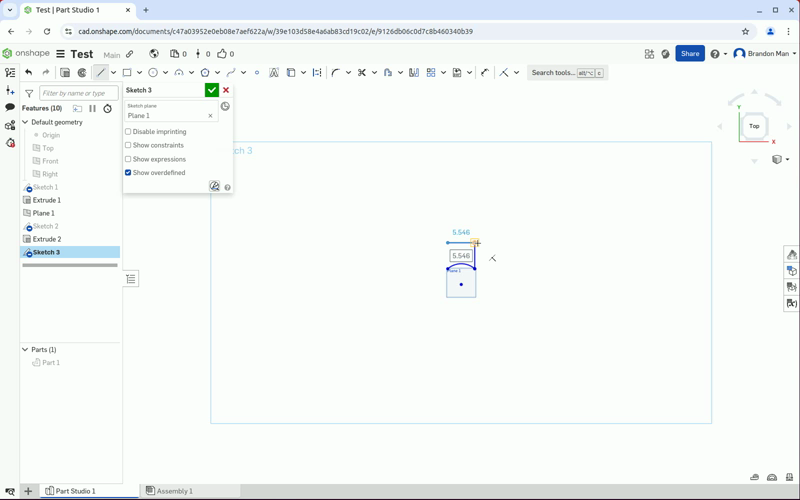
mouse_move(447, 268)
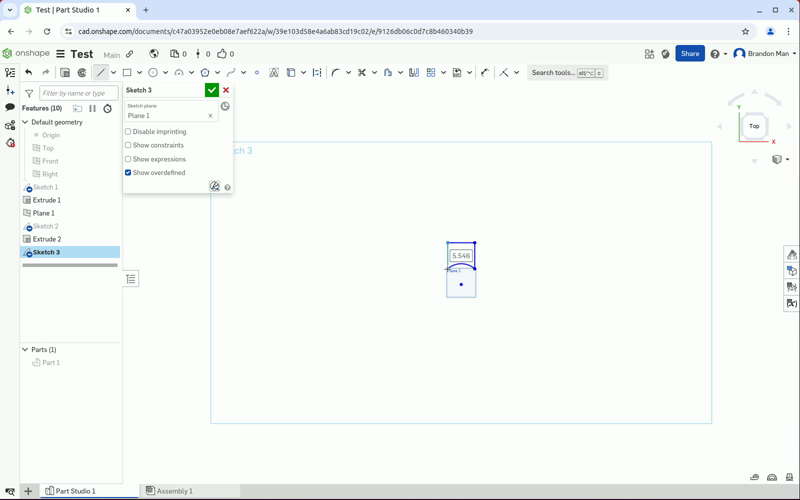
key_up(shift)
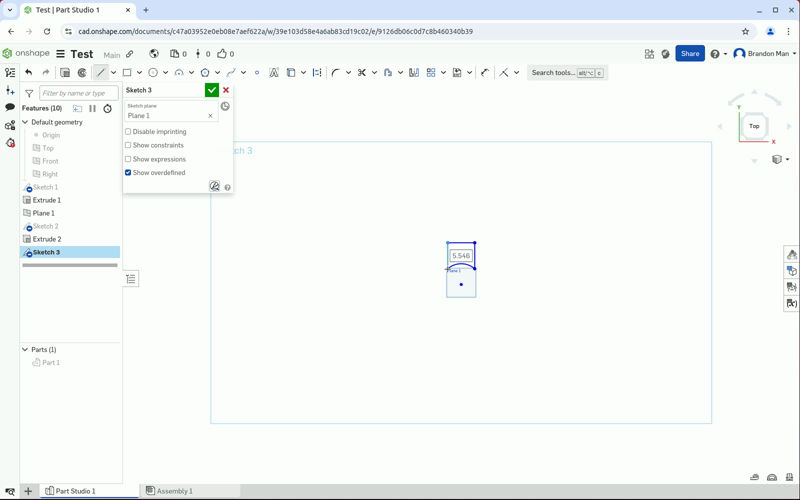
click(447, 268)
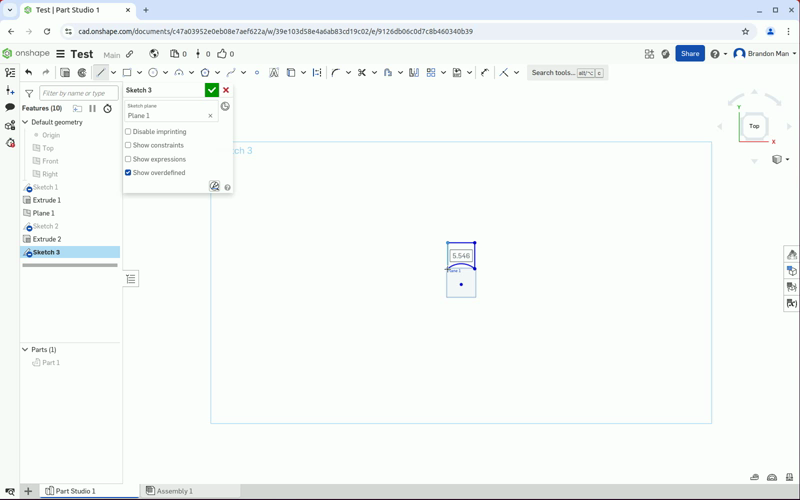
key(esc)
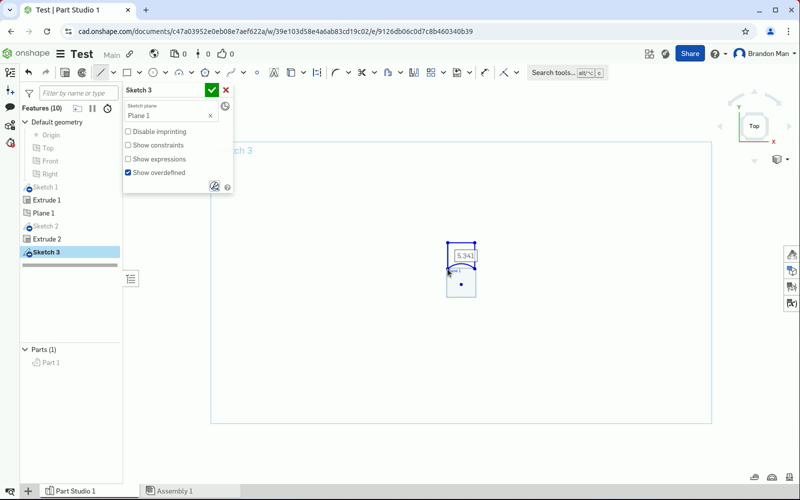
mouse_move(452, 253)
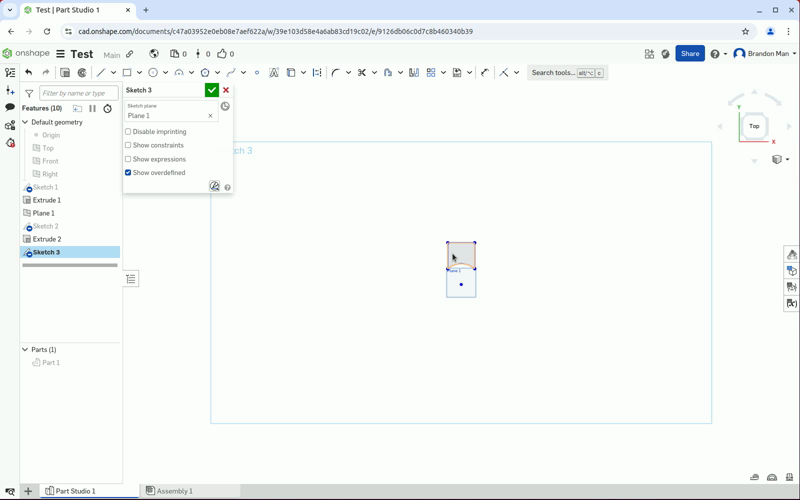
scroll(6)
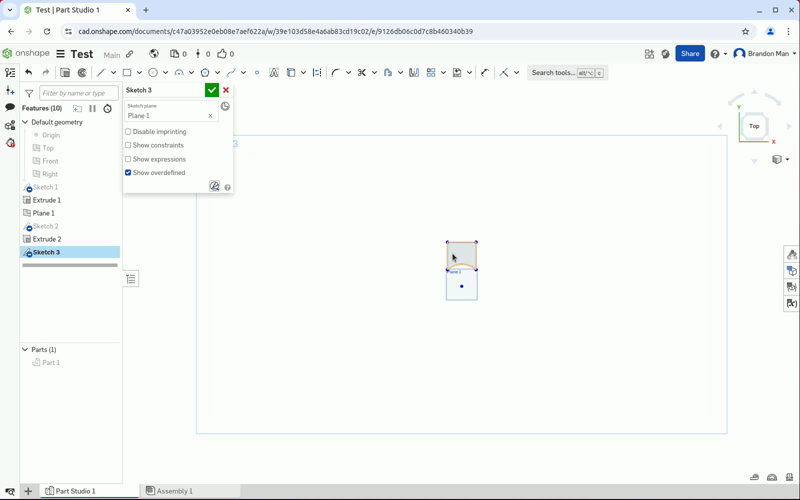
scroll(6)
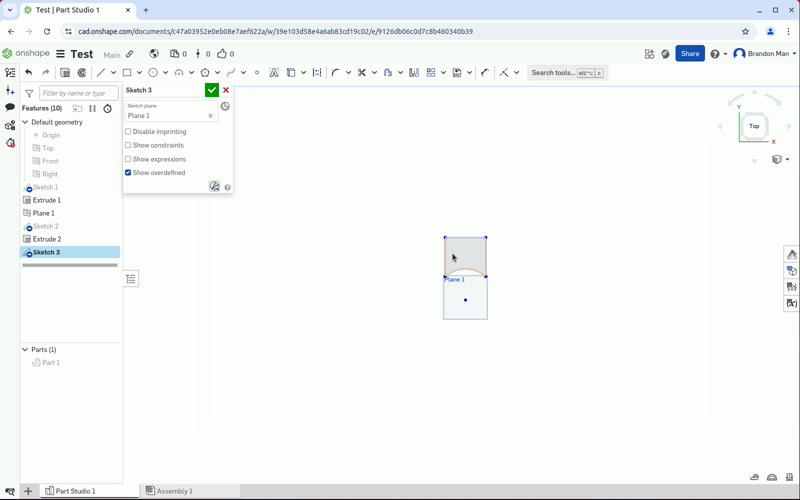
scroll(6)
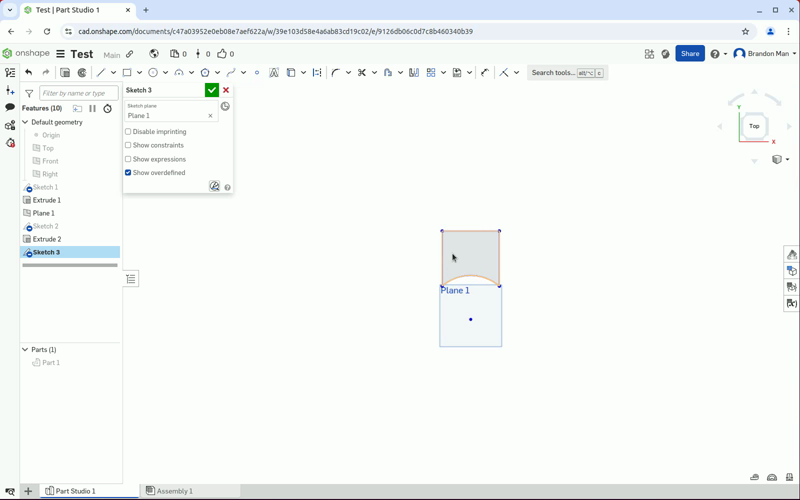
scroll(6)
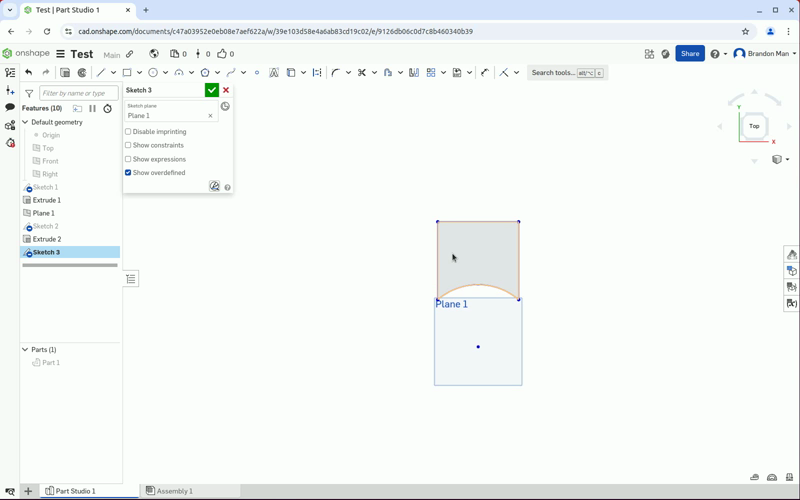
scroll(6)
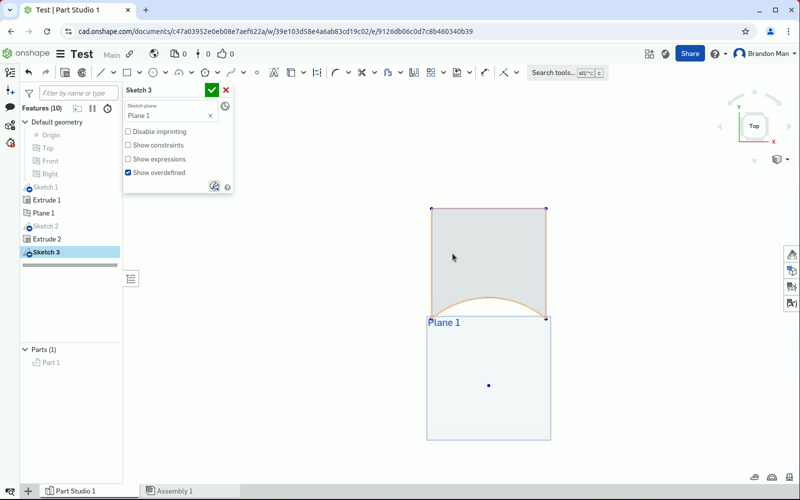
scroll(6)
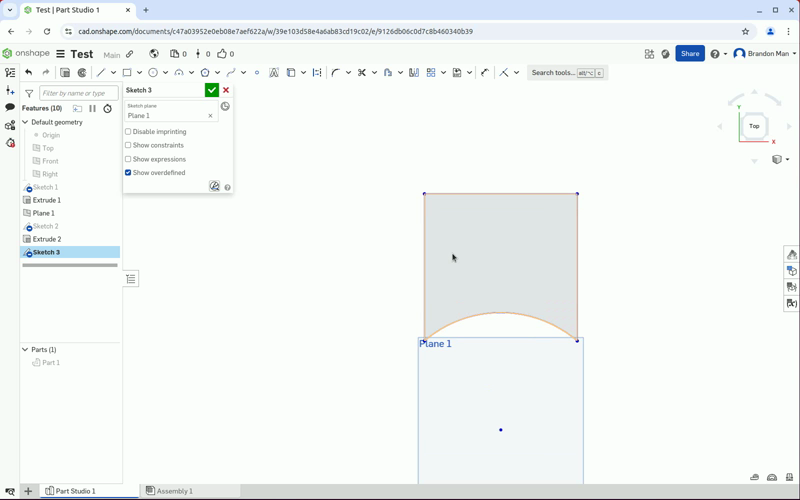
scroll(6)
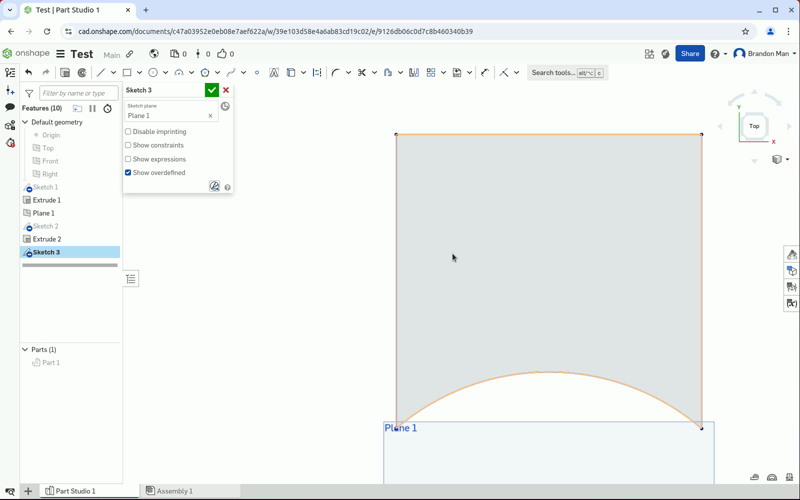
click(452, 253)
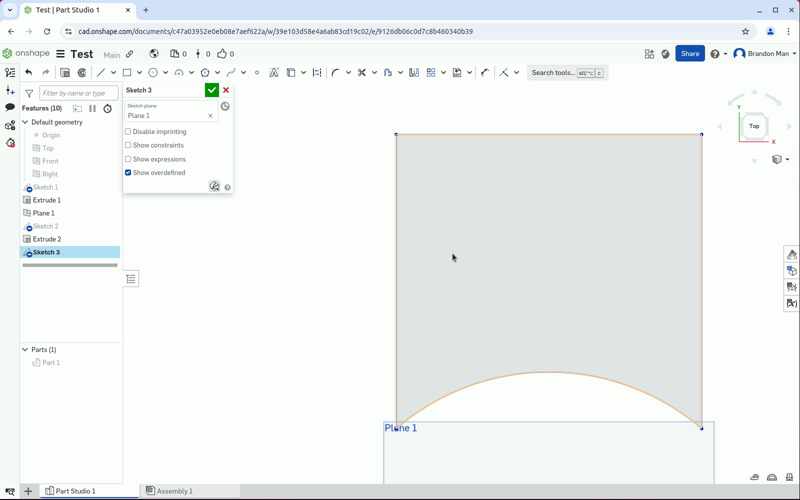
scroll(-6)
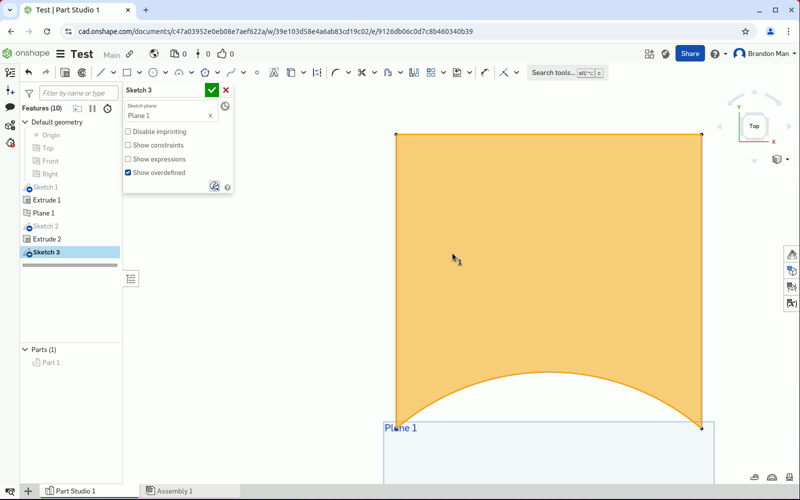
scroll(-6)
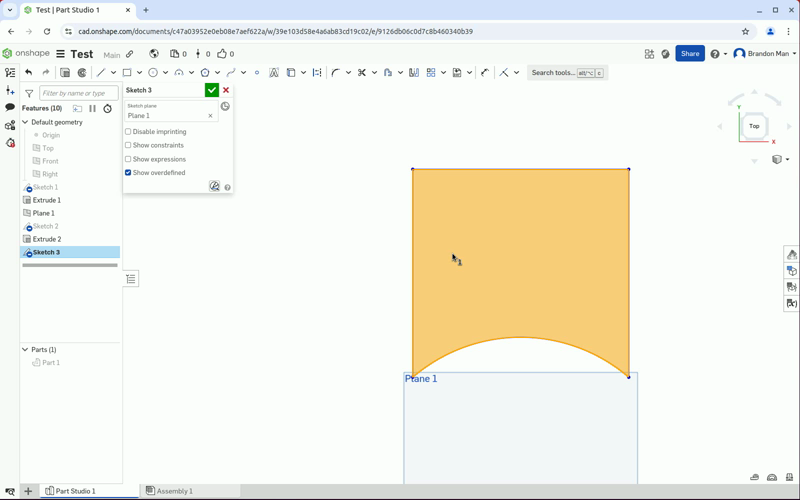
scroll(-6)
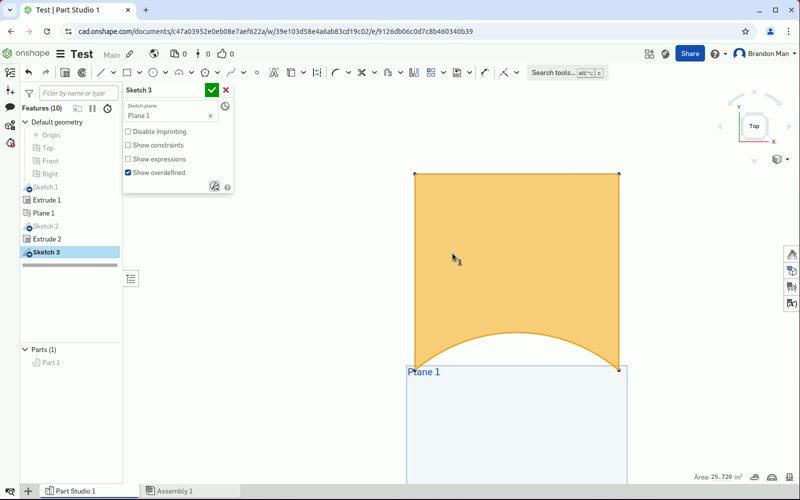
scroll(-6)
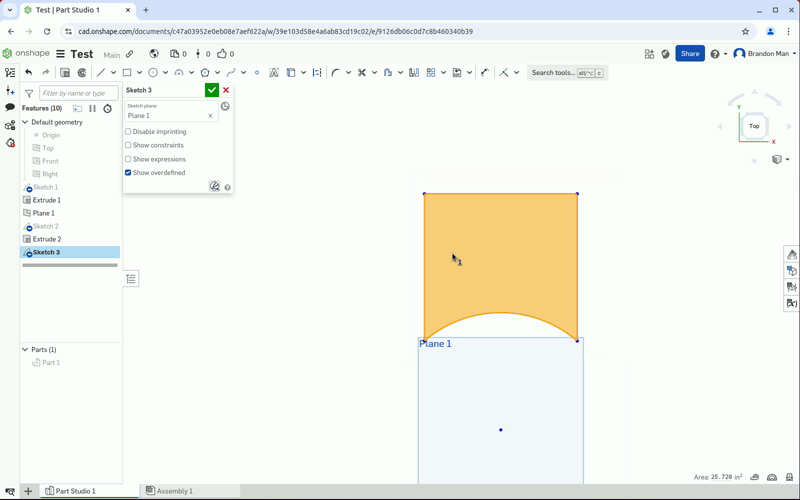
scroll(-6)
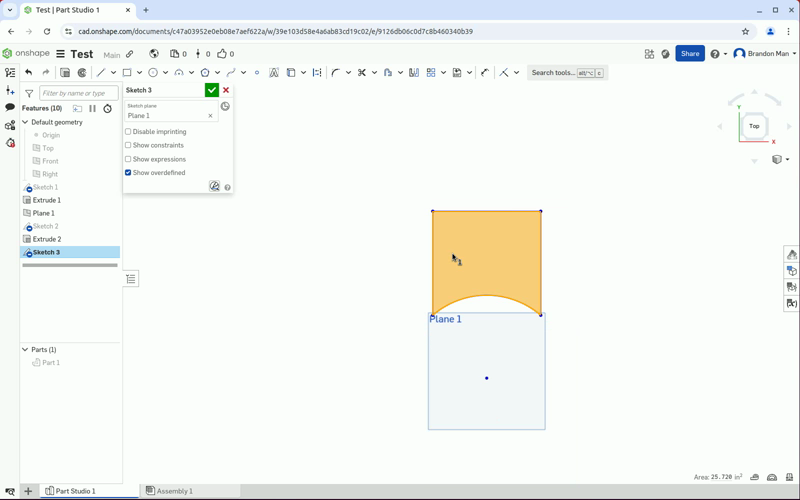
scroll(-6)
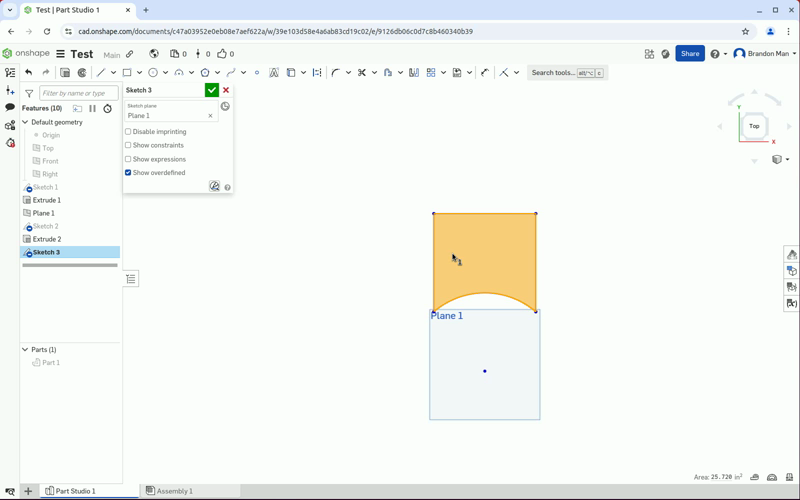
scroll(-6)
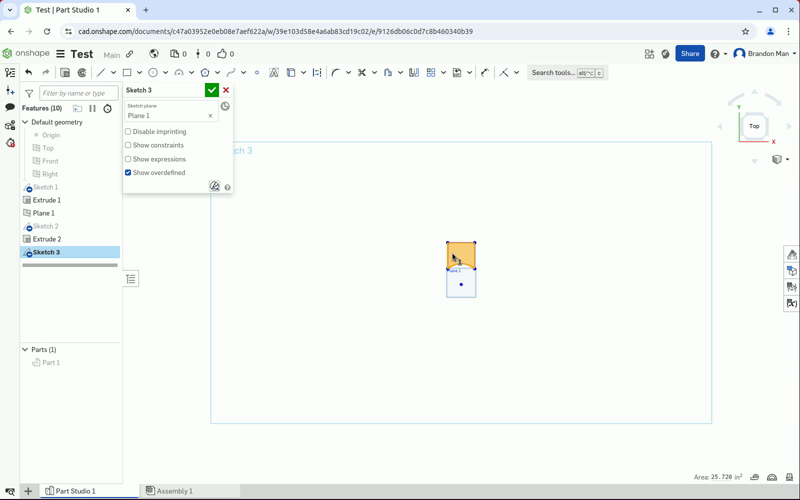
mouse_move(73, 352)
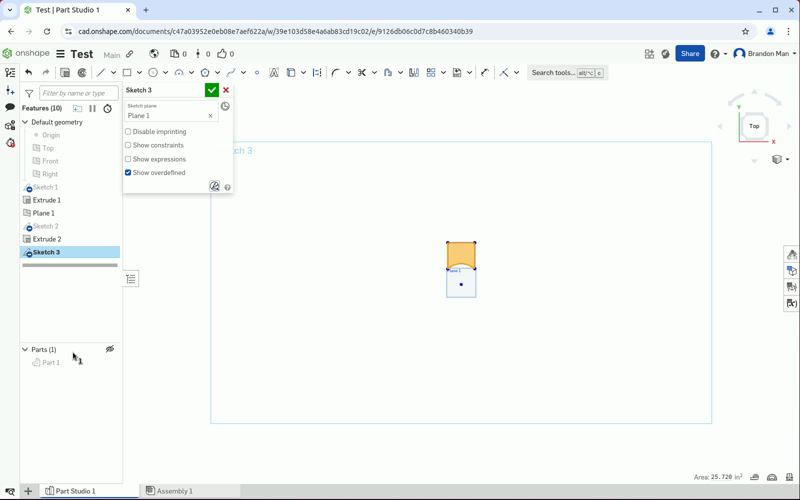
key(shift+y)
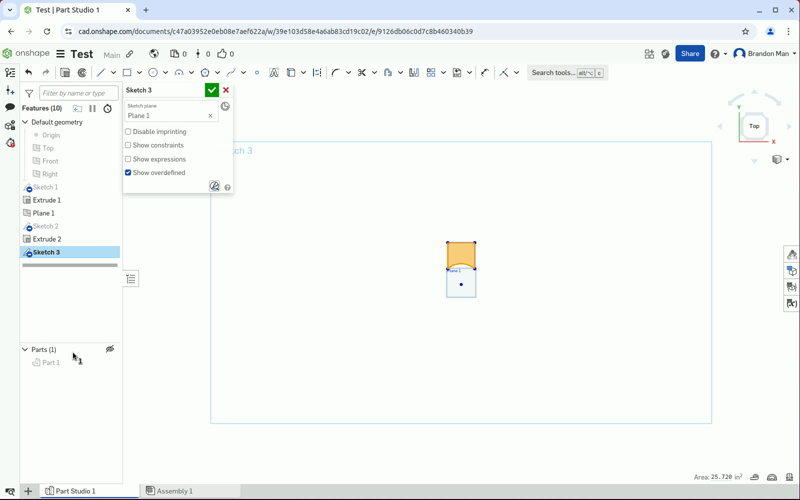
key(shift+e)
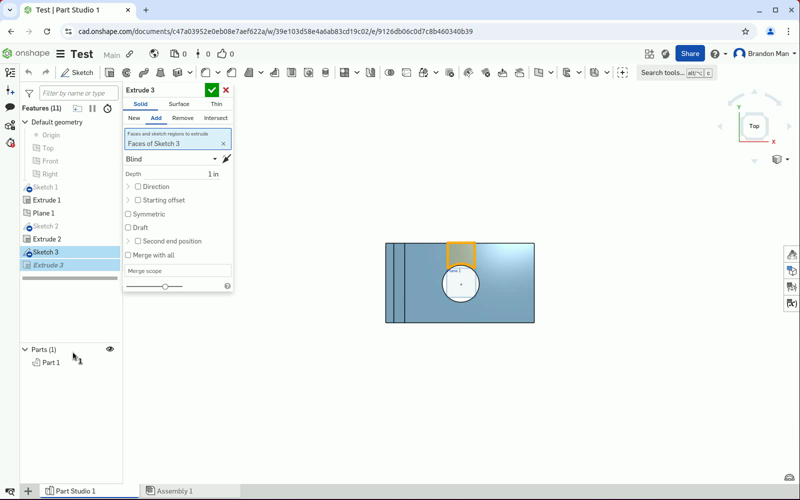
mouse_move(143, 106)
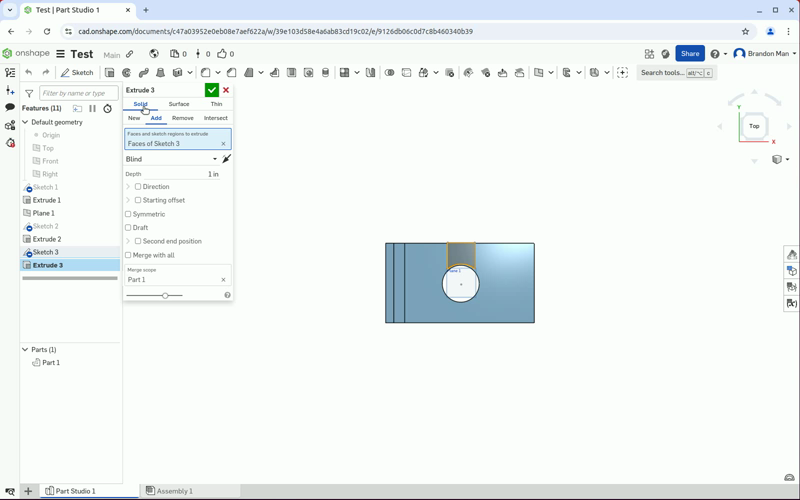
click(143, 106)
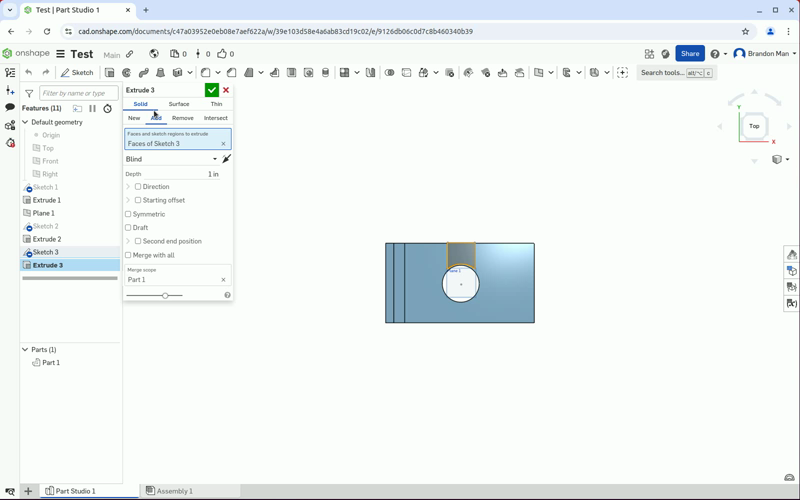
mouse_move(186, 120)
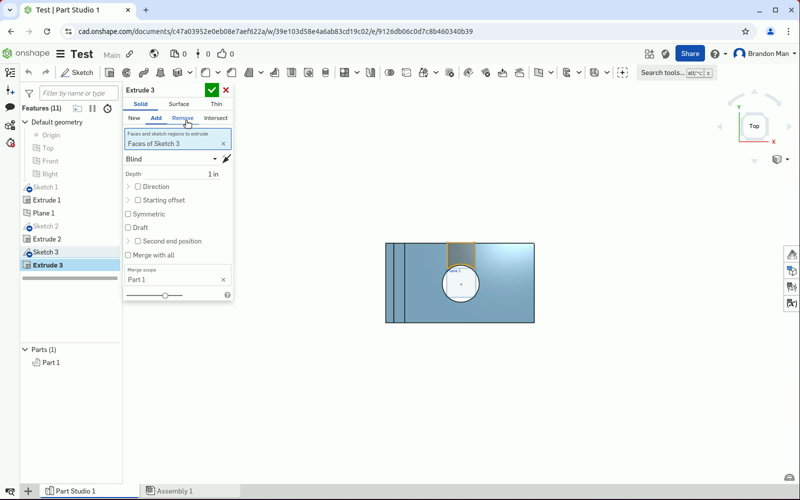
click(186, 120)
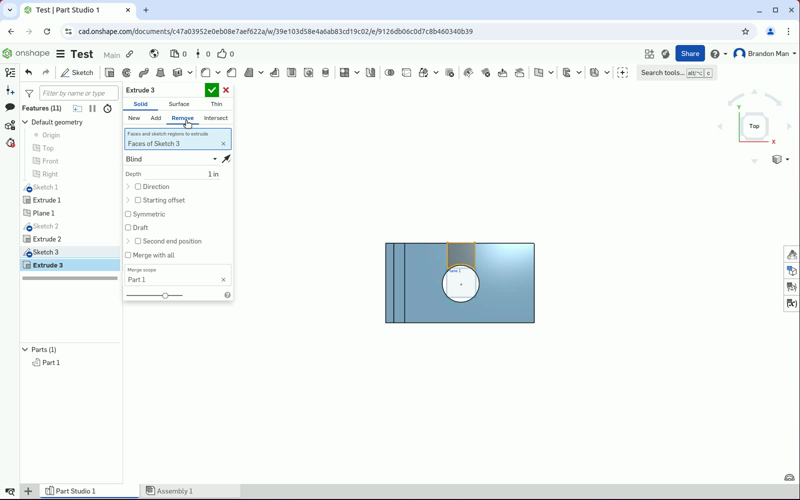
key(tab, 4)
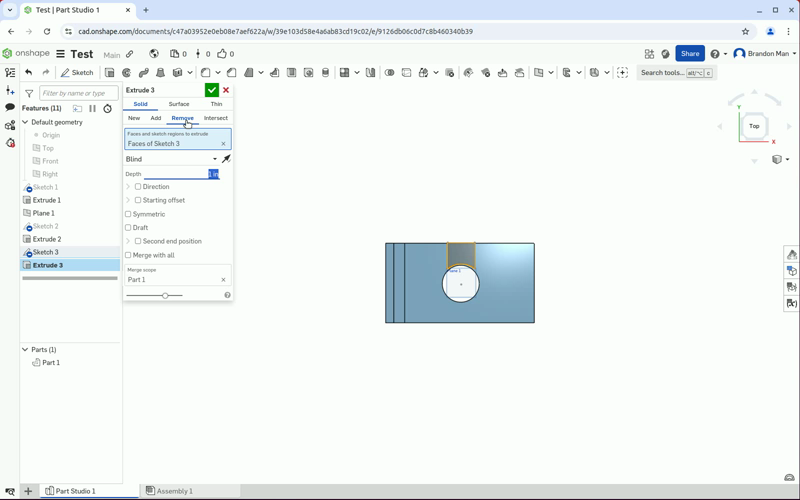
text(2.648)
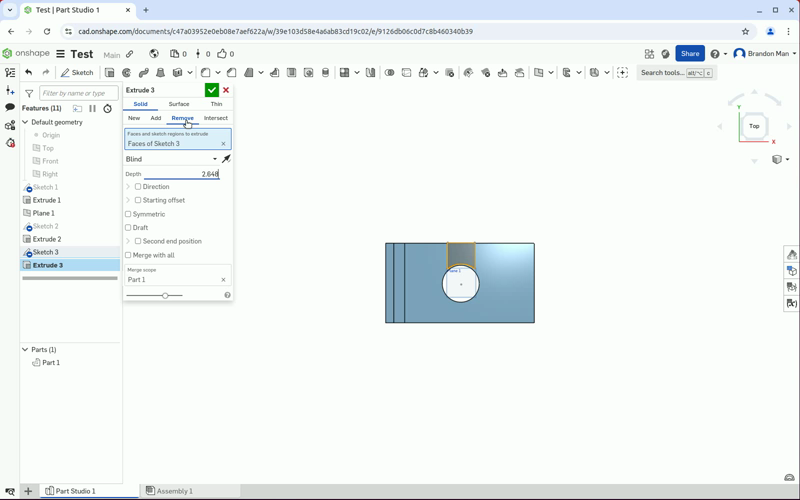
key(tab, 6)
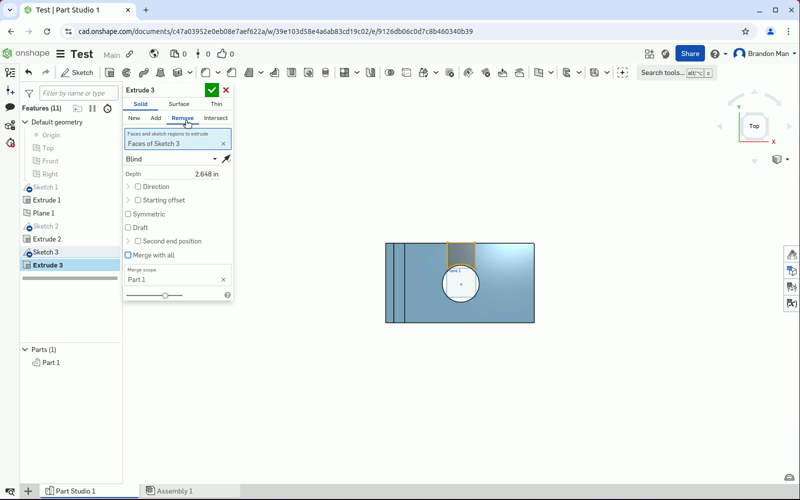
key(space)
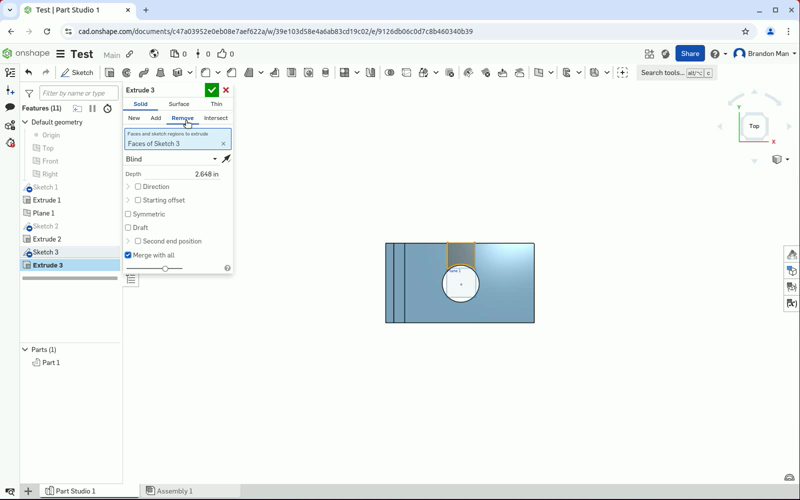
key(enter)
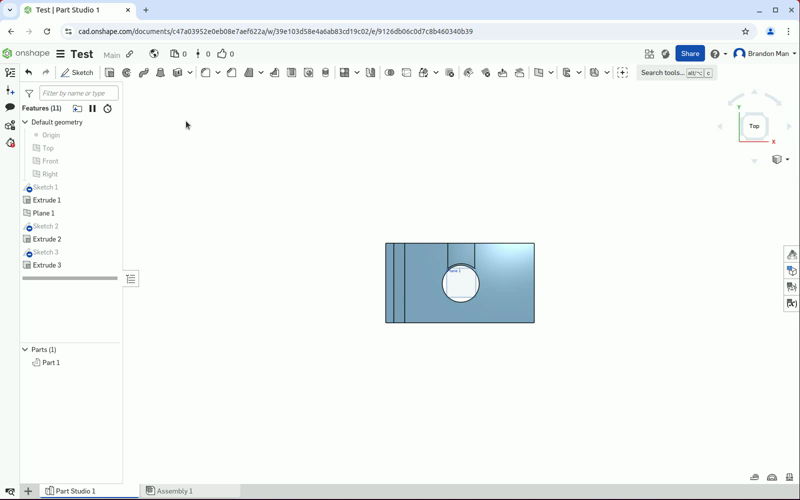
key(shift+h)
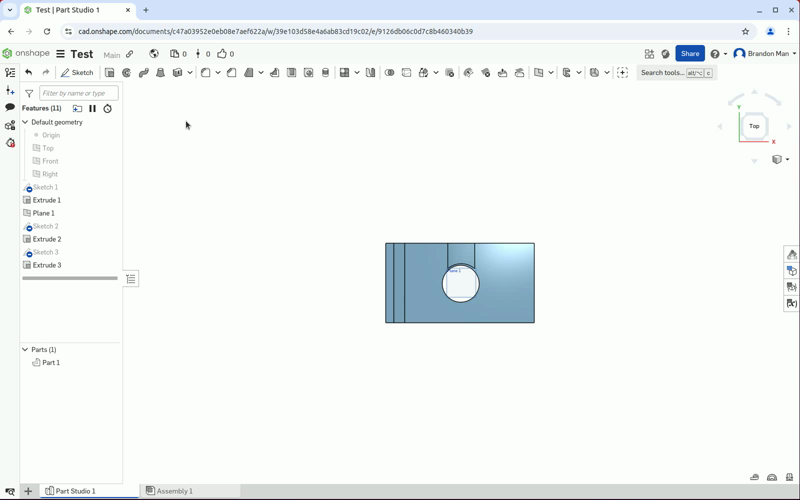
key(shift+h)
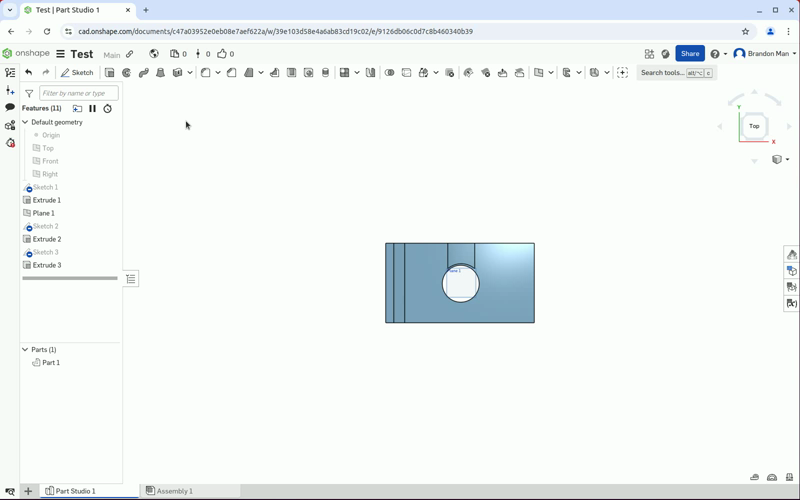
mouse_move(73, 189)
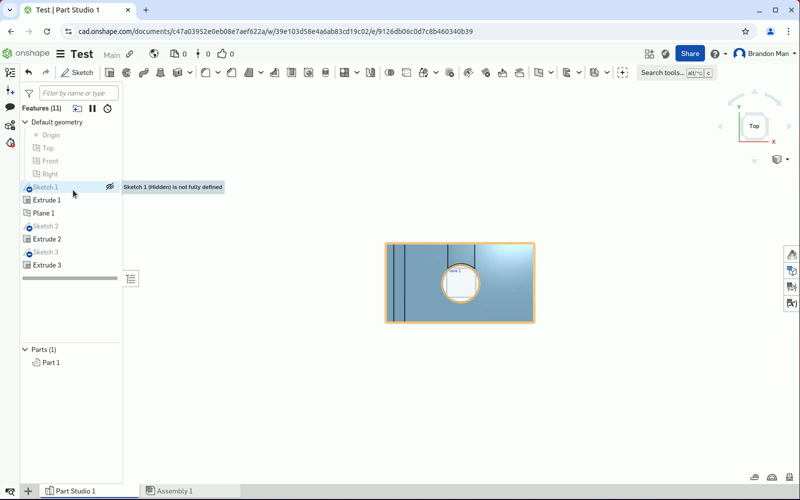
click(73, 189)
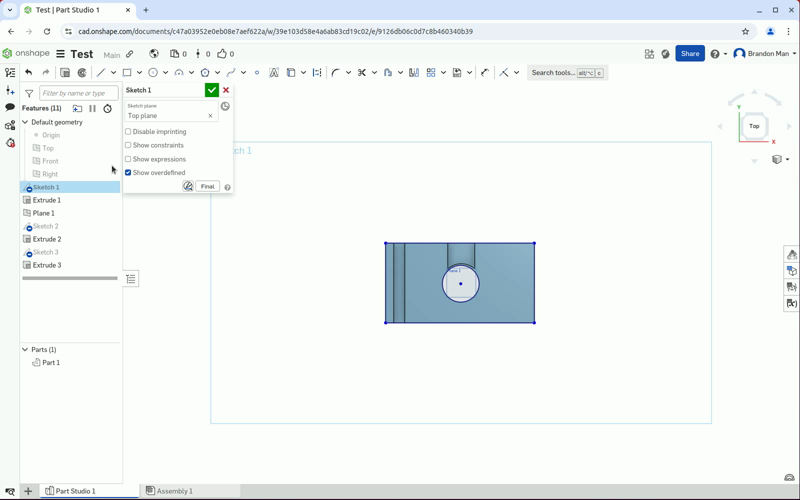
mouse_move(229, 92)
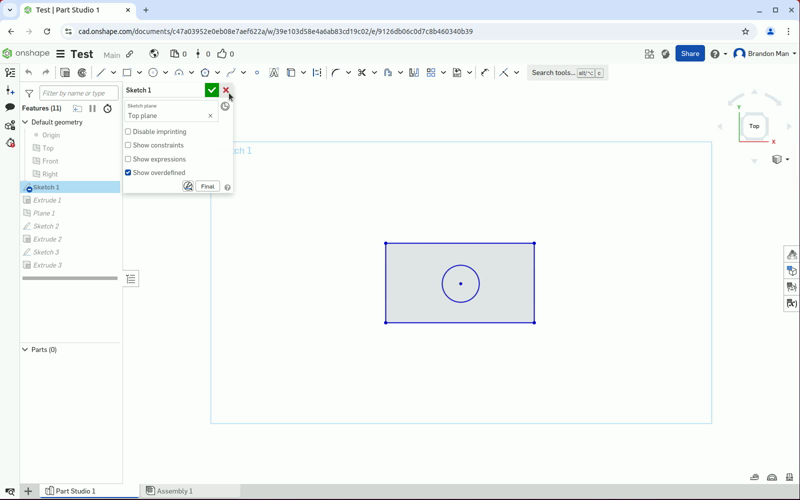
click(229, 92)
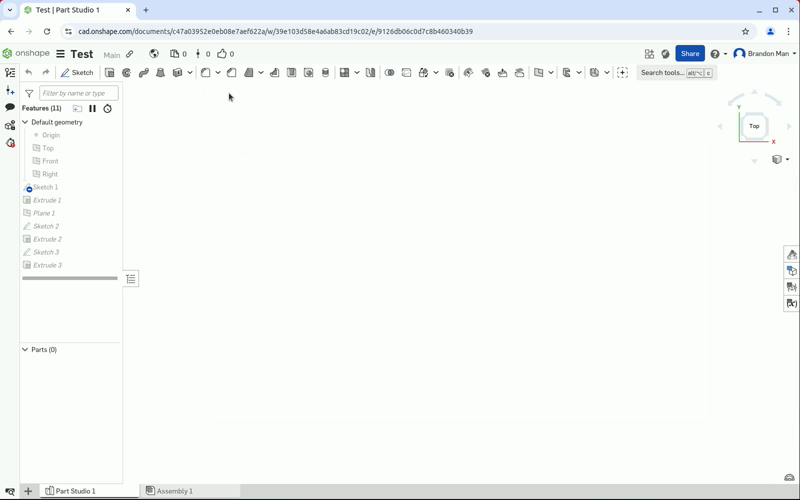
key(shift+s)
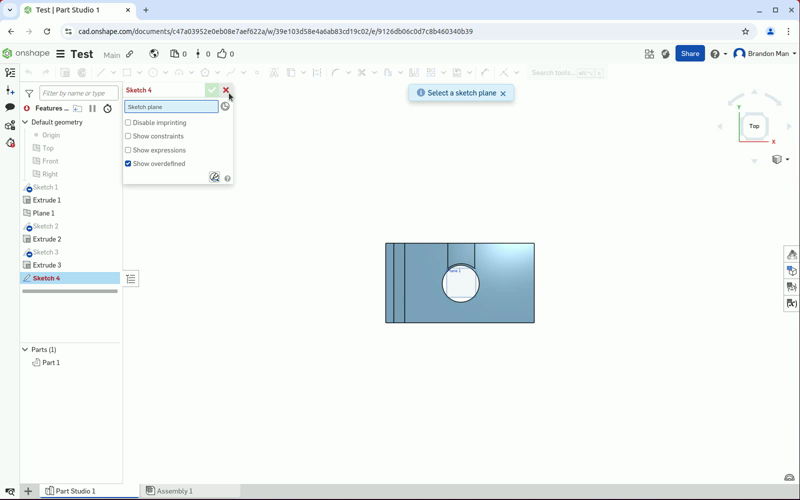
mouse_move(73, 215)
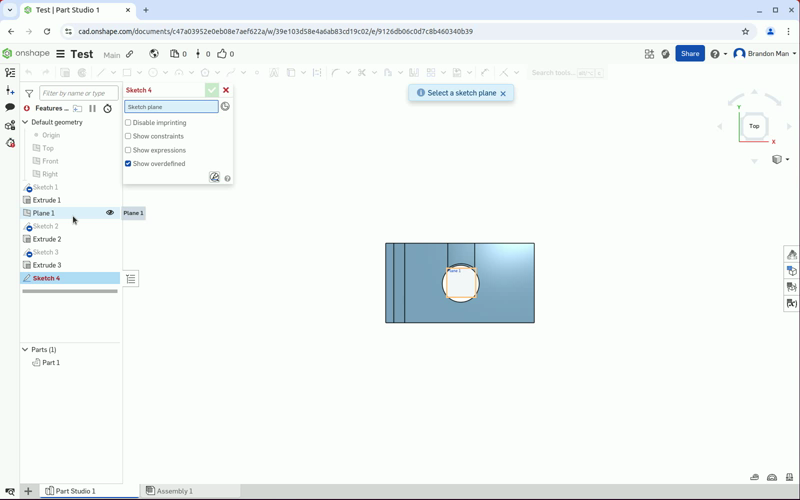
click(73, 215)
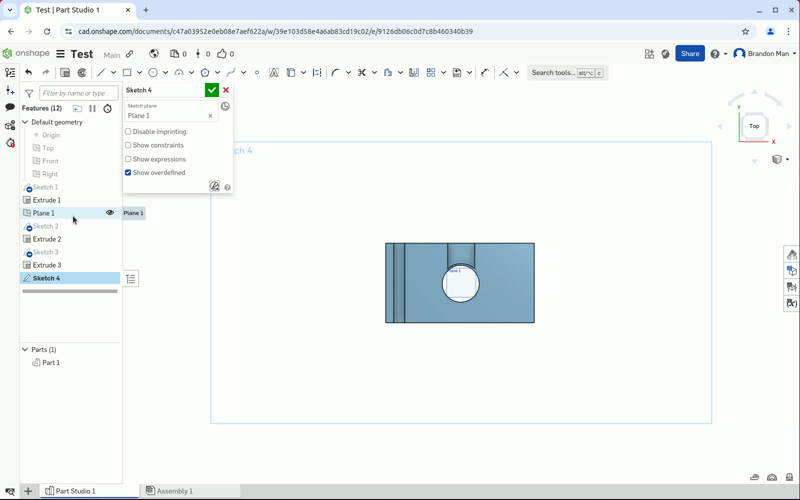
mouse_move(73, 352)
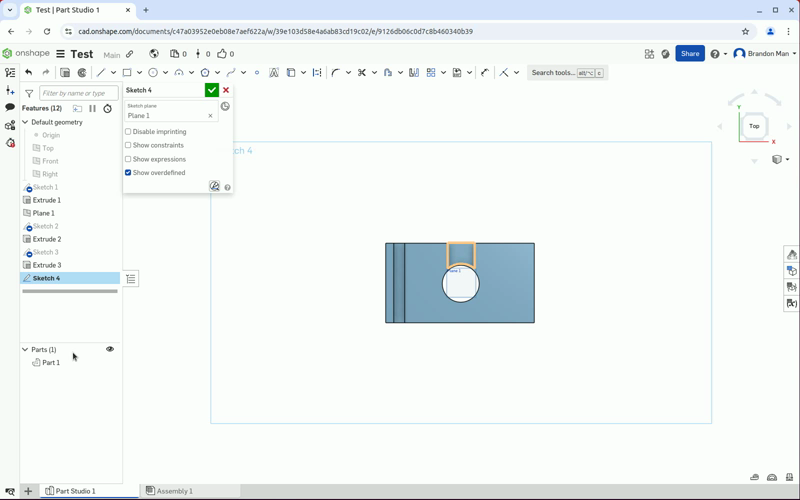
key(y)
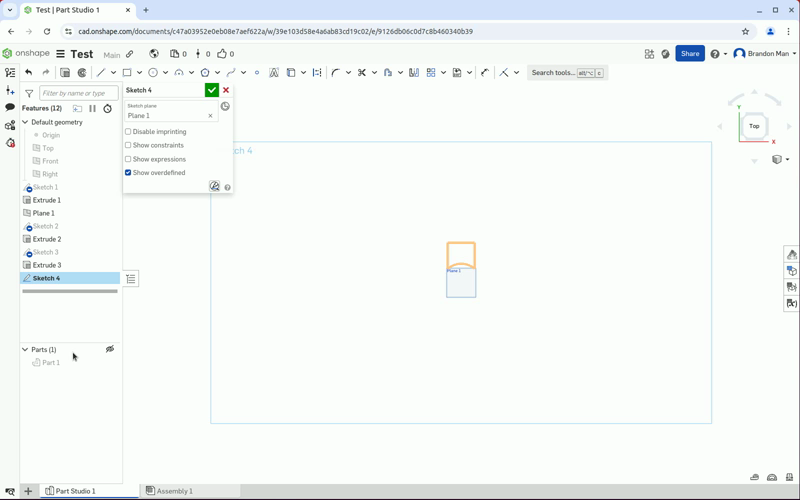
key(l)
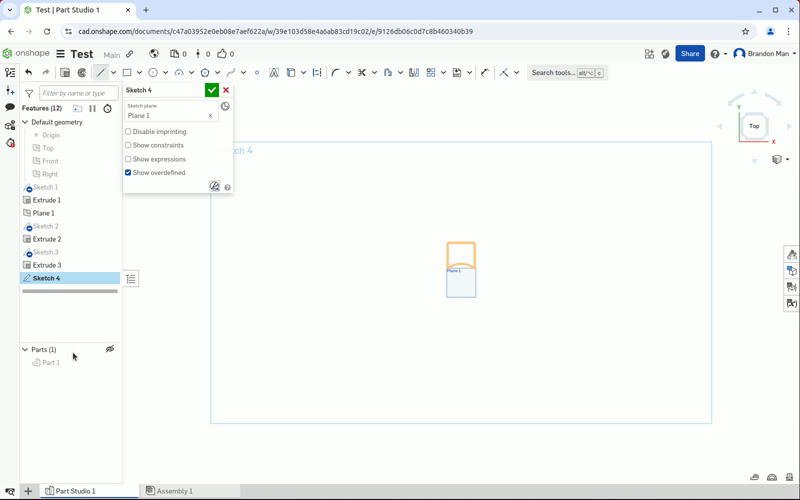
key_down(shift)
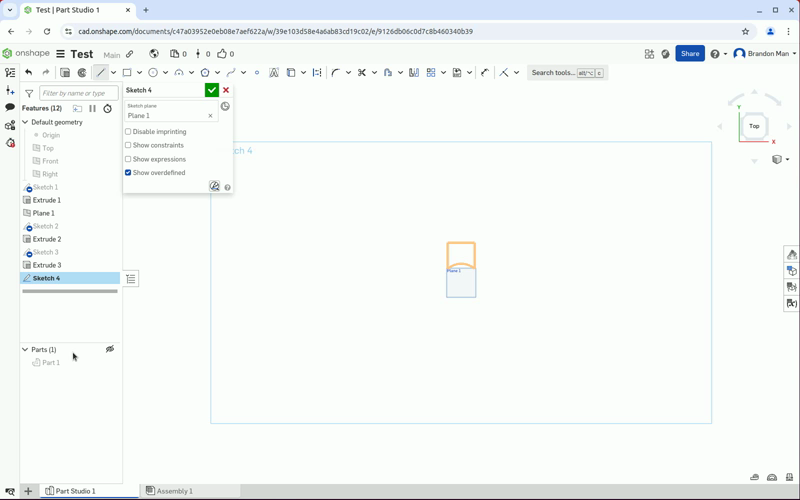
mouse_move(447, 322)
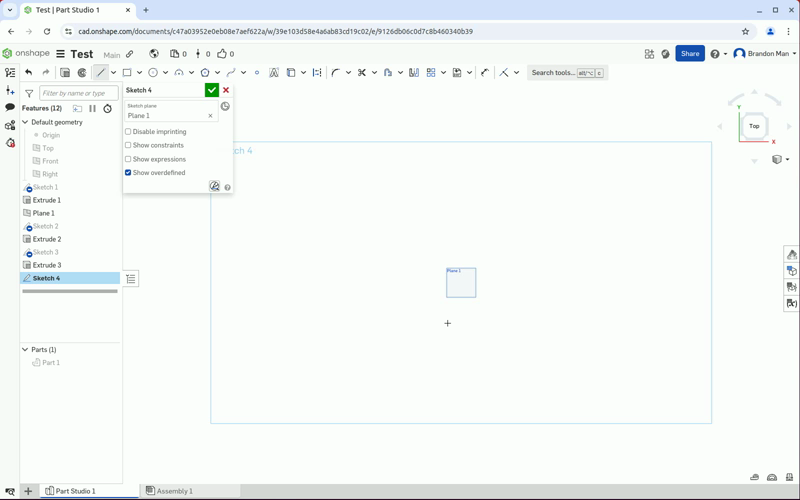
click(447, 322)
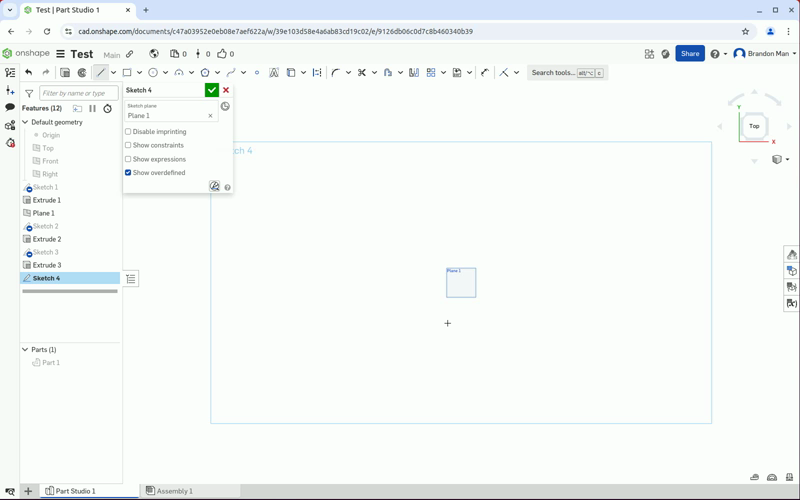
key_up(shift)
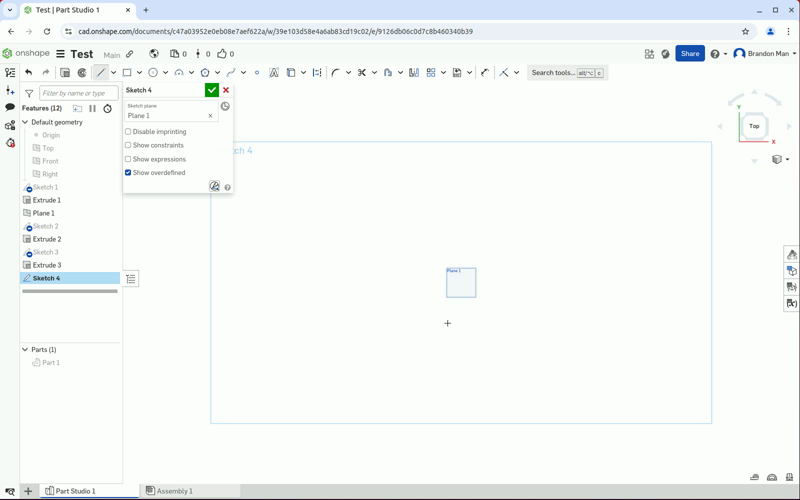
key_down(shift)
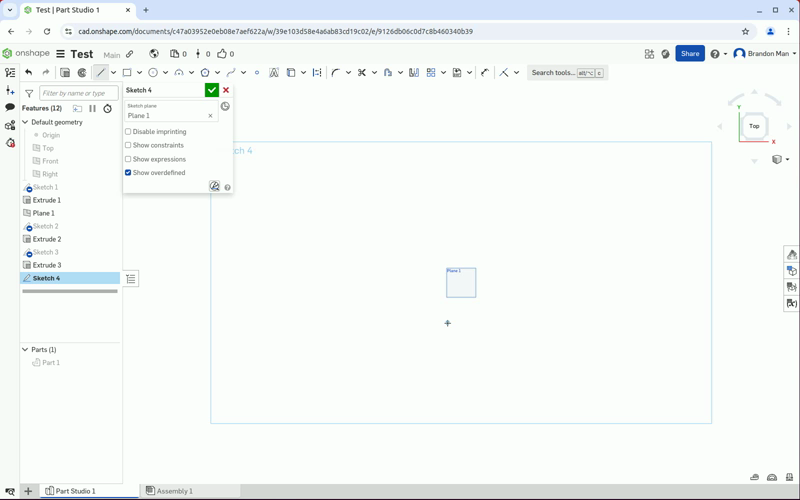
mouse_move(477, 322)
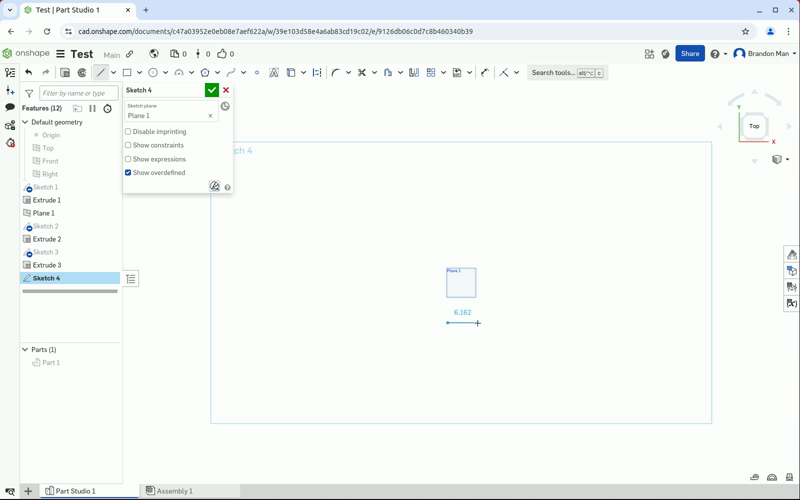
mouse_move(474, 322)
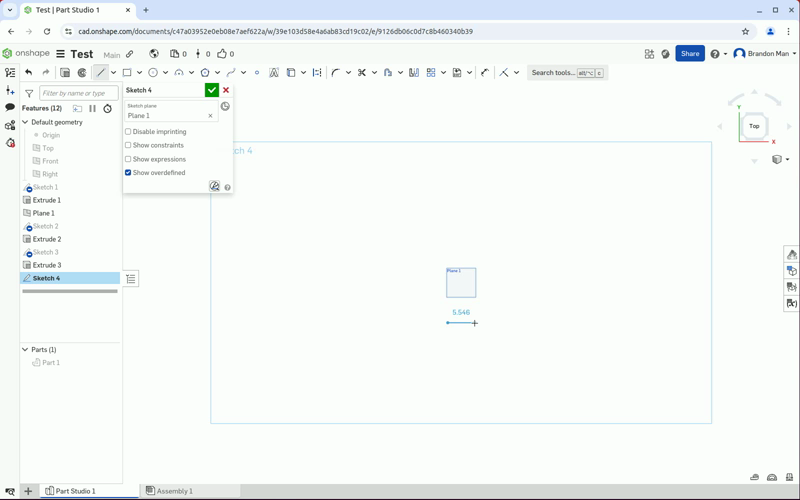
click(474, 322)
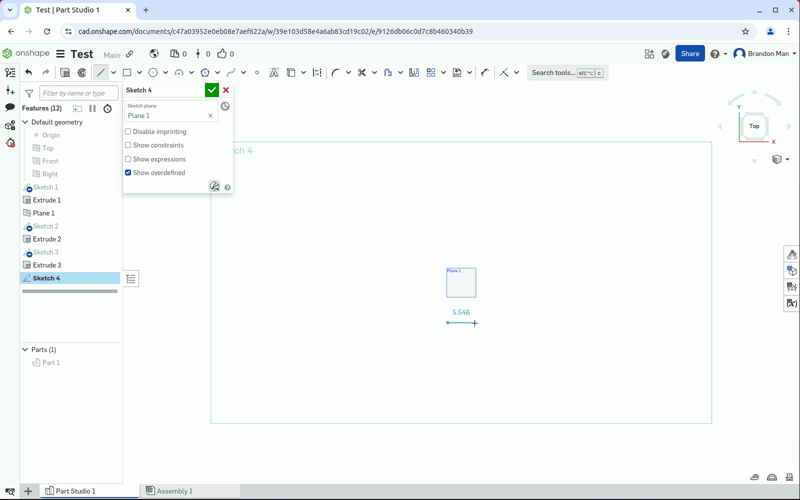
key_up(shift)
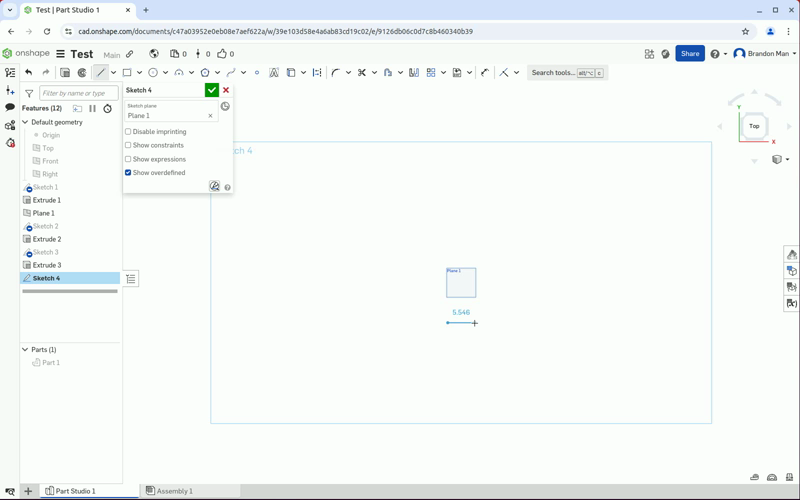
key_down(shift)
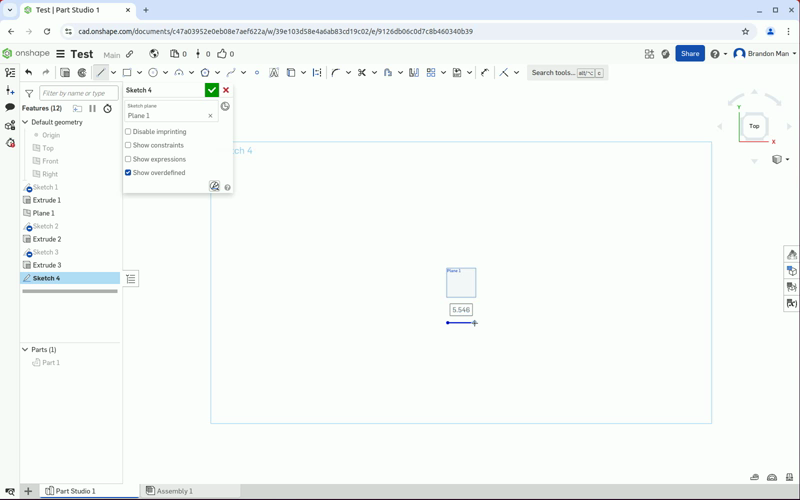
mouse_move(504, 322)
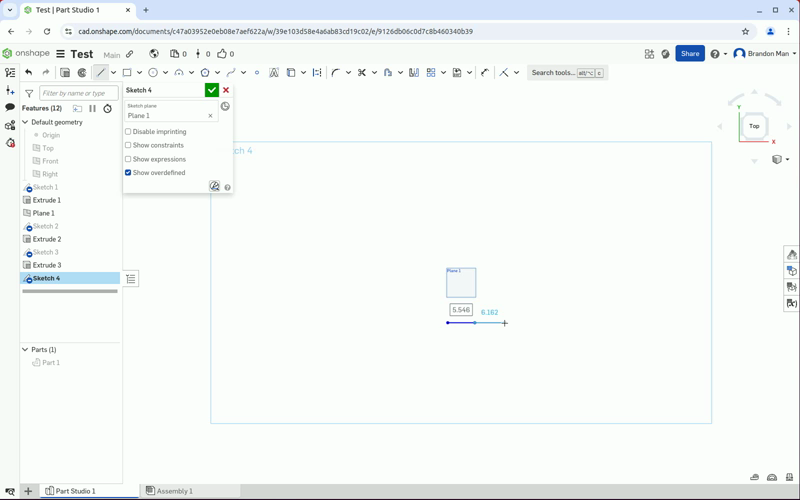
mouse_move(474, 296)
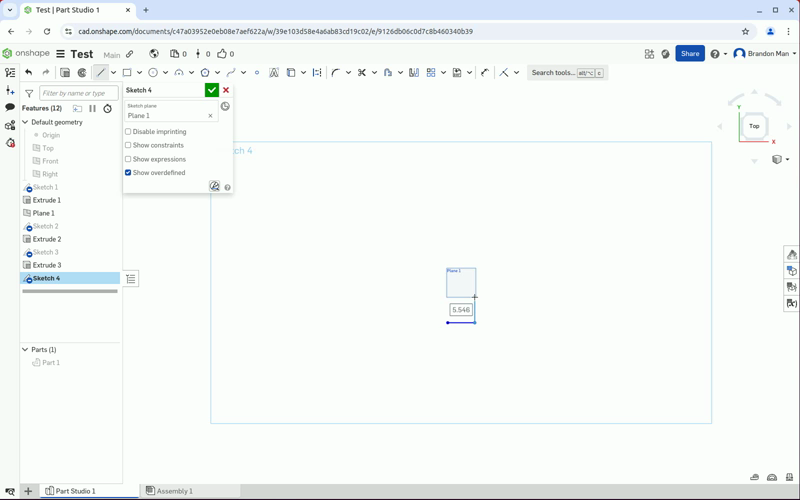
click(474, 296)
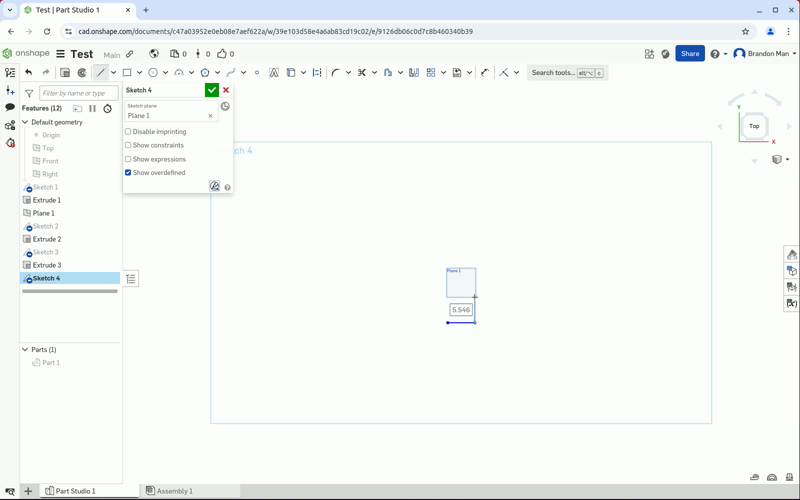
key_up(shift)
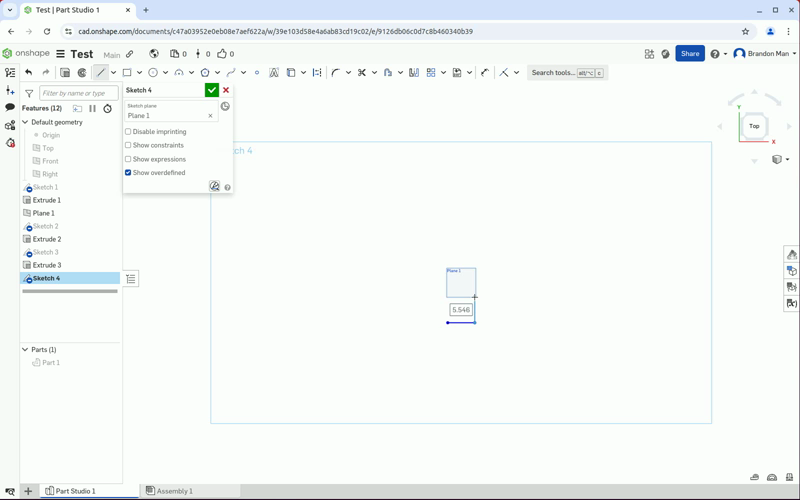
key(esc)
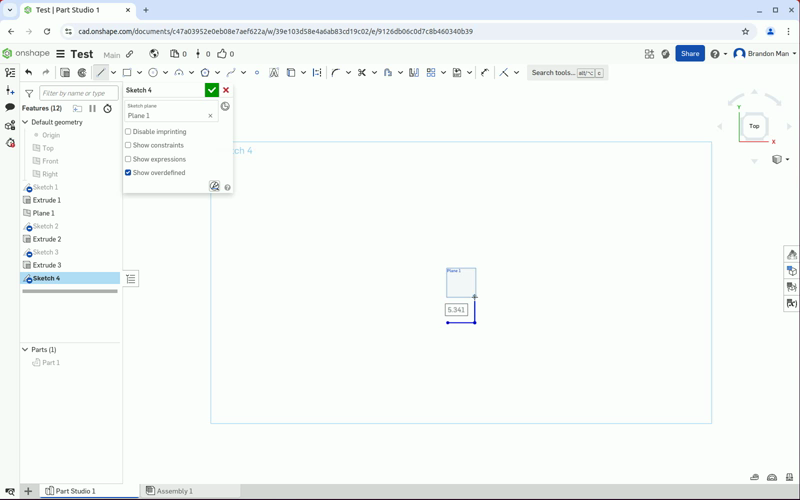
key(a)
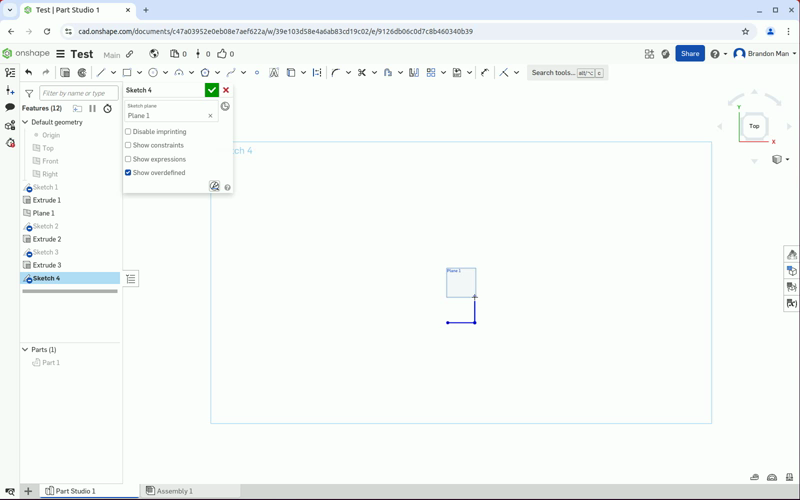
mouse_move(474, 296)
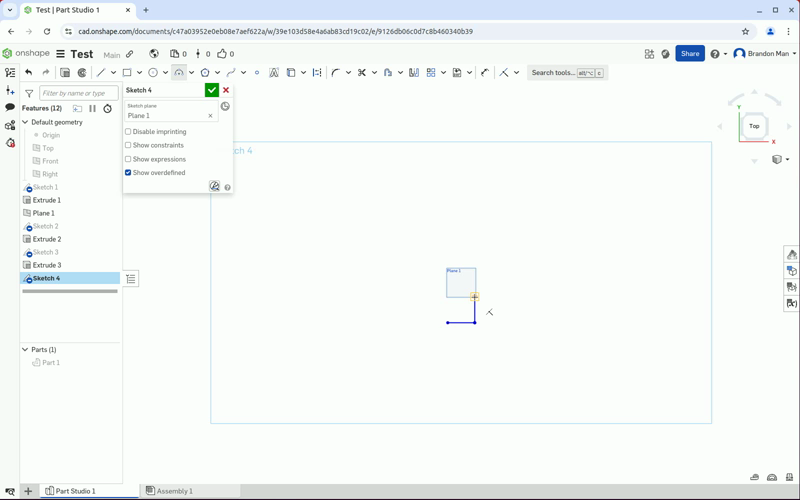
click(474, 296)
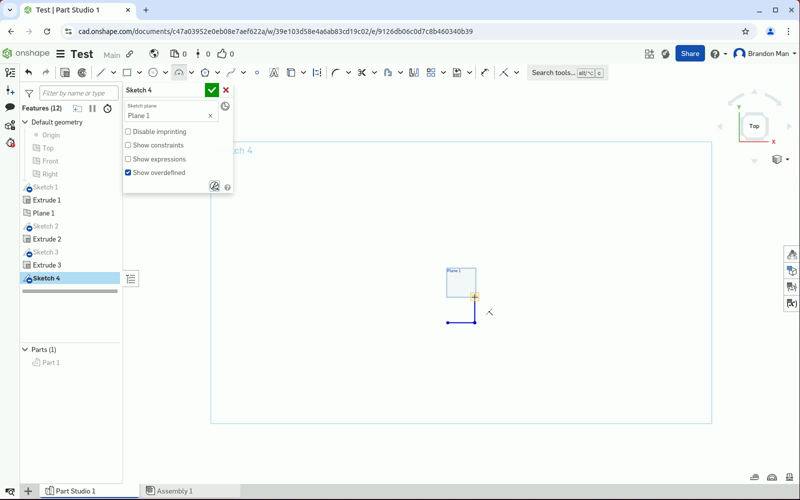
key_down(shift)
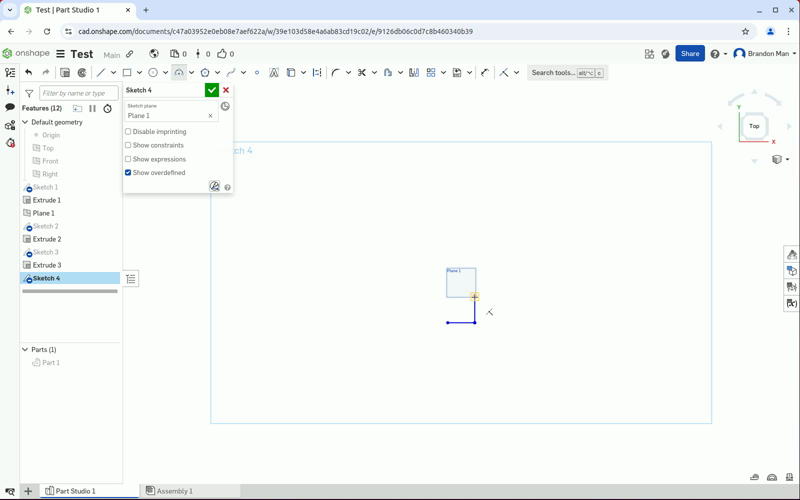
mouse_move(447, 296)
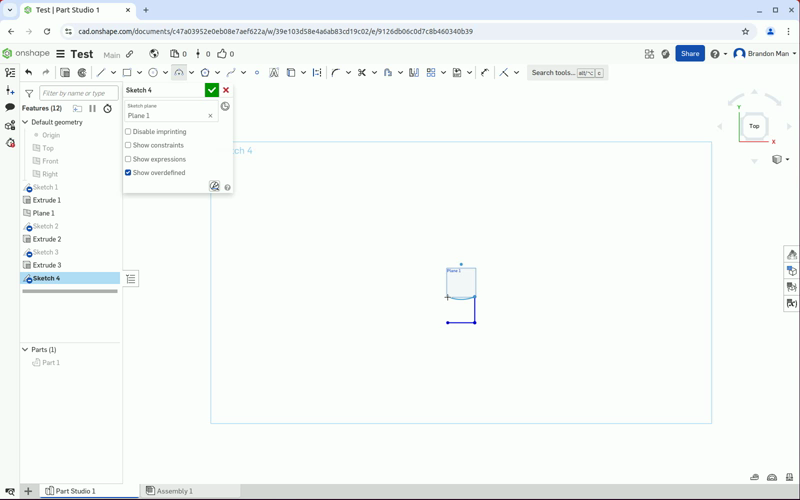
click(447, 296)
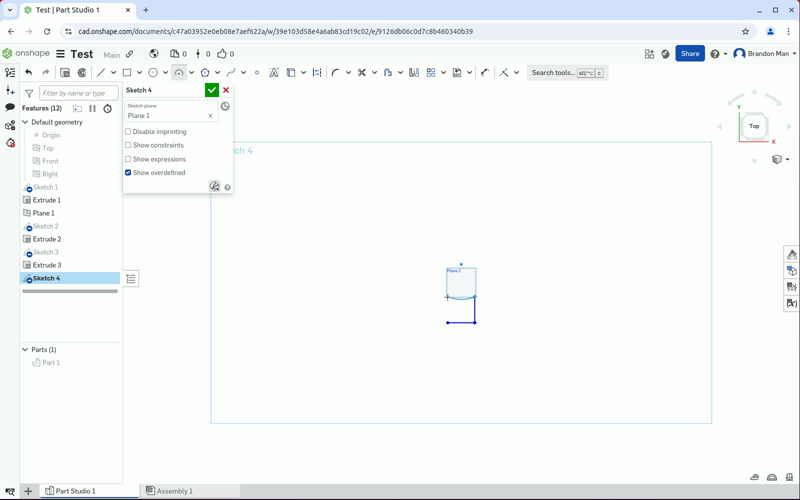
mouse_move(461, 301)
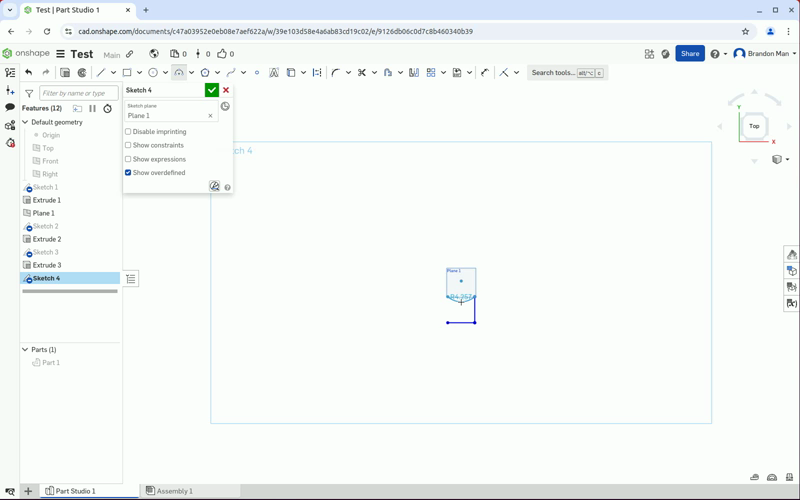
click(461, 301)
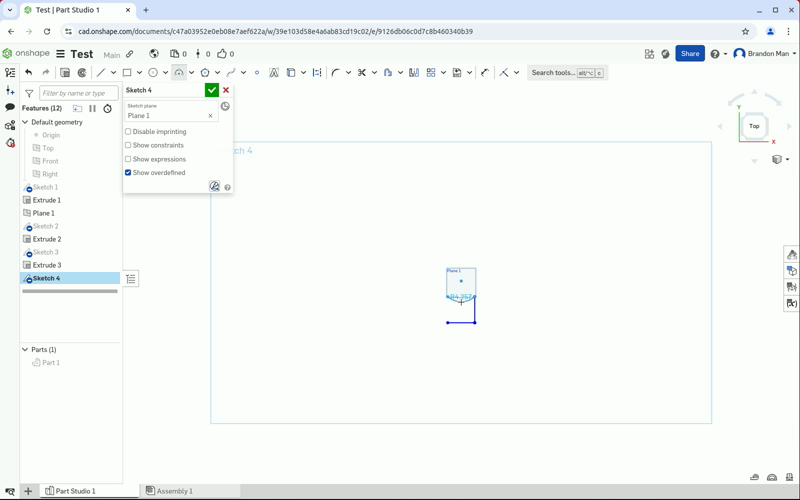
key_up(shift)
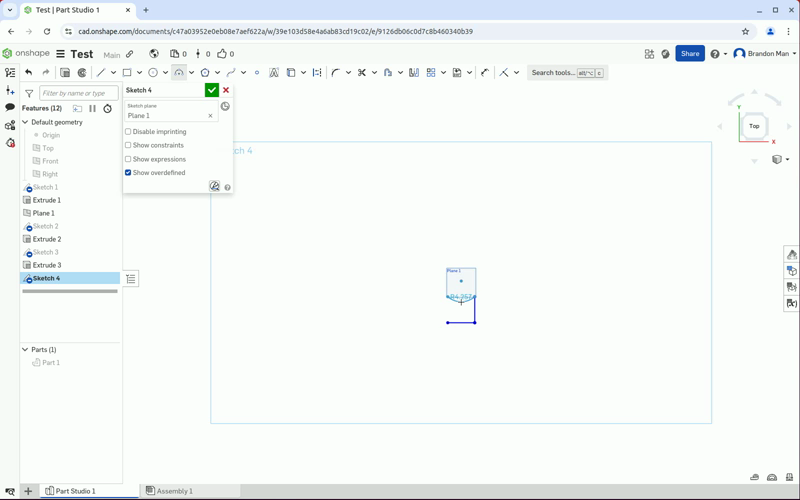
key(esc)
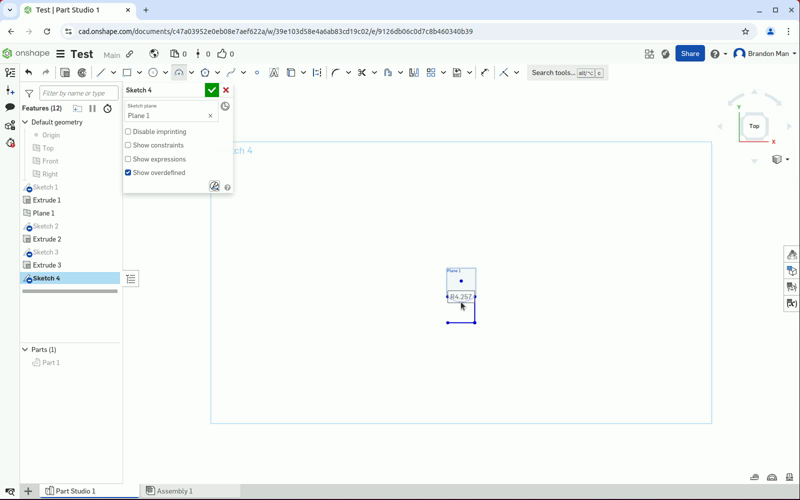
key(l)
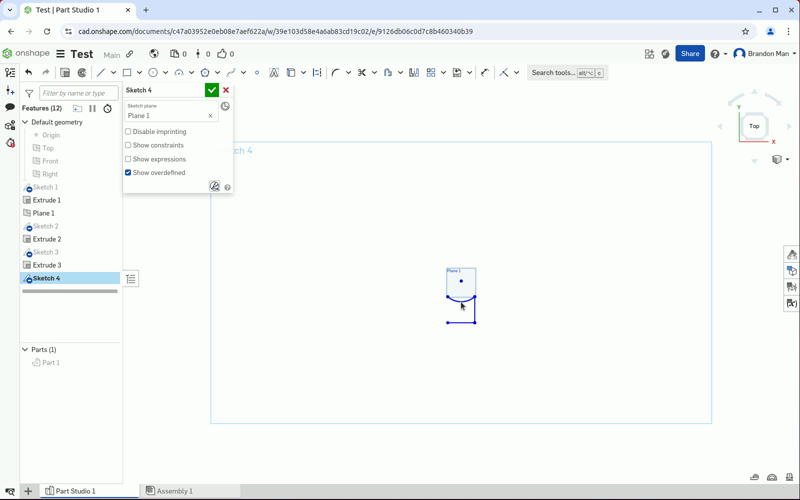
mouse_move(447, 296)
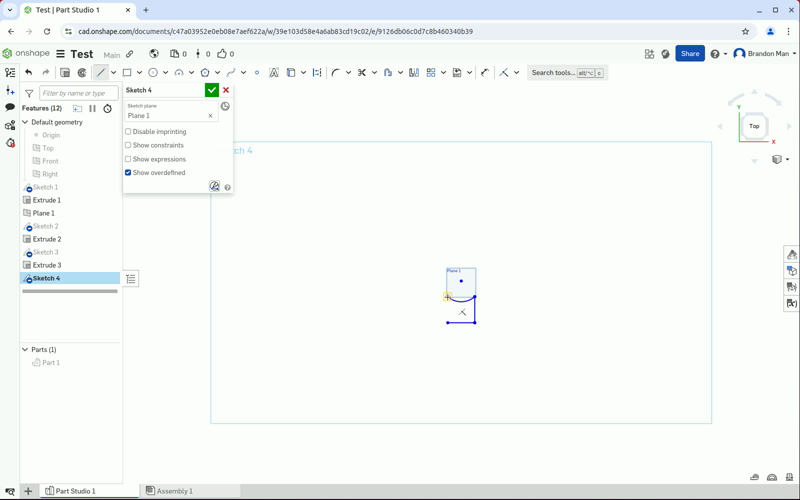
click(447, 296)
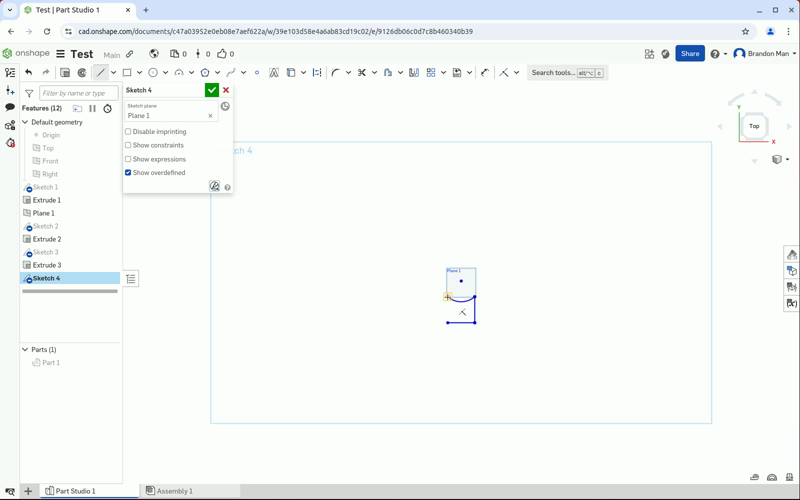
mouse_move(477, 296)
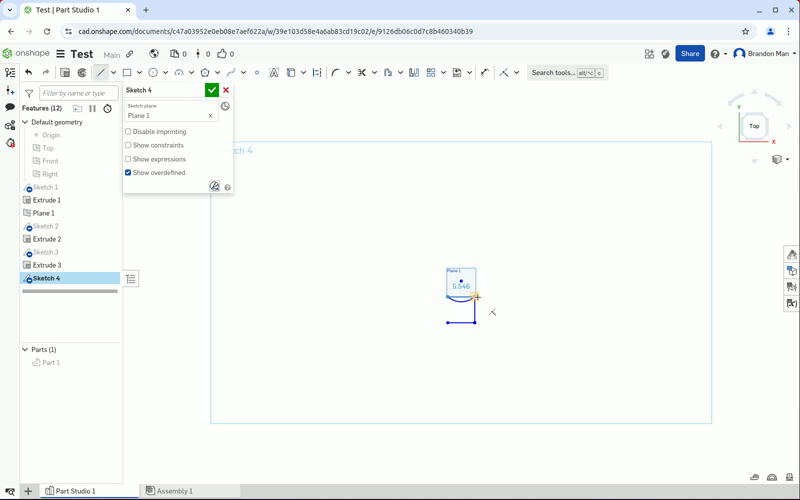
key_down(shift)
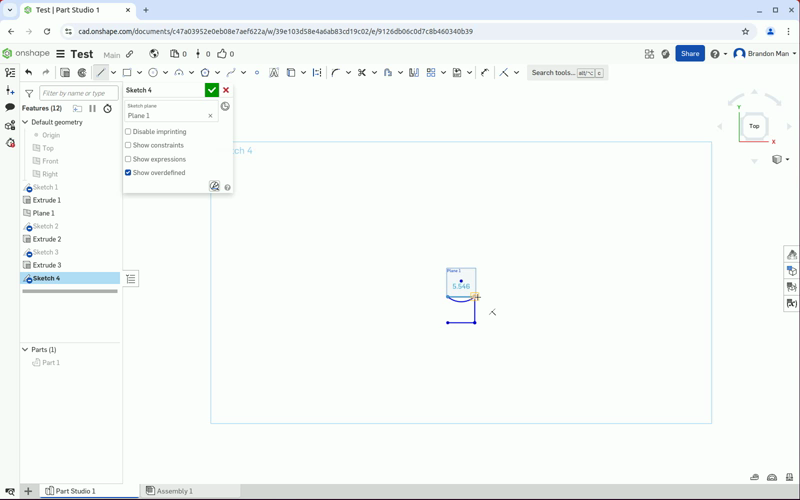
mouse_move(447, 322)
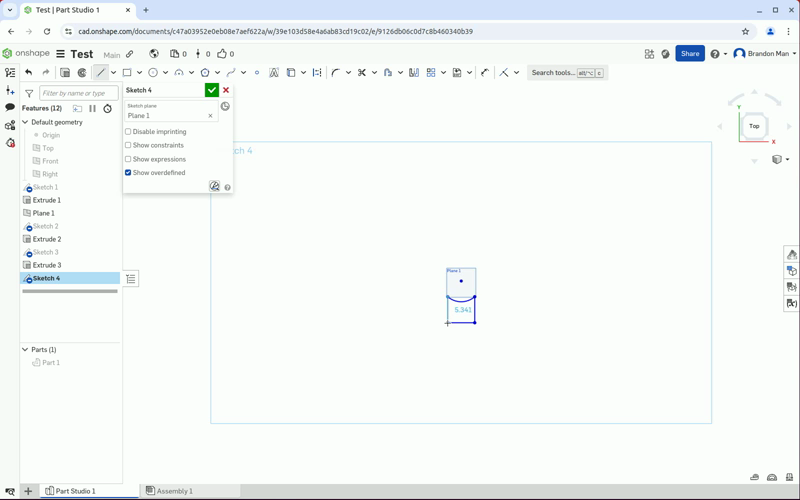
key_up(shift)
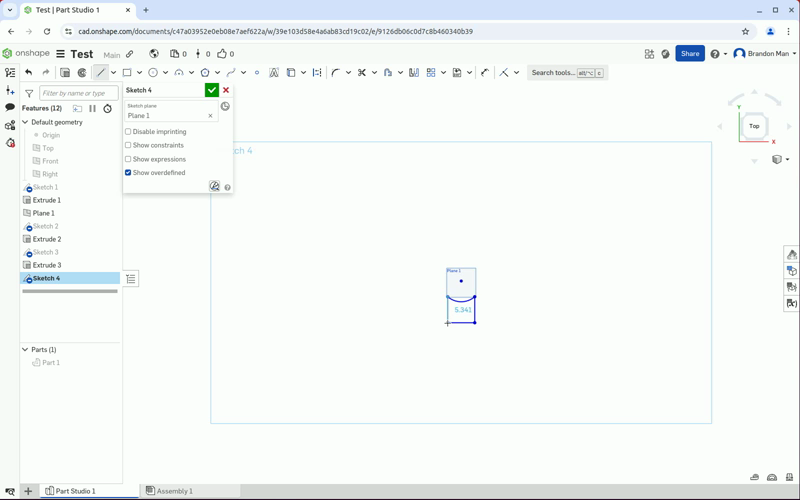
click(447, 322)
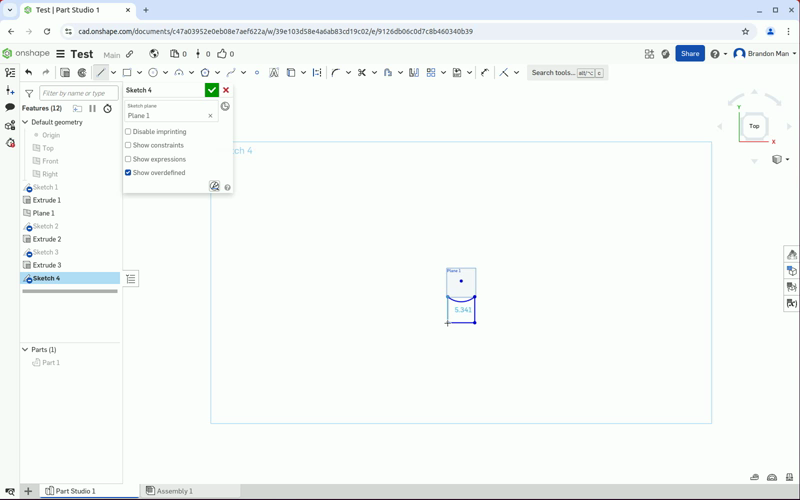
key(esc)
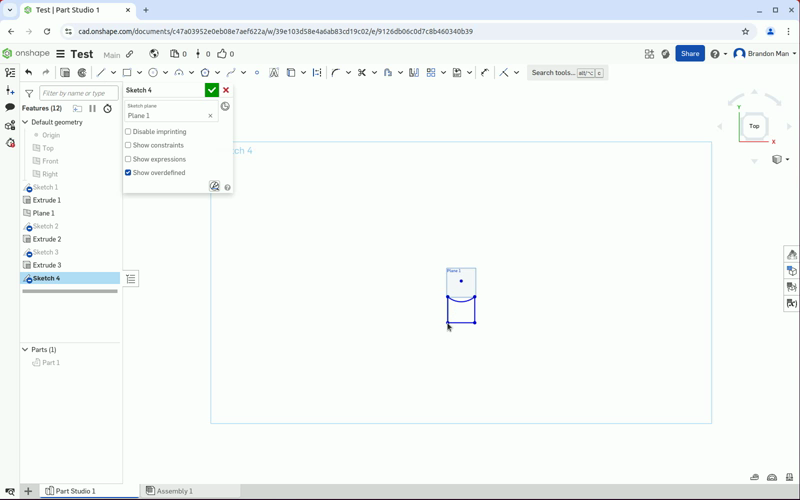
mouse_move(451, 308)
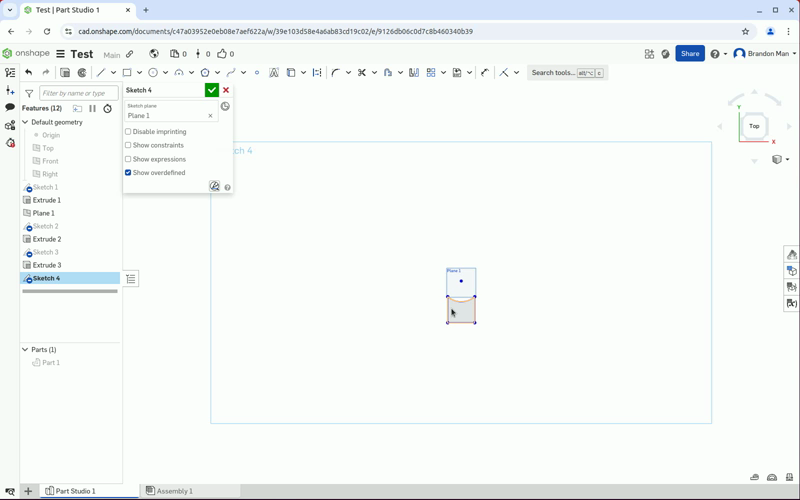
scroll(6)
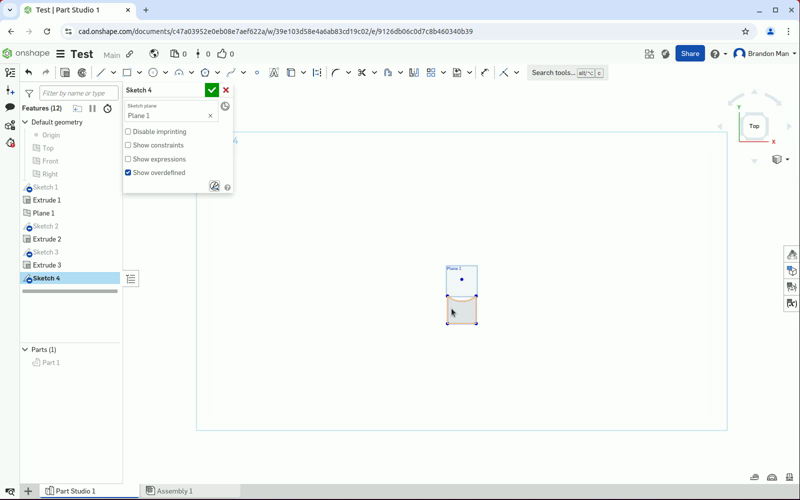
scroll(6)
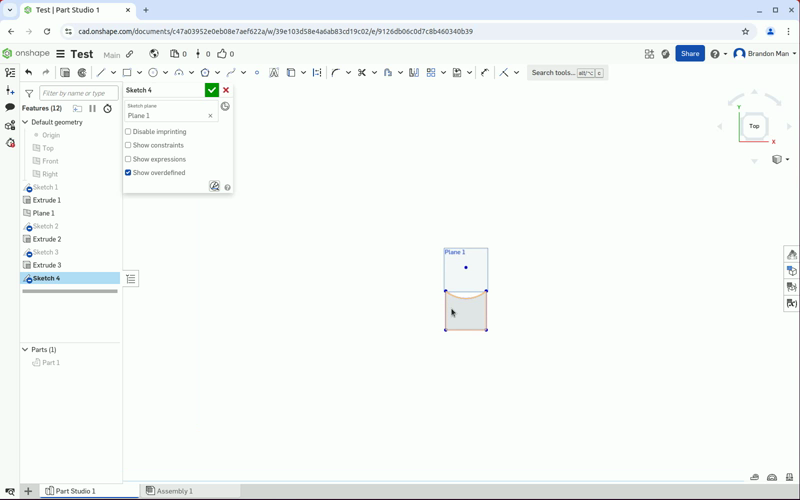
scroll(6)
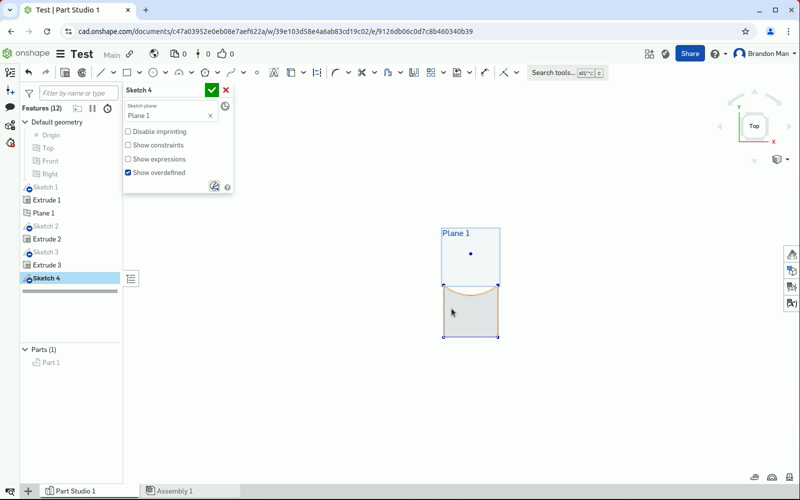
scroll(6)
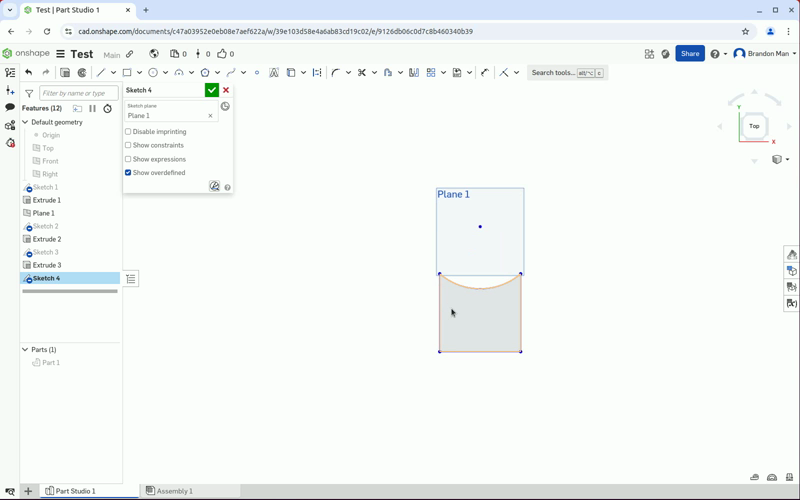
scroll(6)
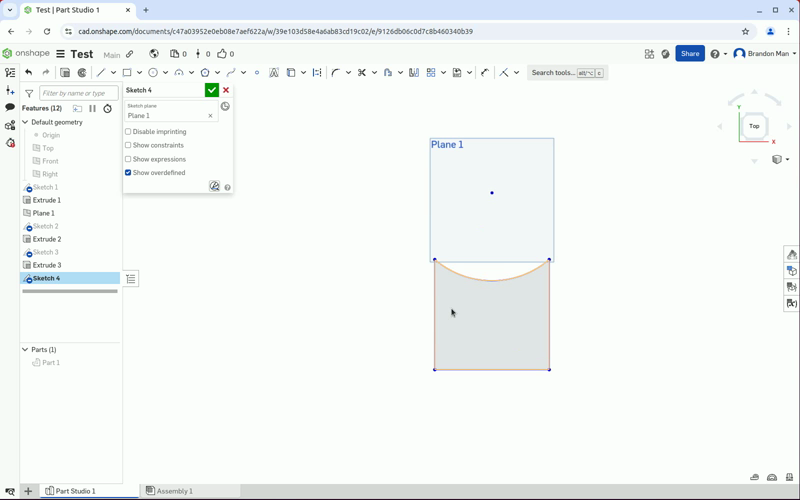
scroll(6)
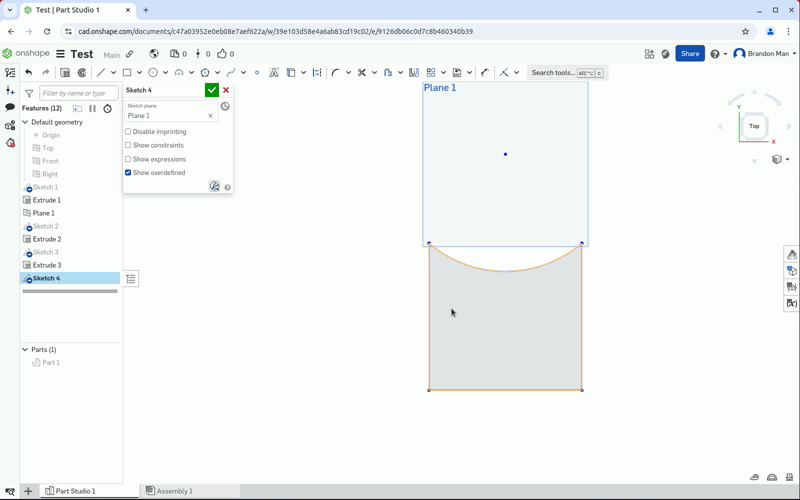
scroll(6)
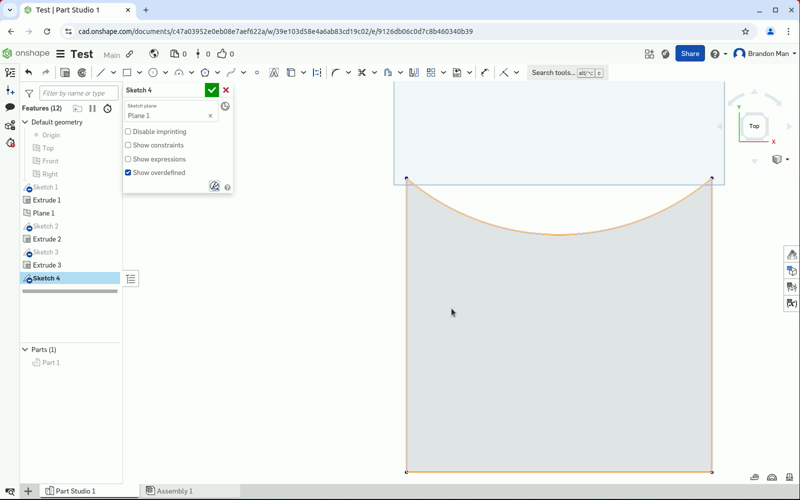
click(451, 308)
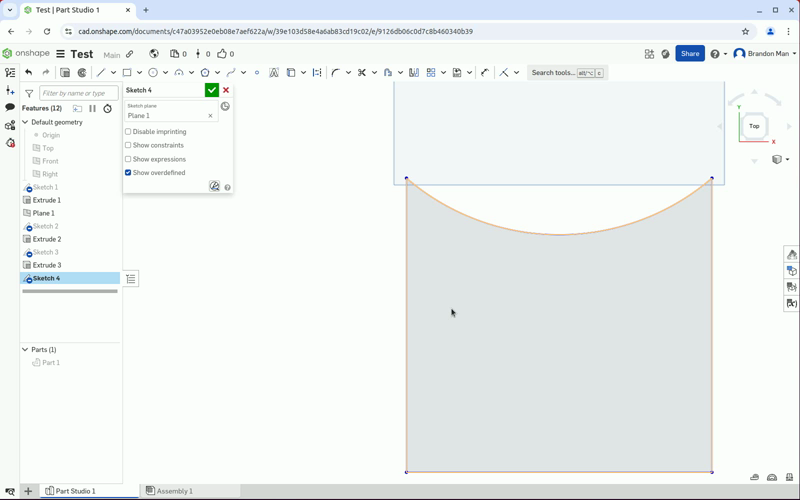
scroll(-6)
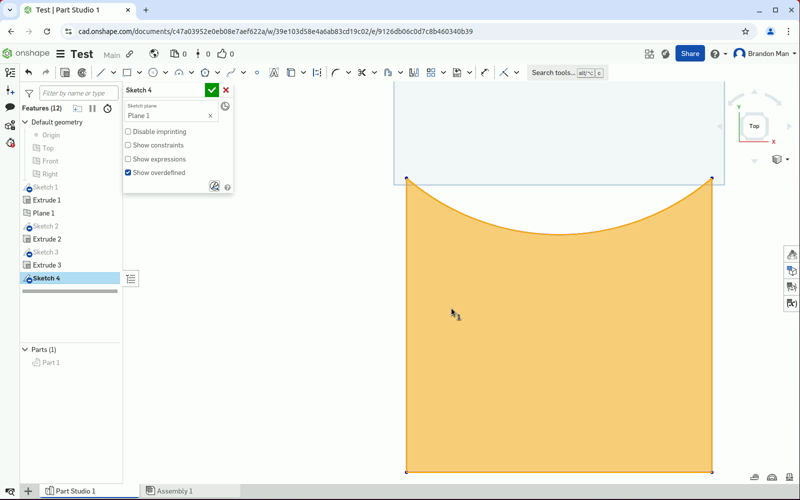
scroll(-6)
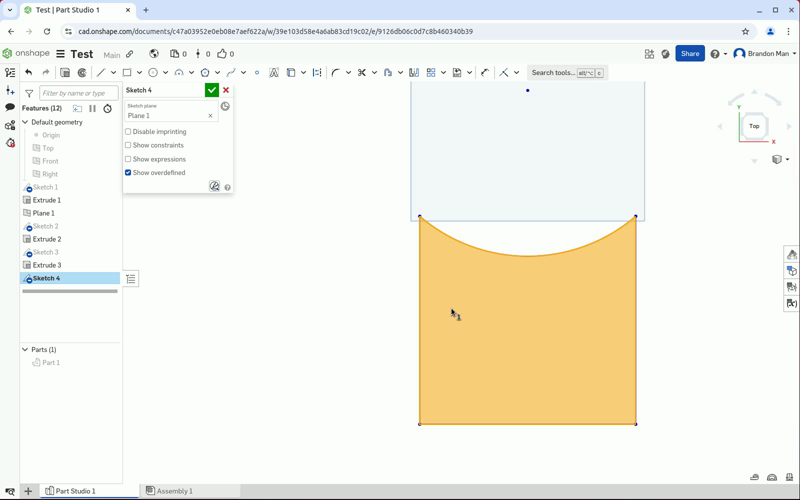
scroll(-6)
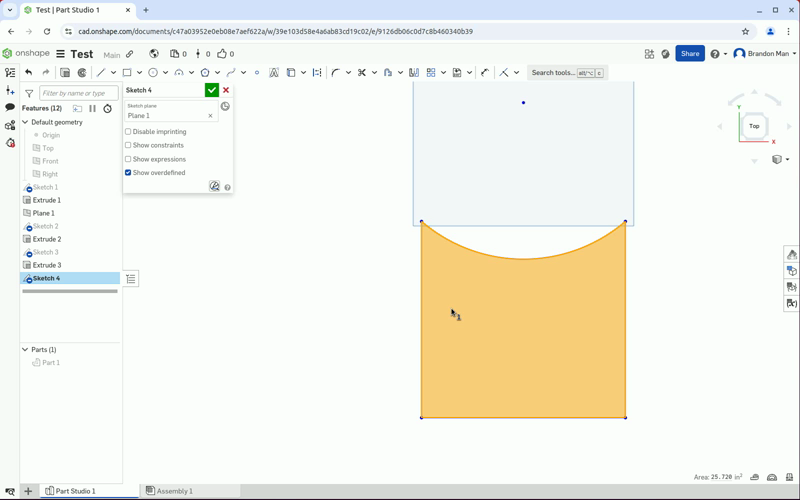
scroll(-6)
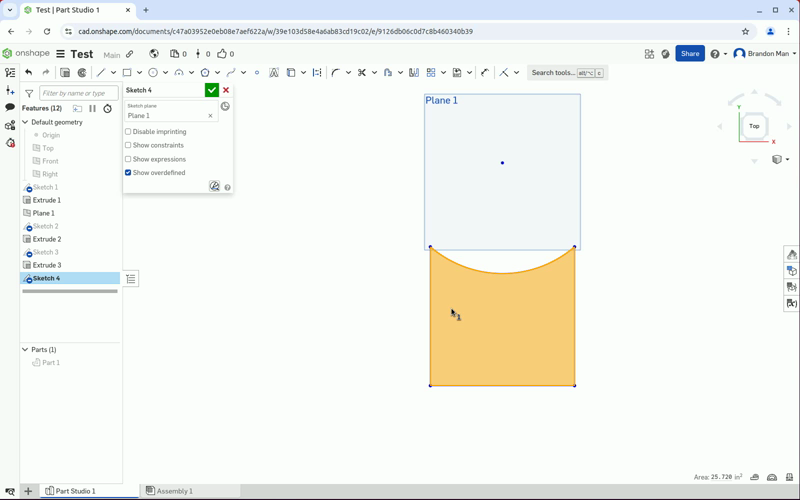
scroll(-6)
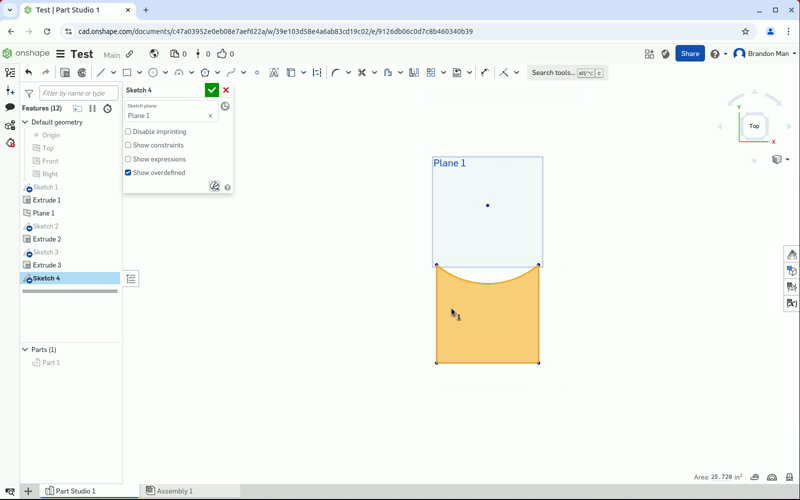
scroll(-6)
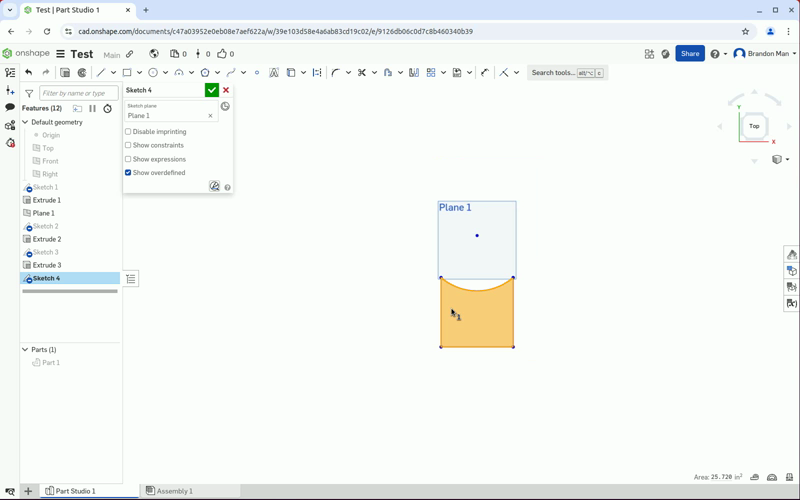
scroll(-6)
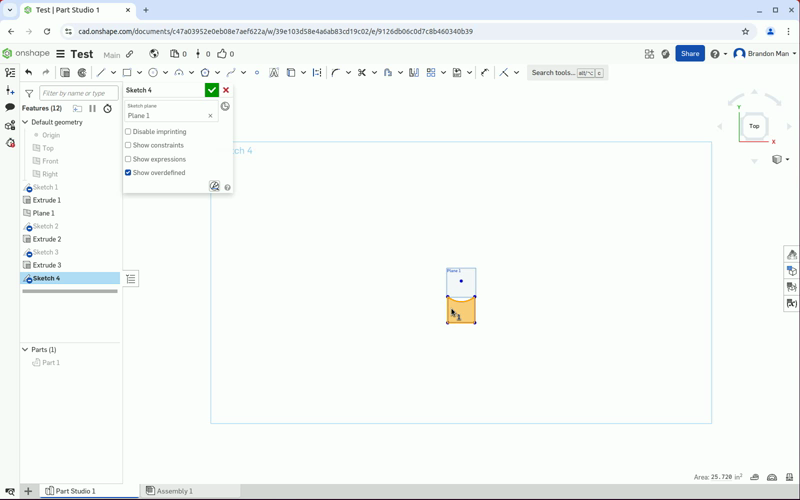
mouse_move(73, 352)
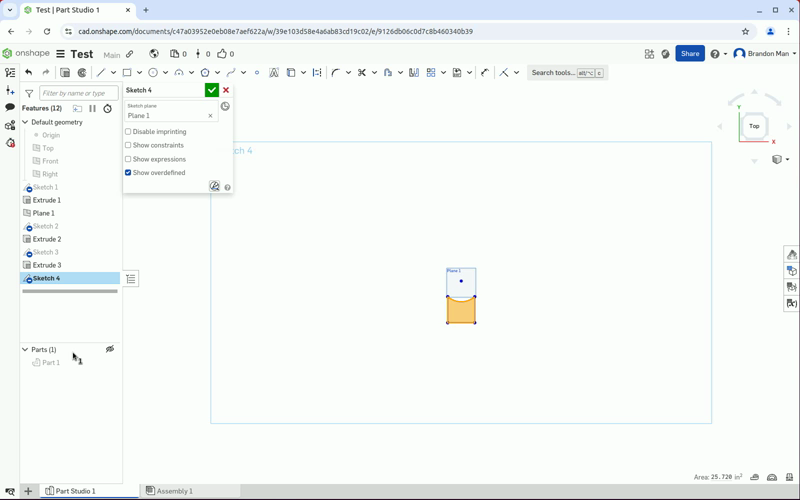
key(shift+y)
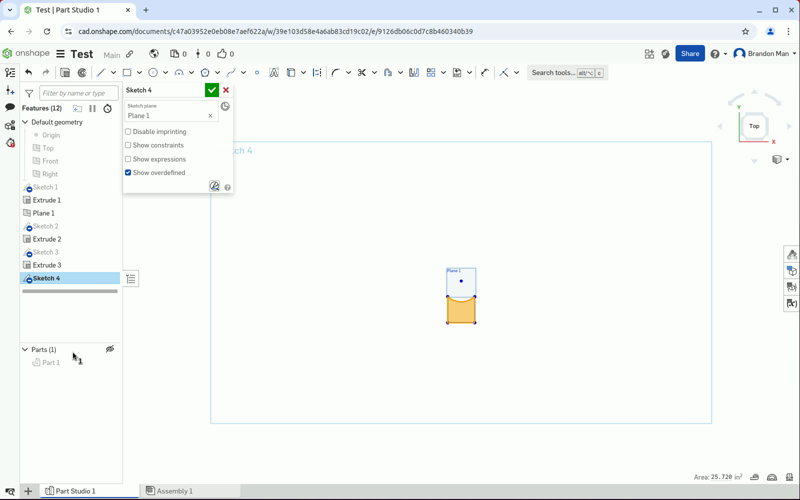
key(shift+e)
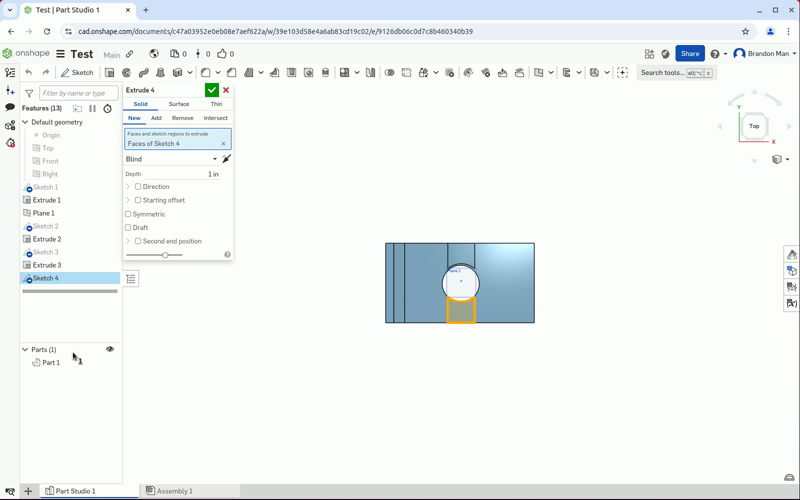
mouse_move(143, 106)
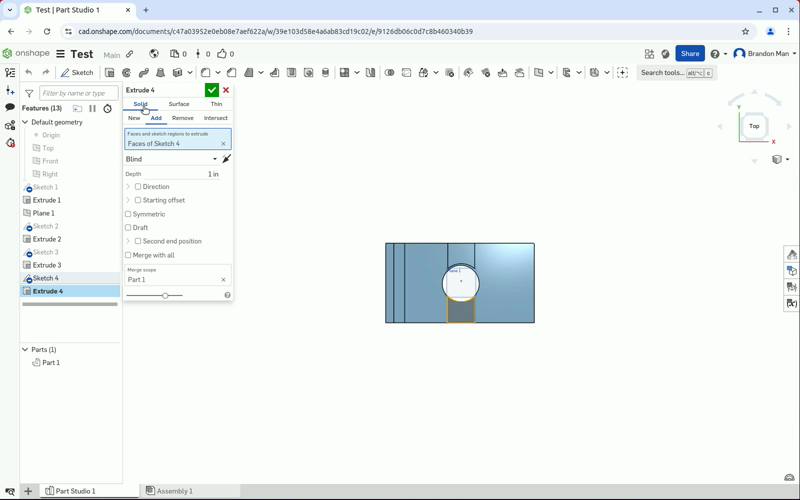
click(143, 106)
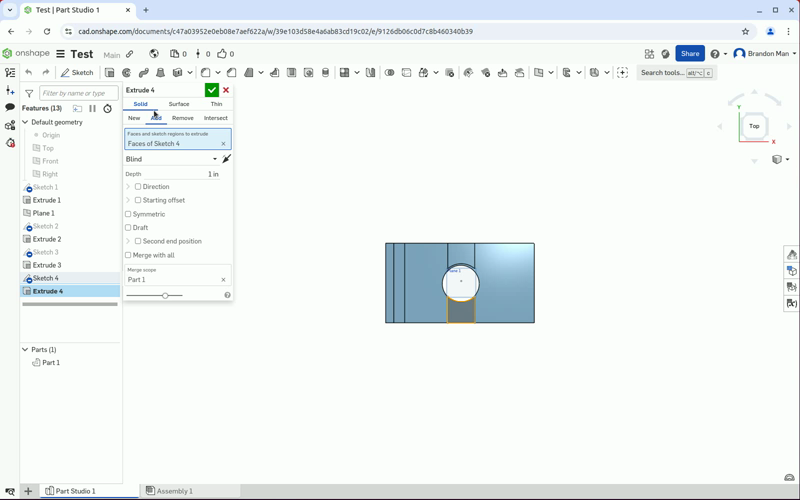
mouse_move(186, 120)
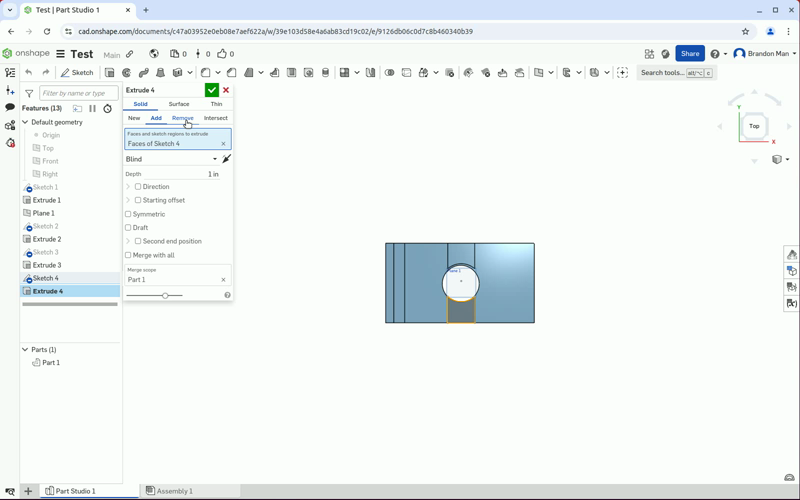
click(186, 120)
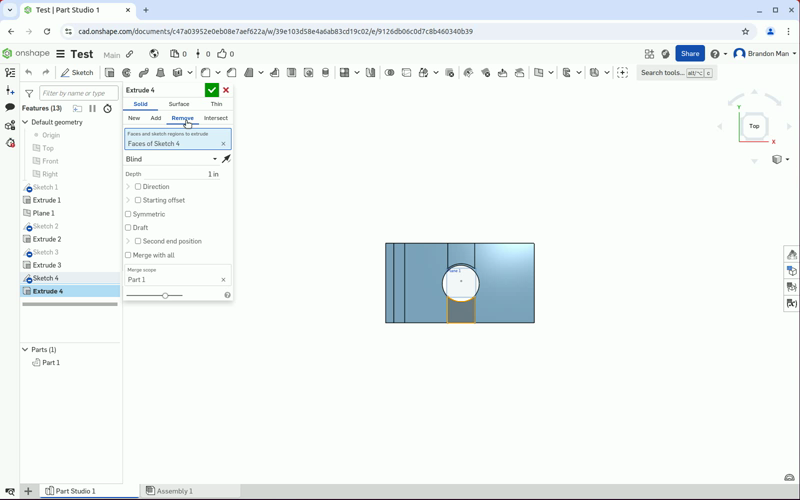
key(tab, 4)
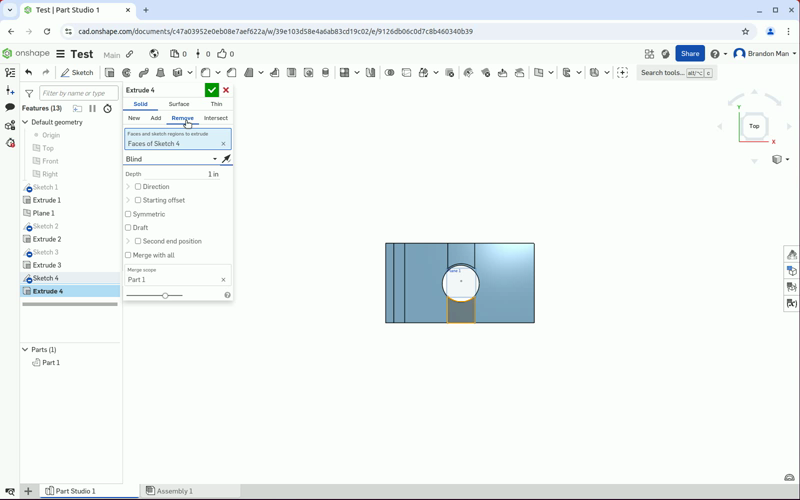
text(2.648)
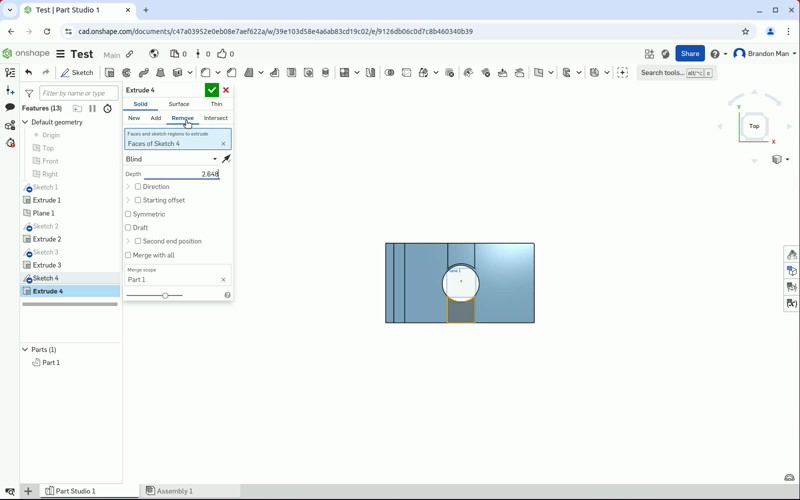
key(tab, 6)
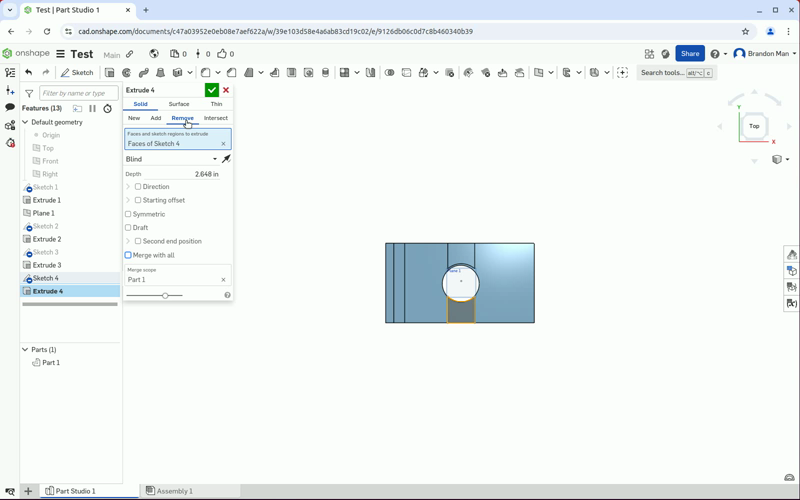
key(space)
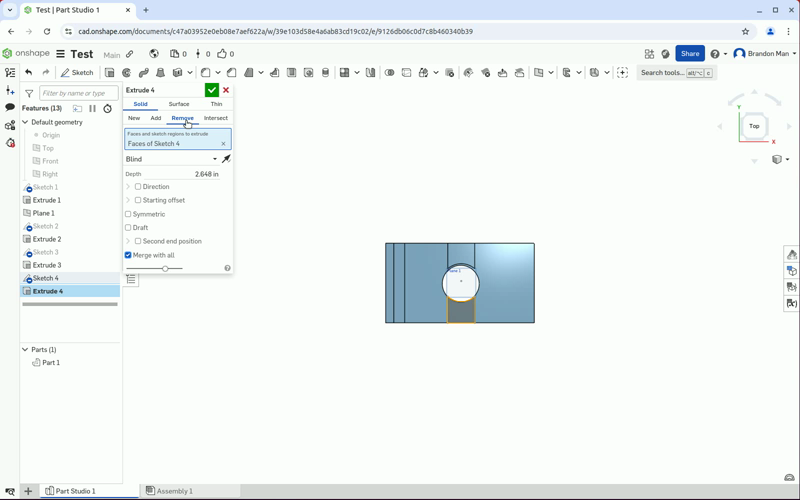
key(enter)
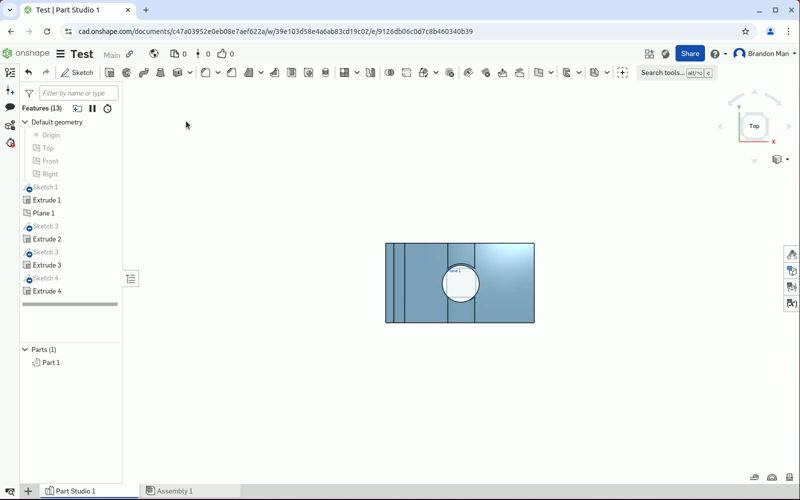
key(shift+h)
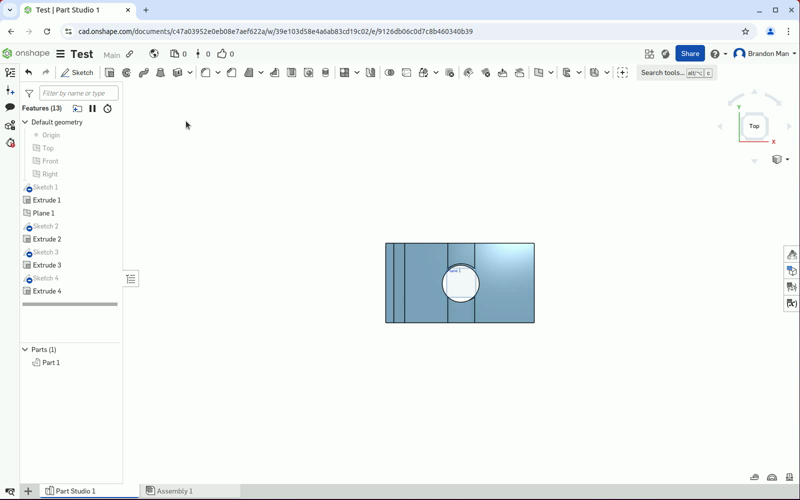
key(shift+h)
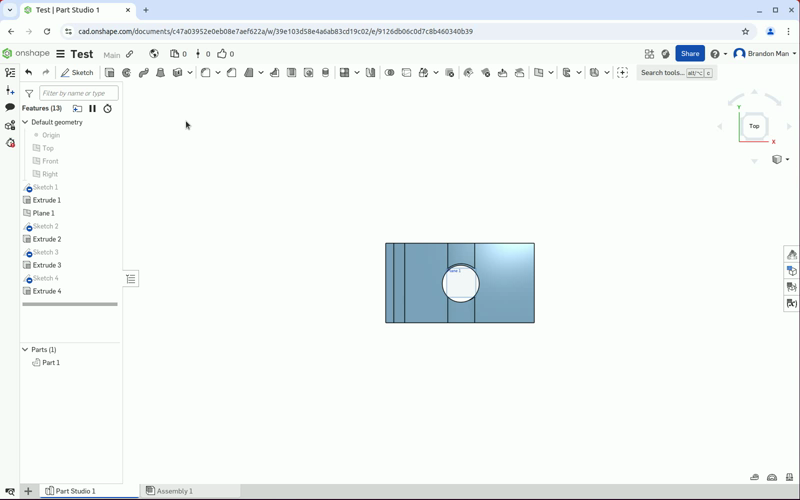
mouse_move(73, 189)
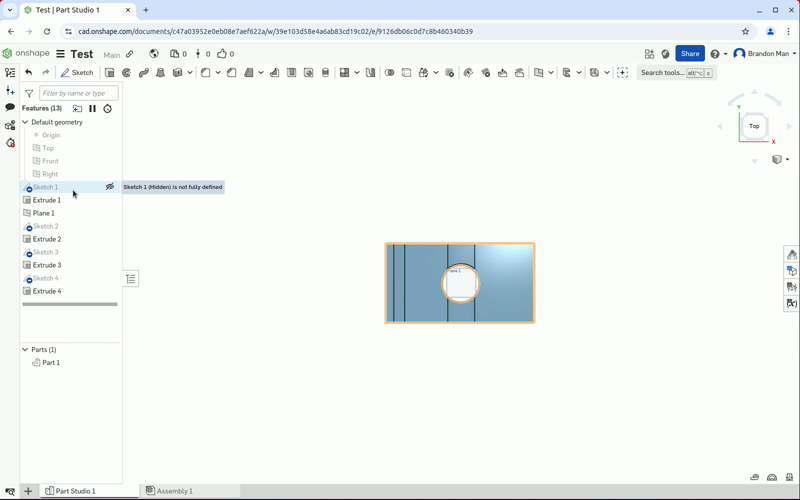
click(73, 189)
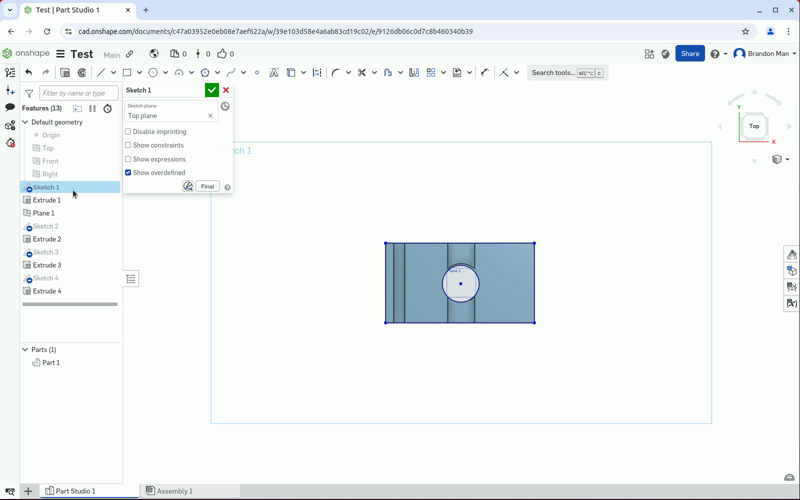
mouse_move(229, 92)
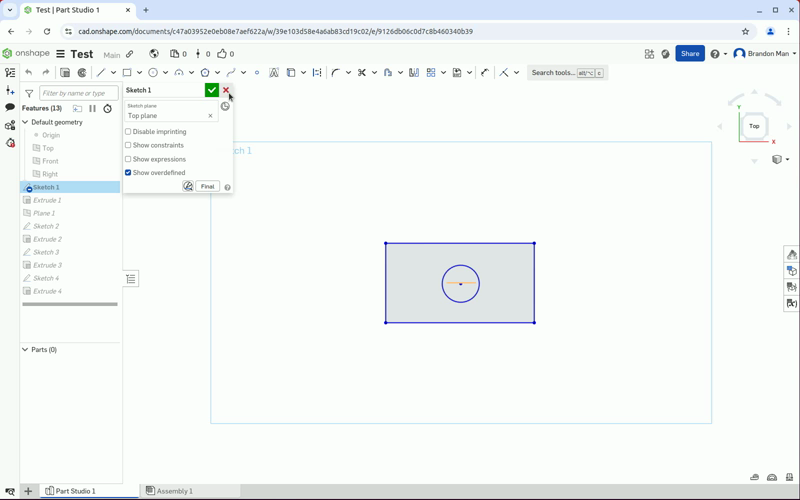
click(229, 92)
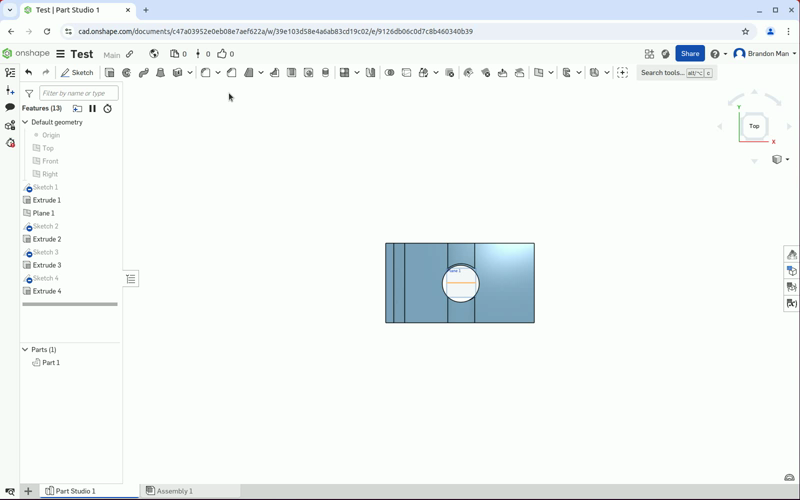
mouse_move(73, 352)
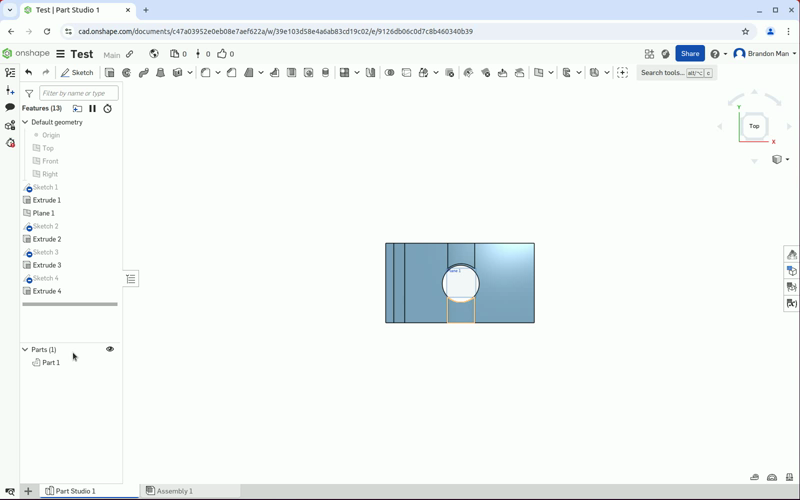
key(y)
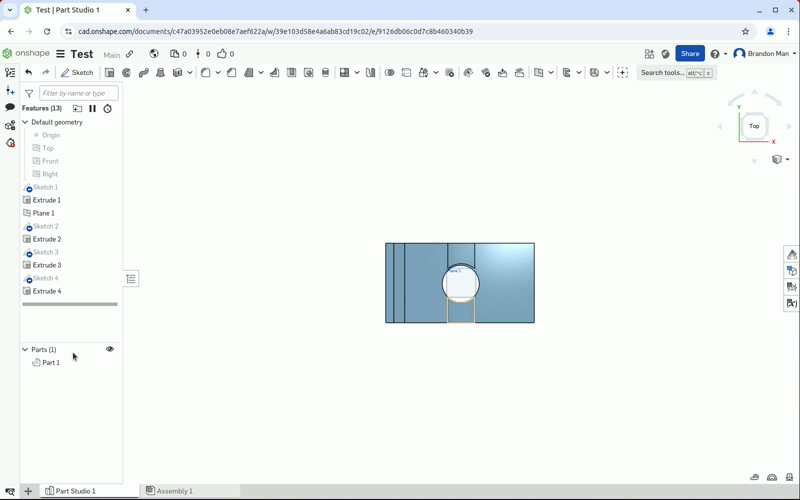
key(shift+p)
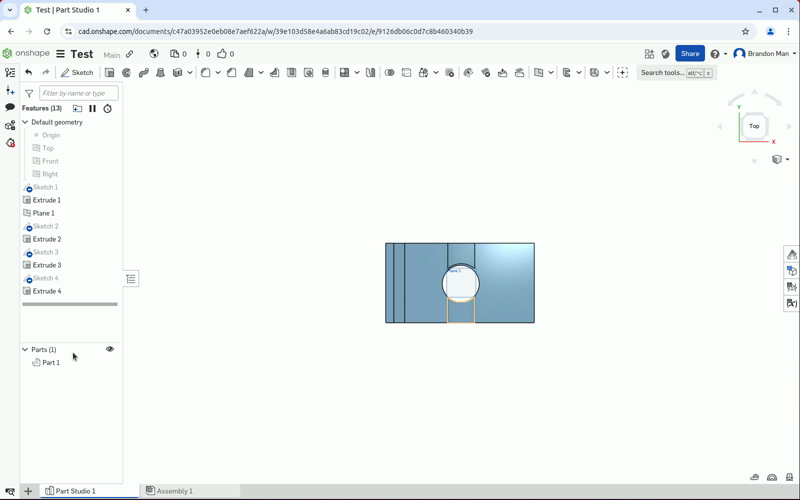
key(space)
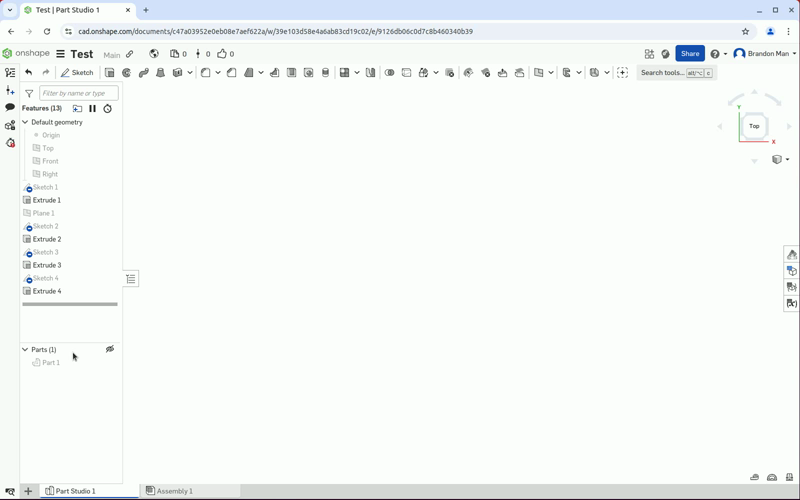
key_down(shift)
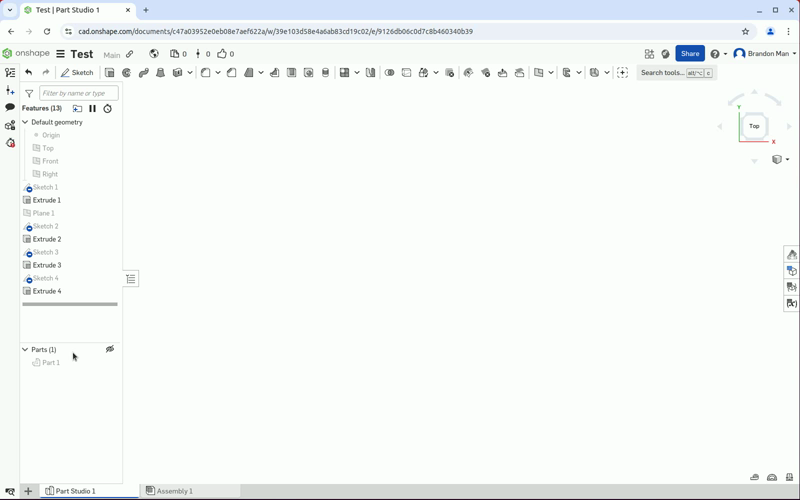
key(up)
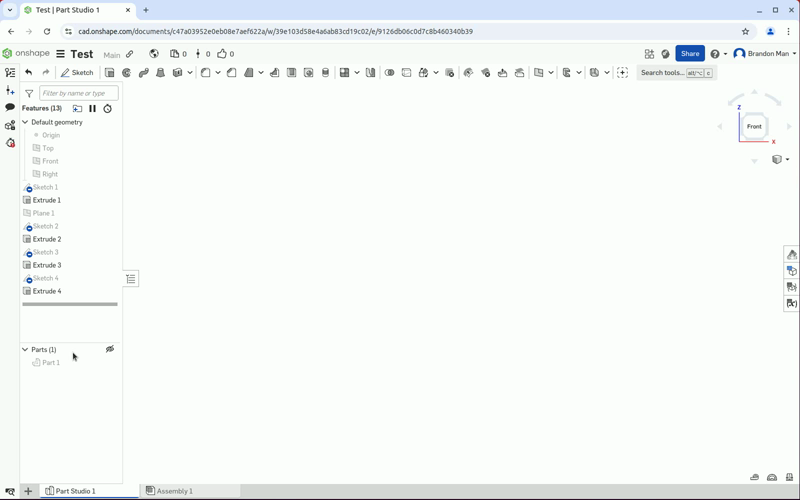
key_up(shift)
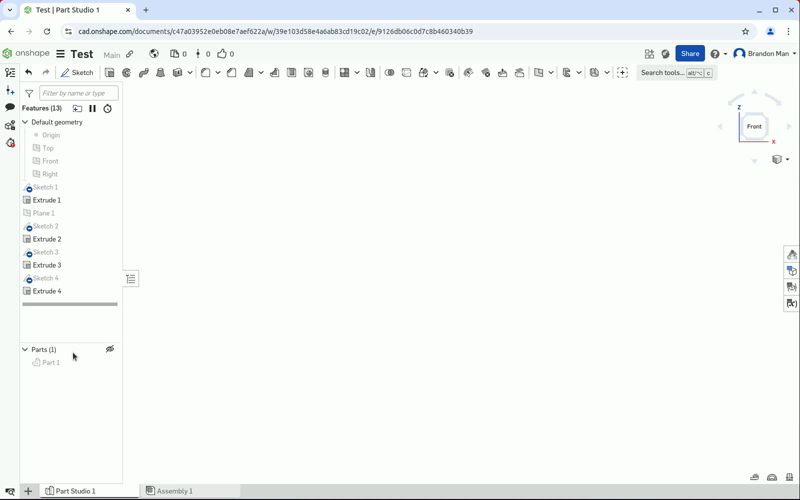
mouse_move(73, 352)
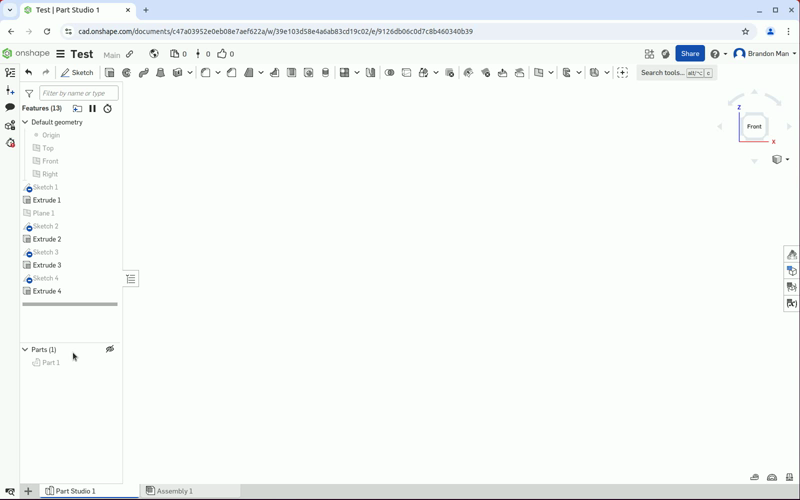
key(shift+y)
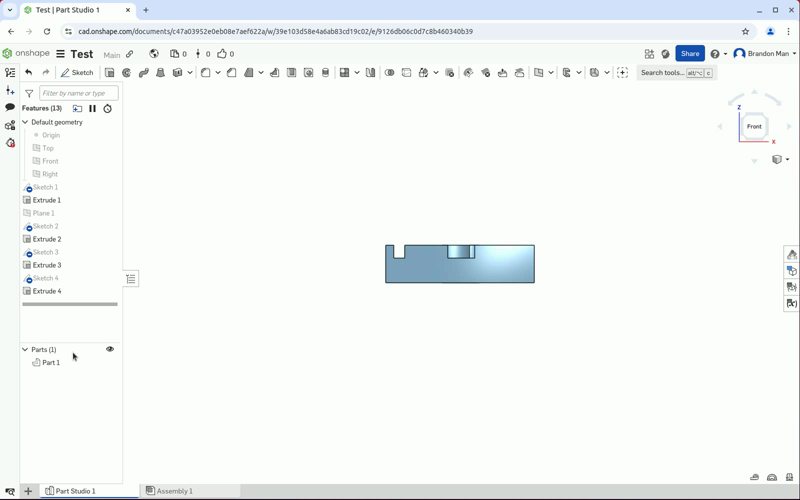
mouse_move(541, 75)
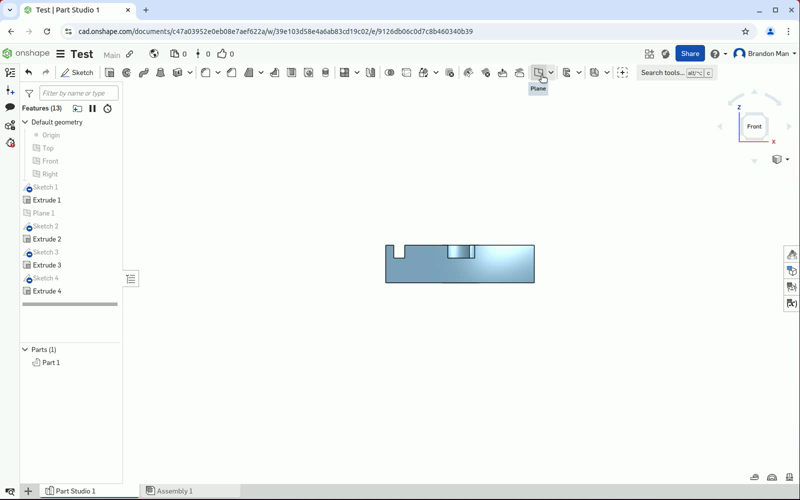
click(541, 75)
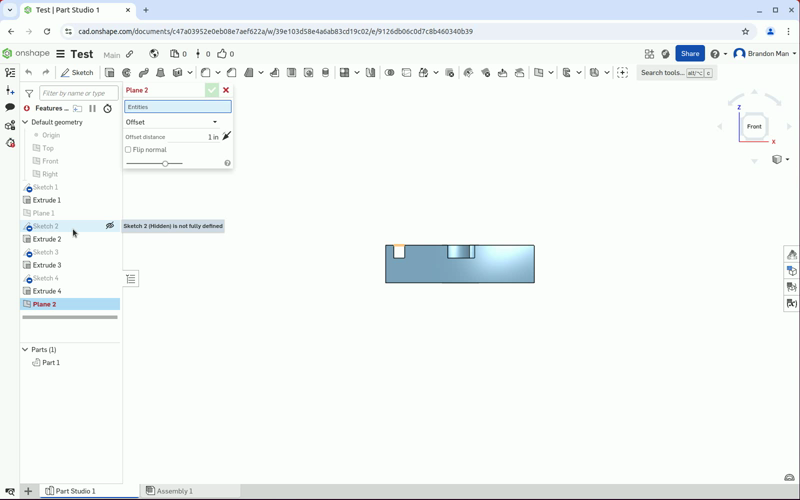
scroll(3)
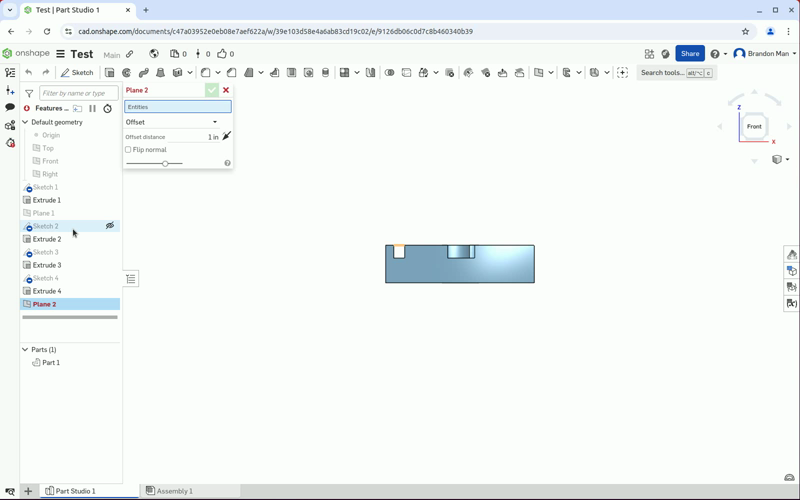
mouse_move(73, 163)
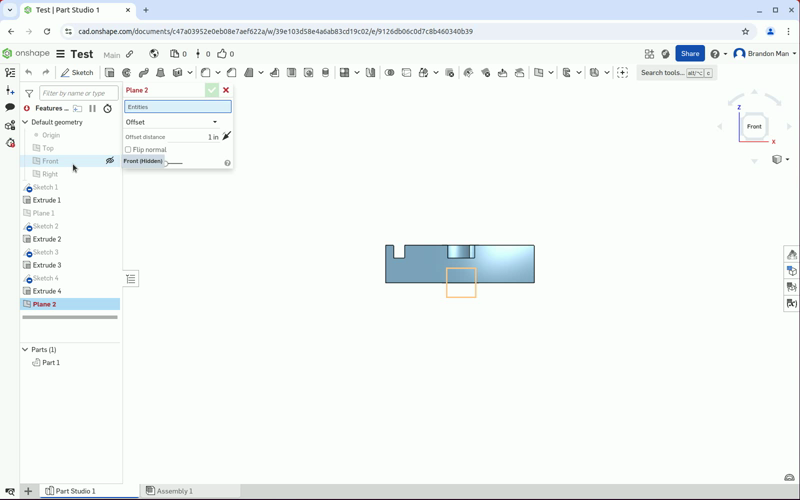
click(73, 163)
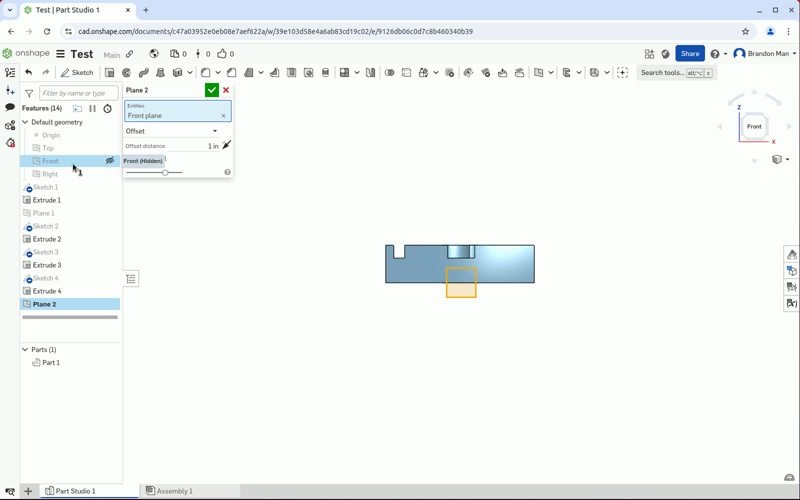
key(tab, 2)
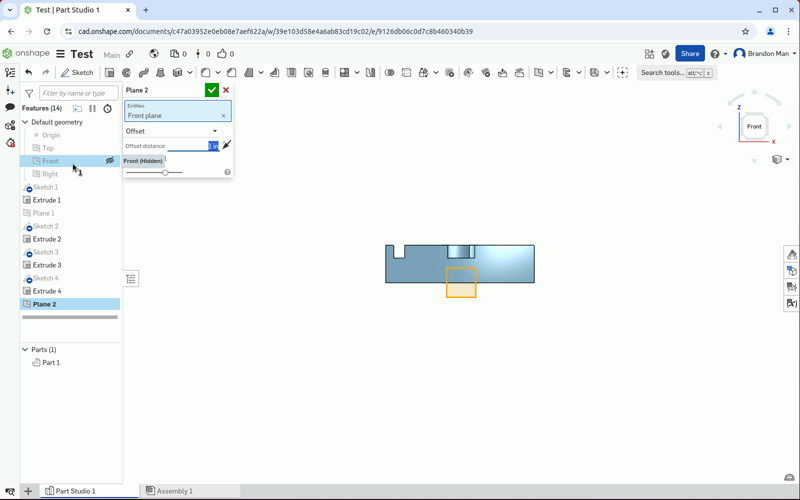
text(8.196)
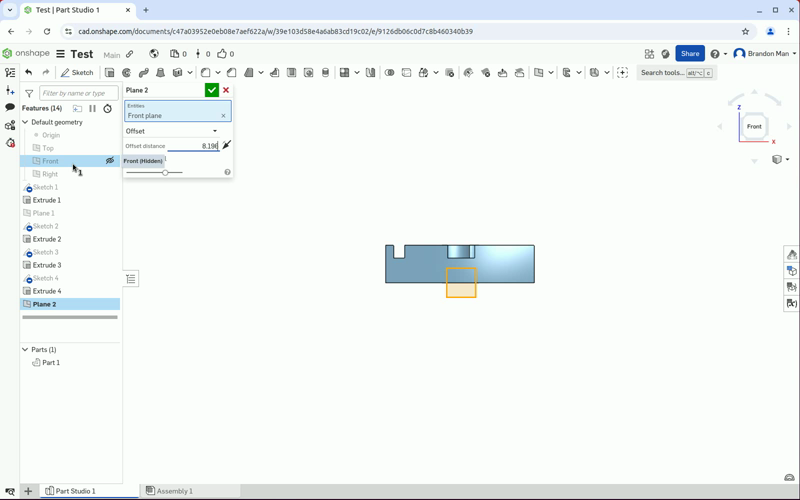
key(enter, 2)
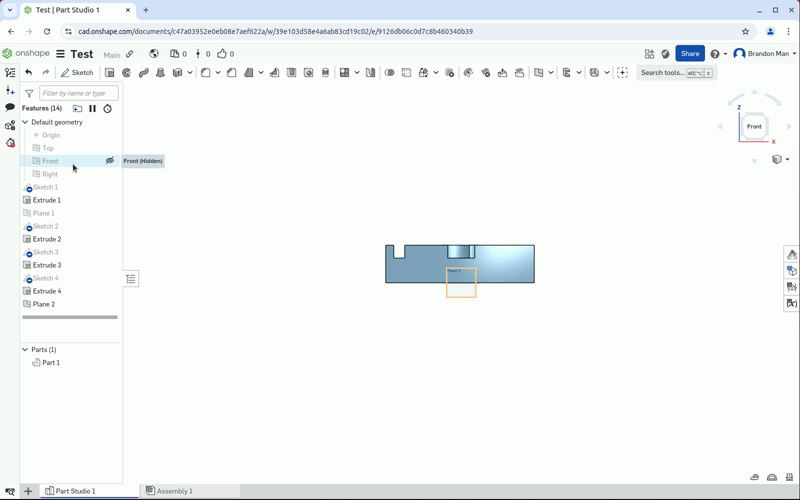
key(shift+s)
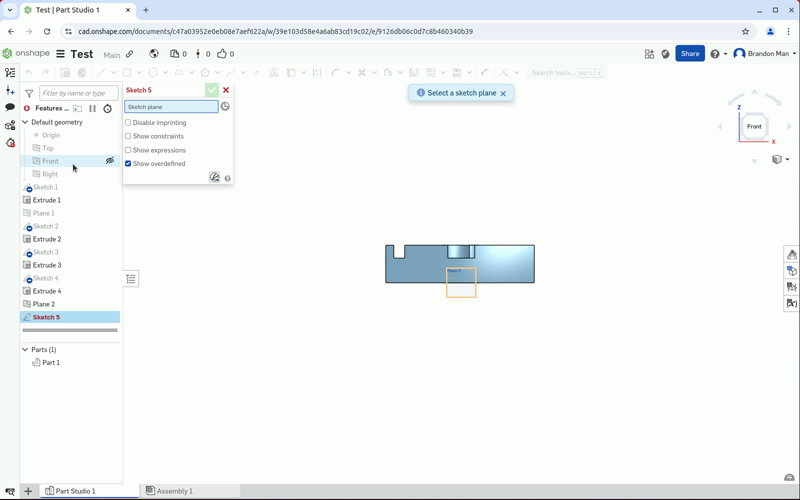
mouse_move(73, 306)
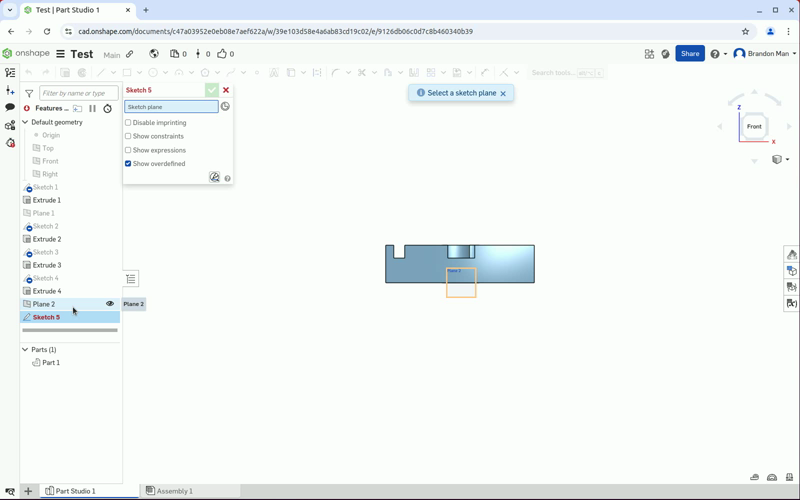
click(73, 306)
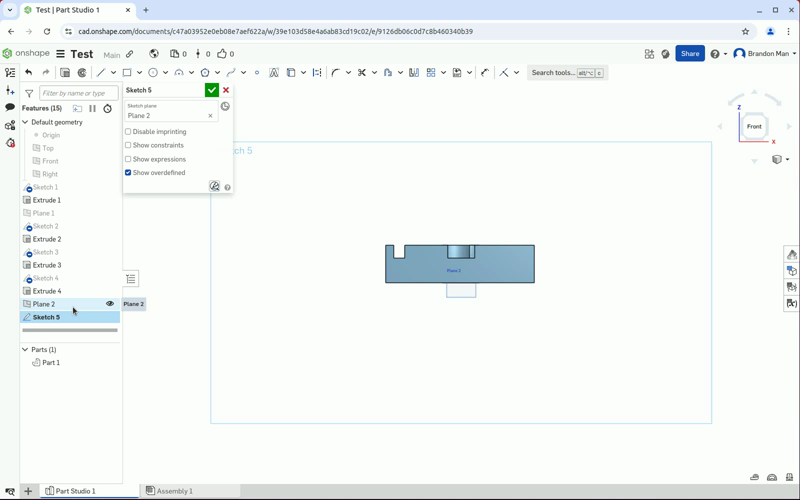
mouse_move(73, 352)
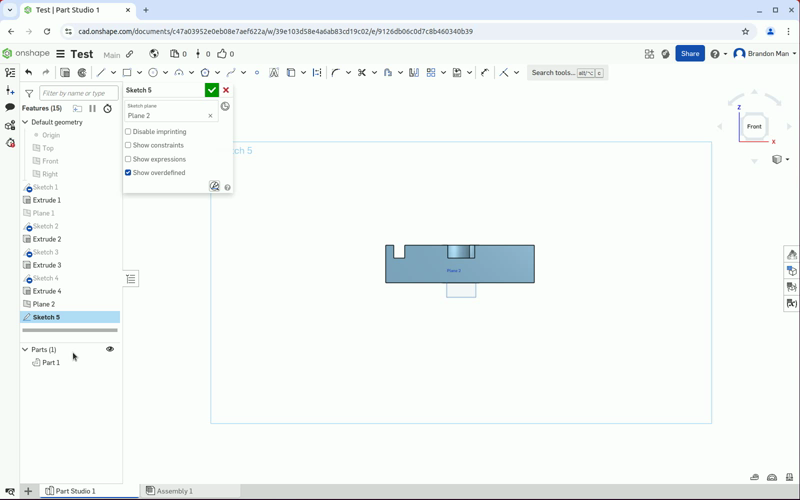
key(y)
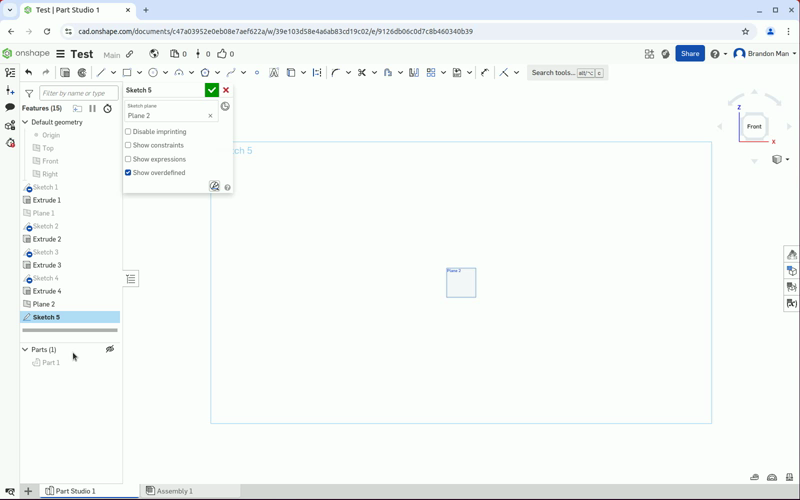
key(l)
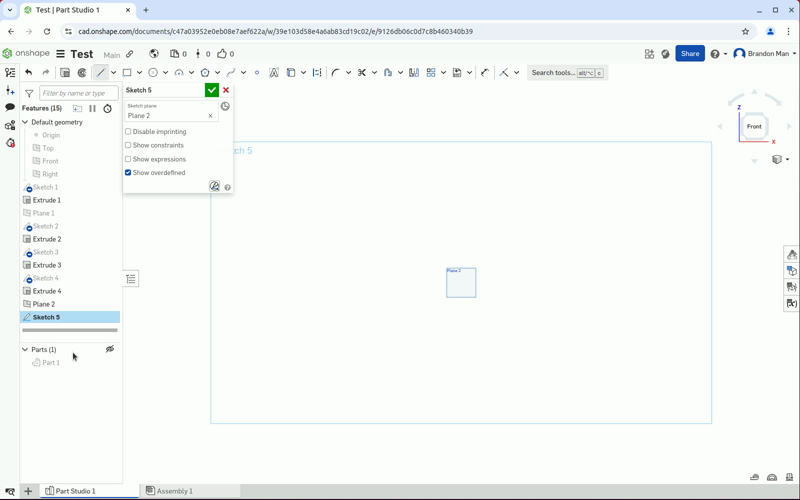
key_down(shift)
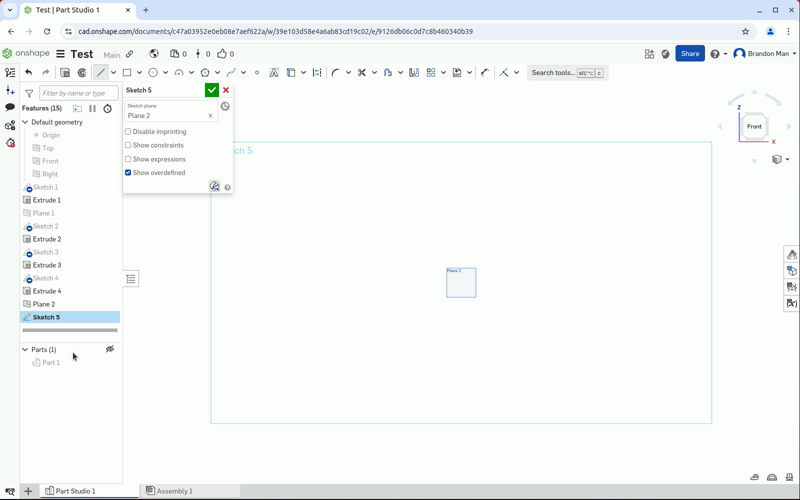
mouse_move(481, 260)
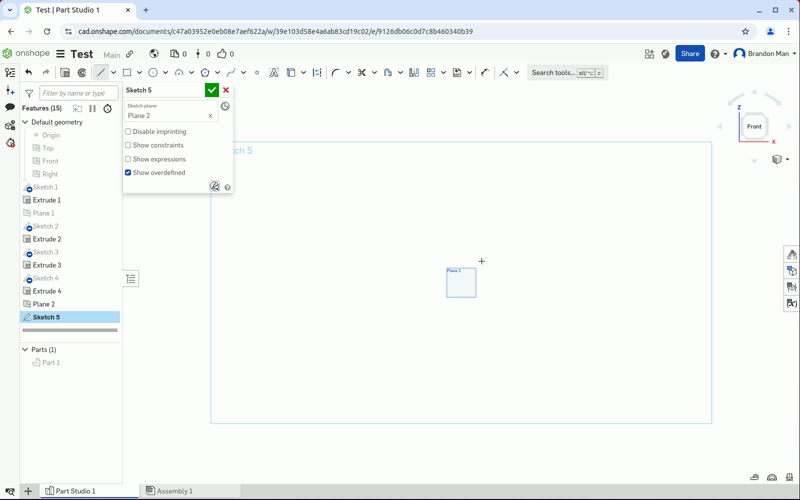
click(481, 260)
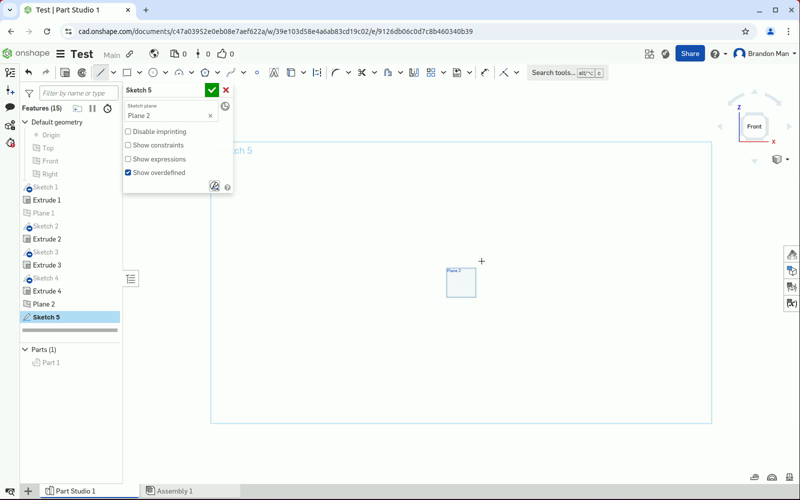
key_up(shift)
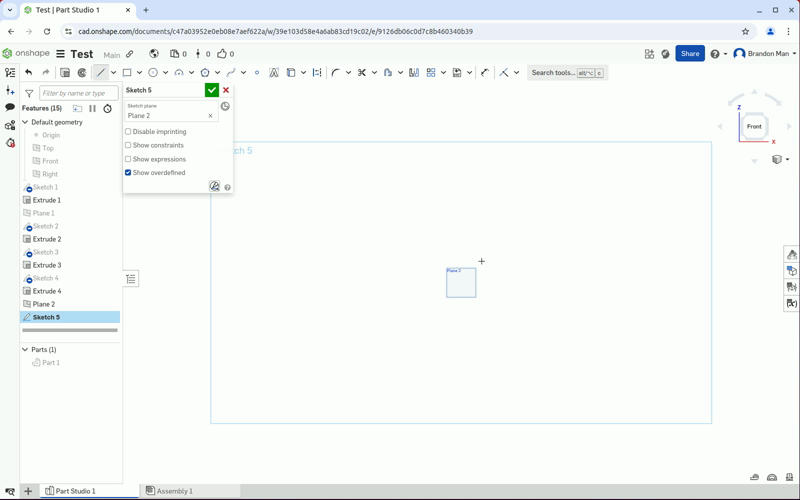
key_down(shift)
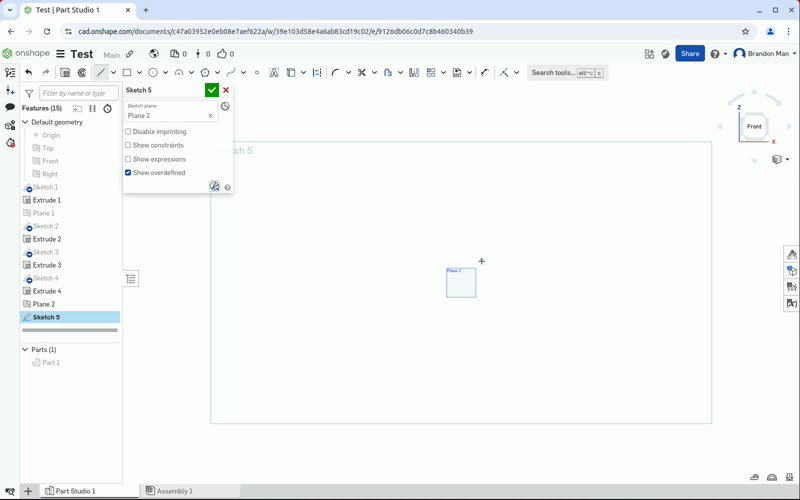
mouse_move(511, 260)
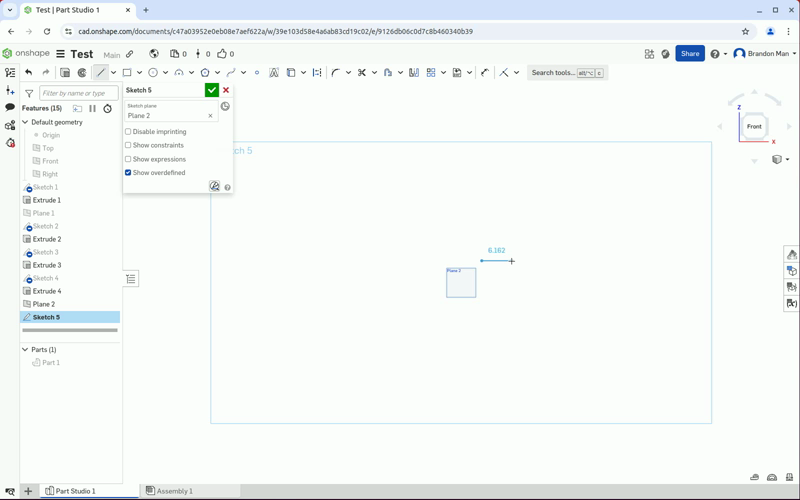
mouse_move(529, 260)
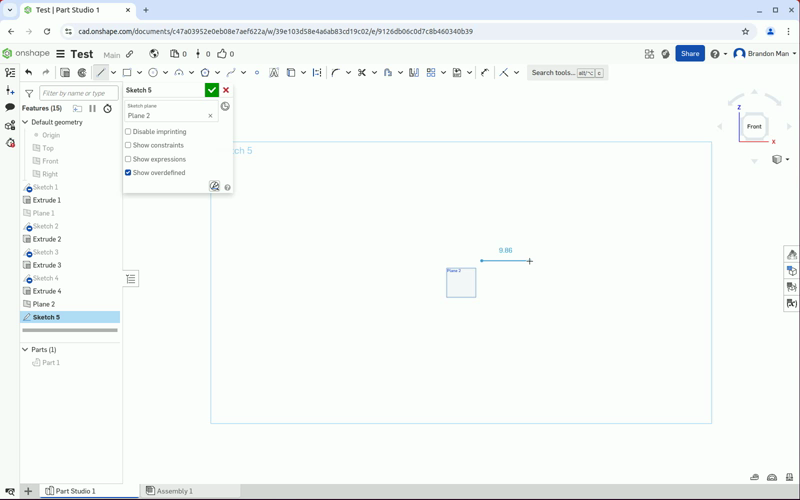
click(529, 260)
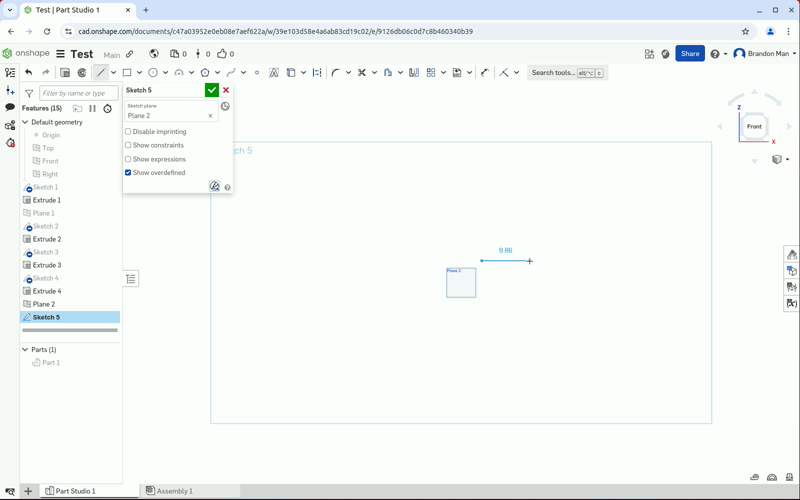
key_up(shift)
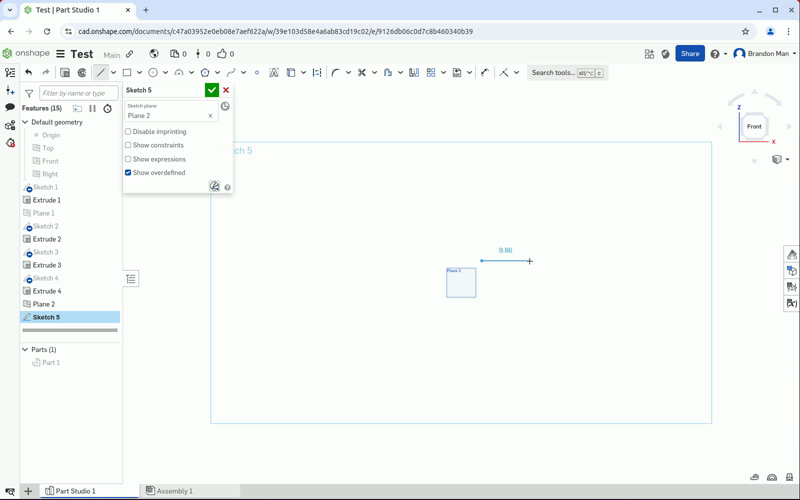
key_down(shift)
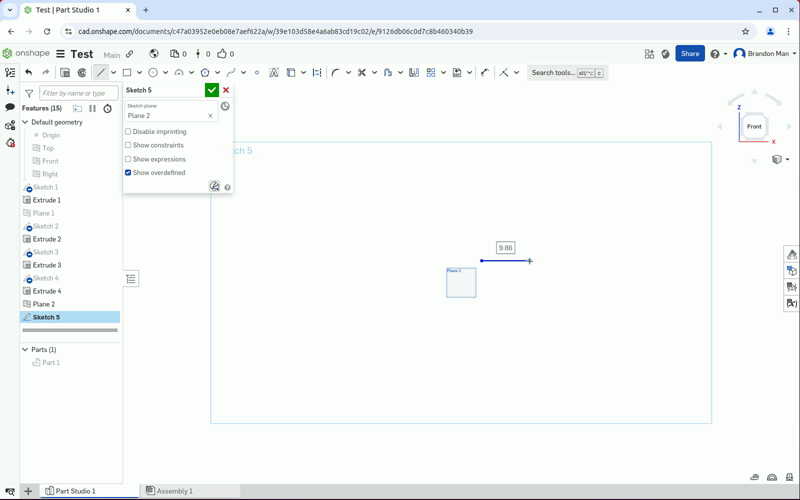
mouse_move(559, 260)
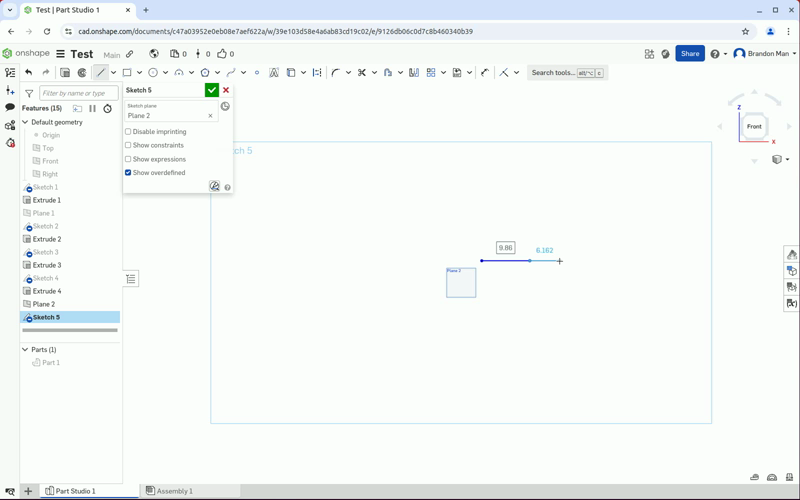
mouse_move(520, 244)
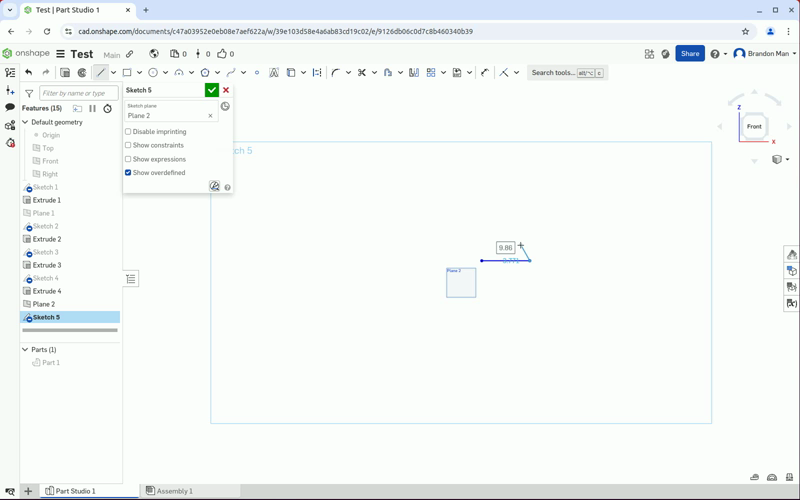
click(520, 244)
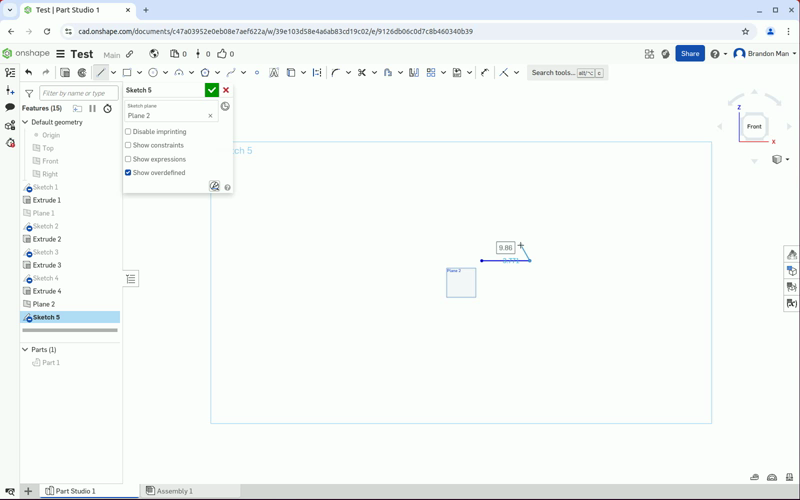
key_up(shift)
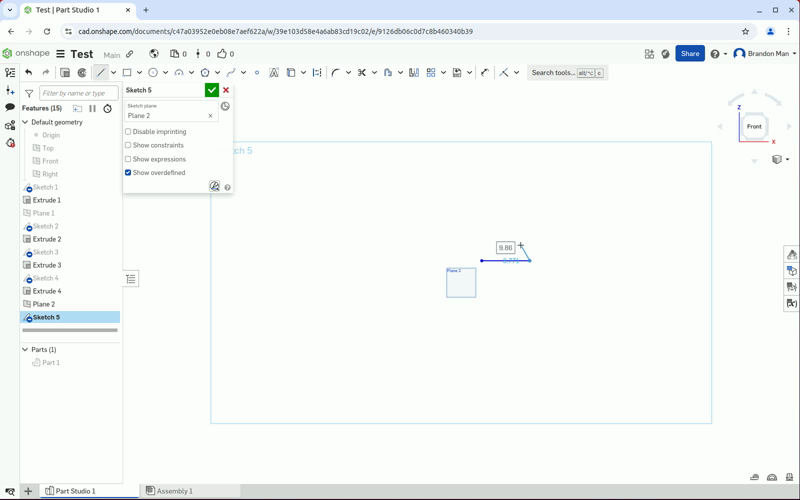
key_down(shift)
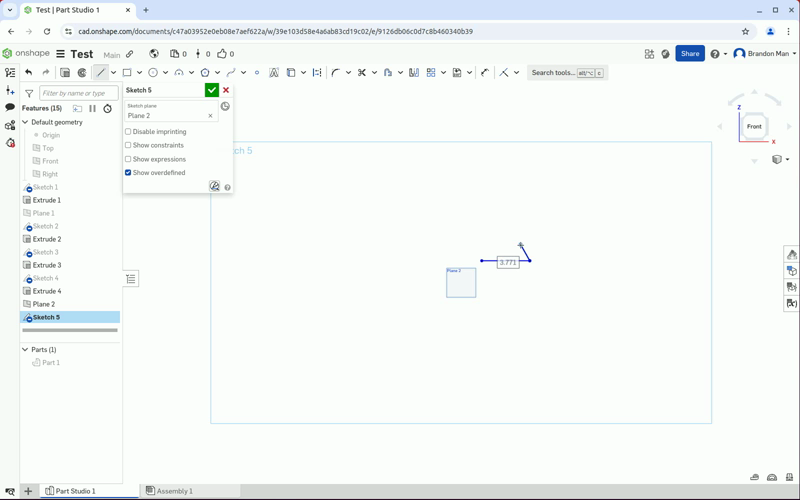
mouse_move(550, 244)
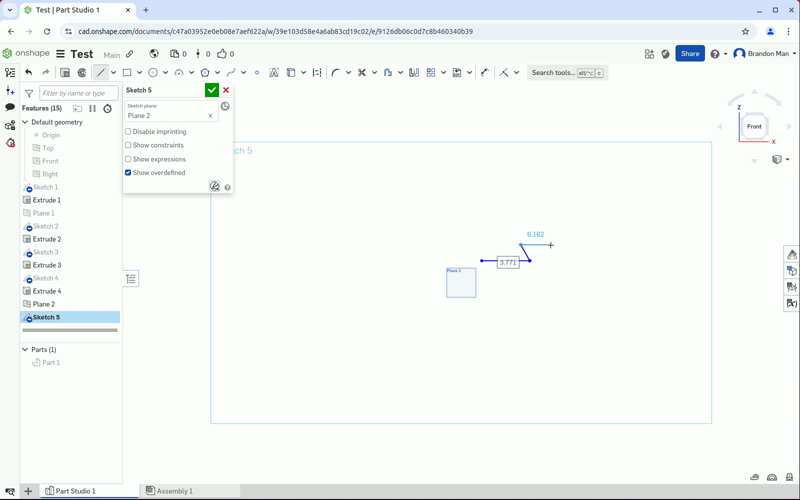
mouse_move(491, 244)
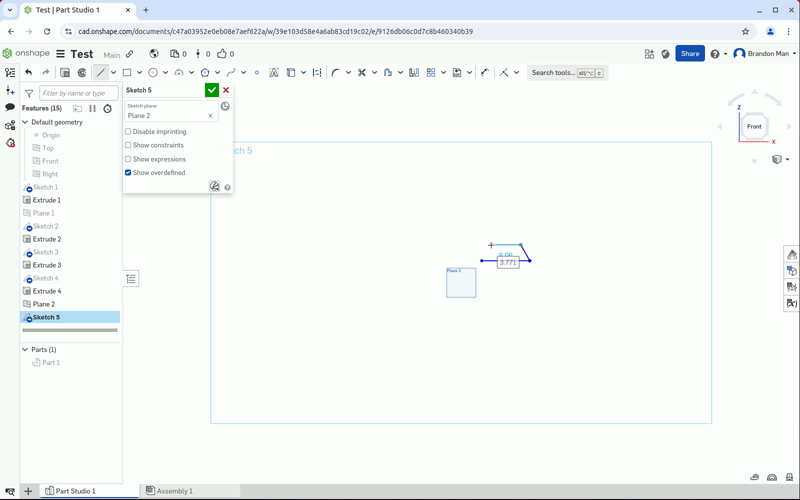
click(491, 244)
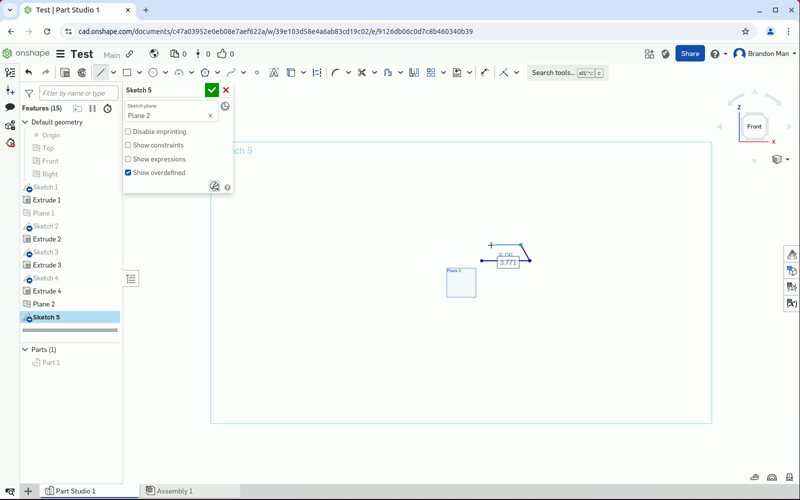
key_up(shift)
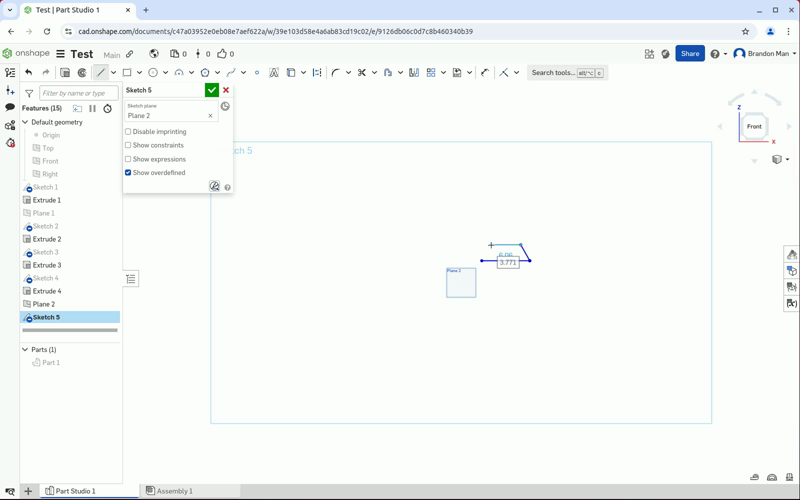
mouse_move(521, 244)
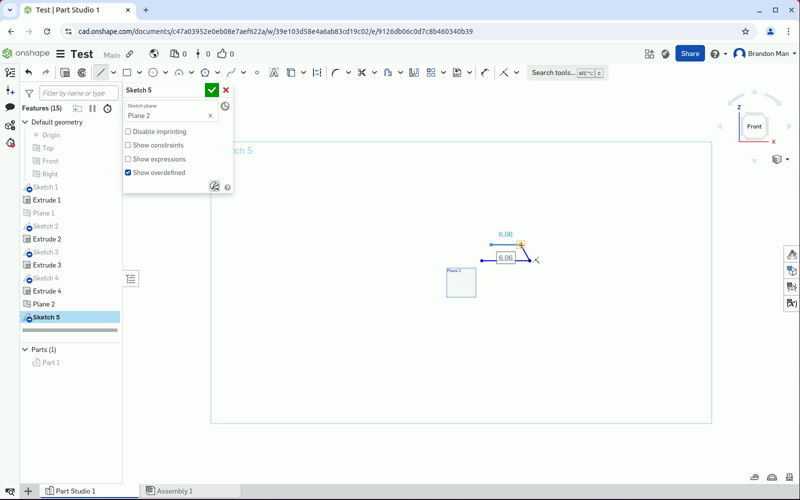
key_down(shift)
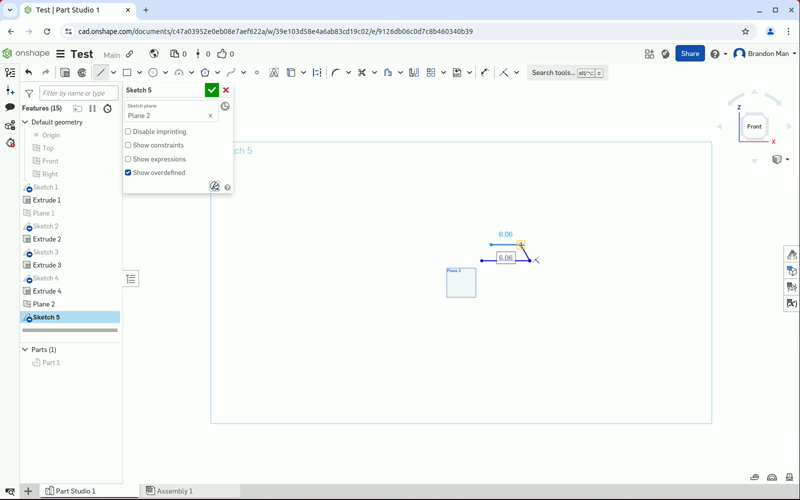
mouse_move(481, 260)
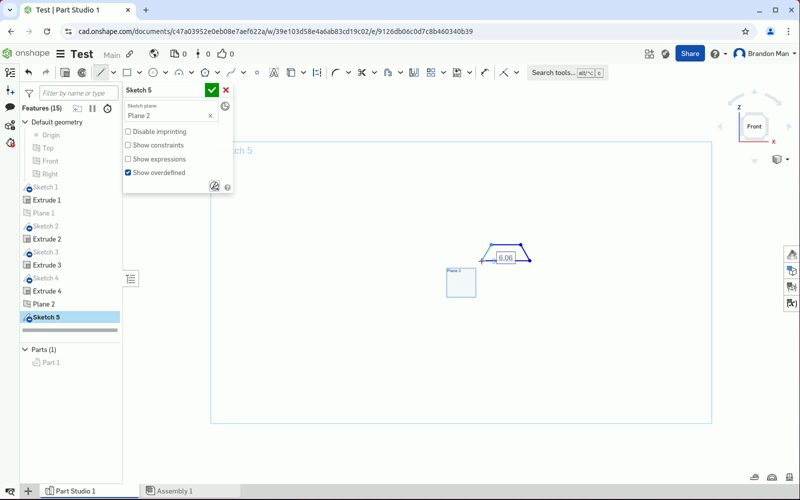
key_up(shift)
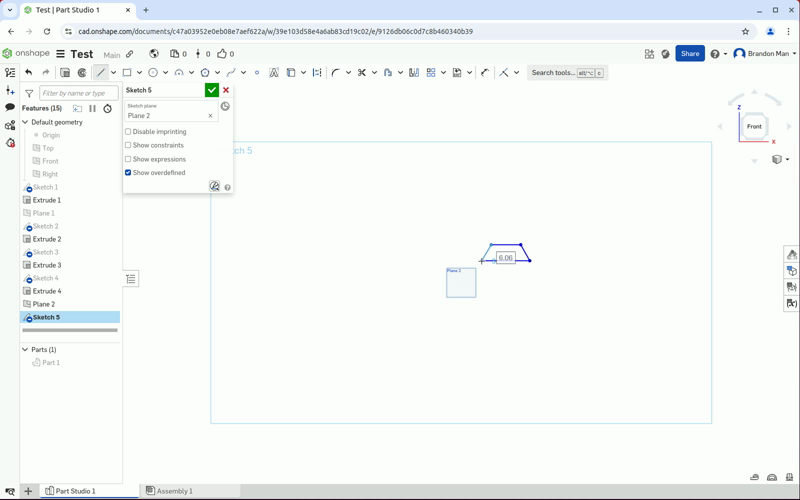
click(481, 260)
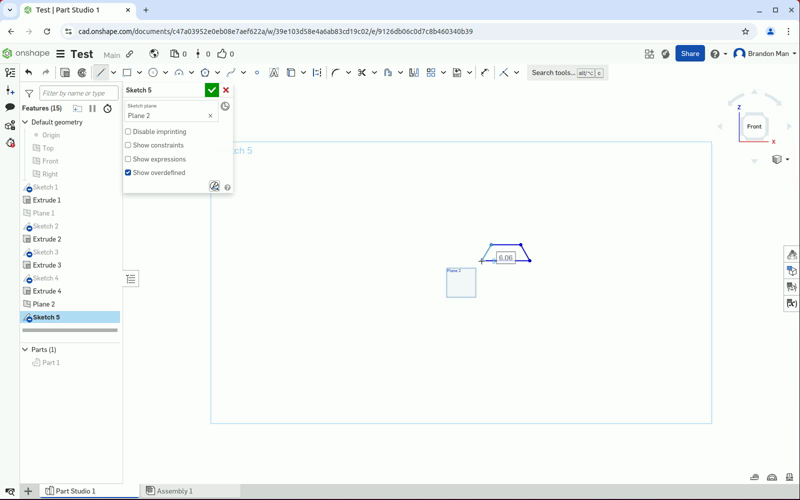
key(esc)
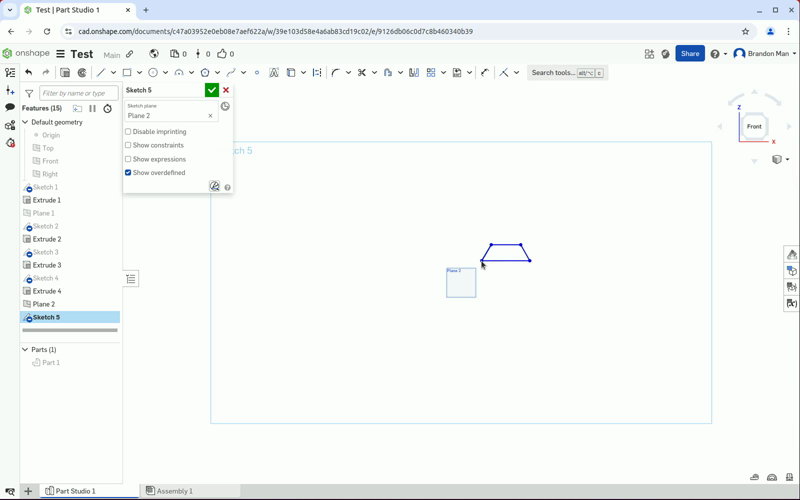
mouse_move(517, 254)
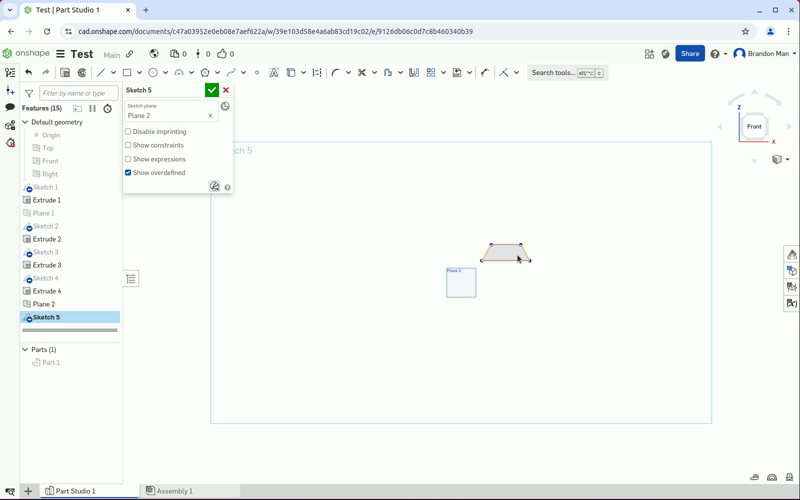
scroll(6)
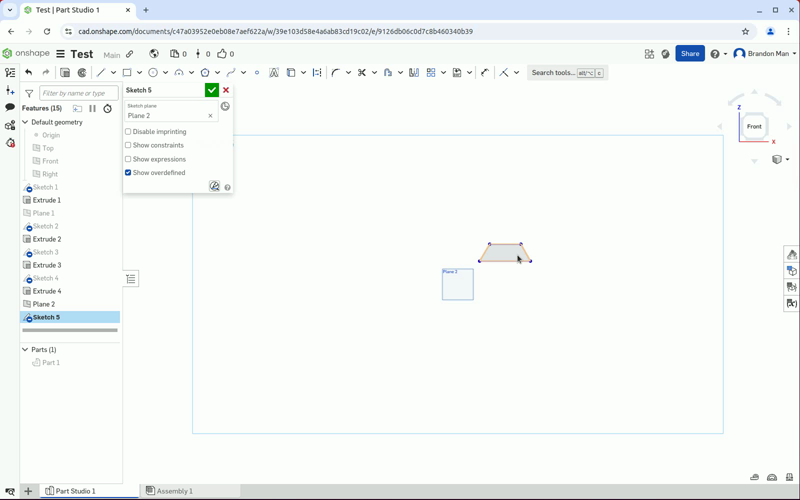
scroll(6)
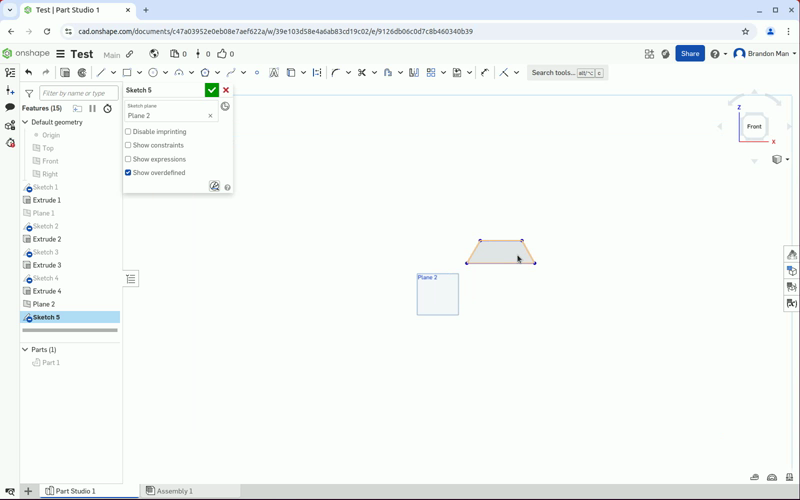
scroll(6)
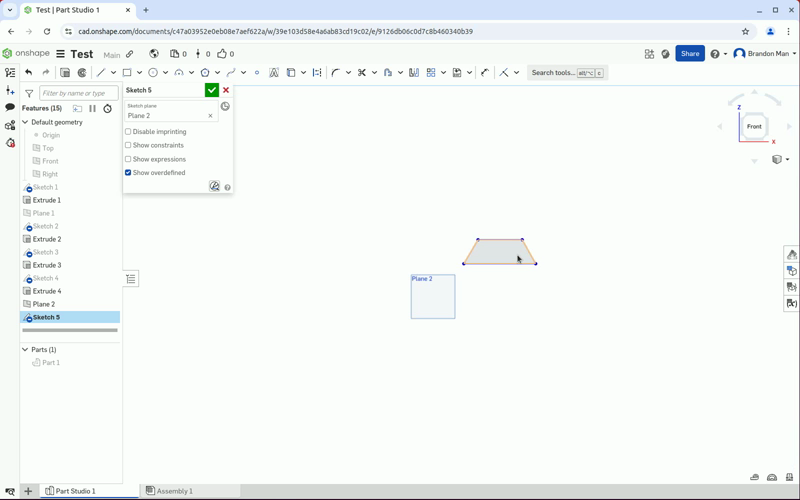
scroll(6)
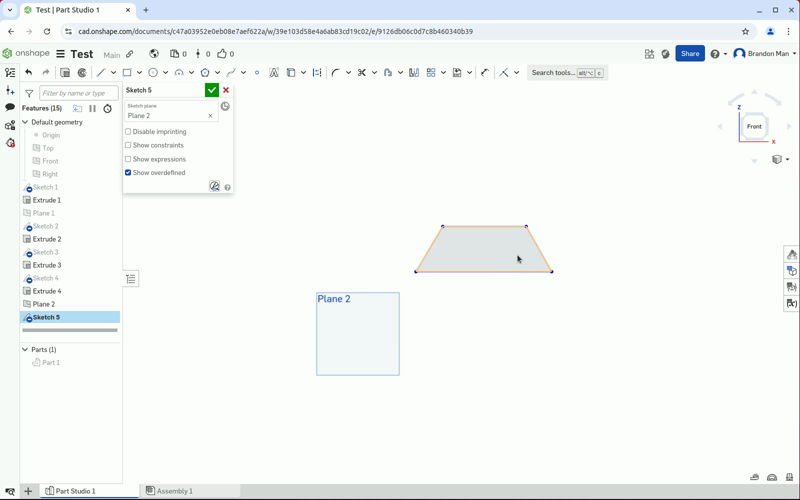
scroll(6)
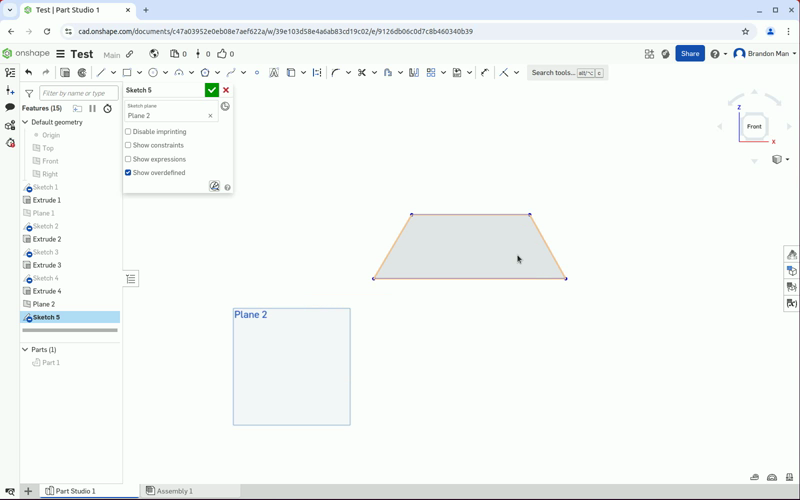
scroll(6)
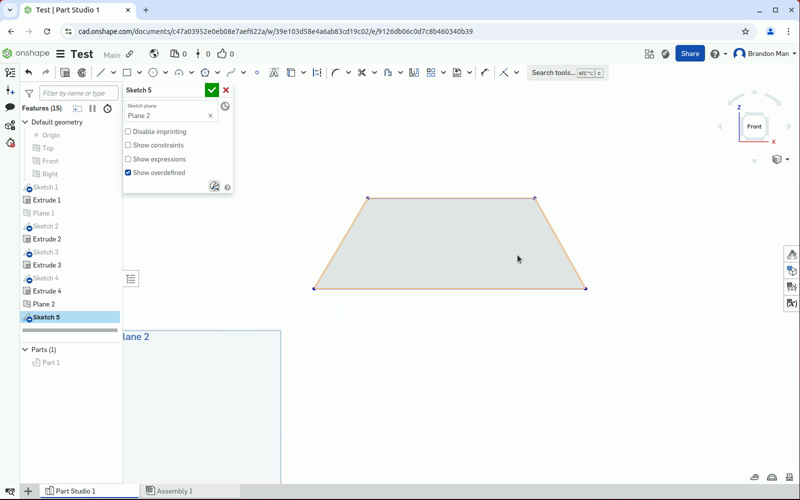
scroll(6)
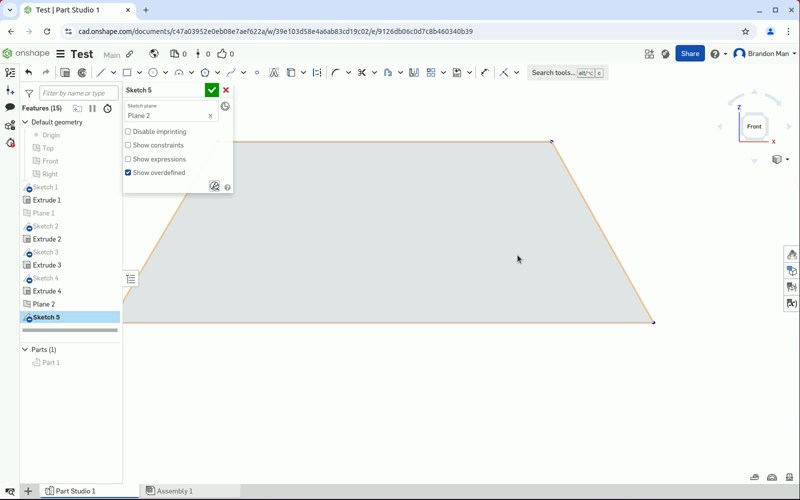
click(517, 254)
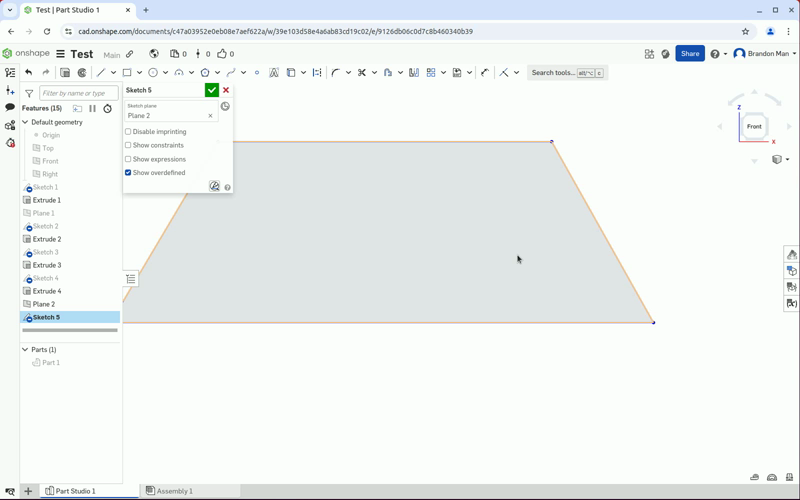
scroll(-6)
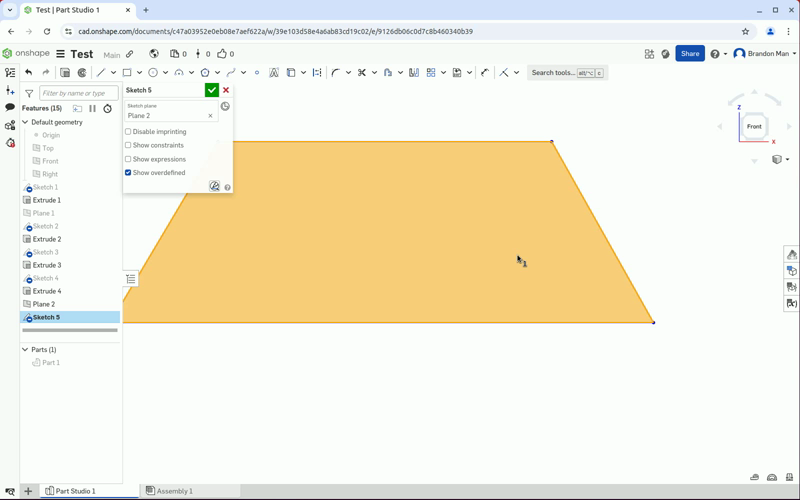
scroll(-6)
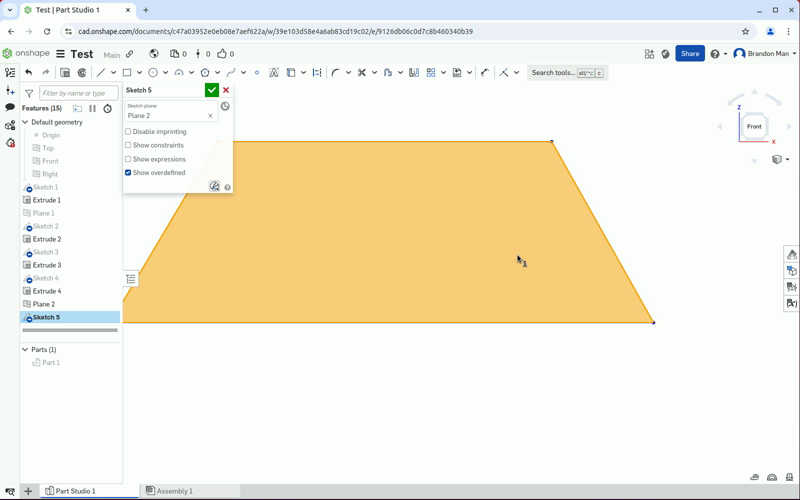
scroll(-6)
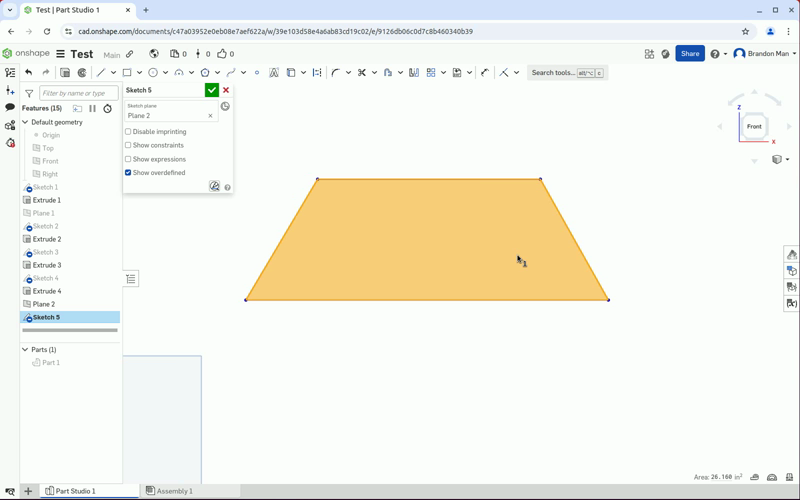
scroll(-6)
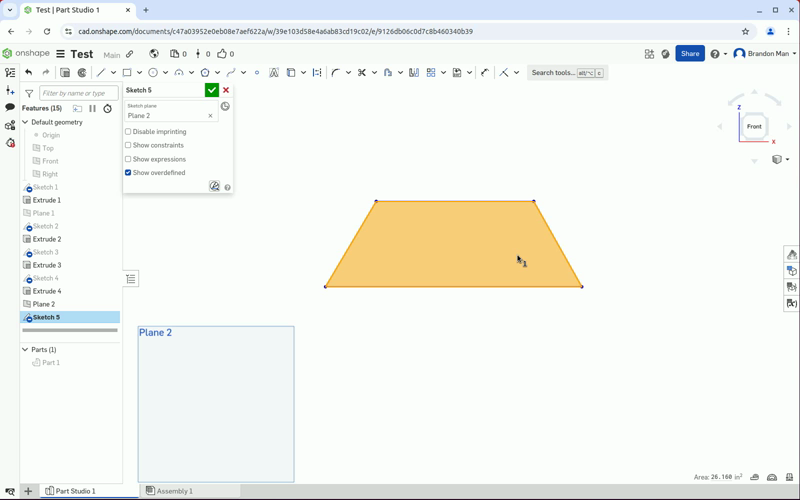
scroll(-6)
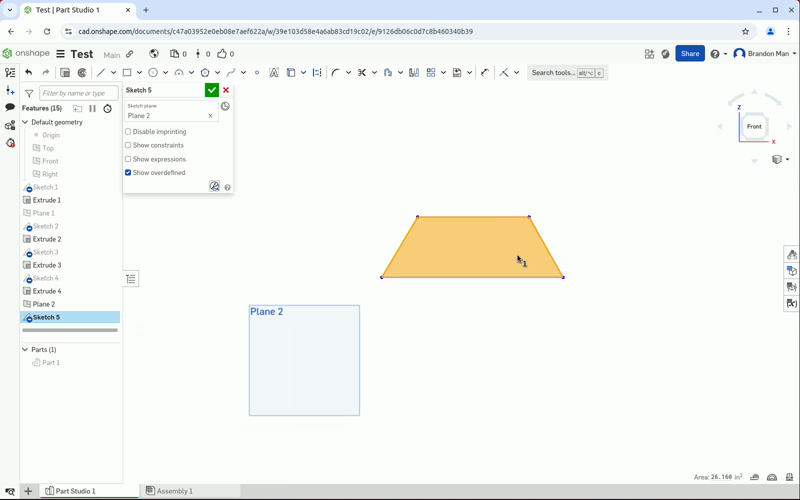
scroll(-6)
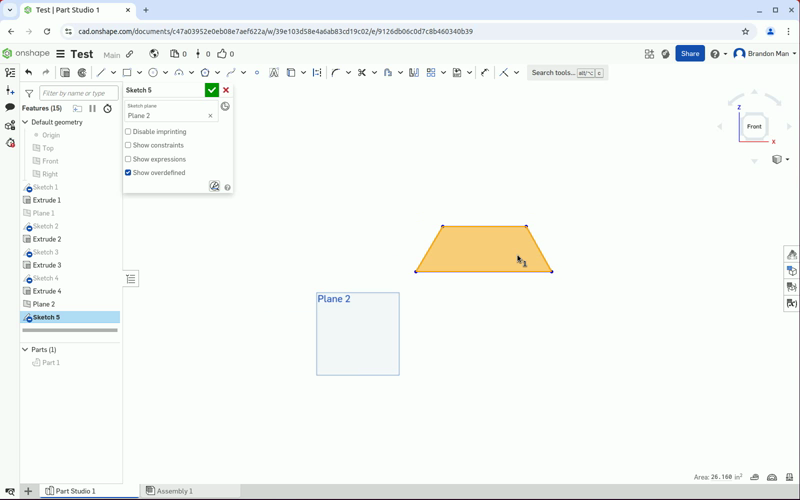
scroll(-6)
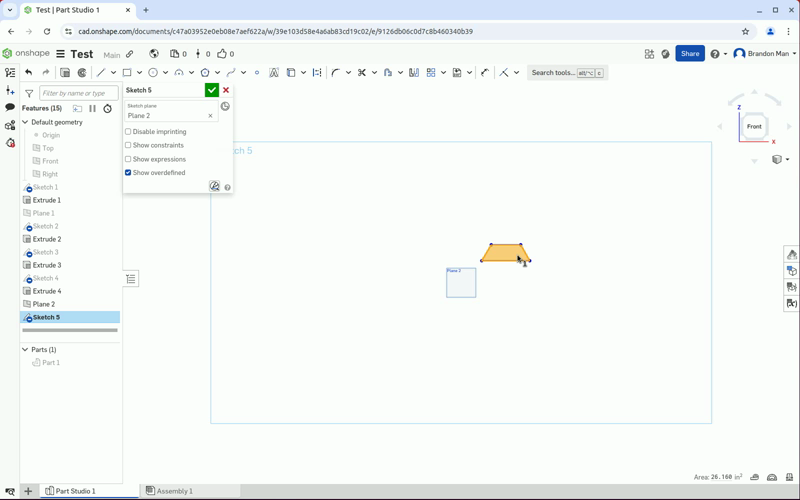
mouse_move(73, 352)
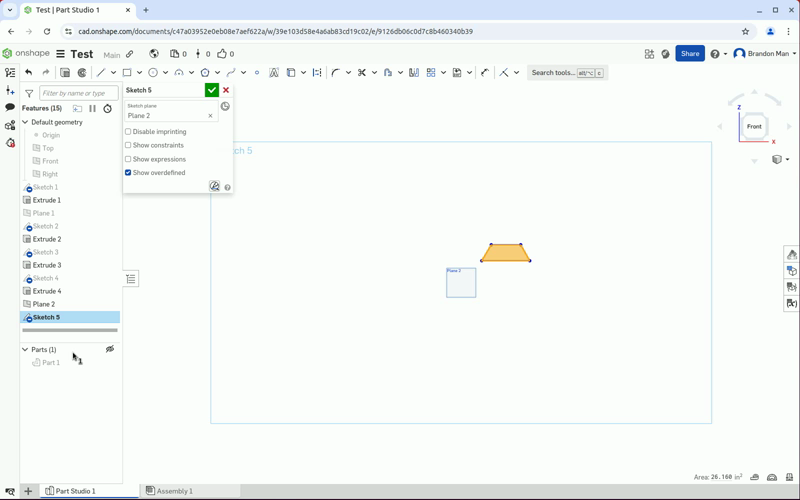
key(shift+y)
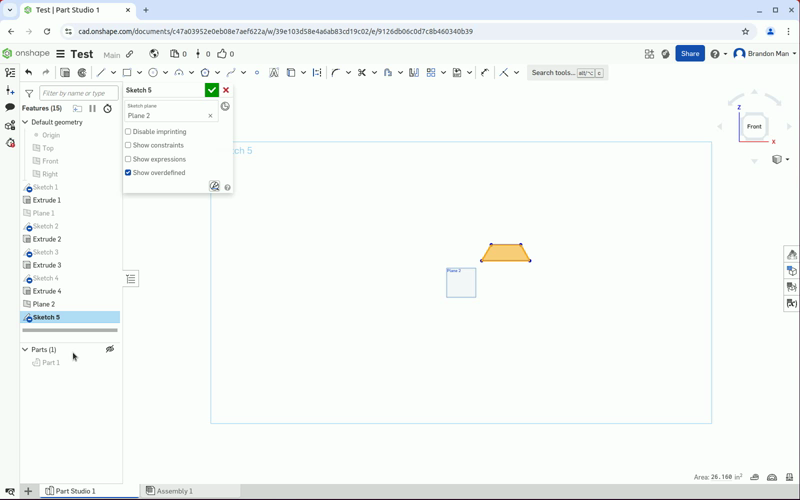
key(shift+e)
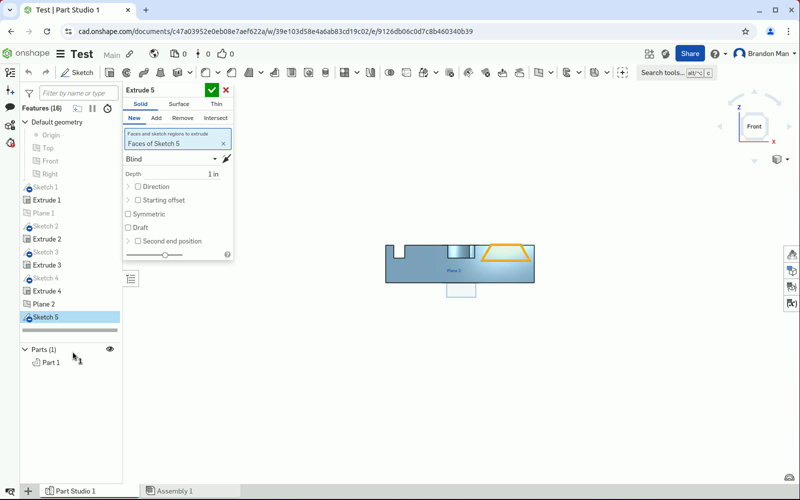
mouse_move(143, 106)
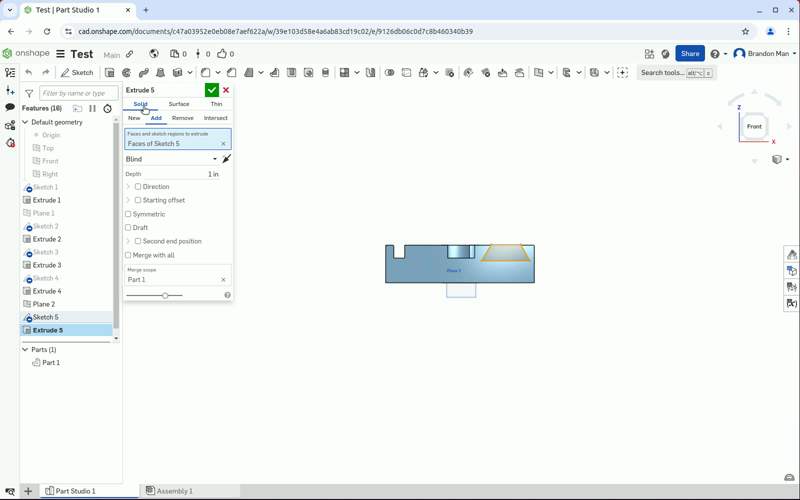
click(143, 106)
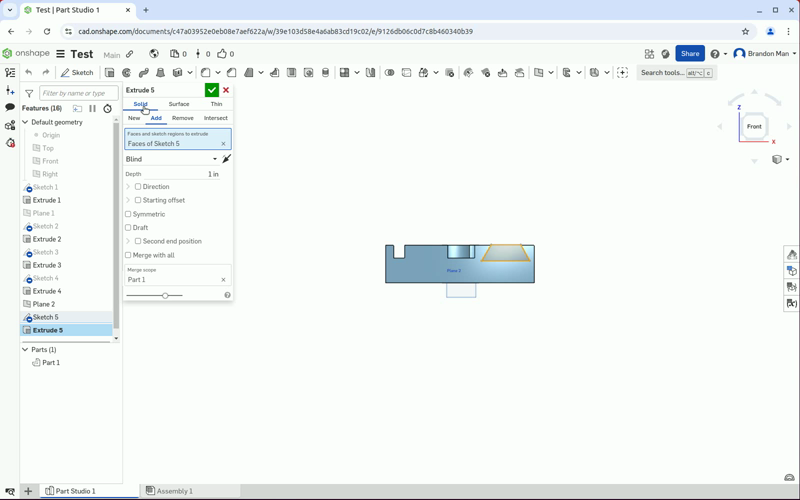
mouse_move(186, 120)
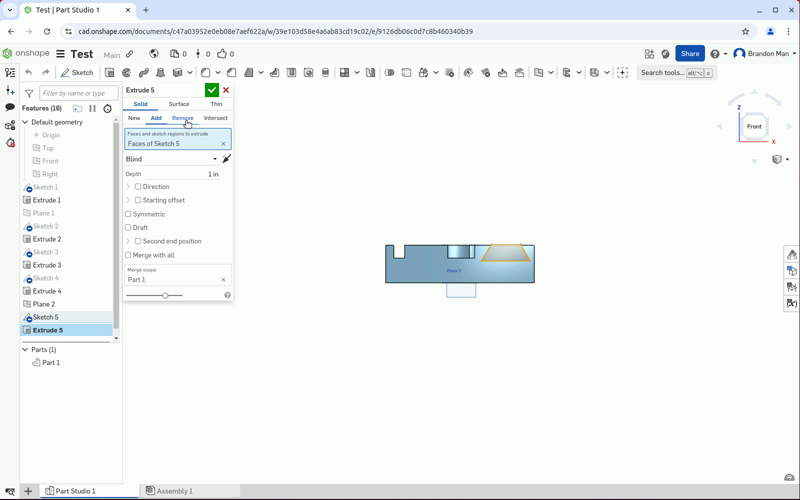
click(186, 120)
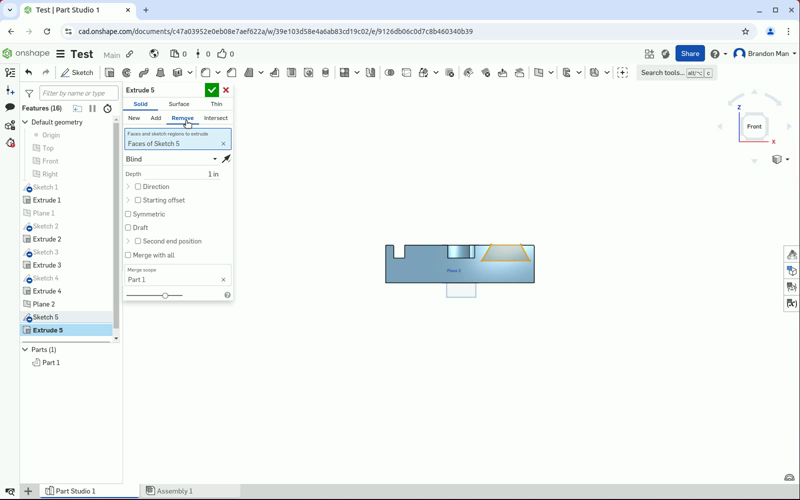
key(tab, 4)
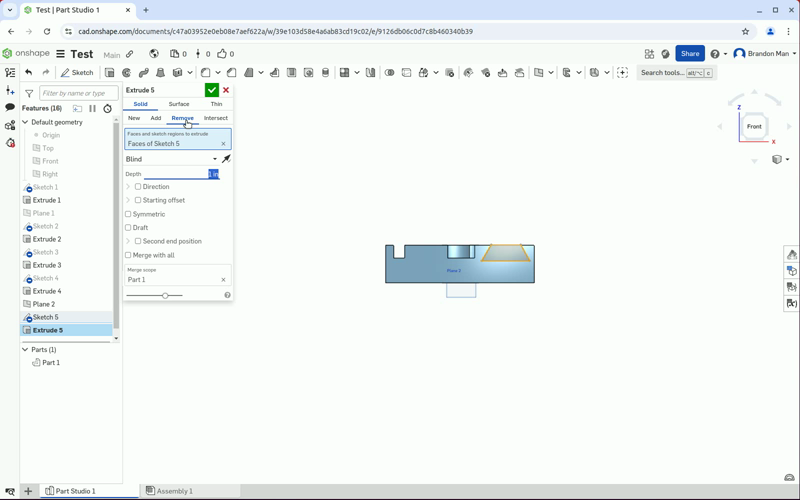
text(17.09)
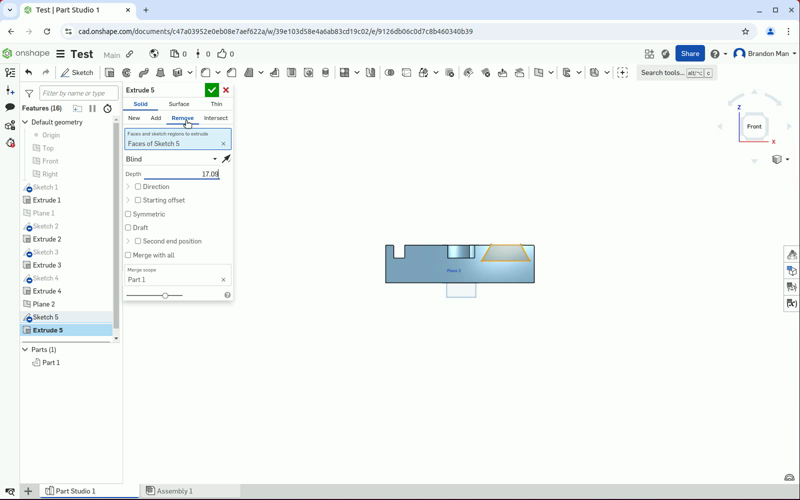
key(tab, 6)
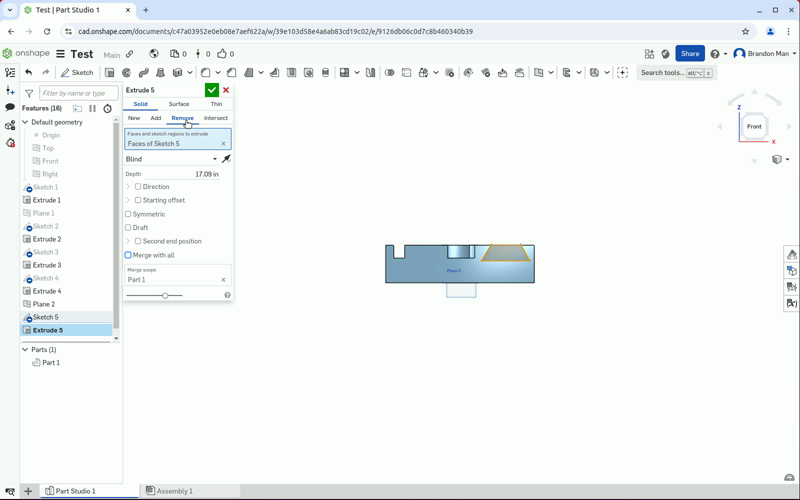
key(space)
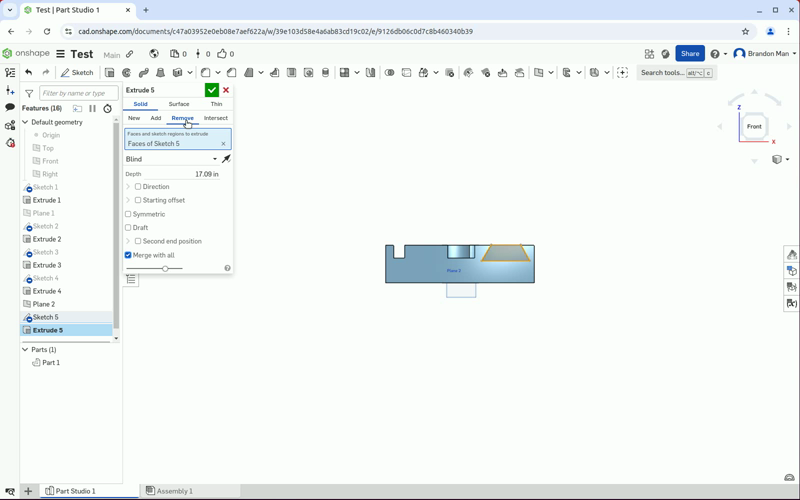
key(enter)
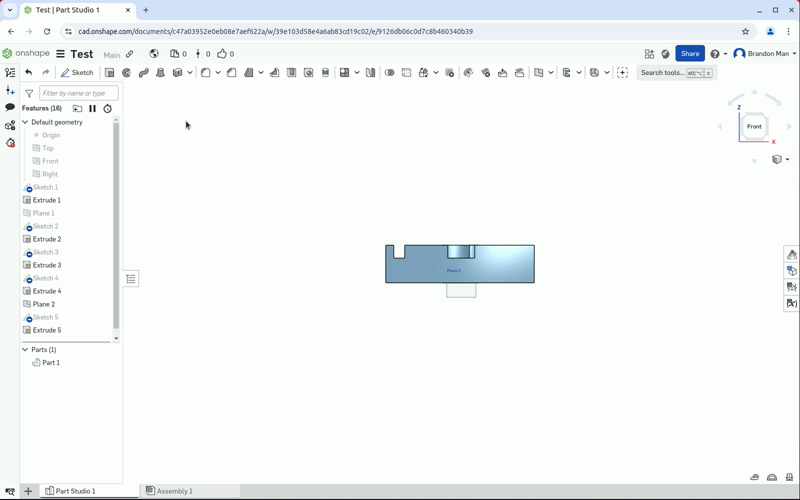
key(shift+h)
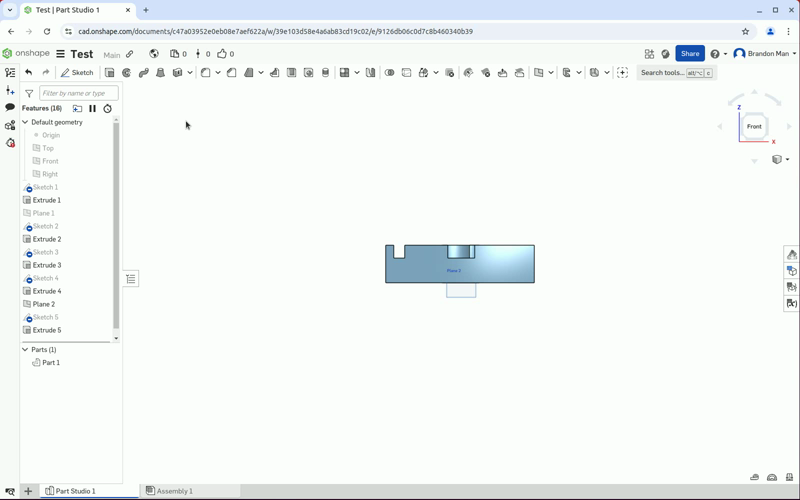
key(shift+h)
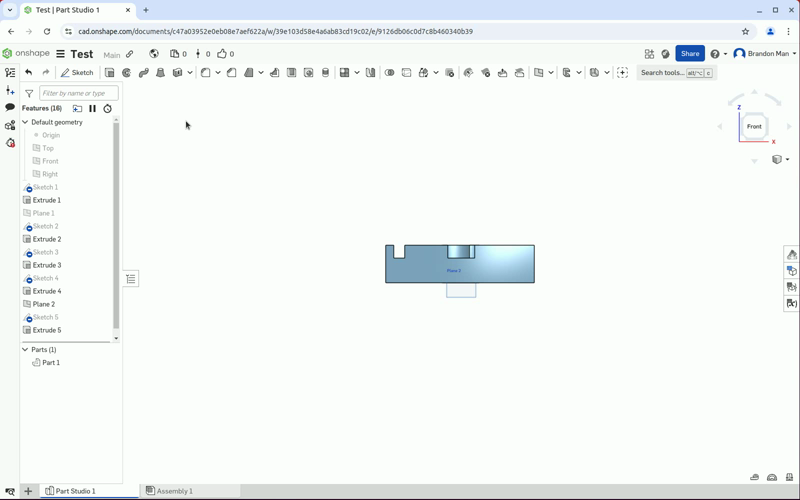
mouse_move(69, 189)
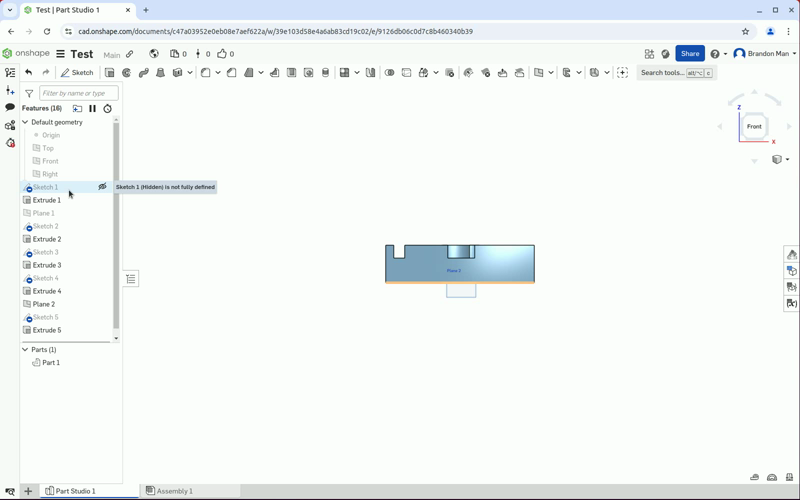
click(69, 189)
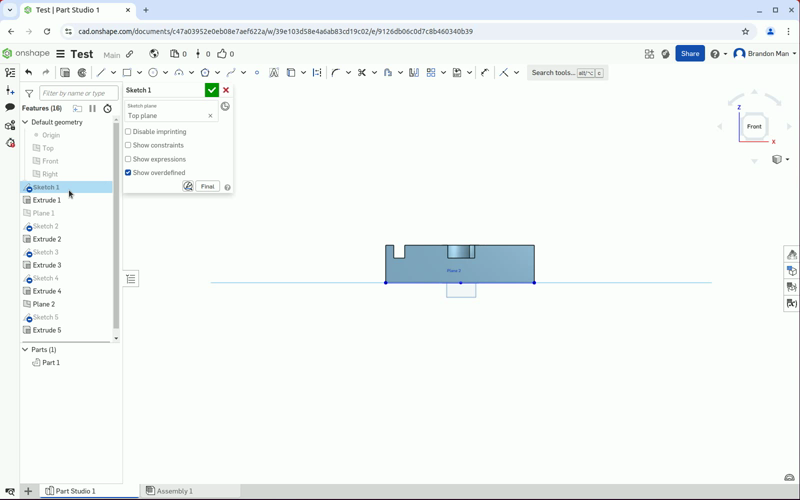
mouse_move(229, 92)
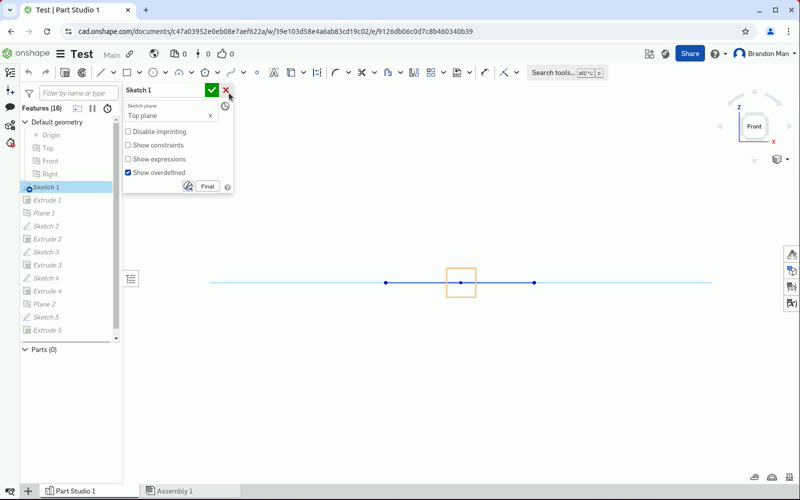
click(229, 92)
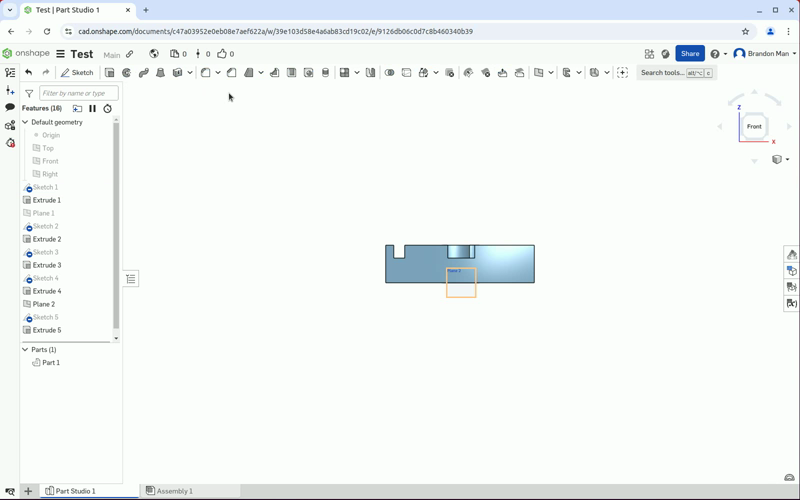
mouse_move(73, 352)
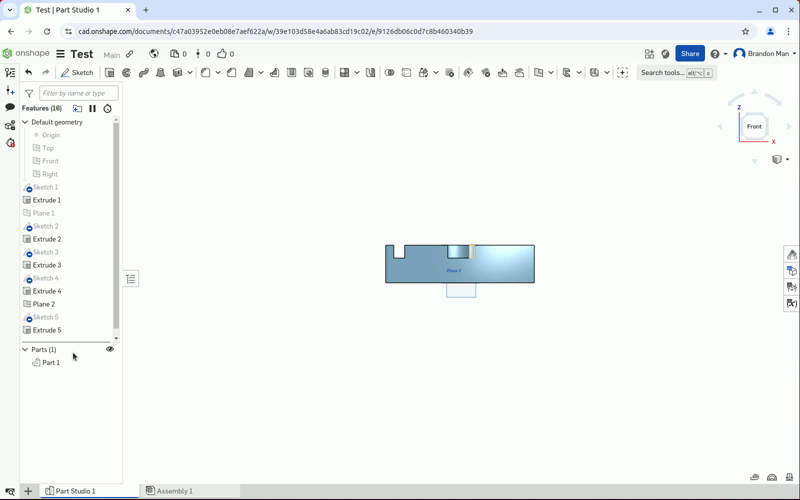
key(y)
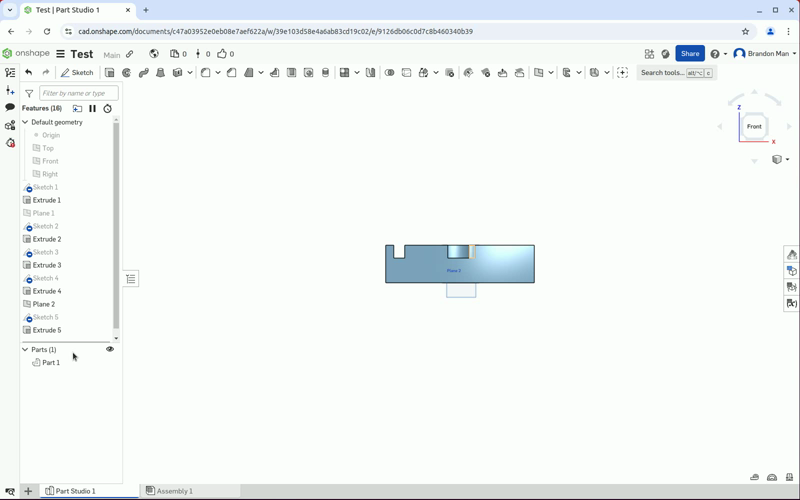
key(shift+p)
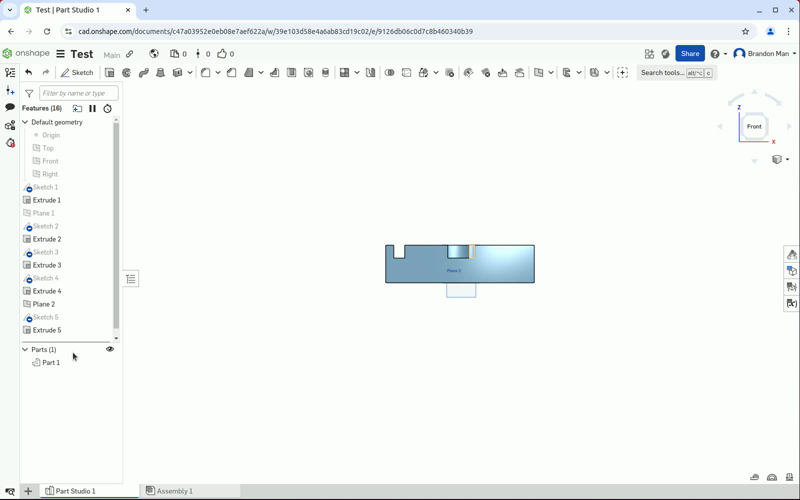
key(space)
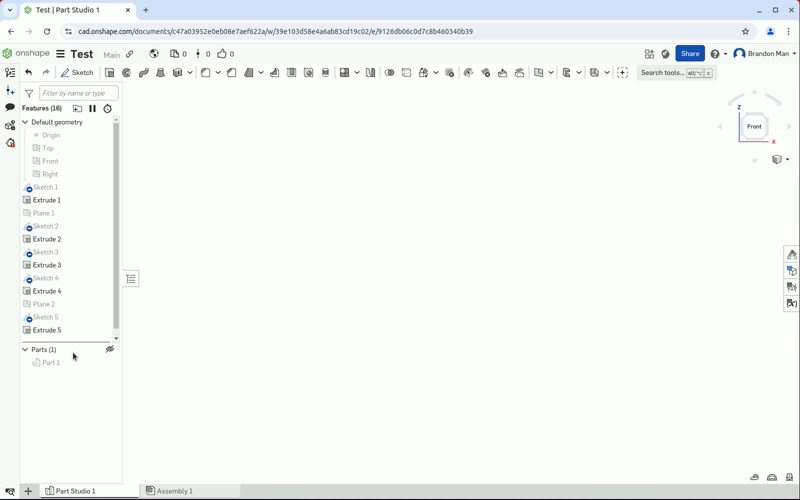
key_down(shift)
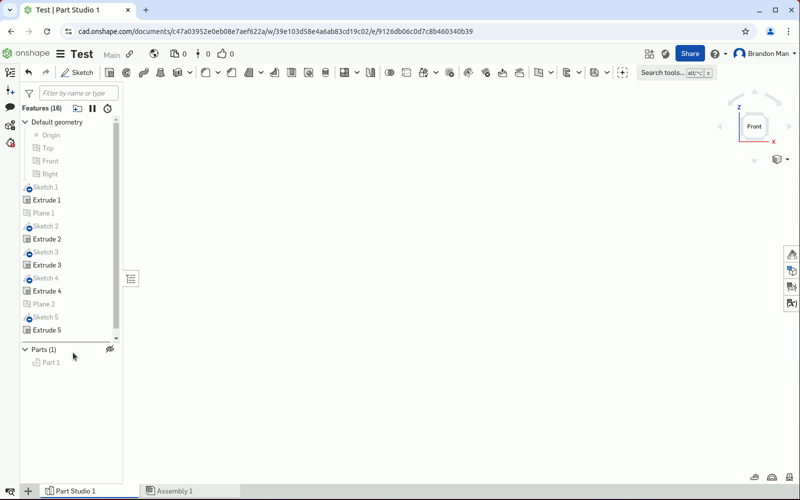
key(left)
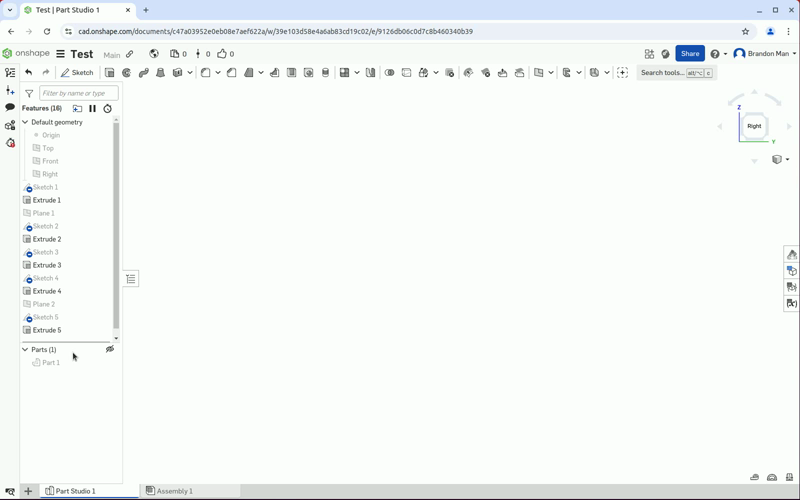
key_up(shift)
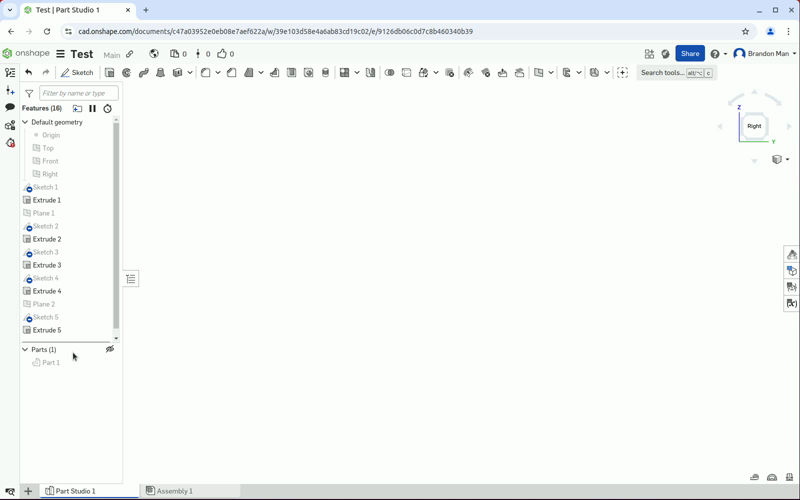
mouse_move(73, 352)
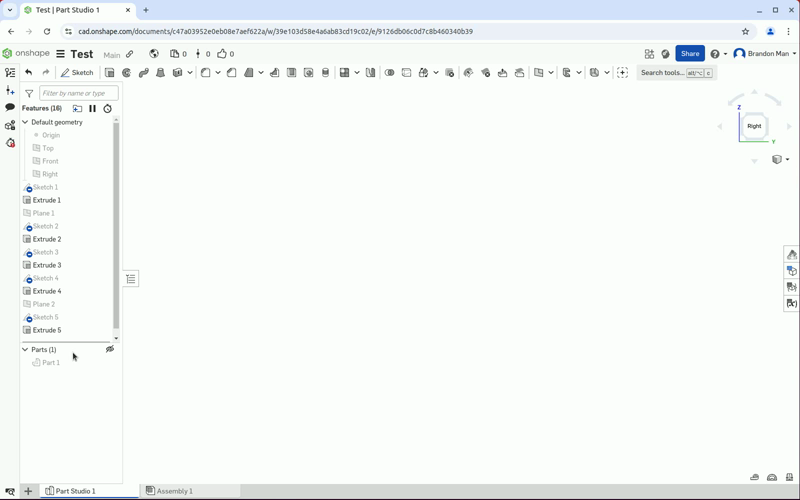
key(shift+y)
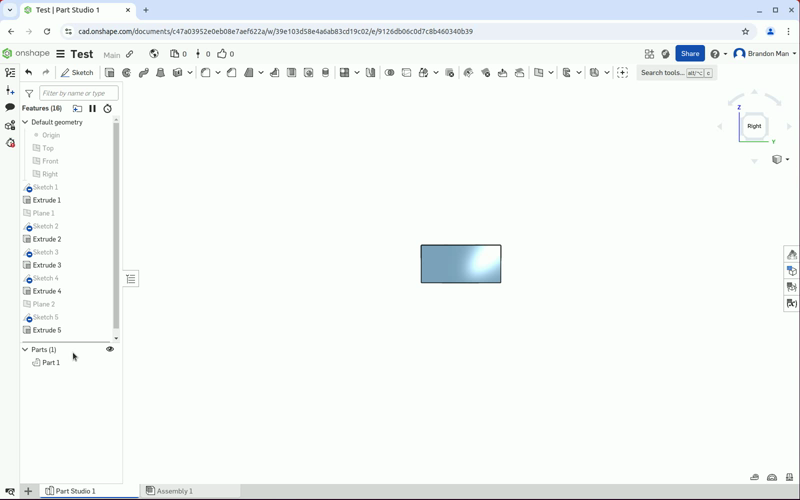
mouse_move(541, 75)
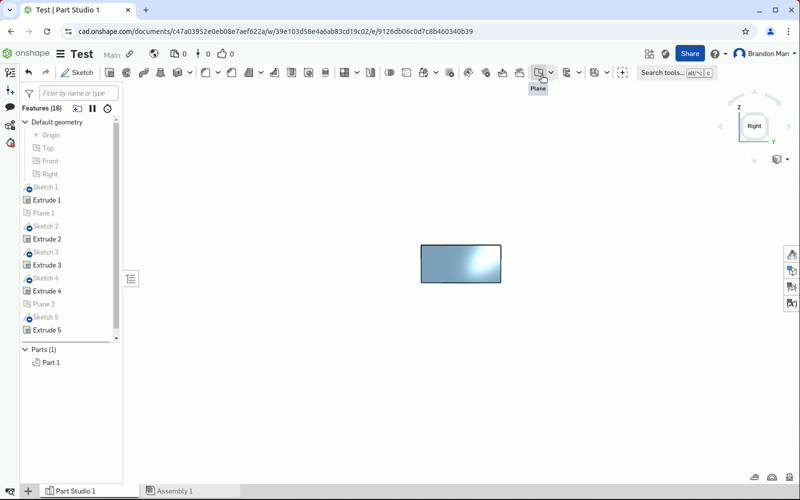
click(541, 75)
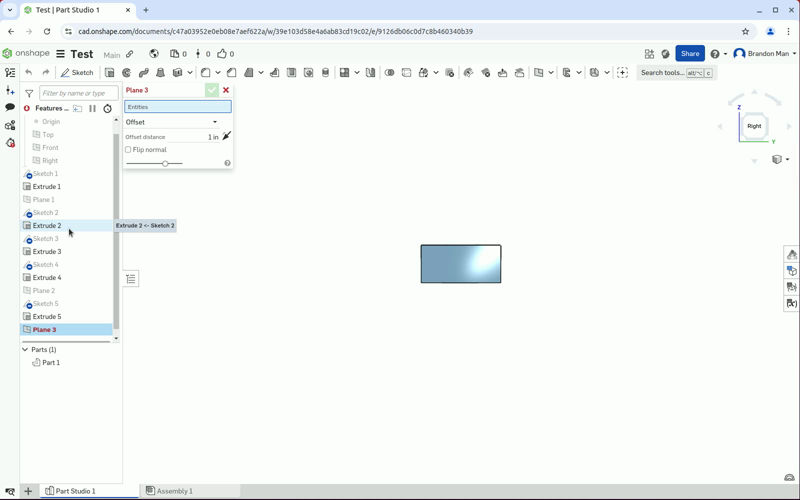
scroll(3)
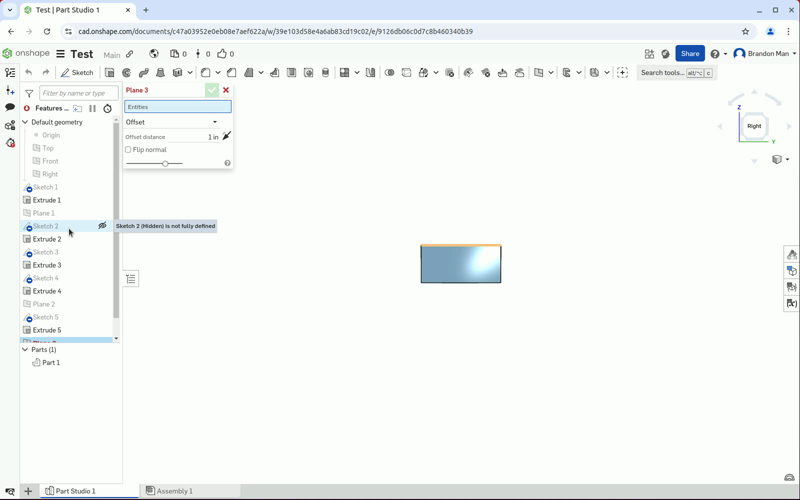
mouse_move(69, 176)
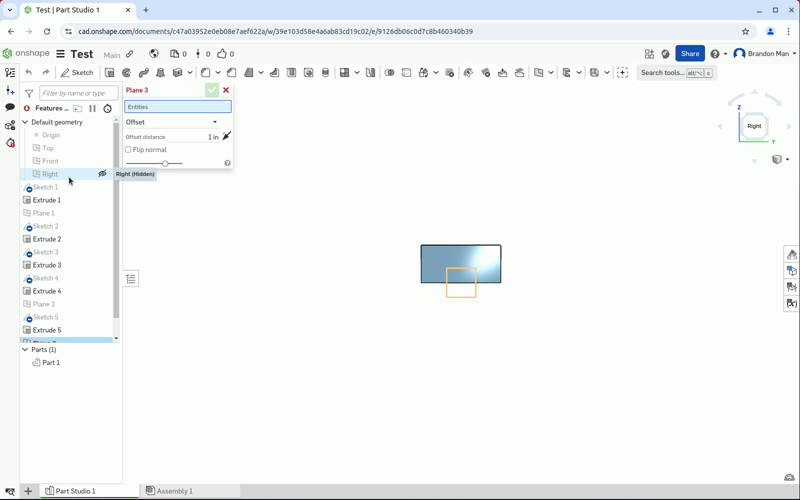
click(69, 176)
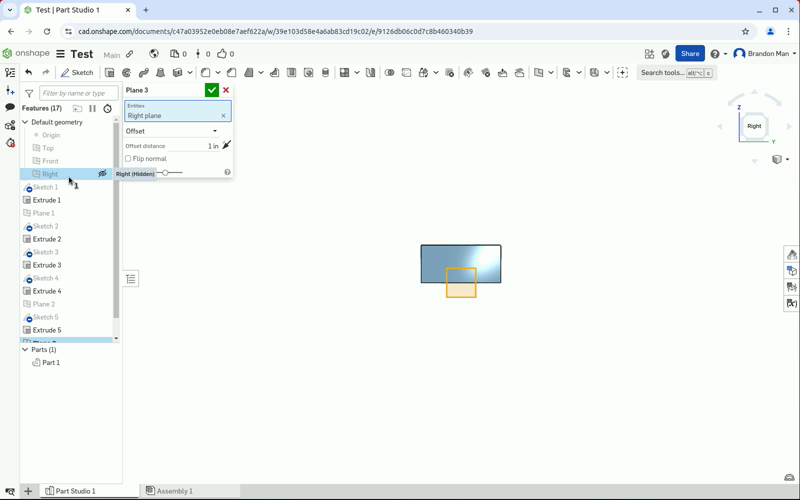
key(tab, 2)
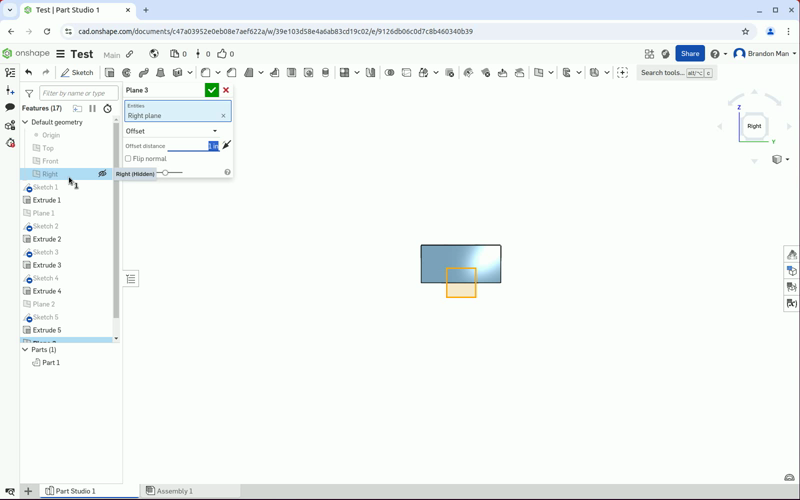
text(15.405)
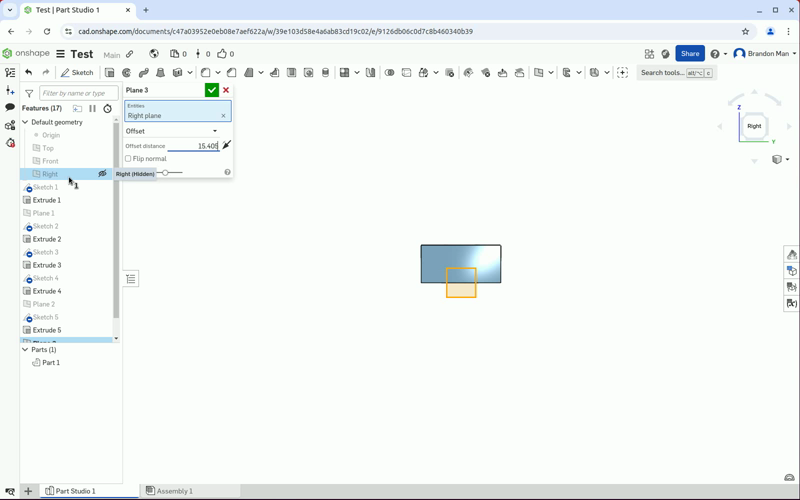
key(enter, 2)
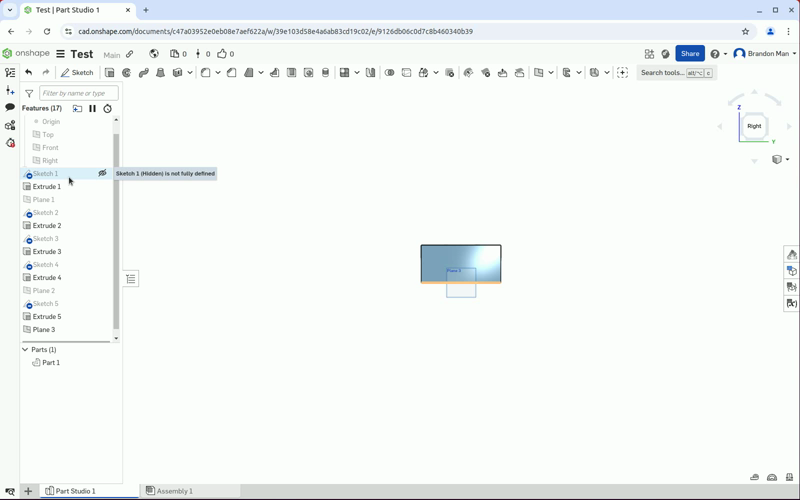
key(shift+s)
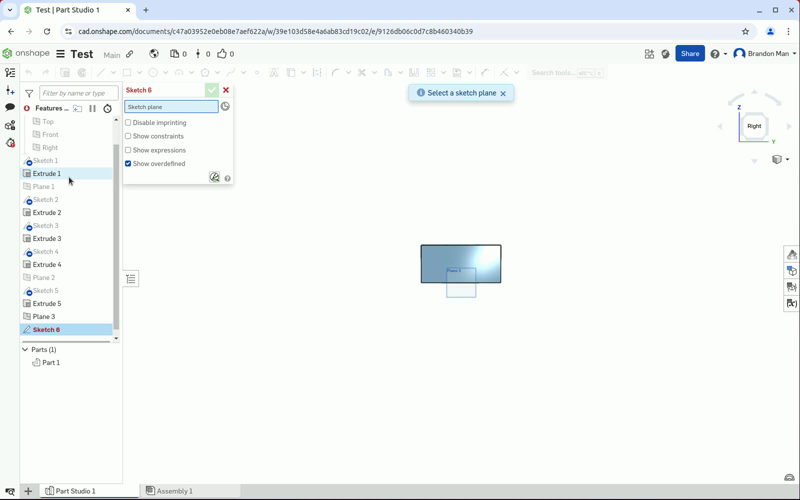
mouse_move(69, 319)
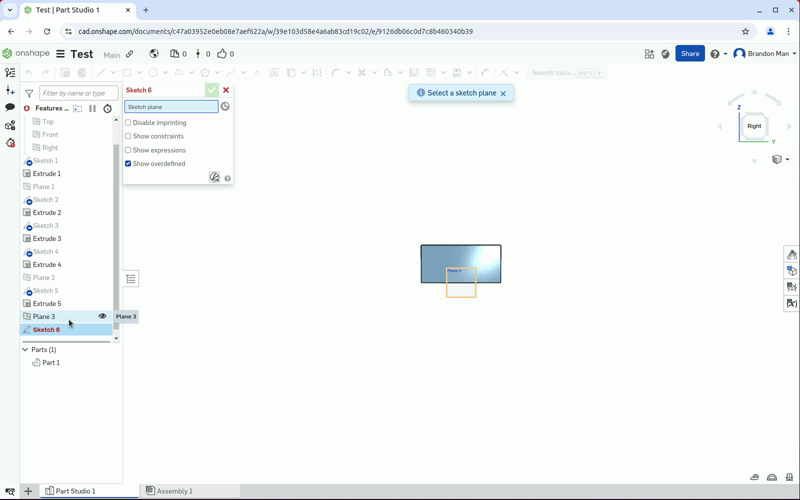
click(69, 319)
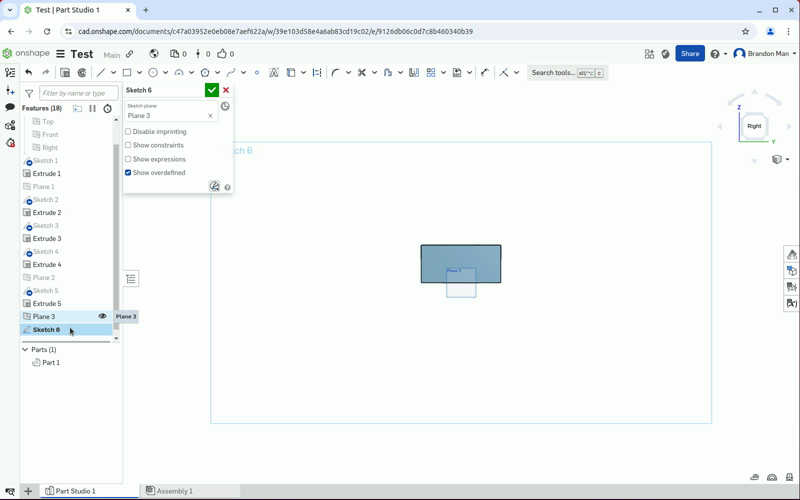
mouse_move(73, 352)
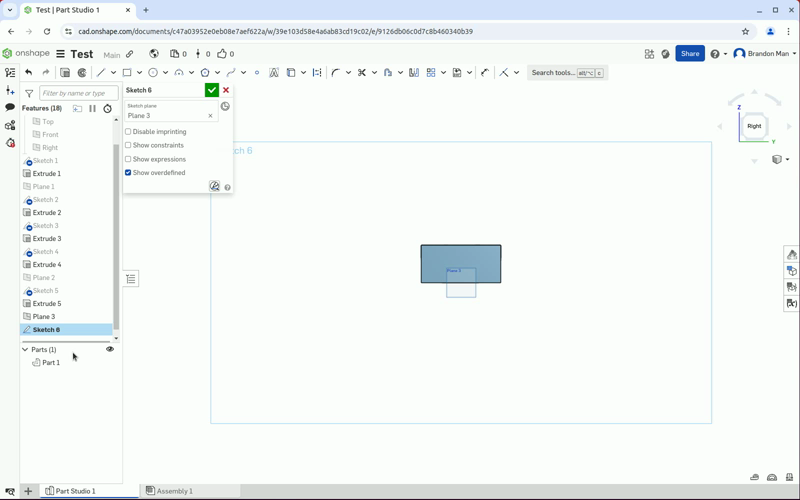
key(y)
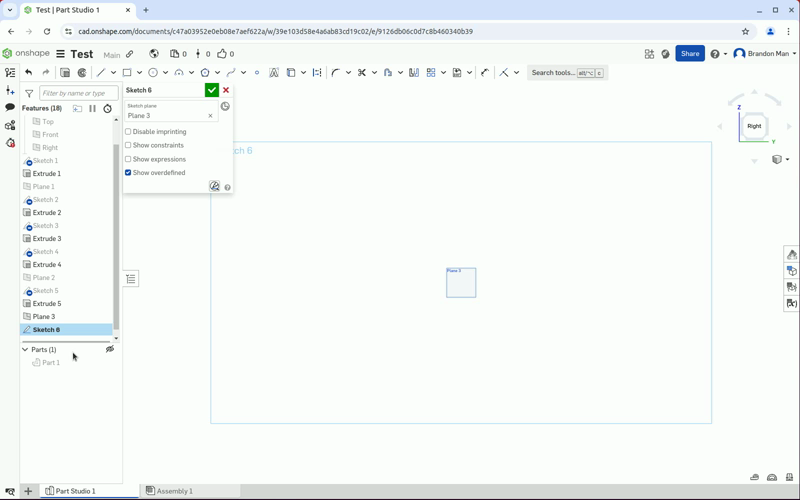
key(c)
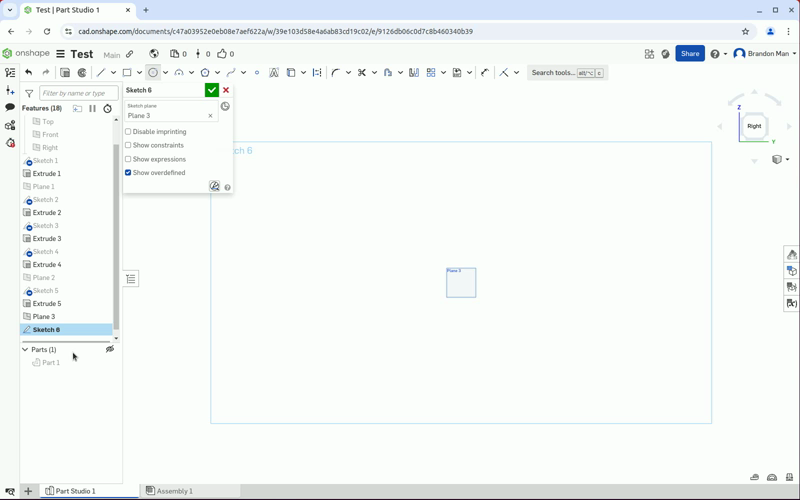
key_down(shift)
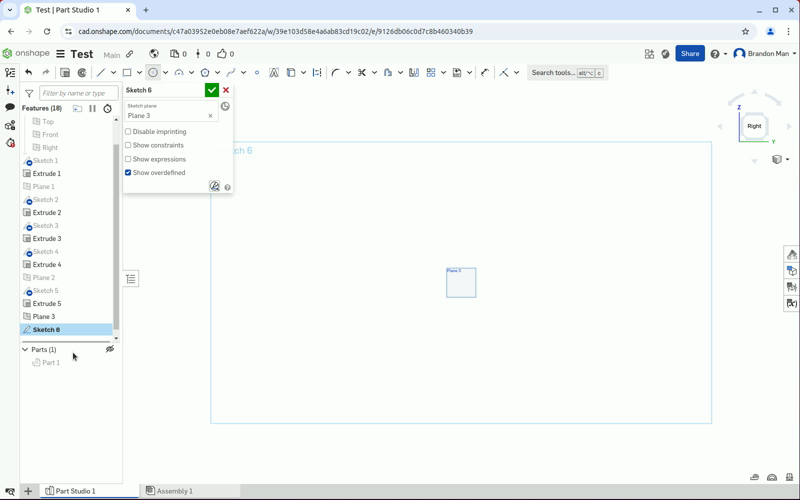
mouse_move(461, 264)
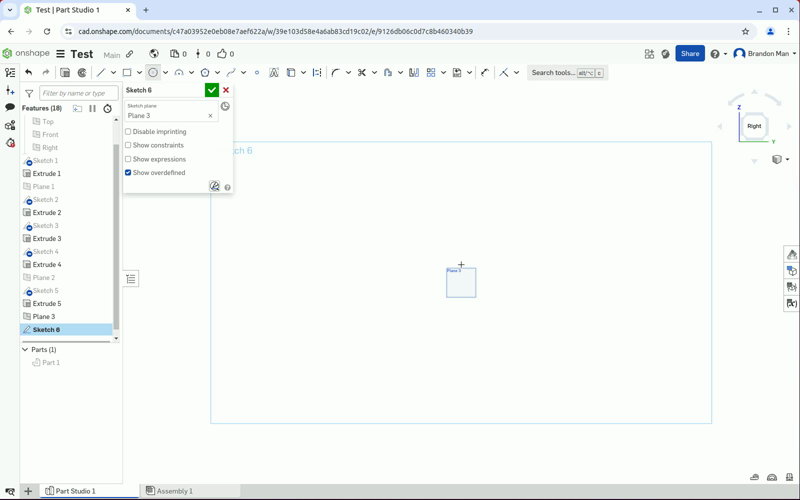
click(461, 264)
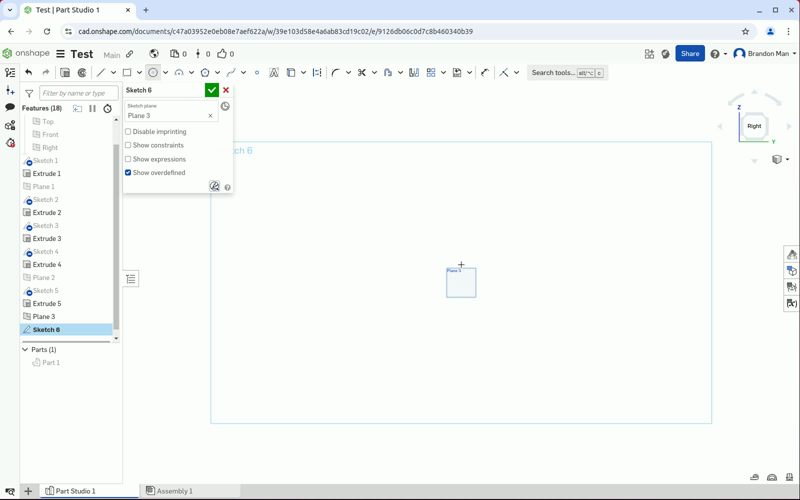
key_up(shift)
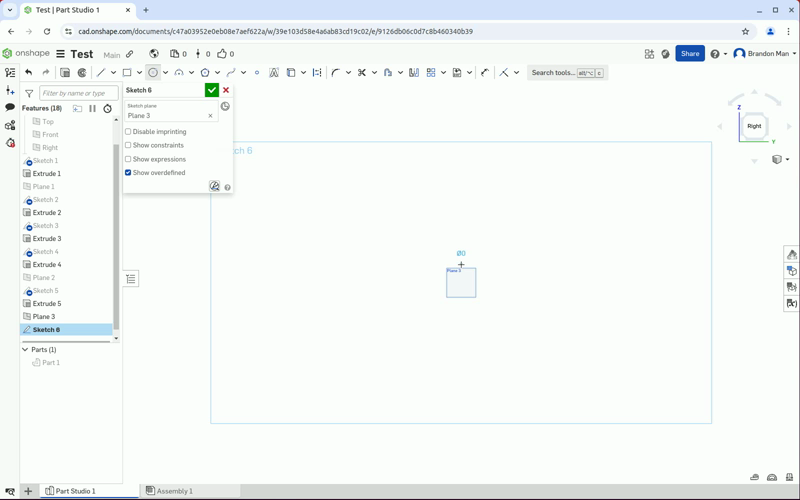
mouse_move(473, 264)
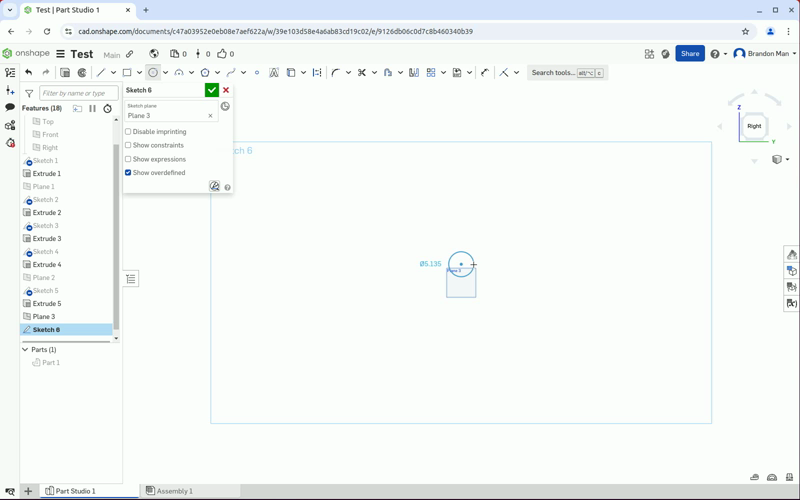
click(473, 264)
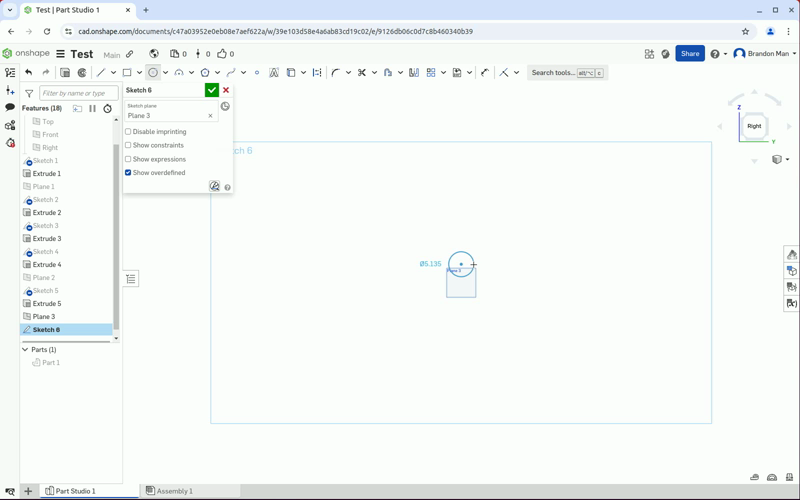
key(esc)
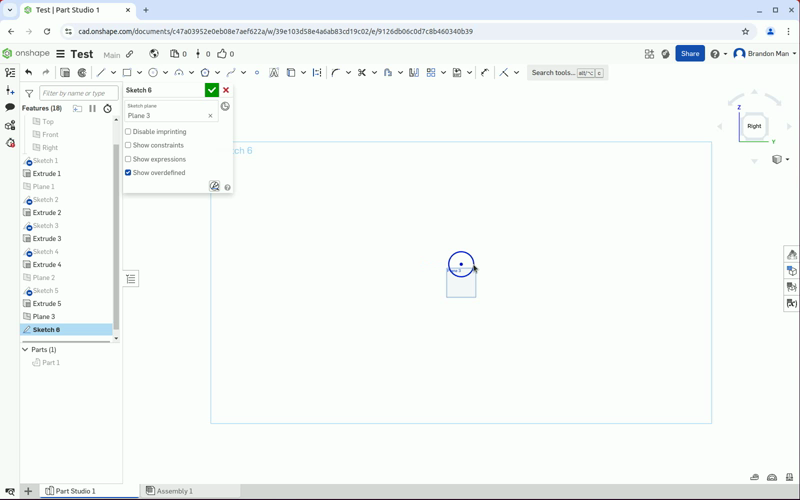
mouse_move(471, 270)
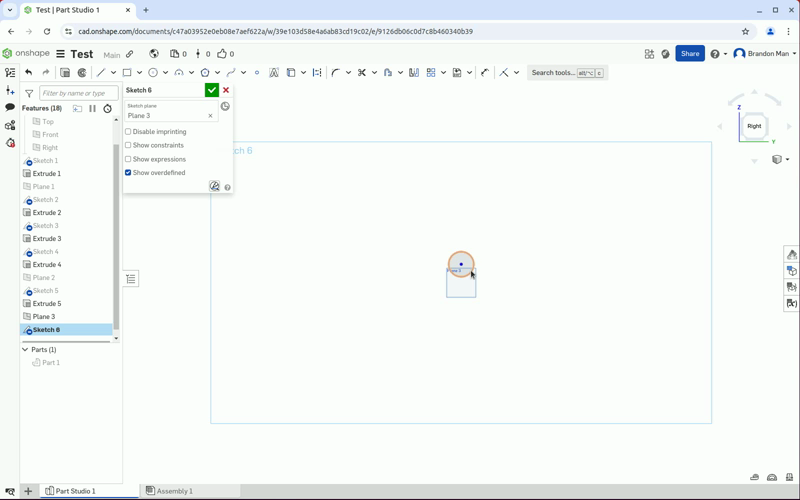
scroll(6)
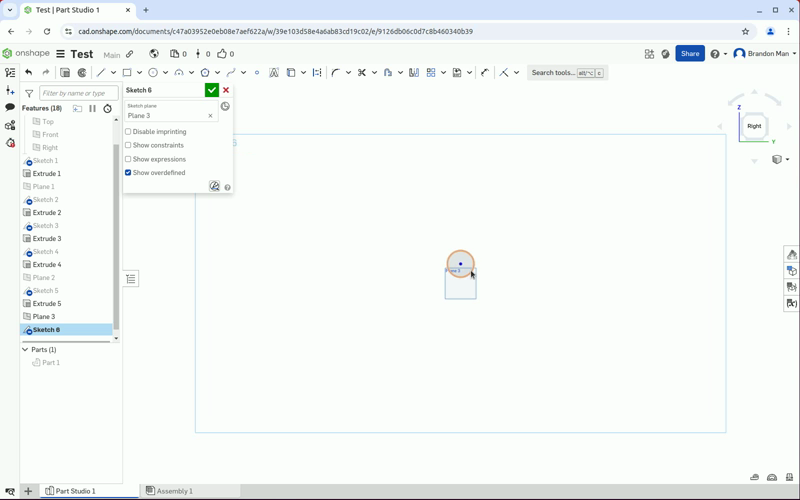
scroll(6)
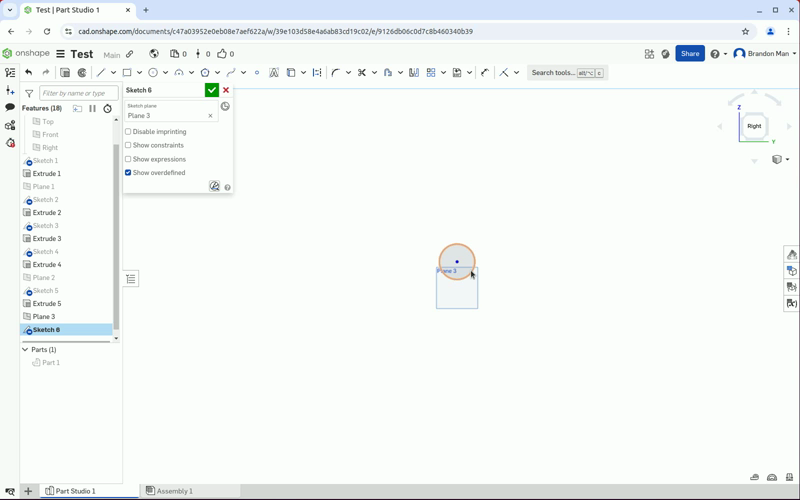
scroll(6)
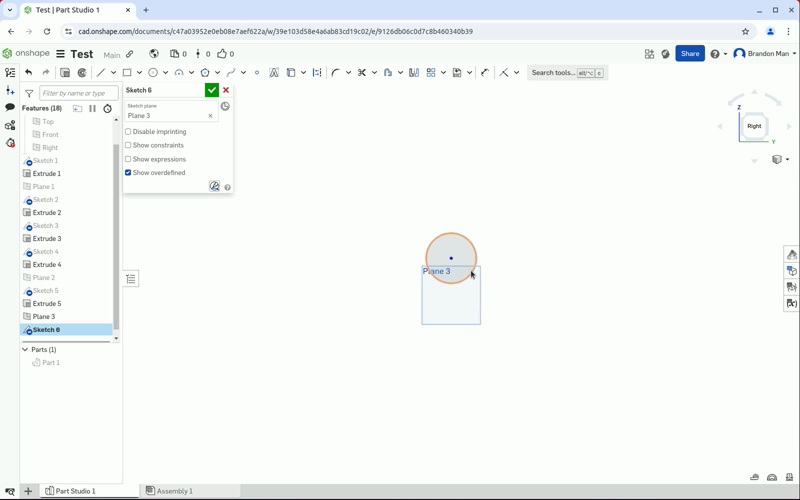
scroll(6)
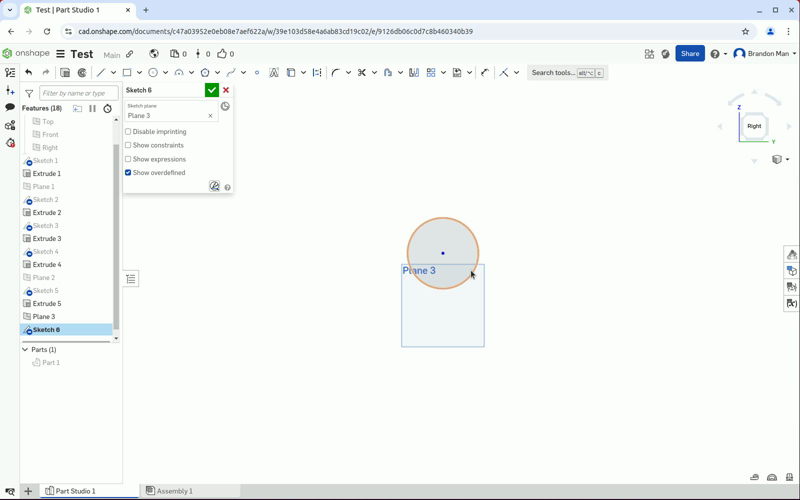
scroll(6)
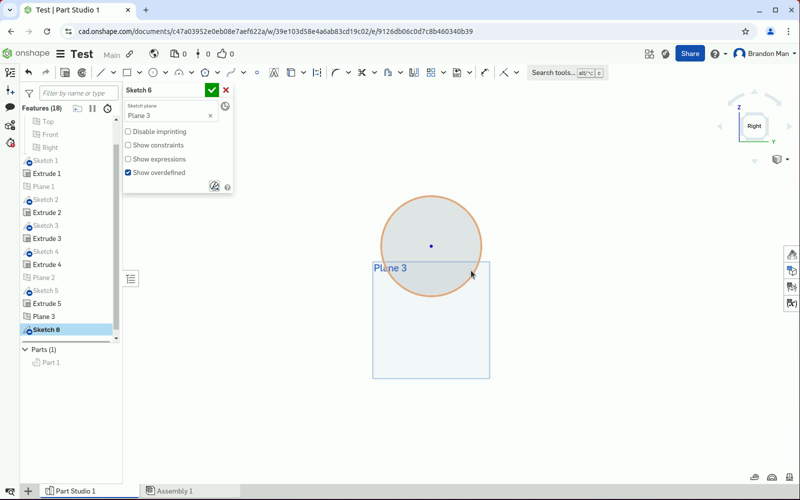
scroll(6)
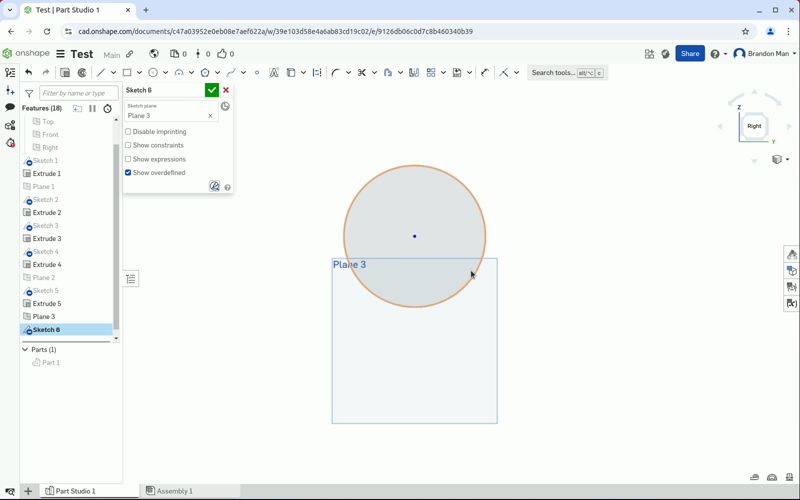
scroll(6)
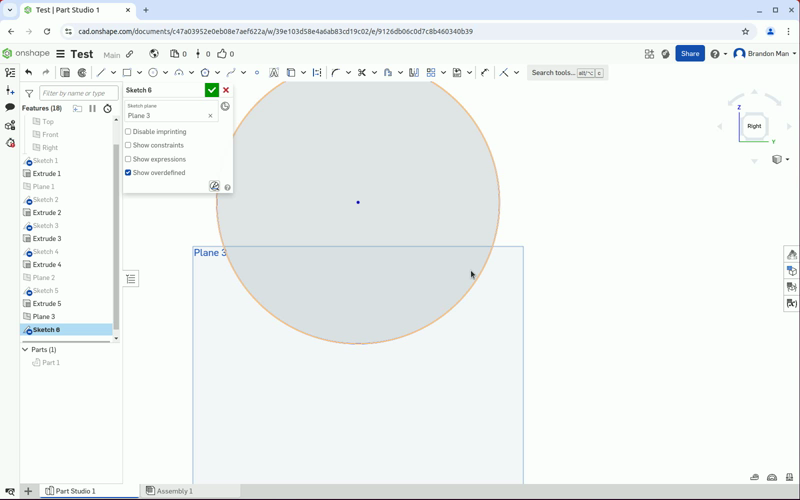
click(471, 270)
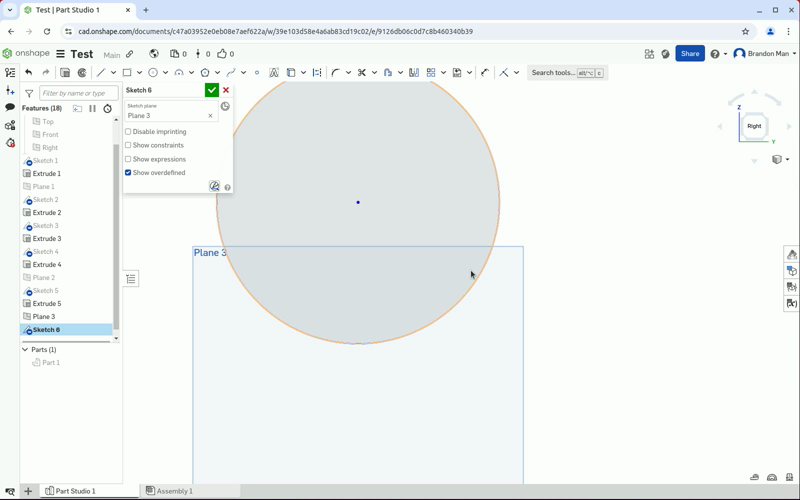
scroll(-6)
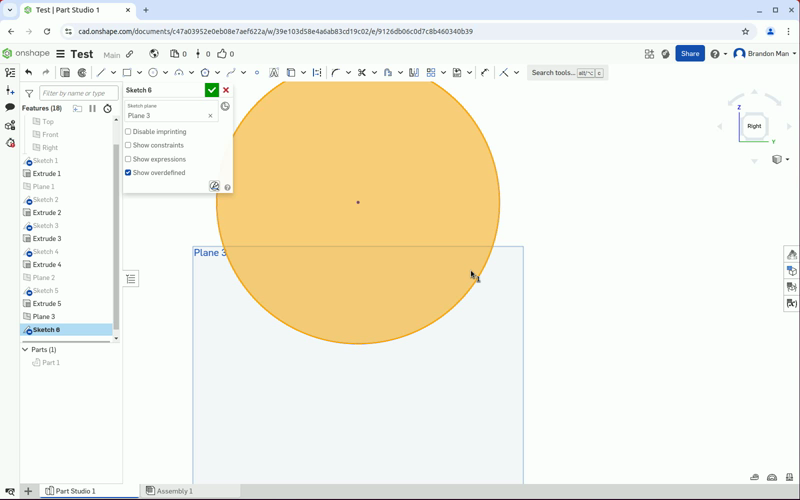
scroll(-6)
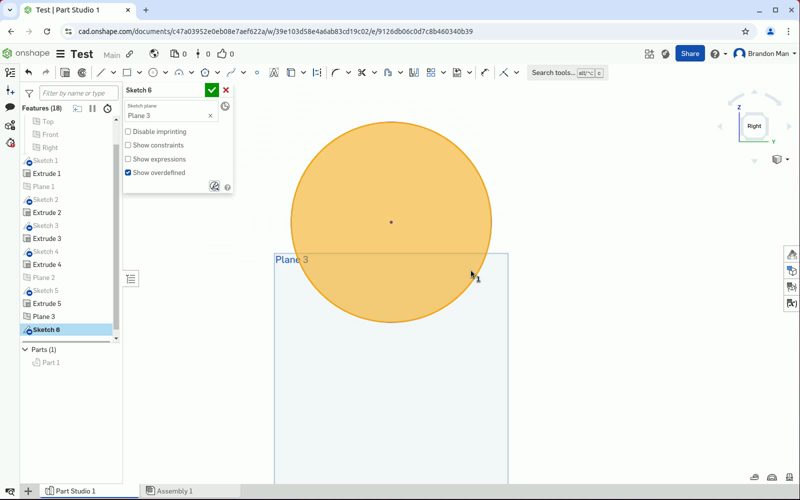
scroll(-6)
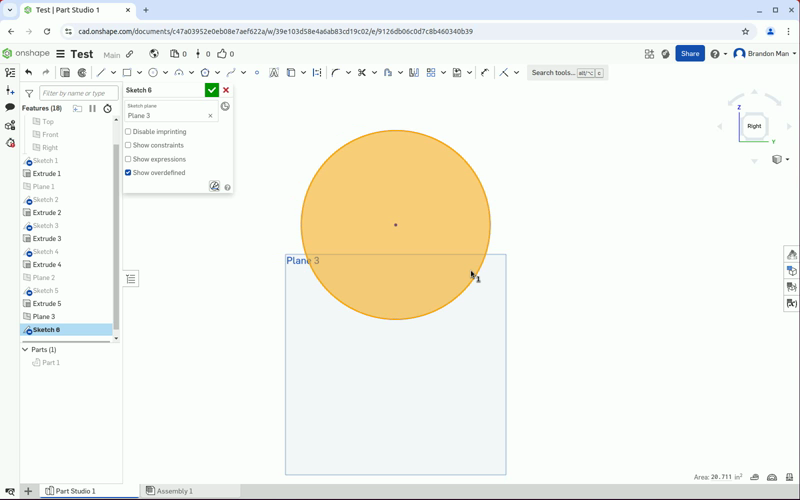
scroll(-6)
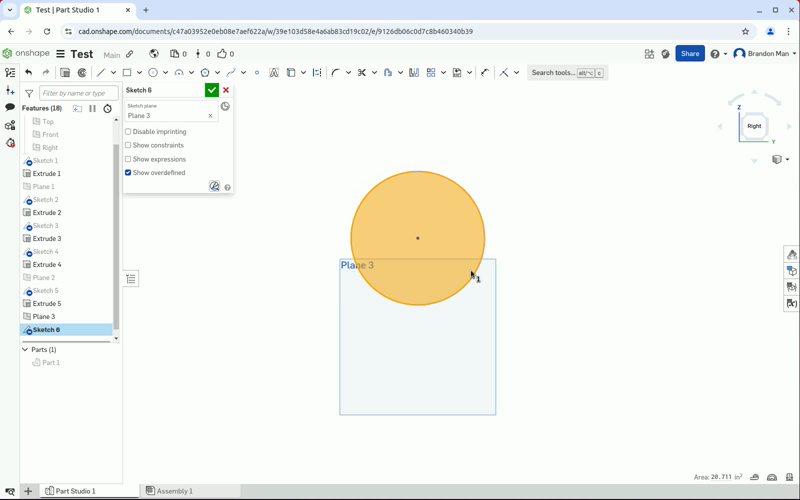
scroll(-6)
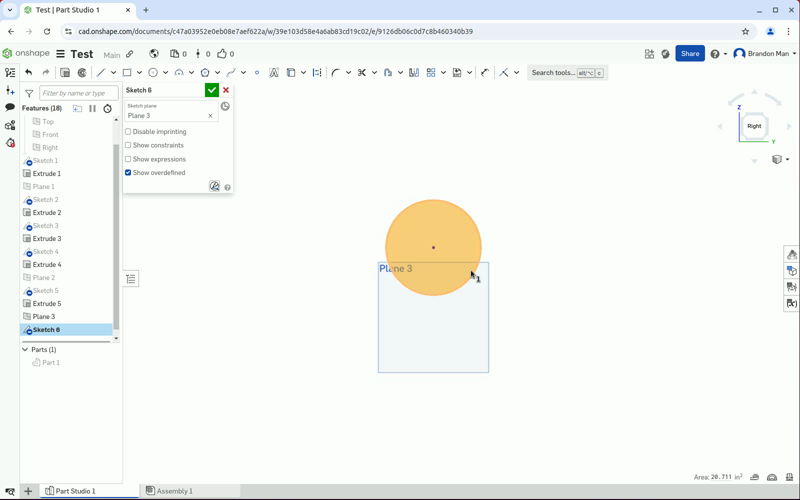
scroll(-6)
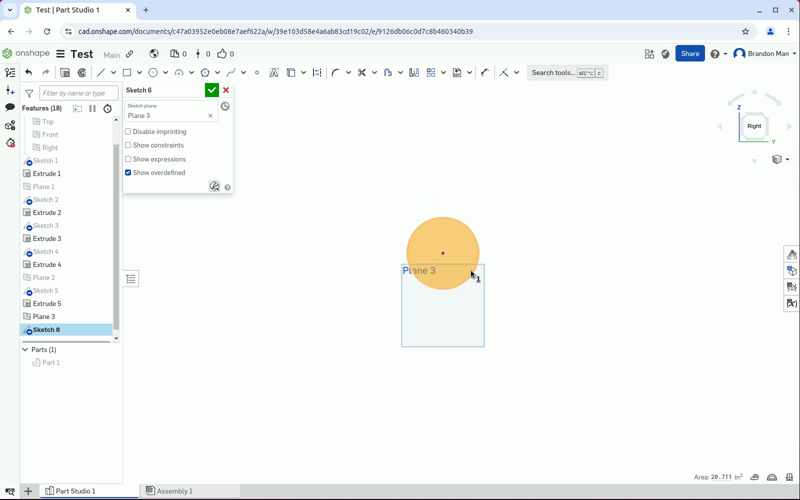
scroll(-6)
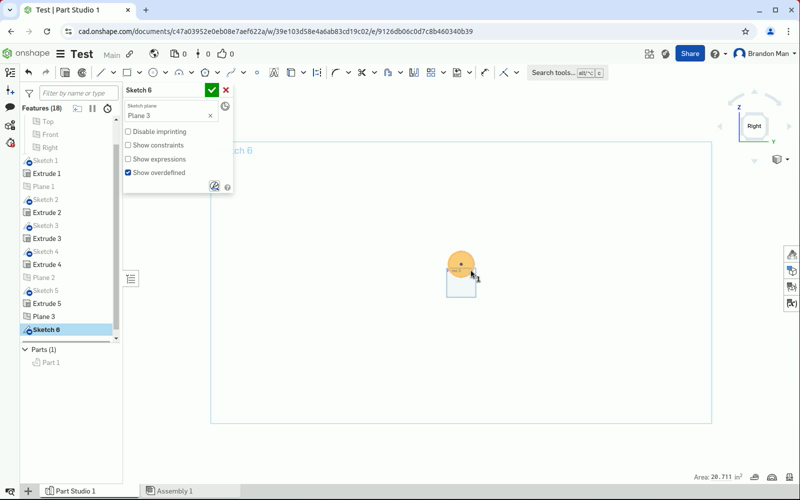
mouse_move(73, 352)
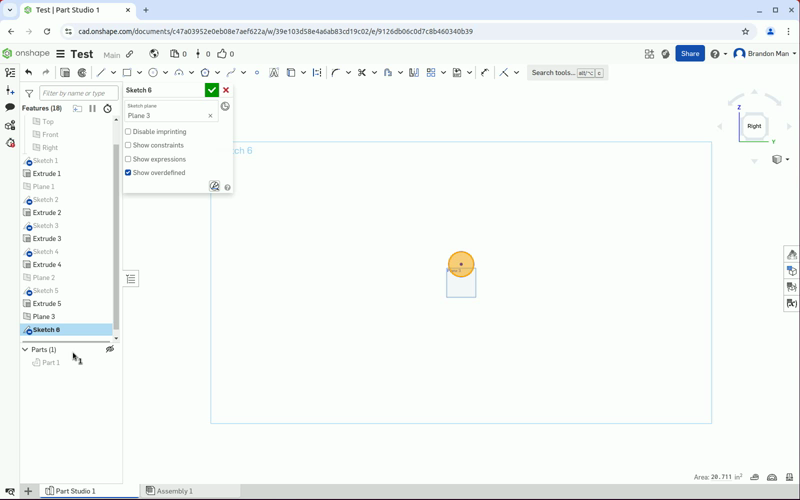
key(shift+y)
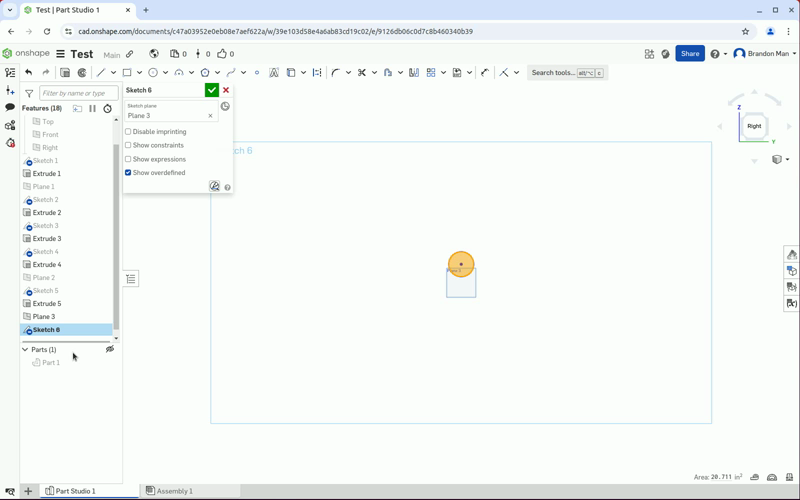
key(shift+e)
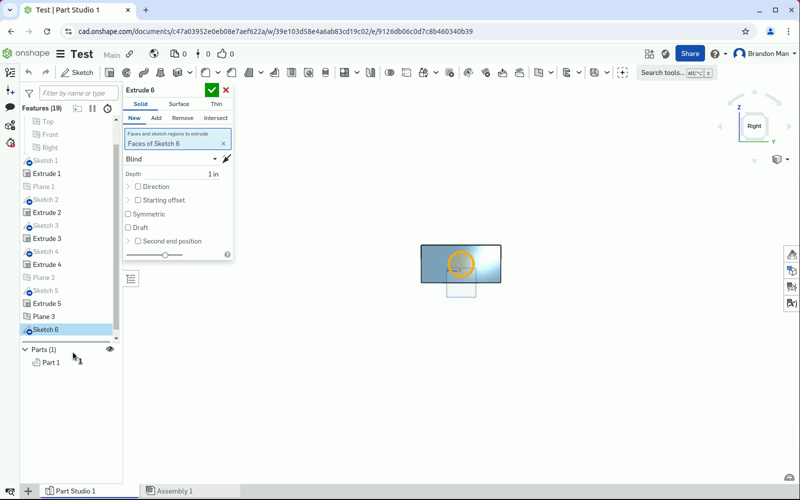
mouse_move(143, 106)
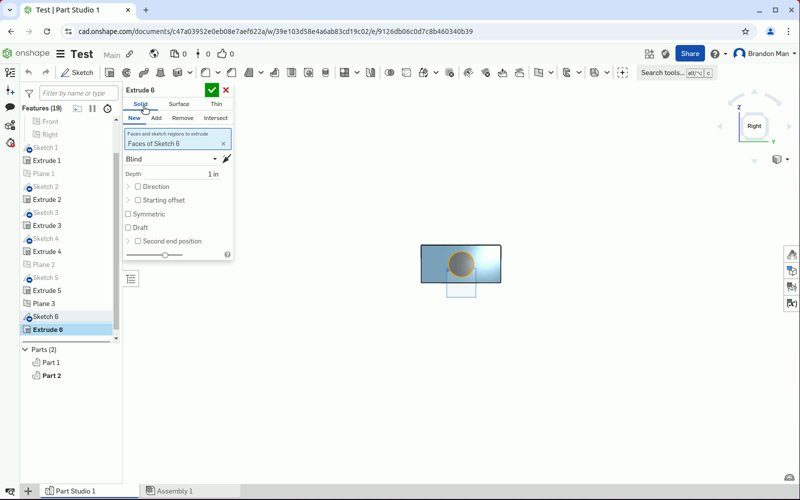
click(143, 106)
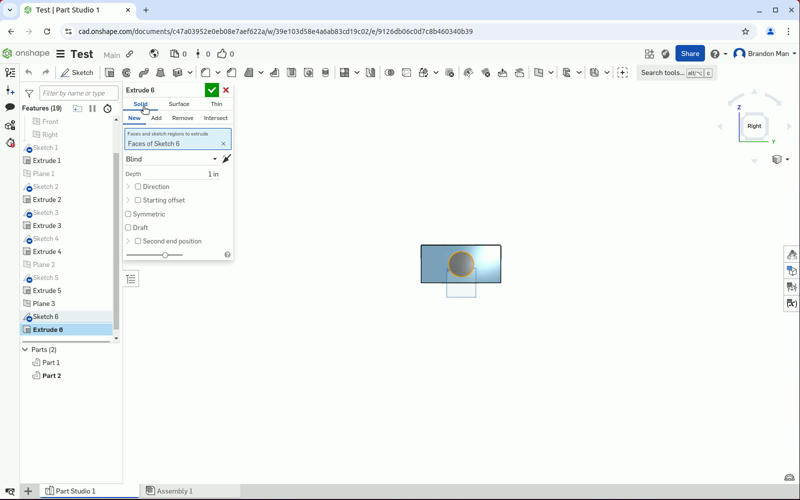
mouse_move(137, 120)
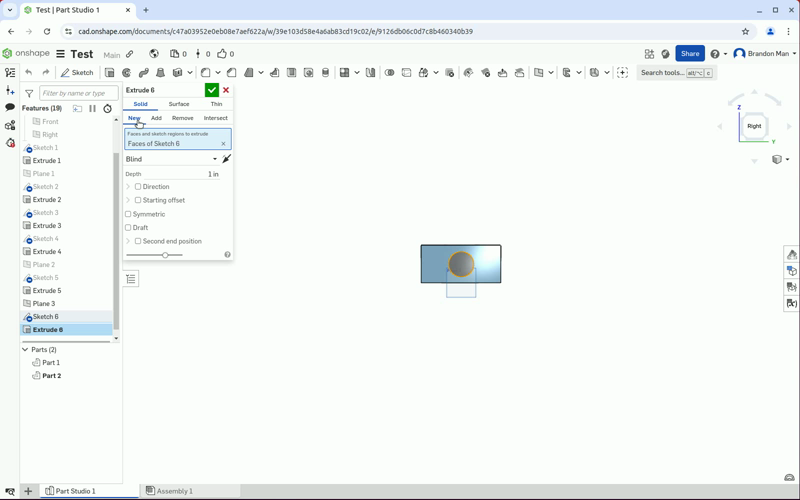
click(137, 120)
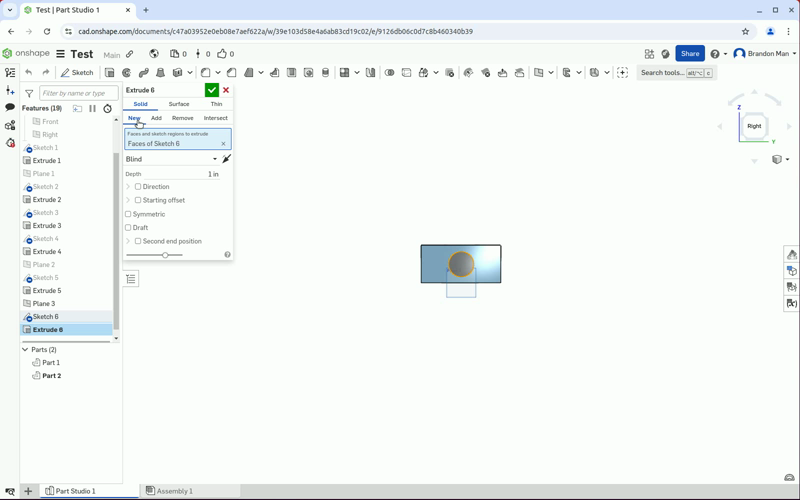
key(tab, 4)
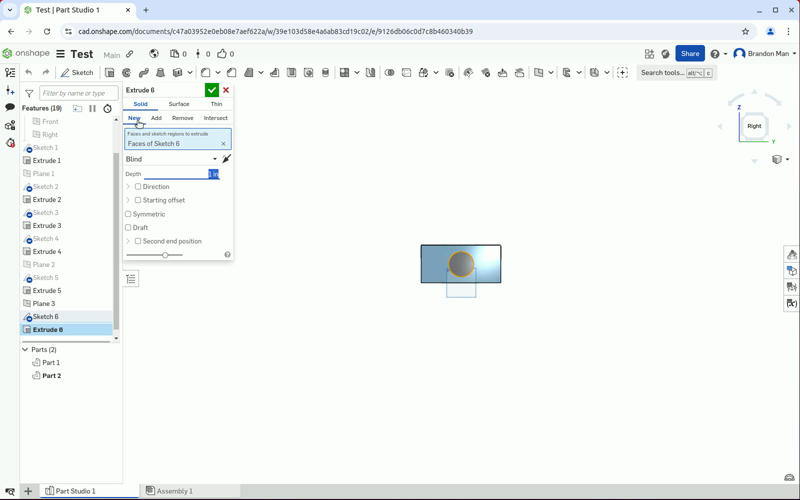
text(7.703)
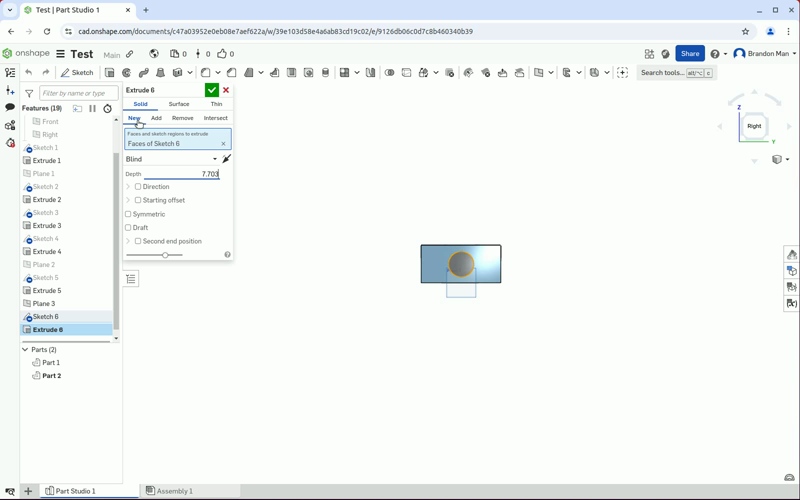
key(enter)
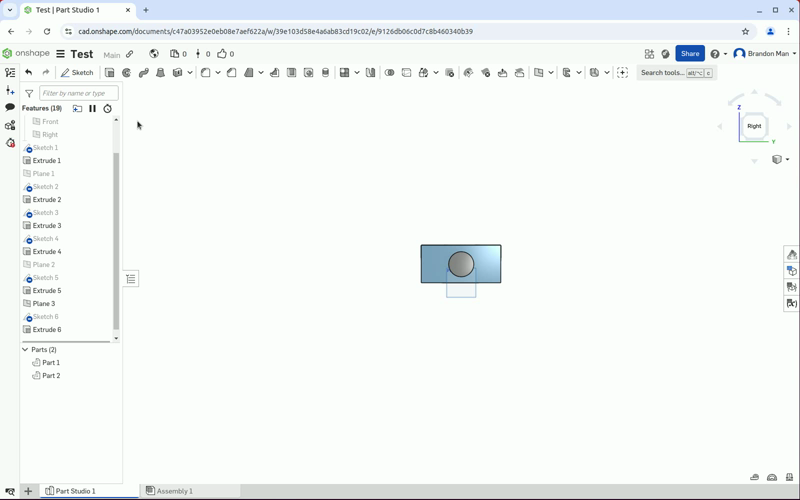
key(shift+h)
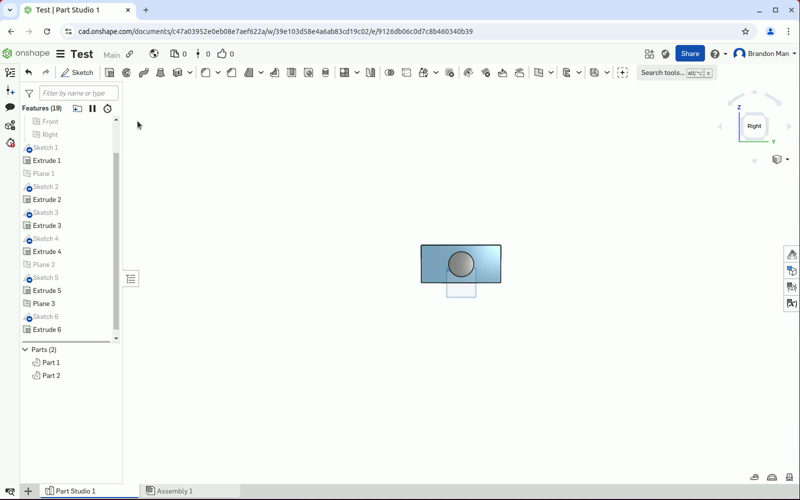
key(shift+h)
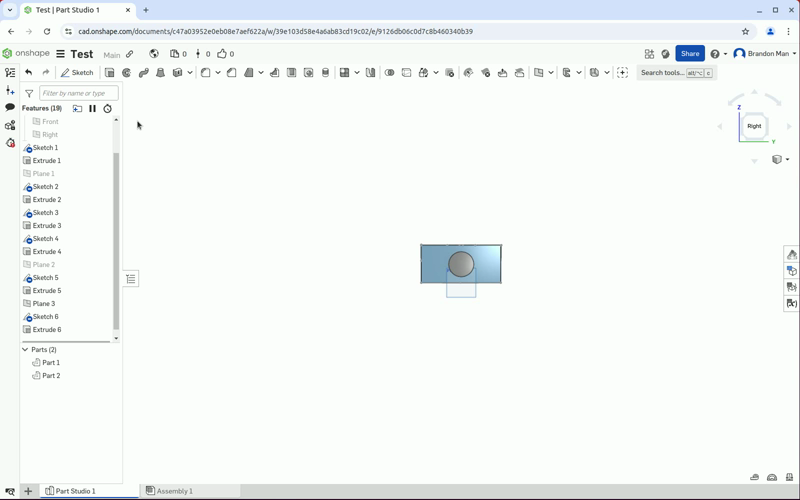
key(shift+7)
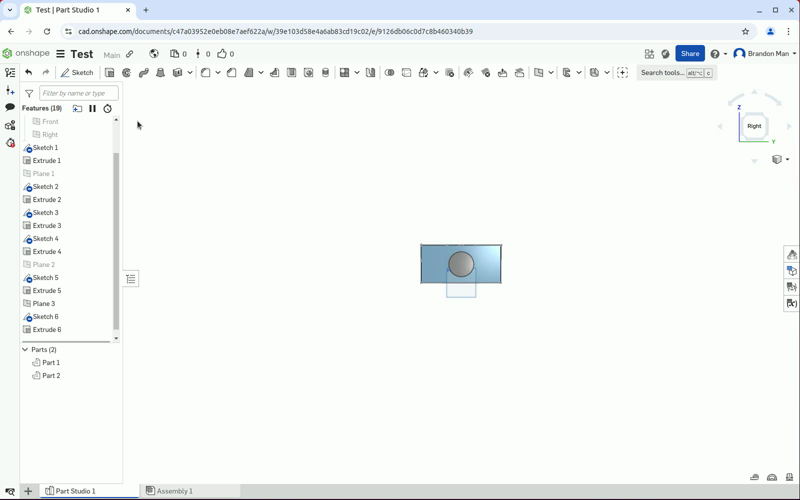
key(right, 2)
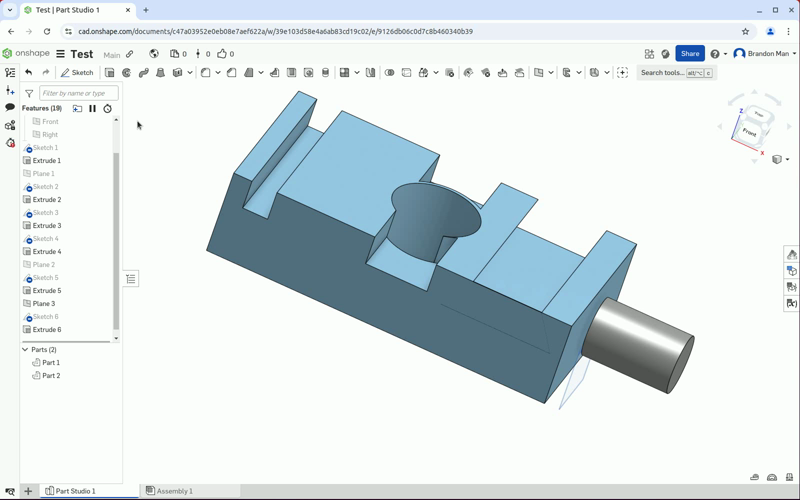
key(down, 2)
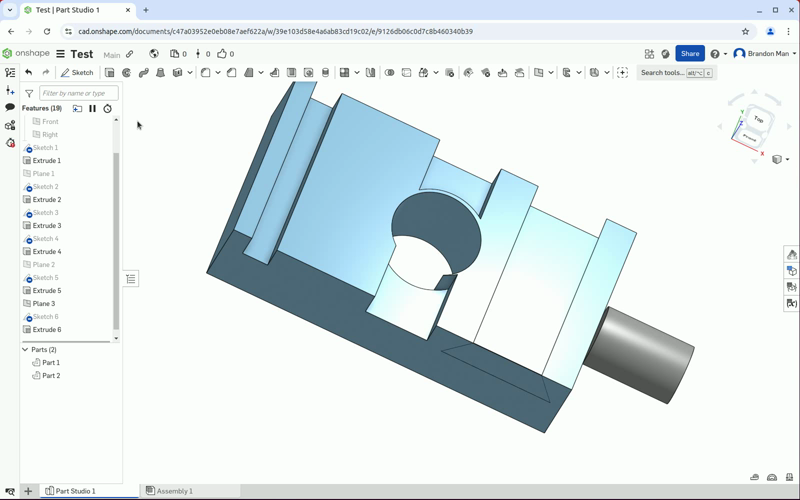
key(up, 2)
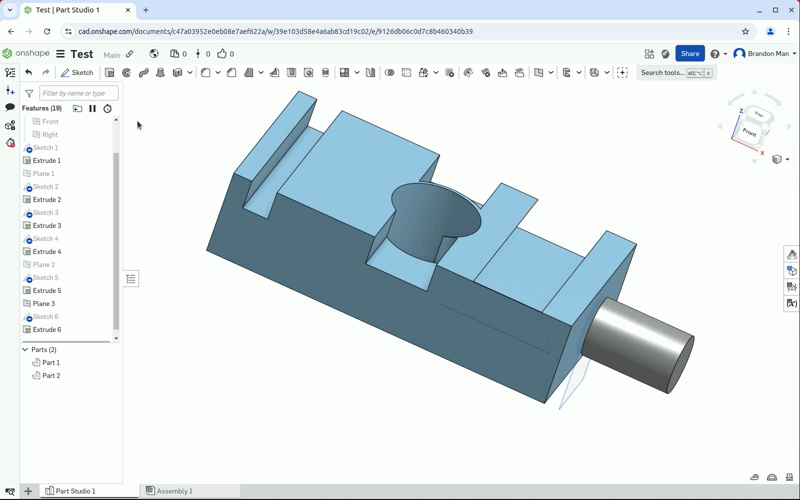
key(left, 2)
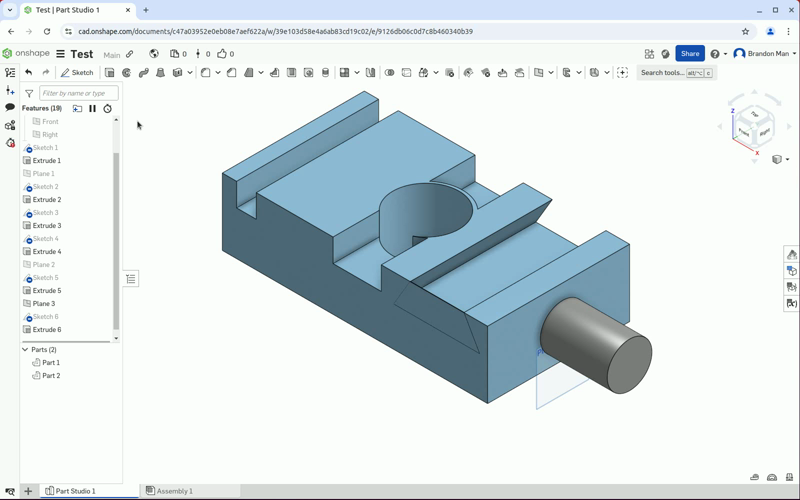
mouse_move(69, 150)
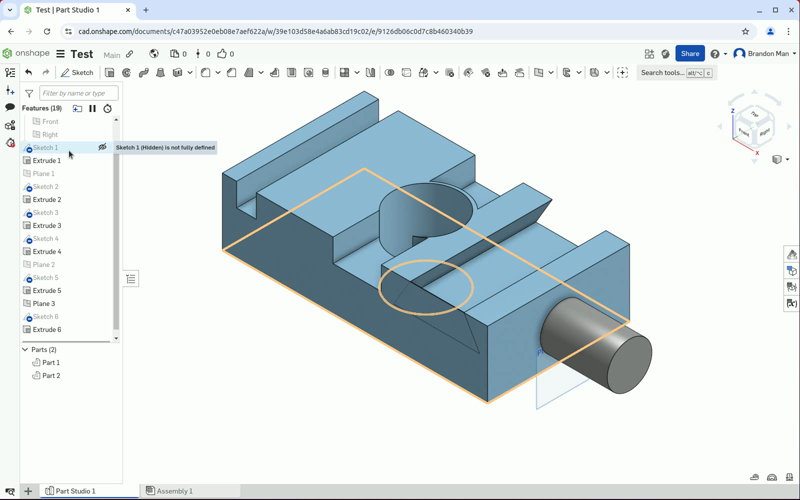
click(69, 150)